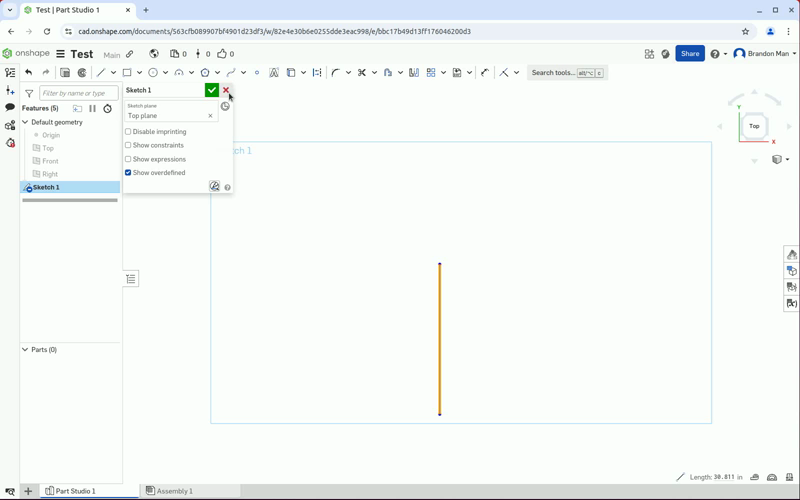
key(shift+h)
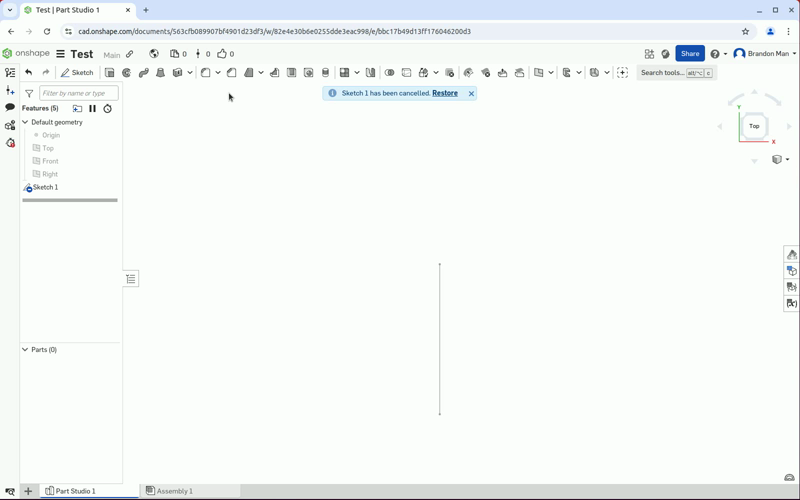
mouse_move(73, 352)
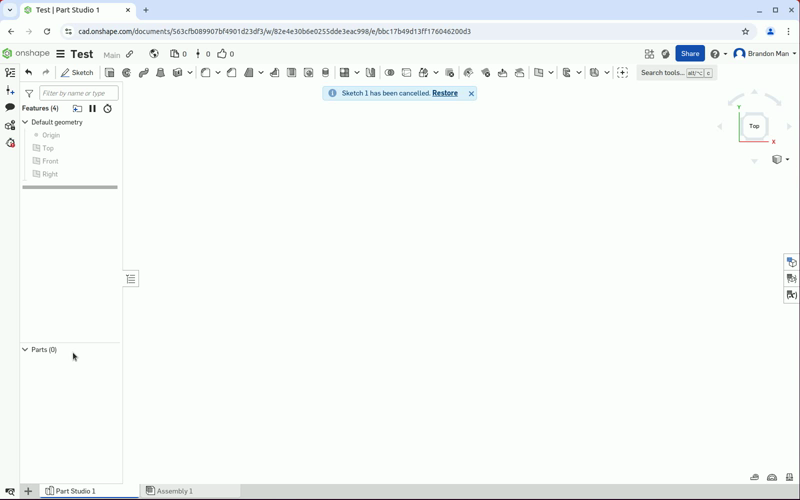
key(y)
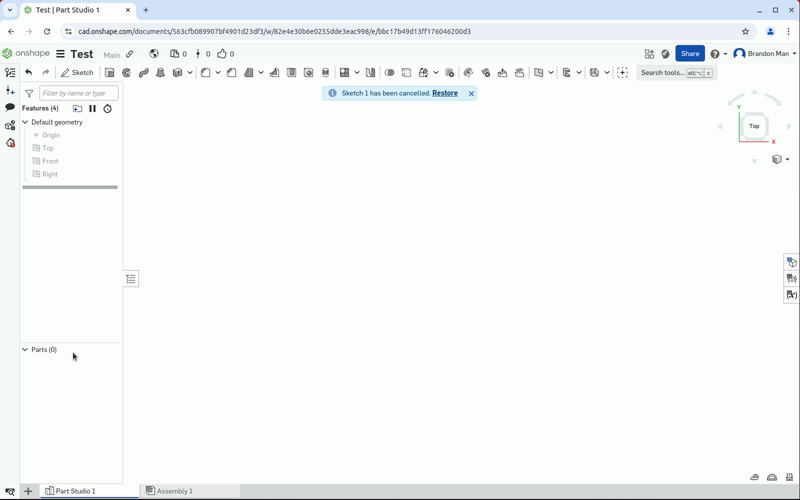
key(shift+p)
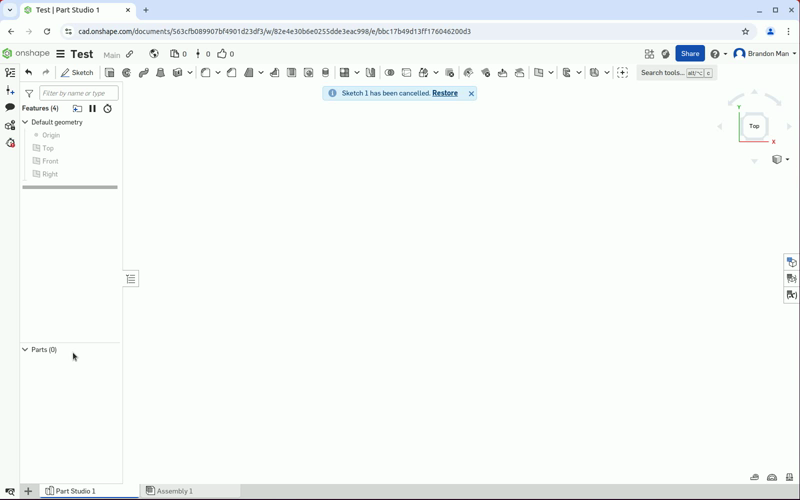
key(space)
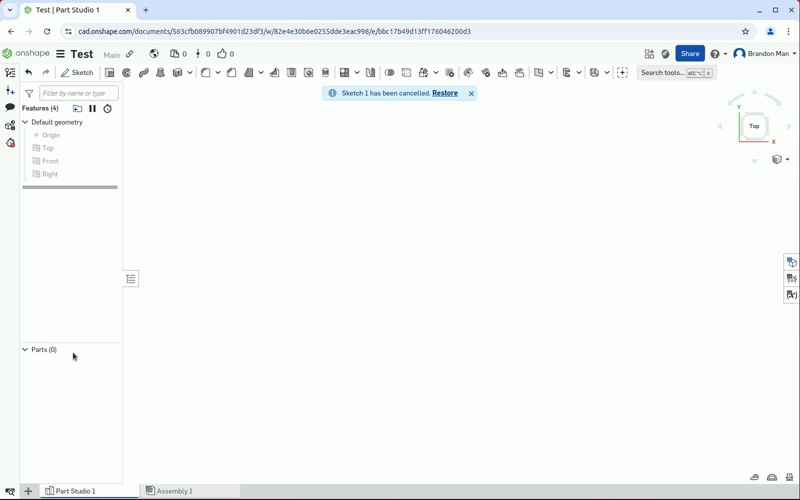
key_down(shift)
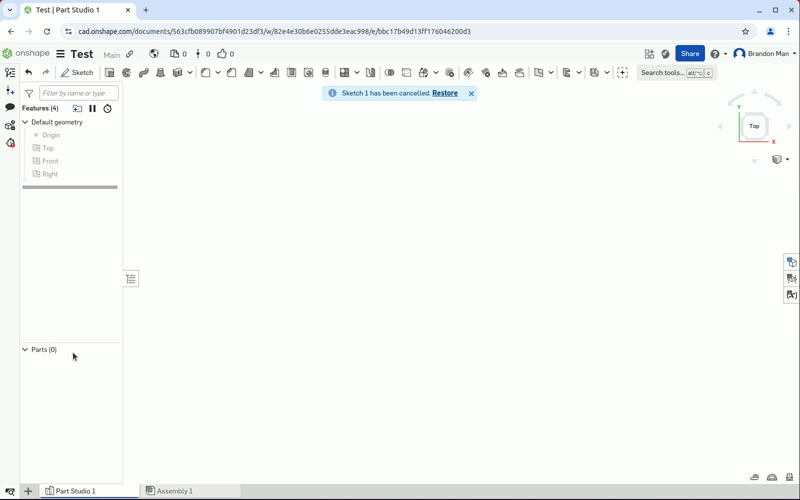
key(up)
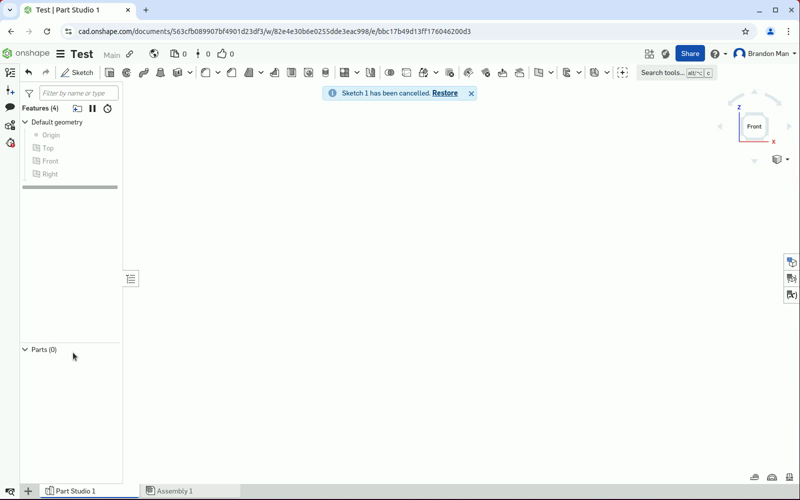
key_up(shift)
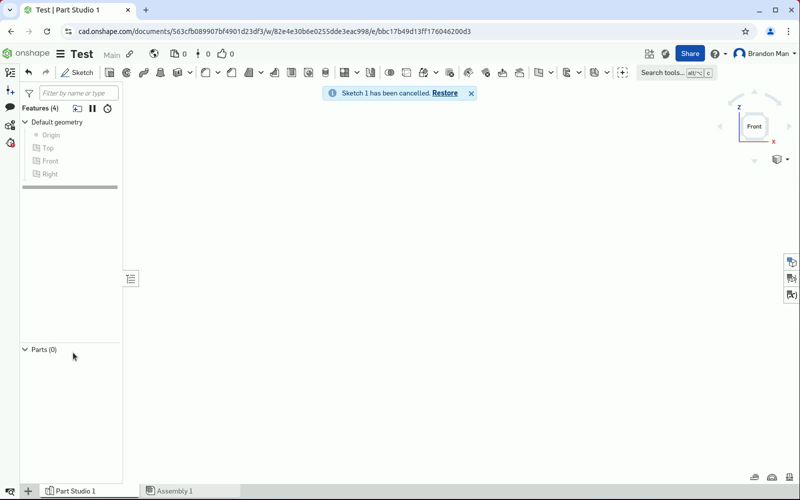
mouse_move(73, 352)
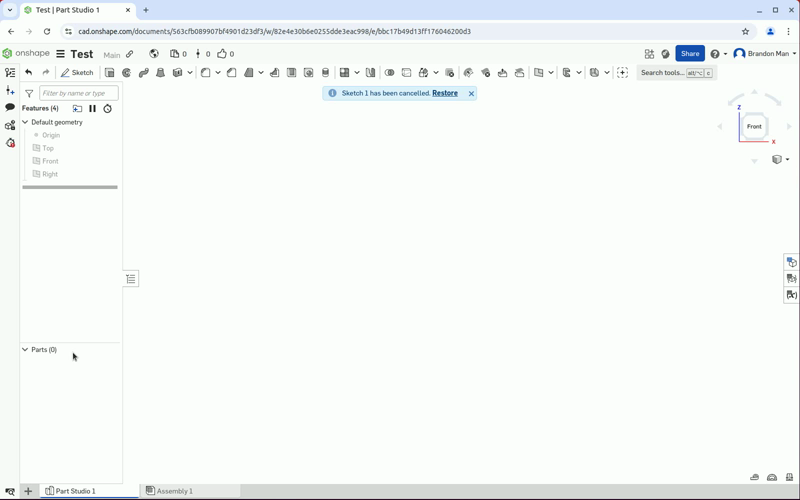
key(shift+y)
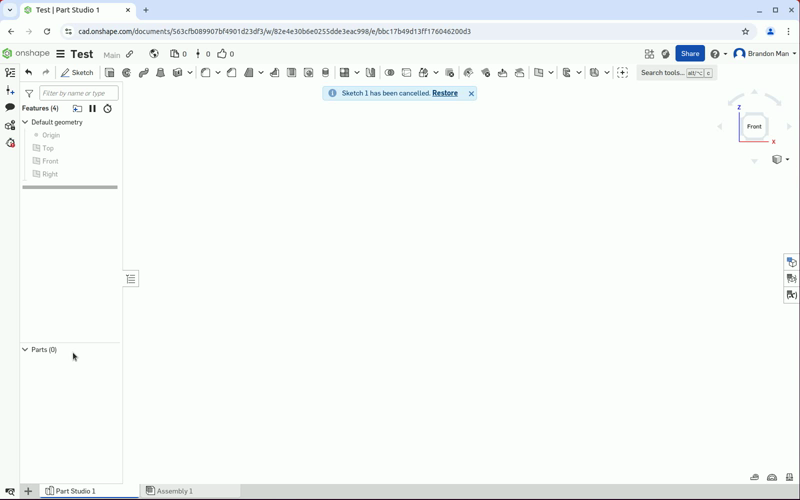
key(shift+s)
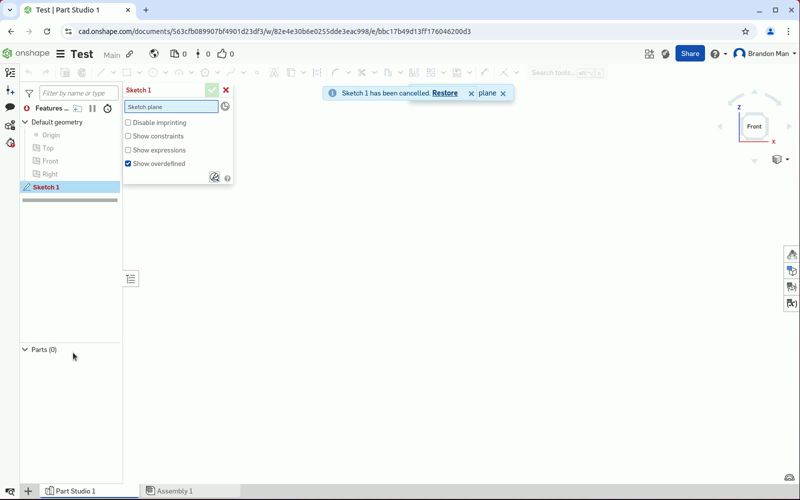
mouse_move(73, 163)
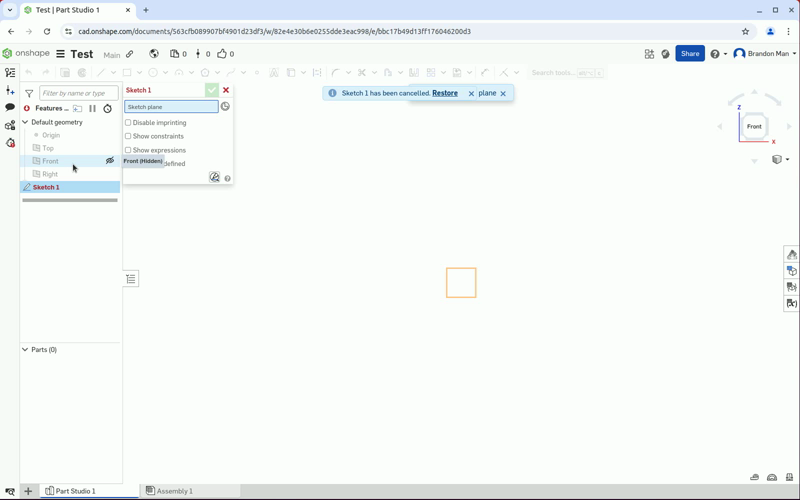
click(73, 163)
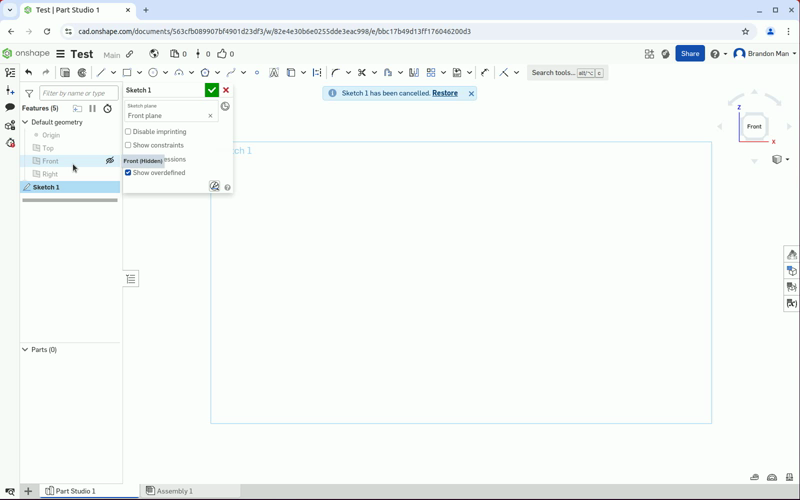
mouse_move(73, 352)
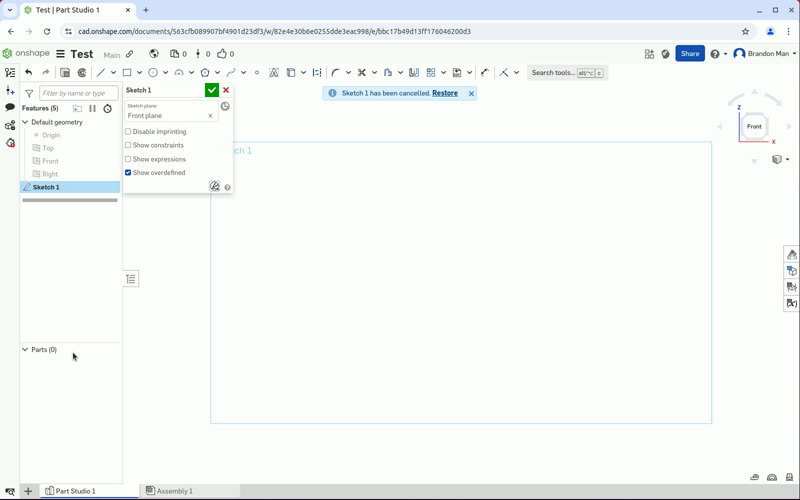
key(y)
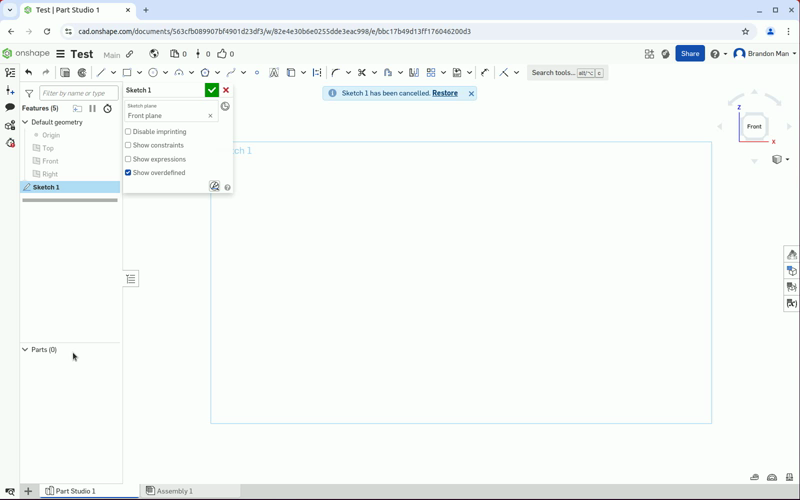
key(l)
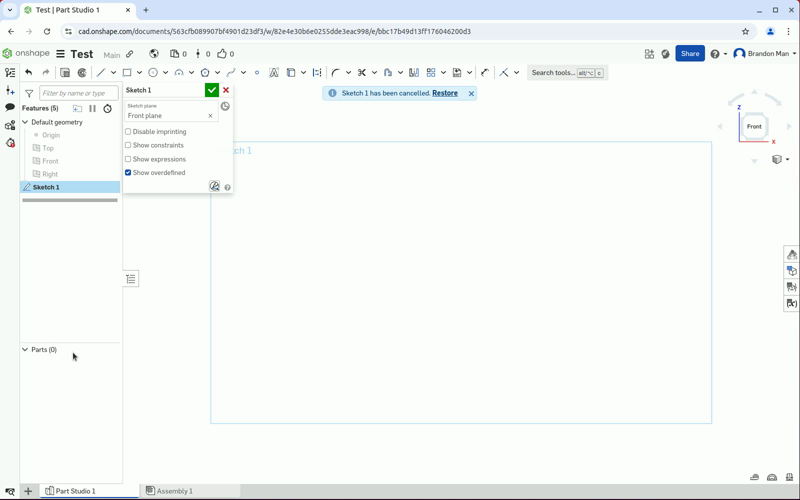
key_down(shift)
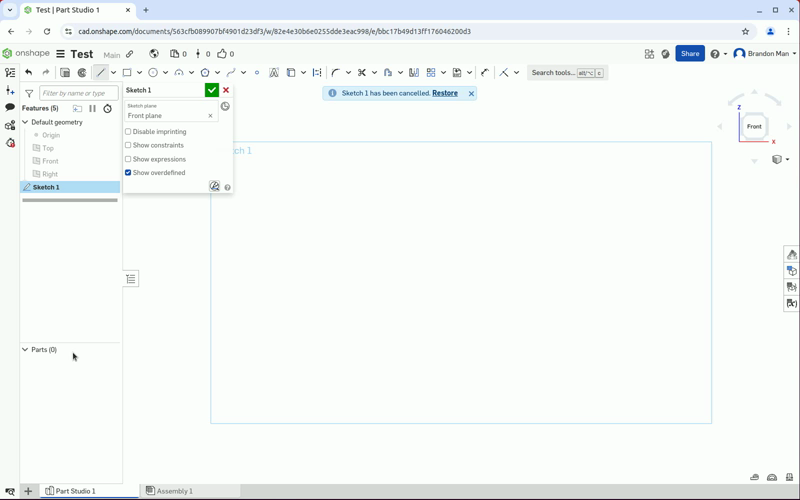
mouse_move(348, 346)
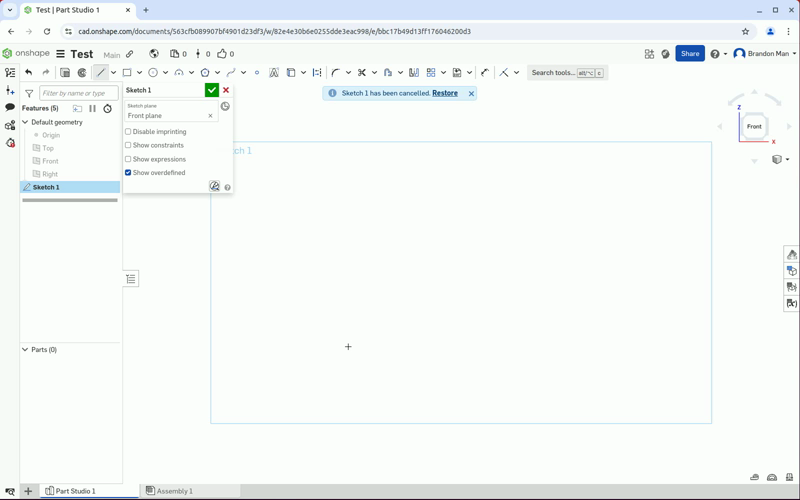
click(348, 346)
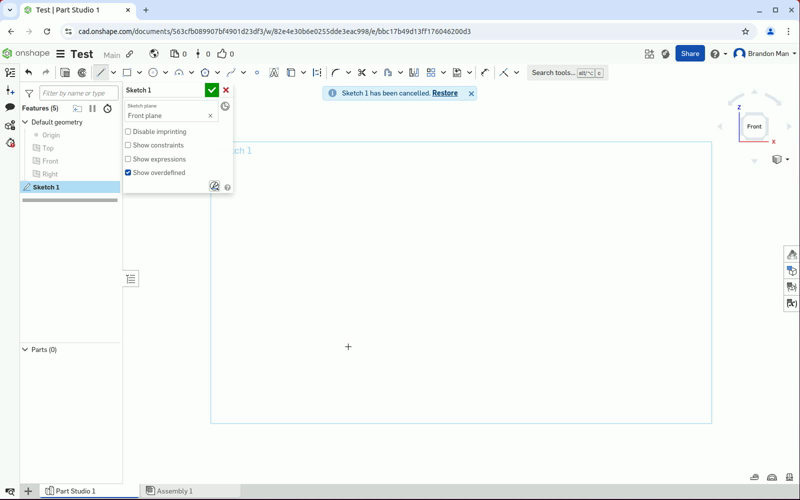
key_up(shift)
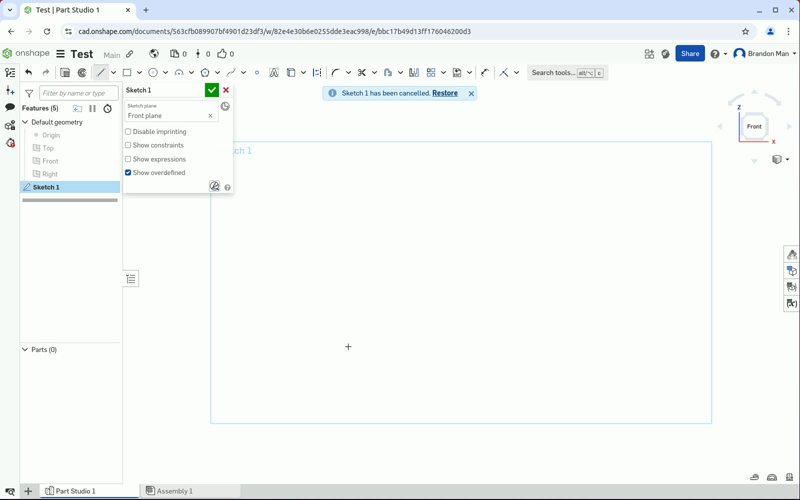
key_down(shift)
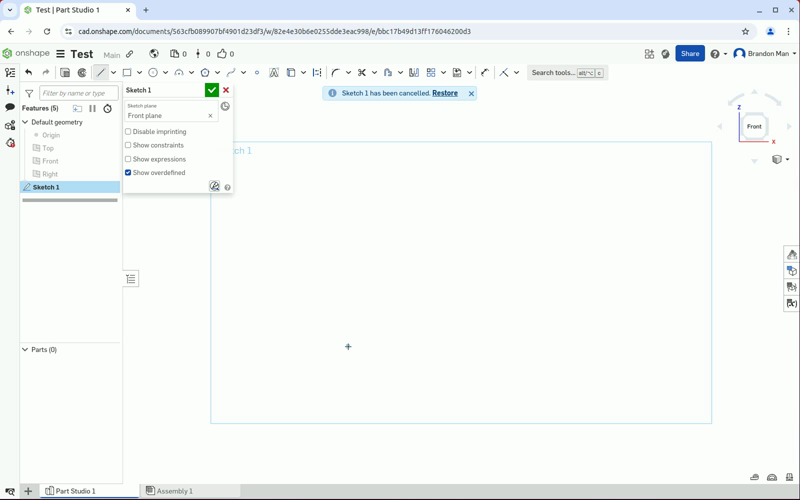
mouse_move(378, 346)
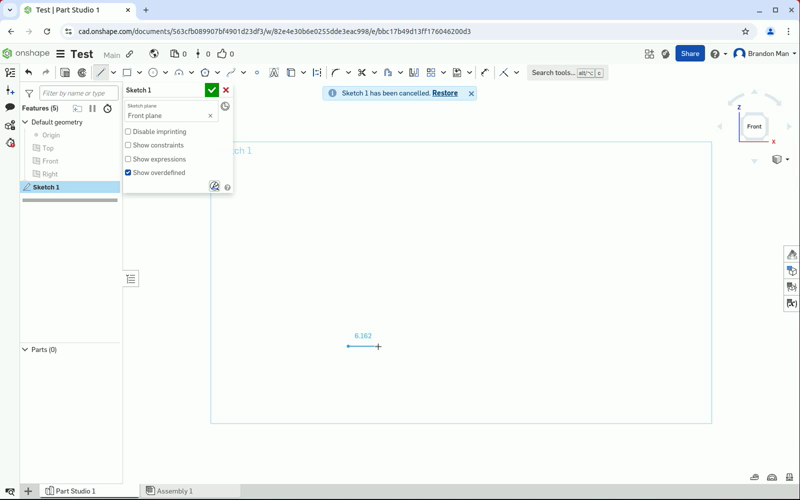
mouse_move(351, 346)
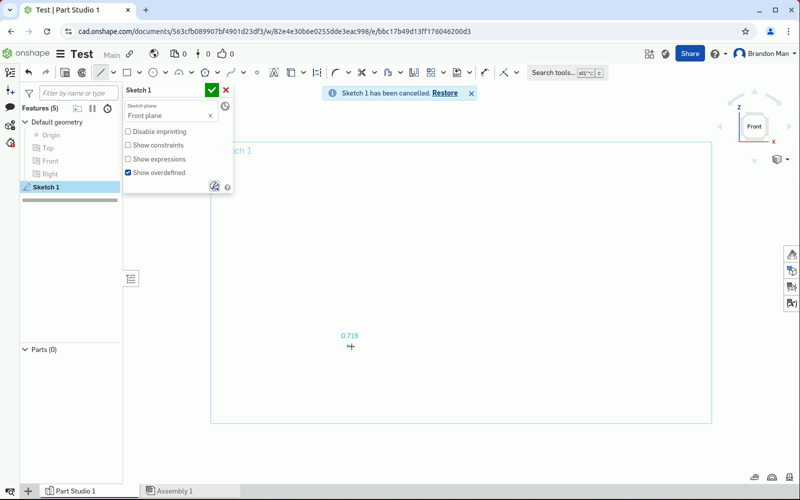
scroll(6)
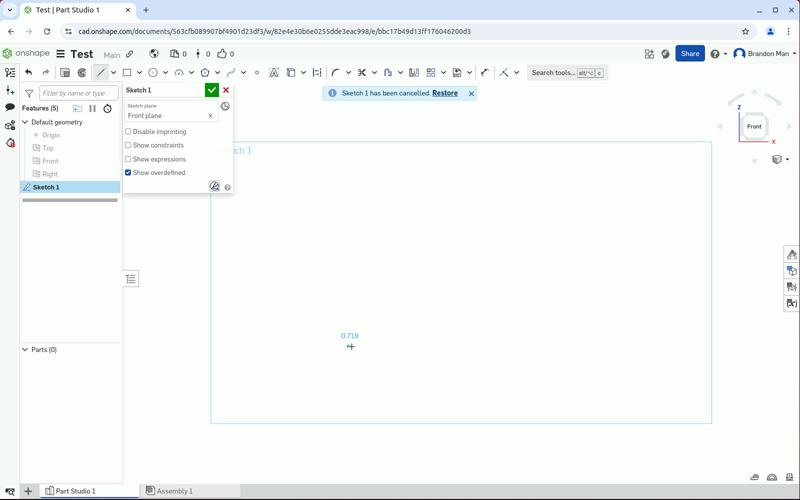
scroll(6)
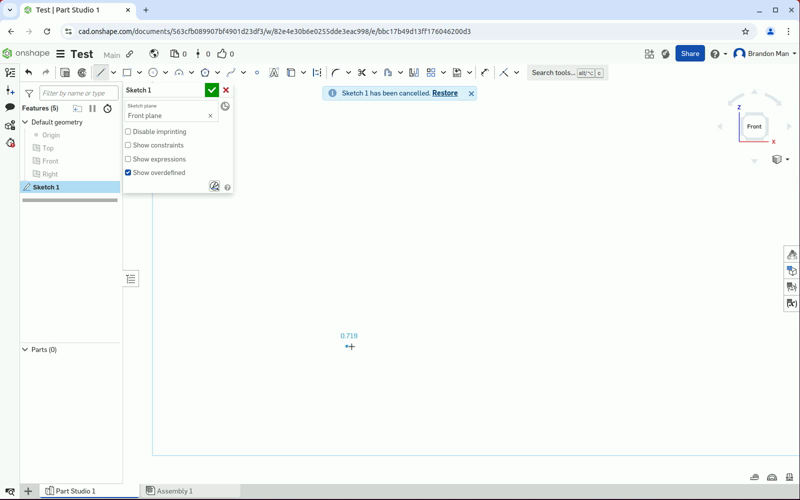
scroll(6)
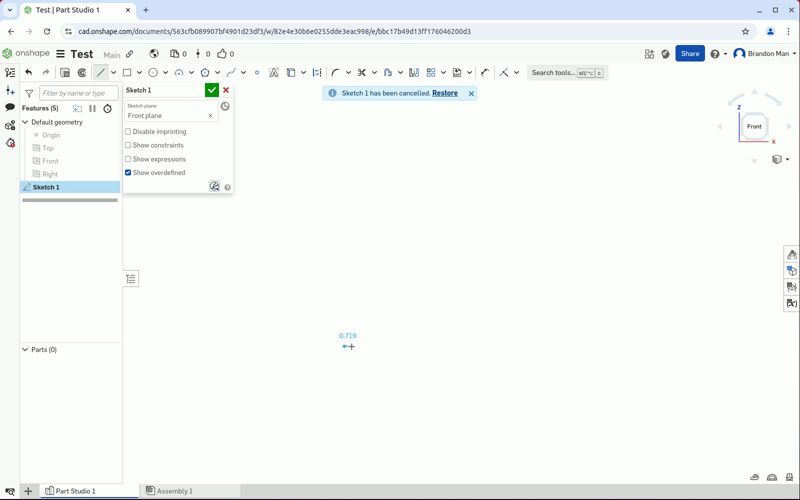
scroll(6)
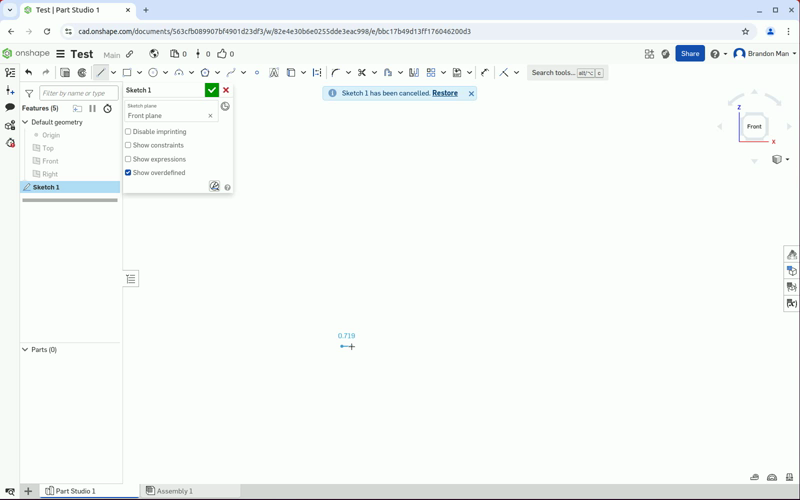
scroll(6)
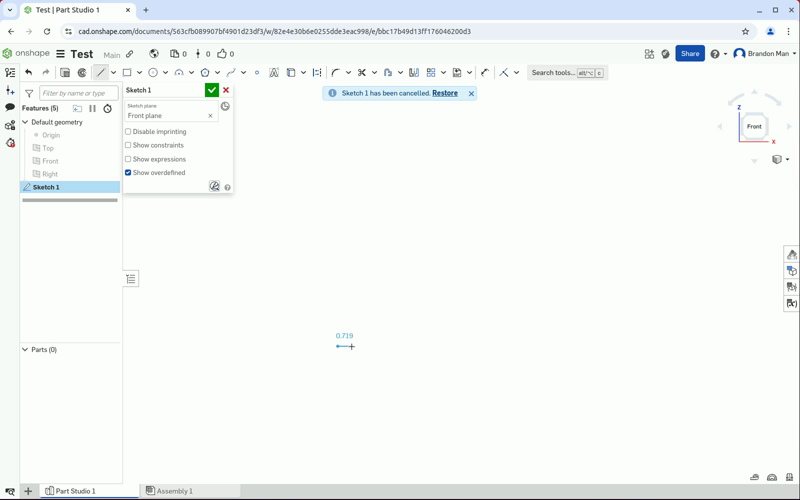
scroll(6)
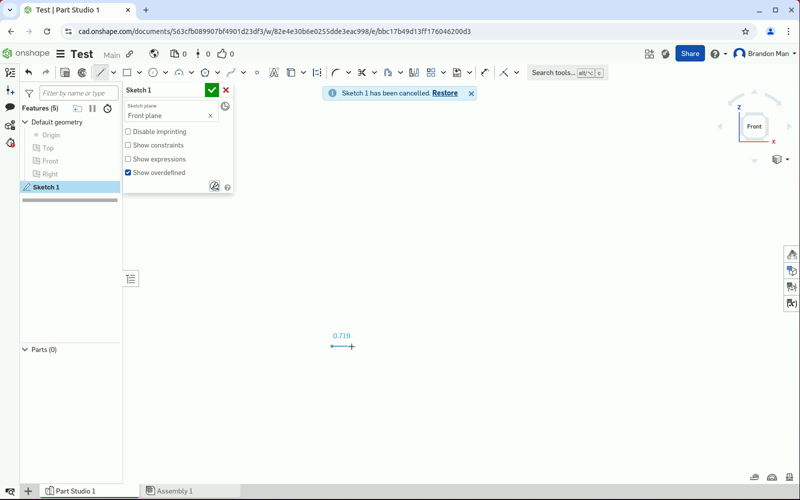
scroll(6)
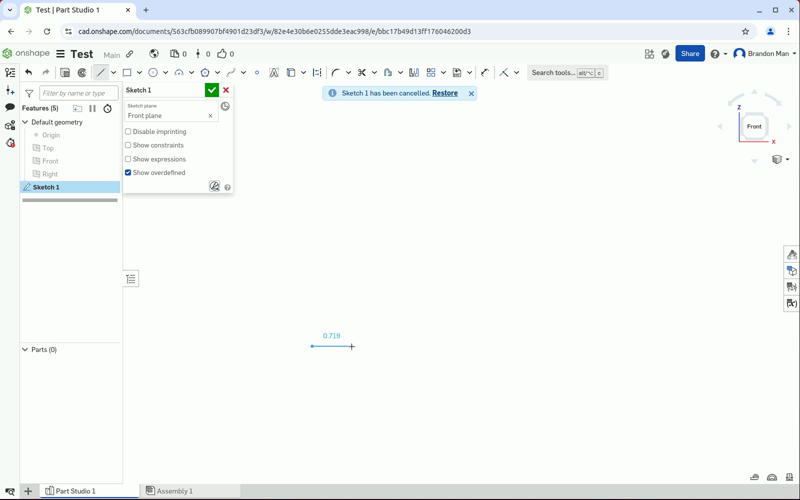
click(351, 346)
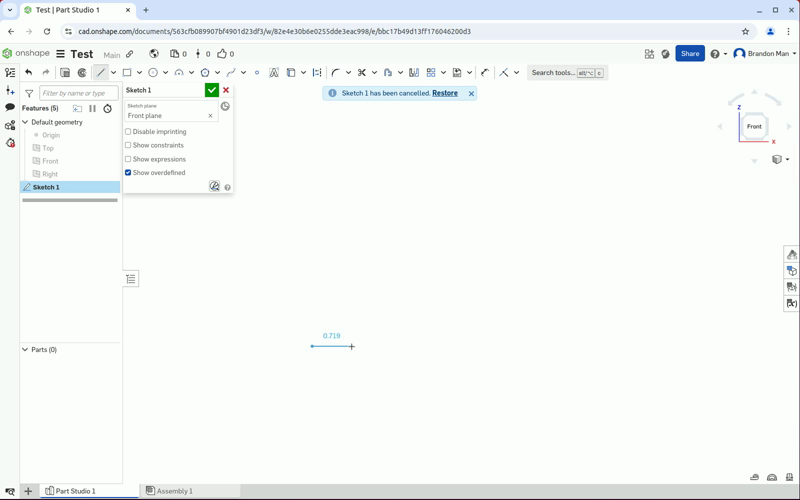
scroll(-6)
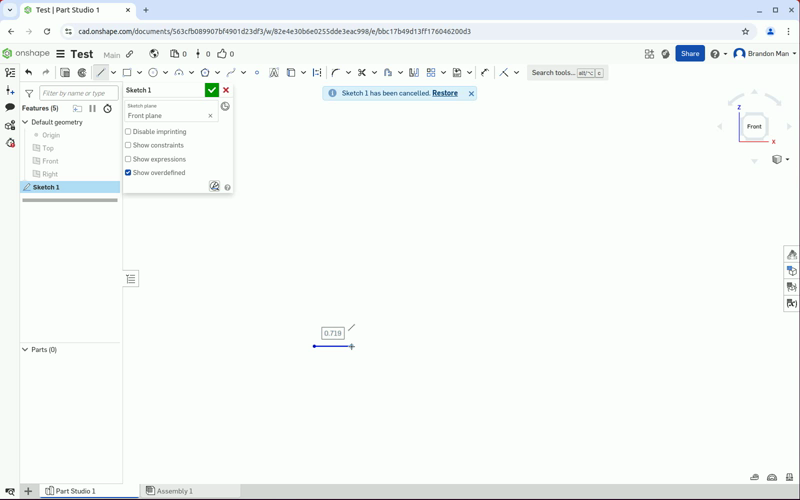
scroll(-6)
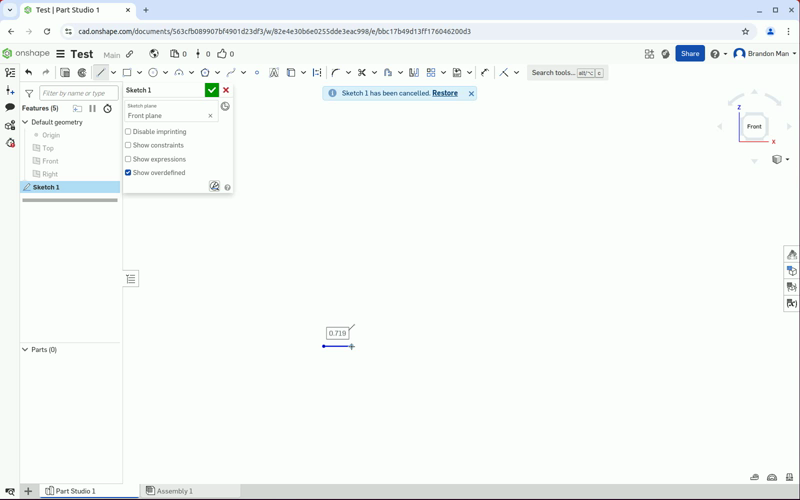
scroll(-6)
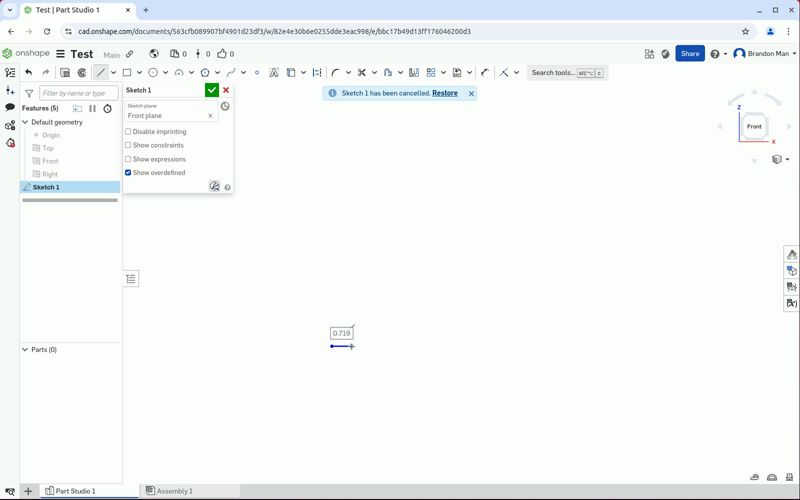
scroll(-6)
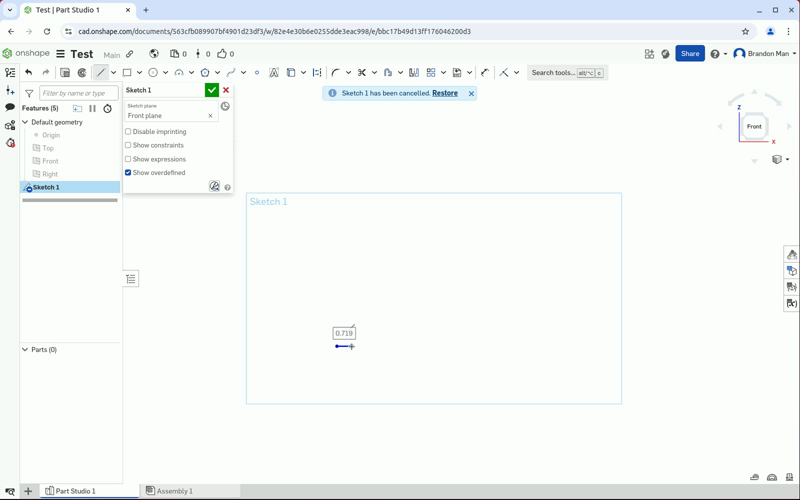
scroll(-6)
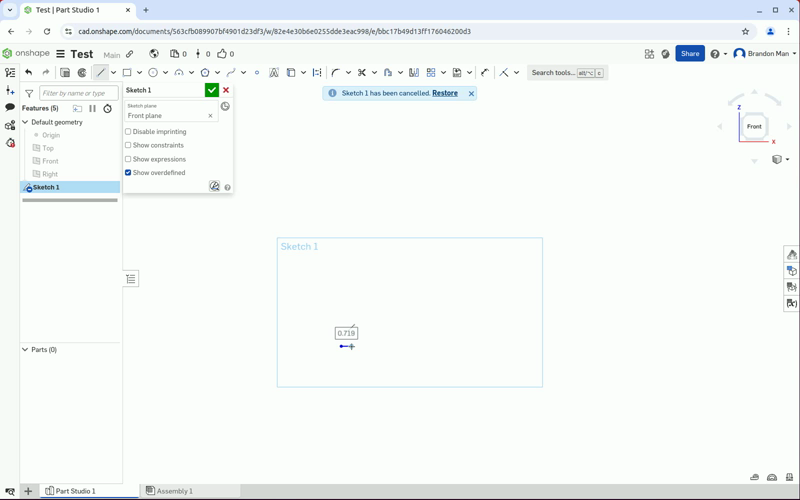
scroll(-6)
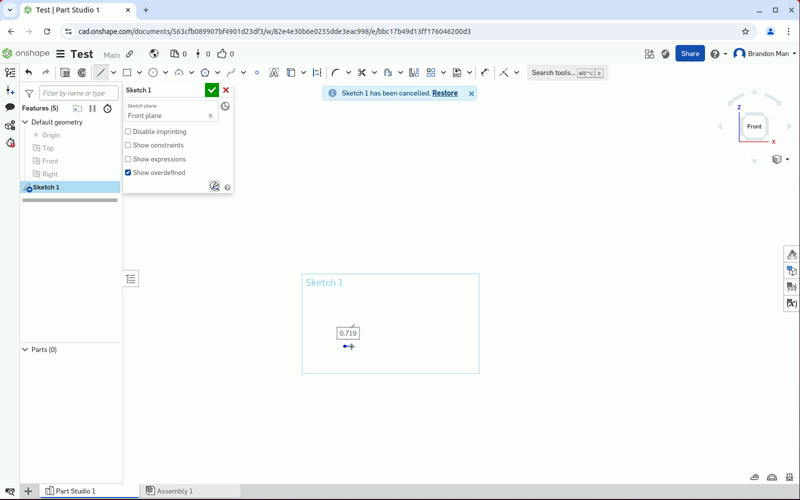
scroll(-6)
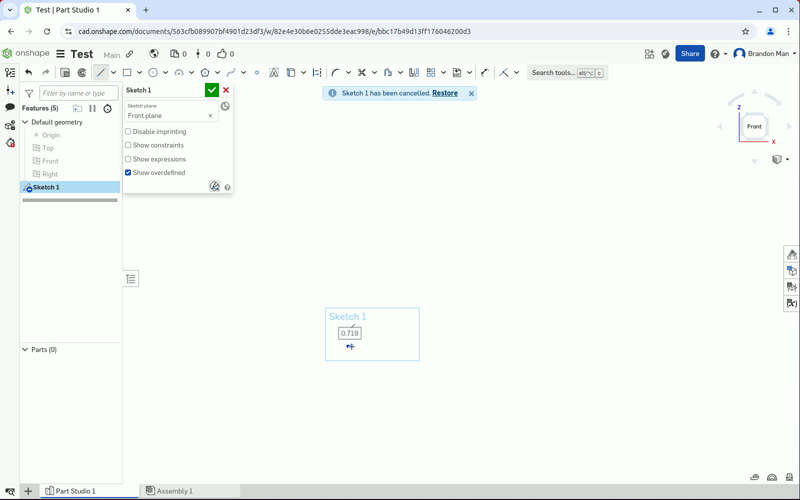
key_up(shift)
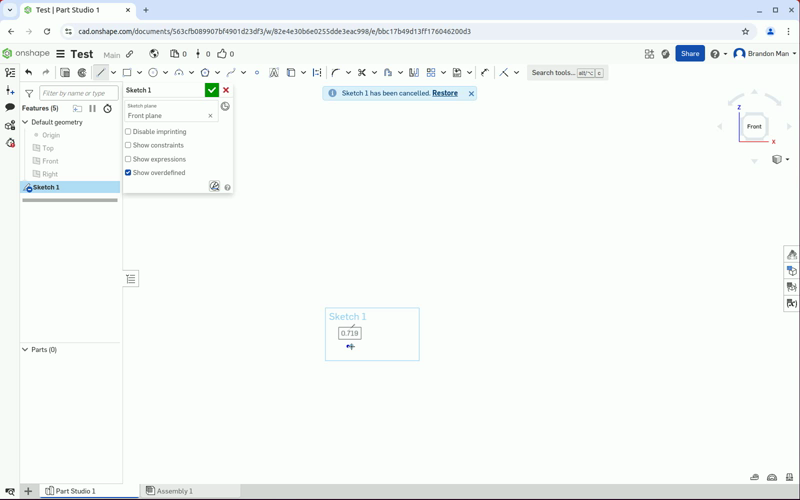
key_down(shift)
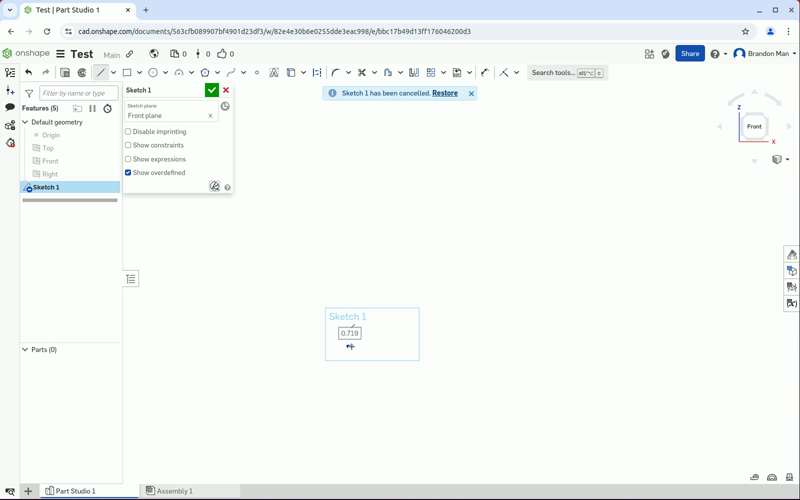
mouse_move(381, 346)
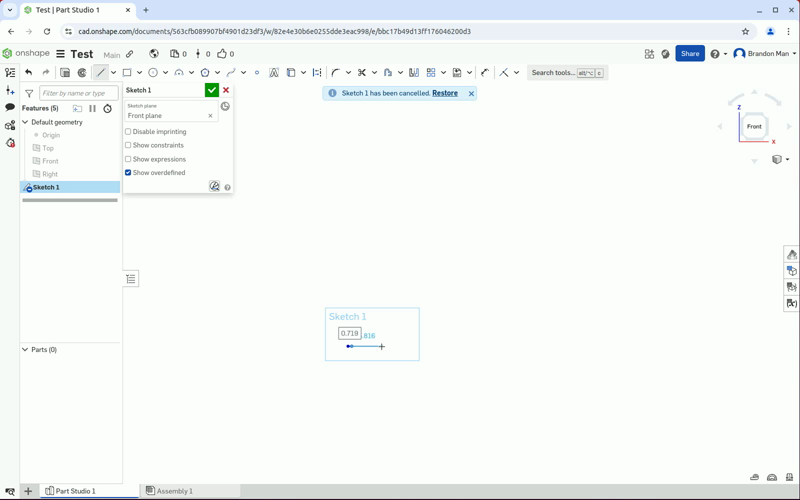
mouse_move(351, 340)
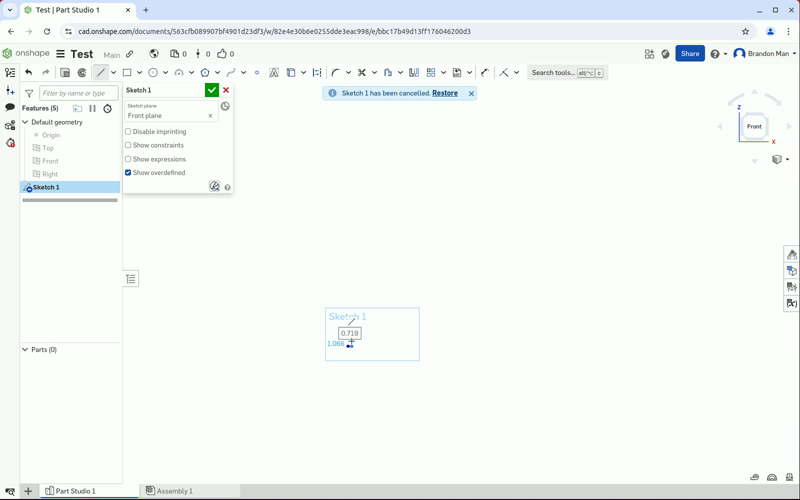
scroll(6)
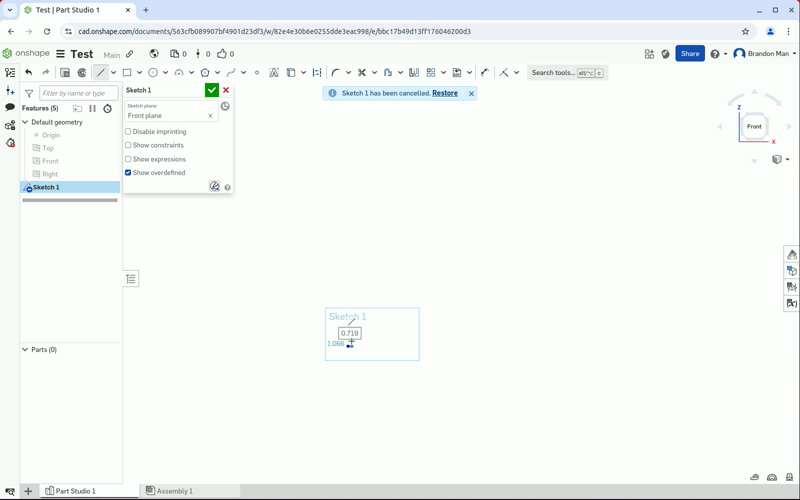
scroll(6)
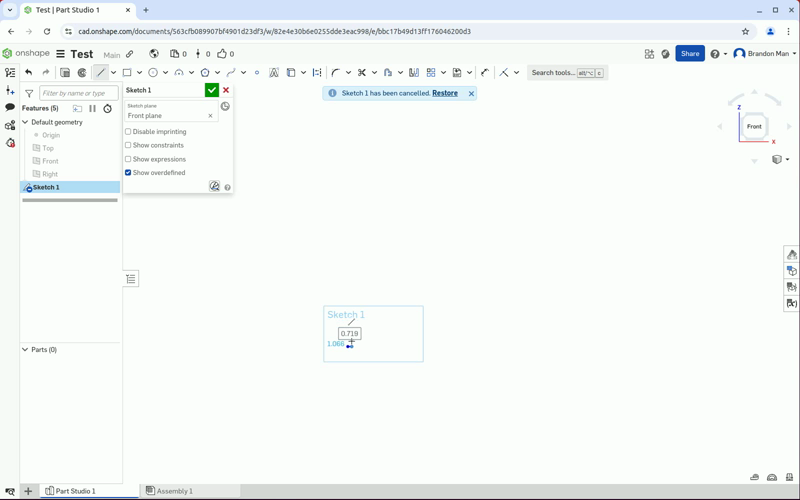
scroll(6)
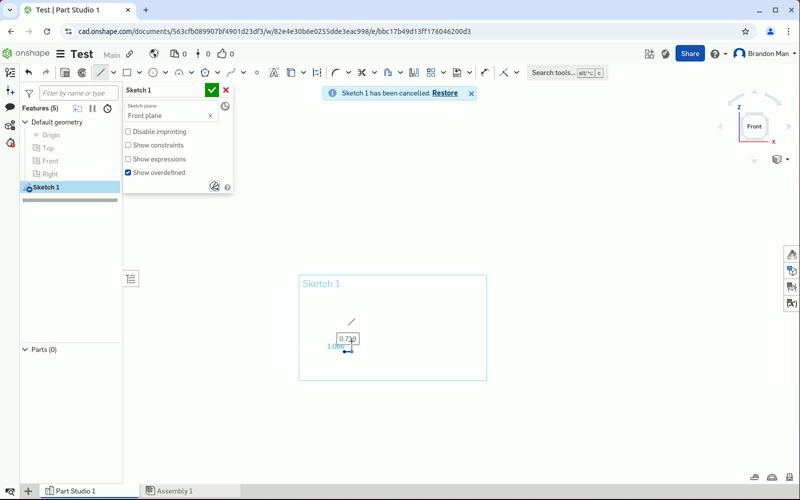
scroll(6)
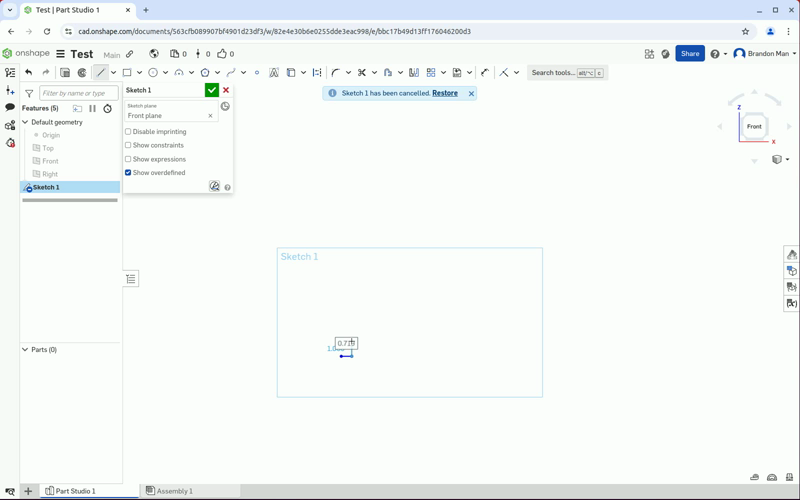
scroll(6)
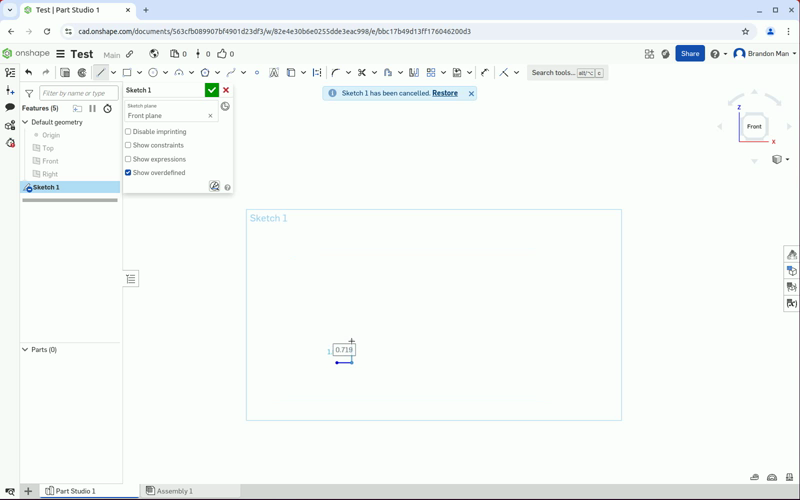
scroll(6)
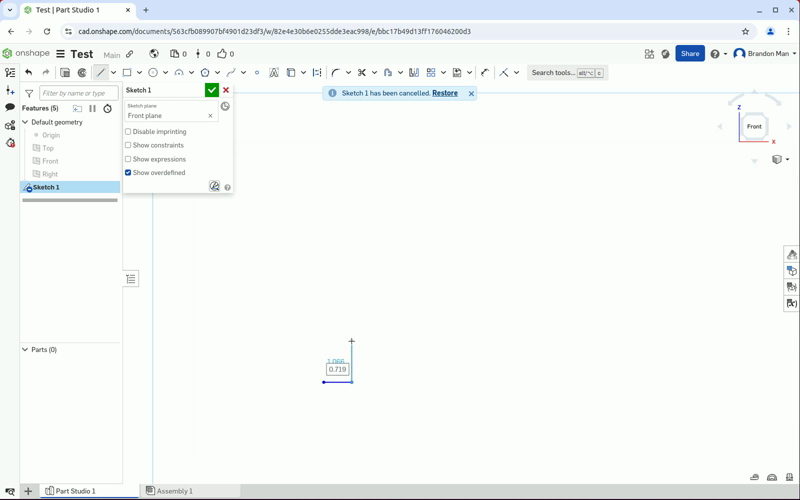
scroll(6)
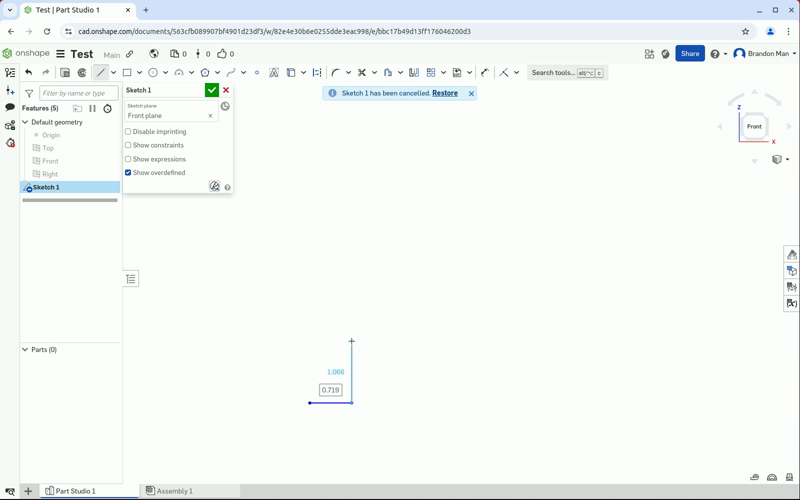
click(351, 340)
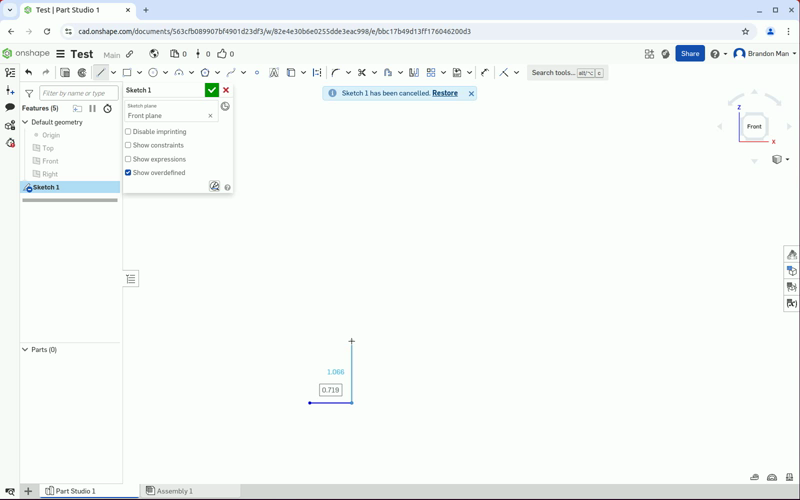
scroll(-6)
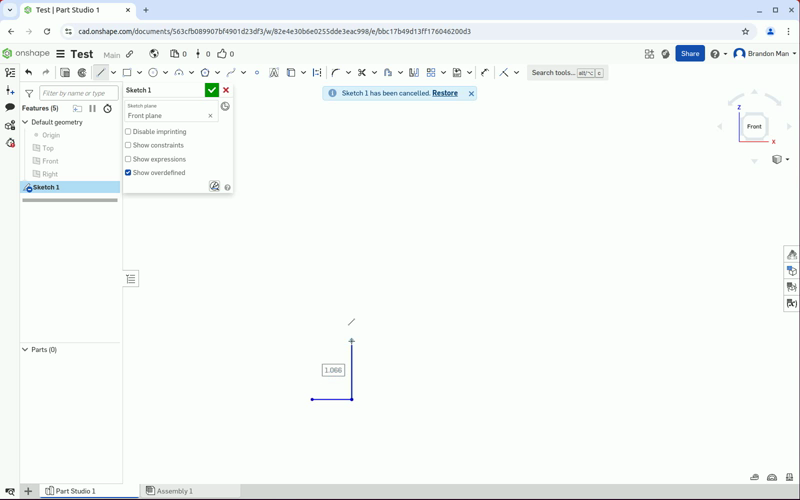
scroll(-6)
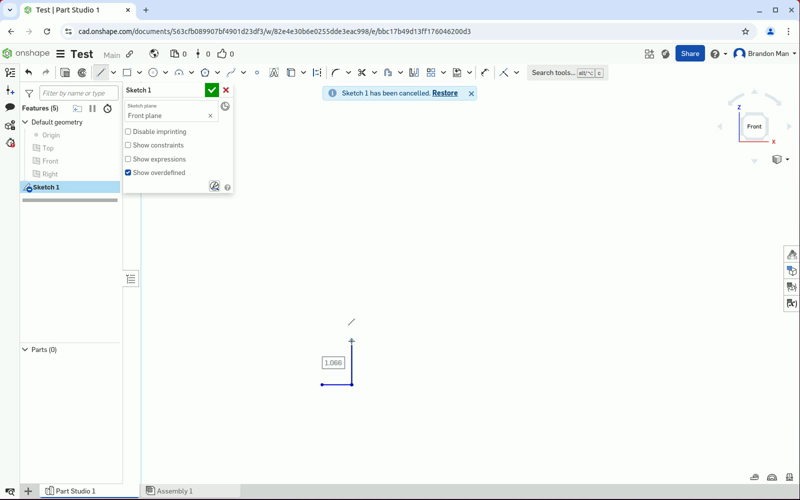
scroll(-6)
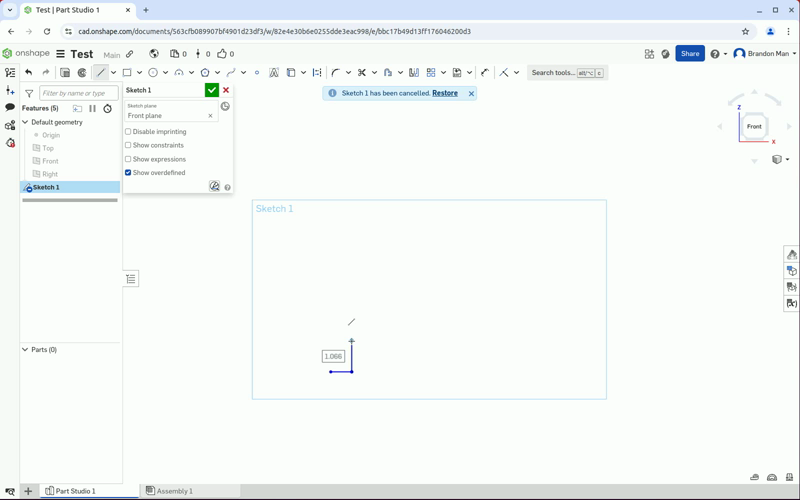
scroll(-6)
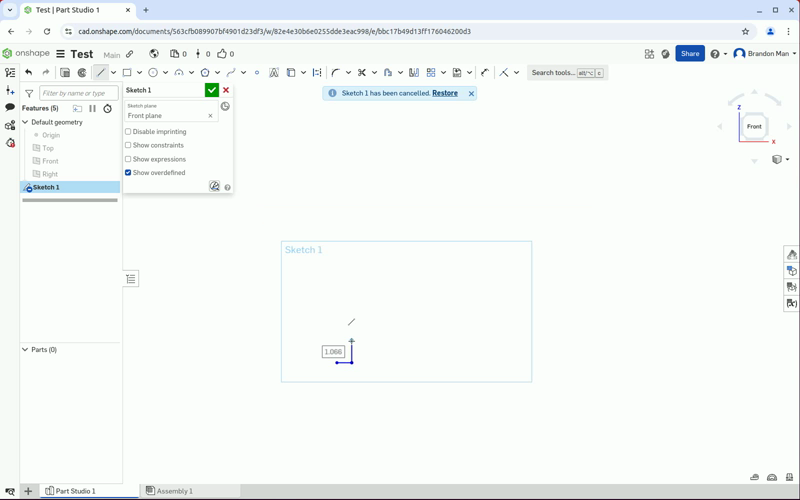
scroll(-6)
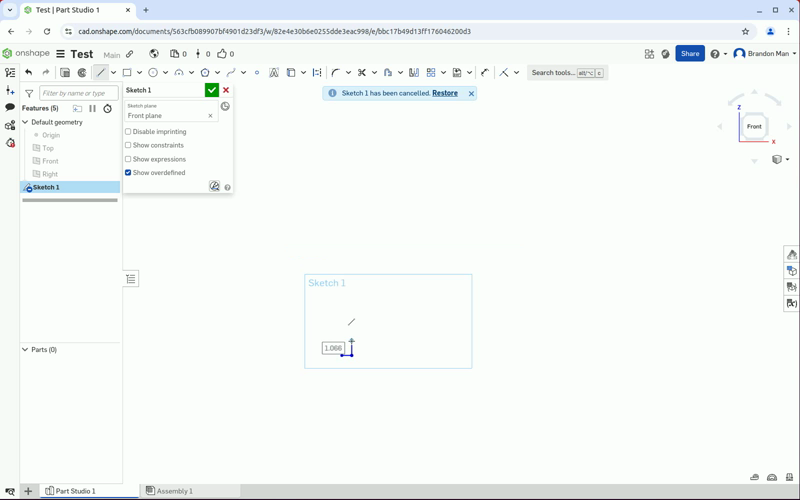
scroll(-6)
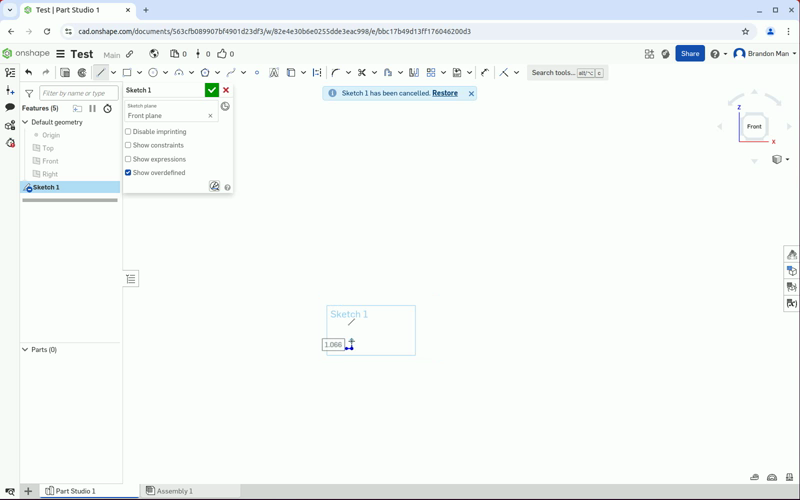
scroll(-6)
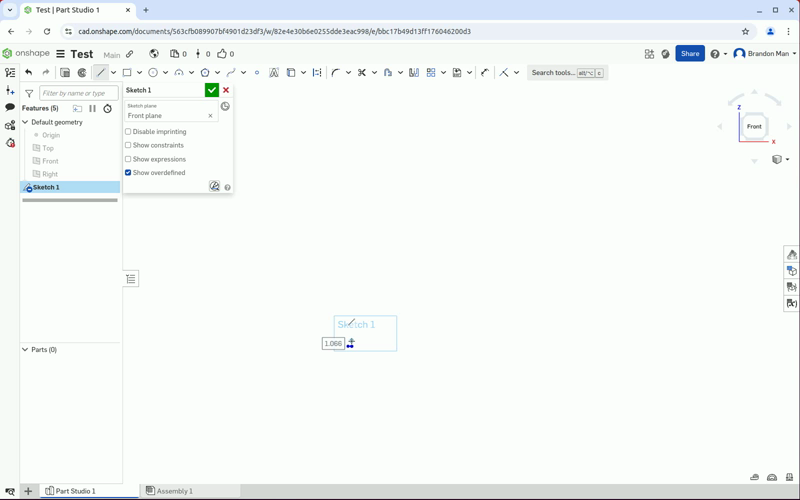
key_up(shift)
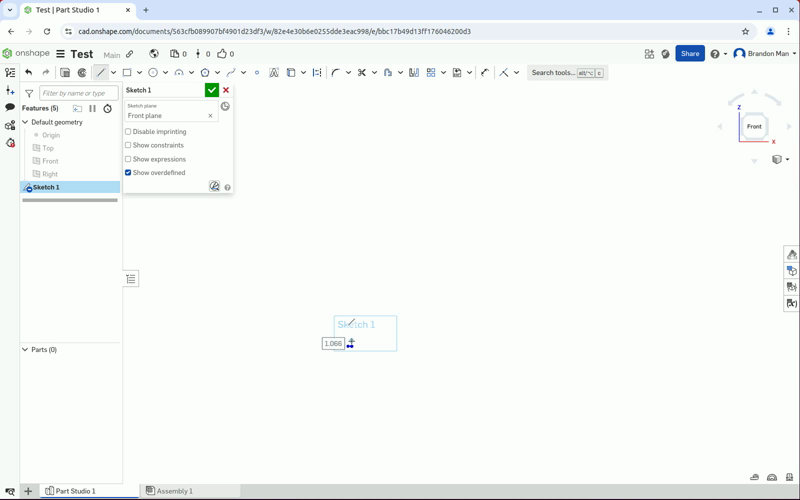
key_down(shift)
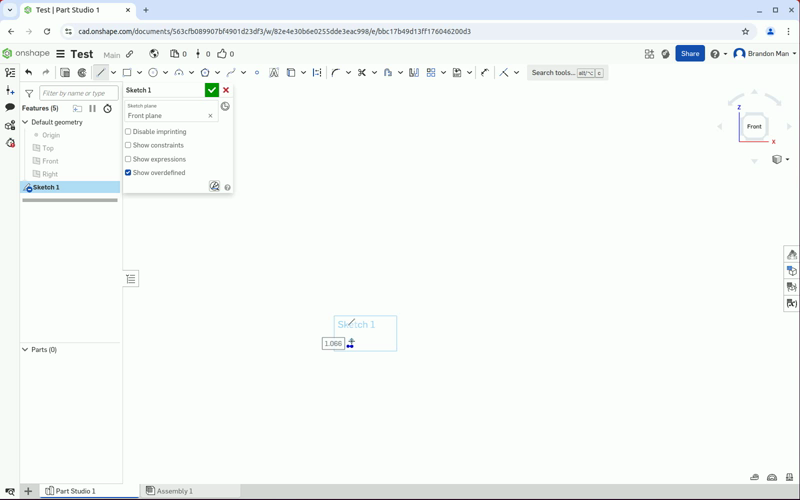
mouse_move(381, 340)
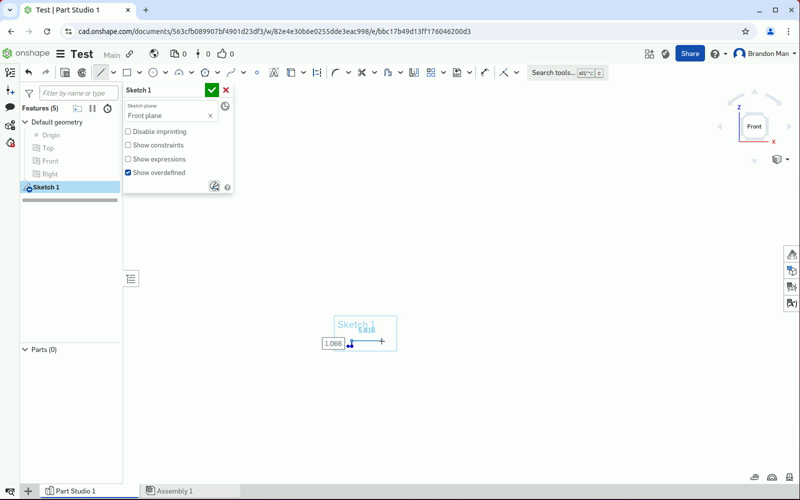
mouse_move(348, 340)
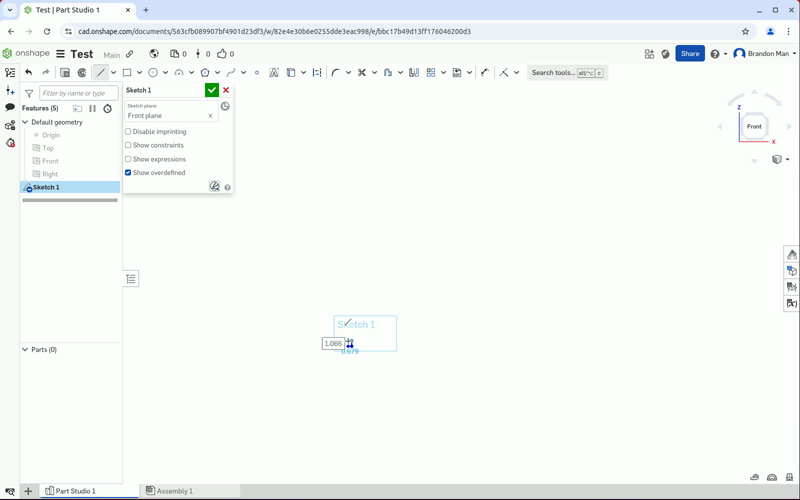
scroll(6)
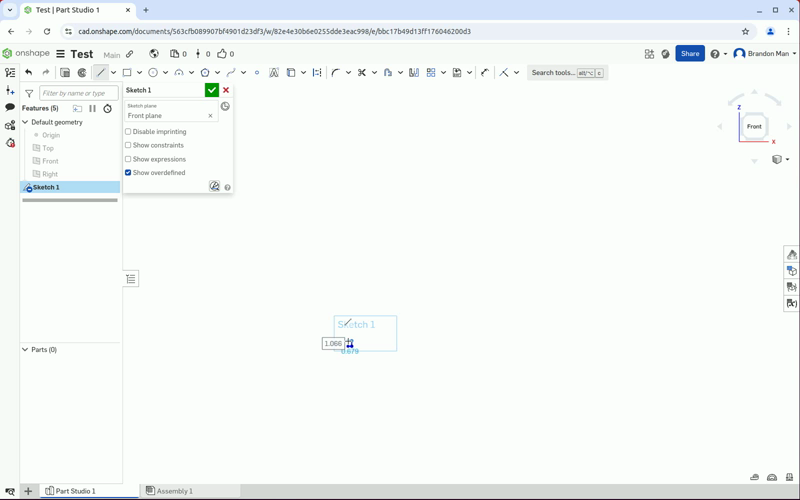
scroll(6)
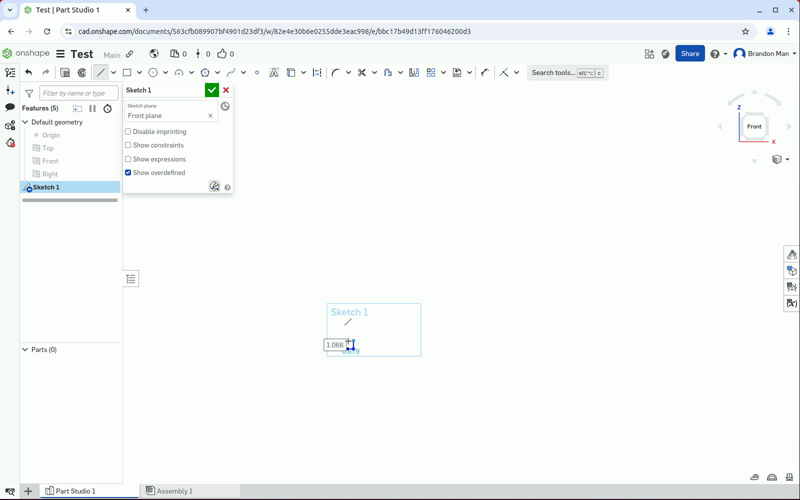
scroll(6)
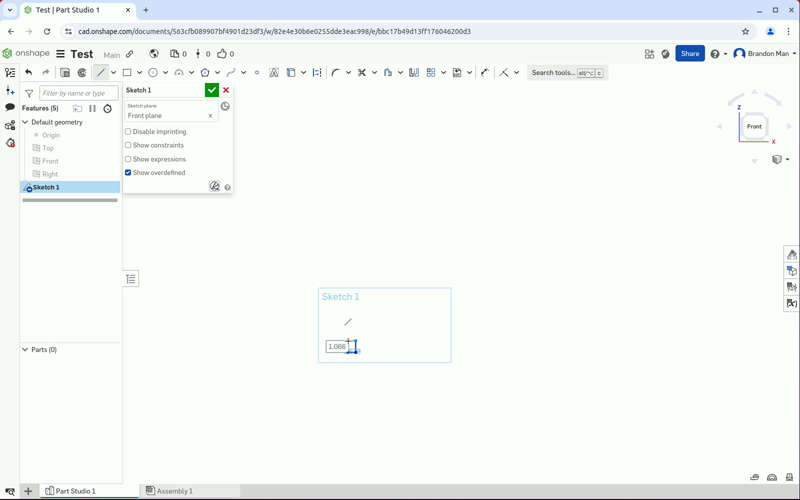
scroll(6)
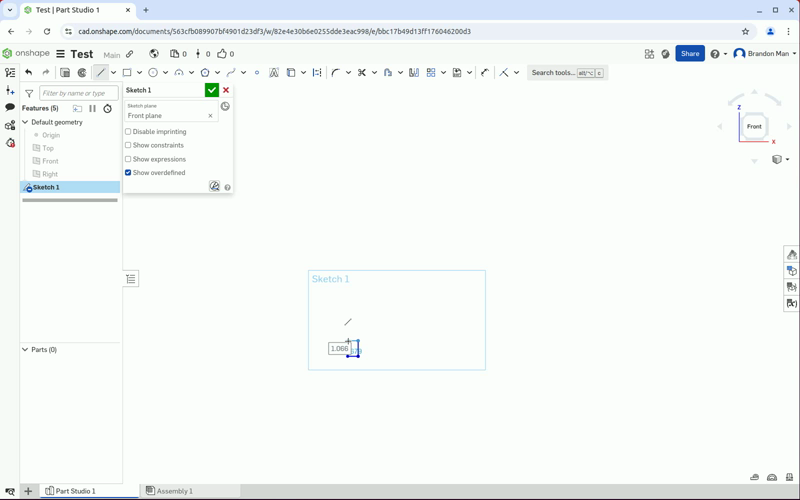
scroll(6)
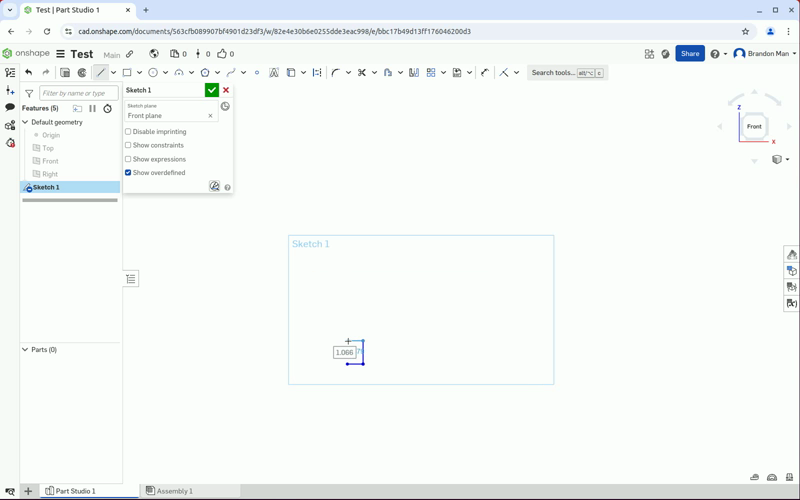
scroll(6)
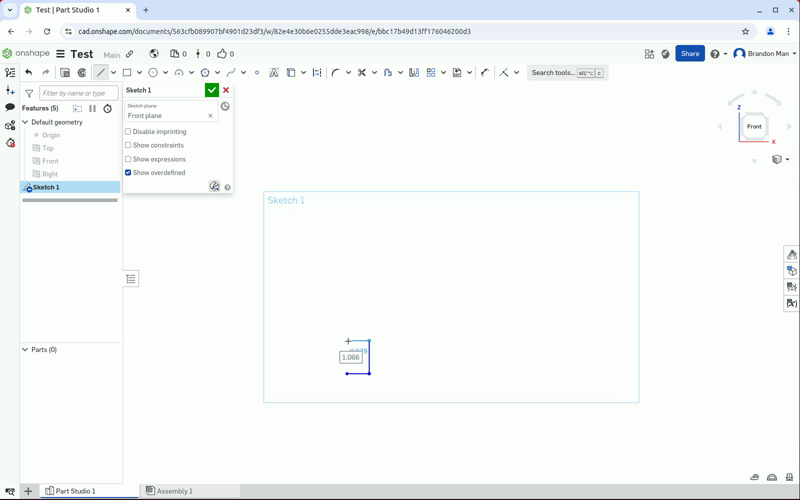
scroll(6)
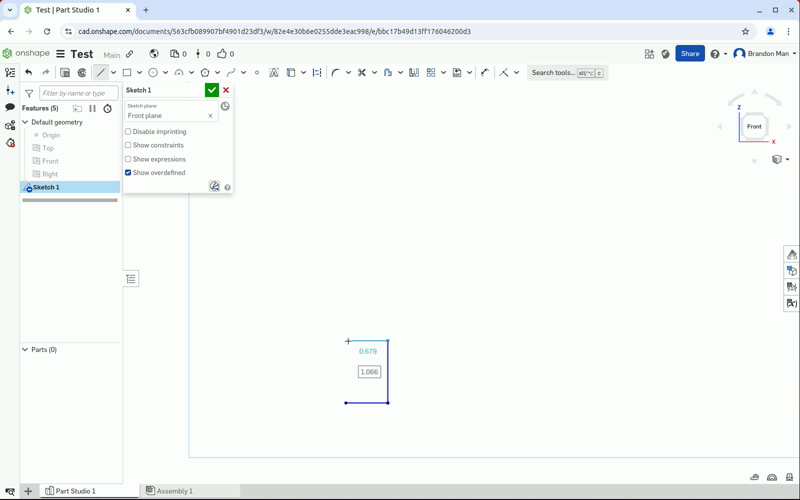
click(348, 340)
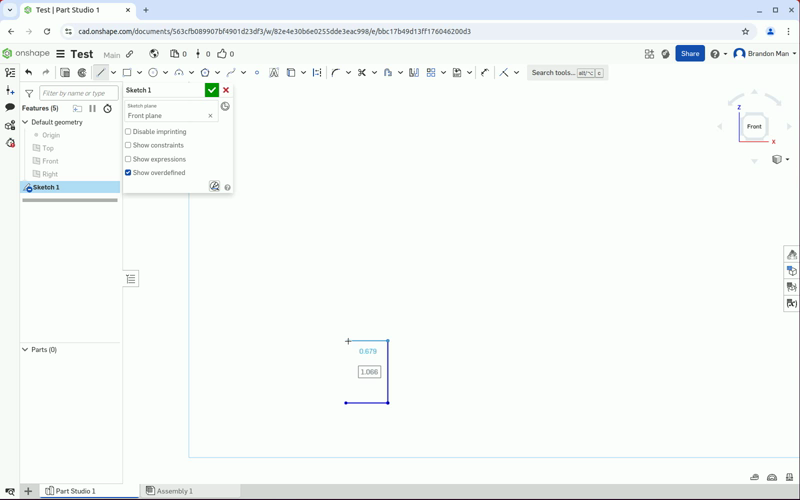
scroll(-6)
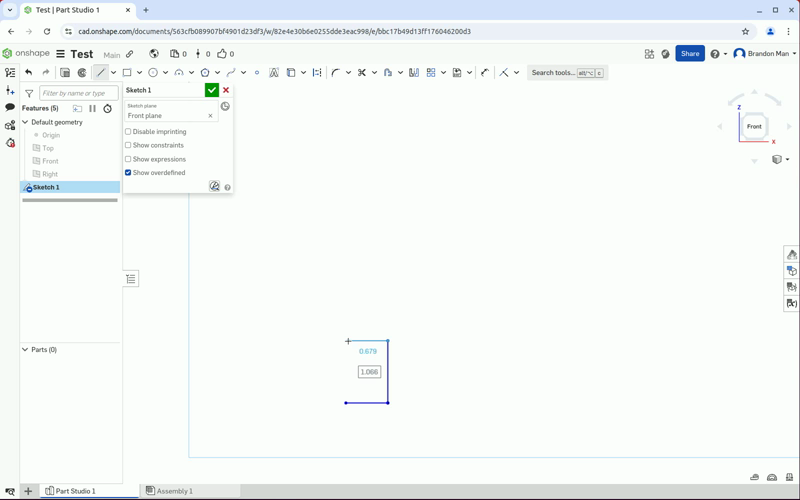
scroll(-6)
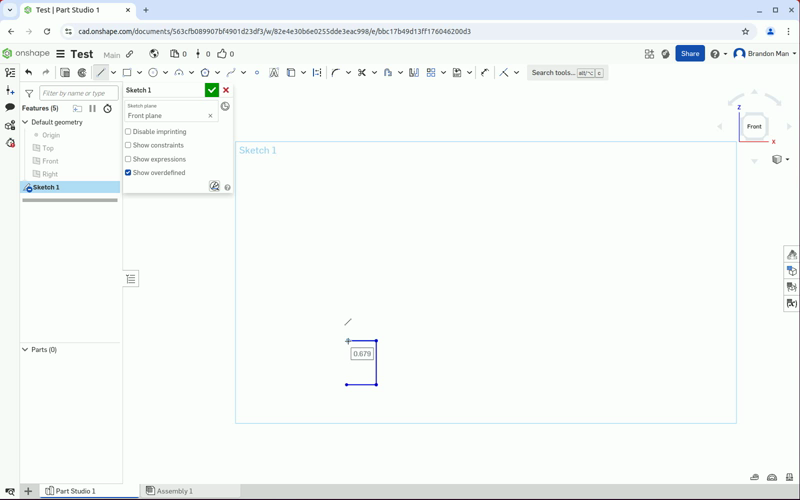
scroll(-6)
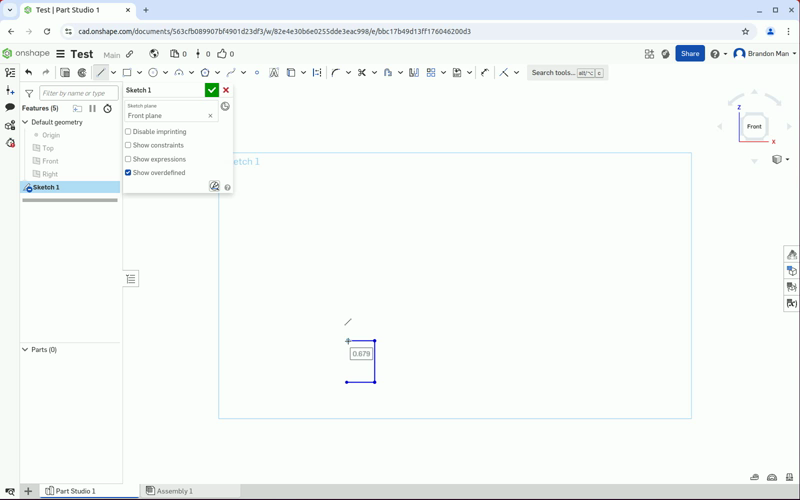
scroll(-6)
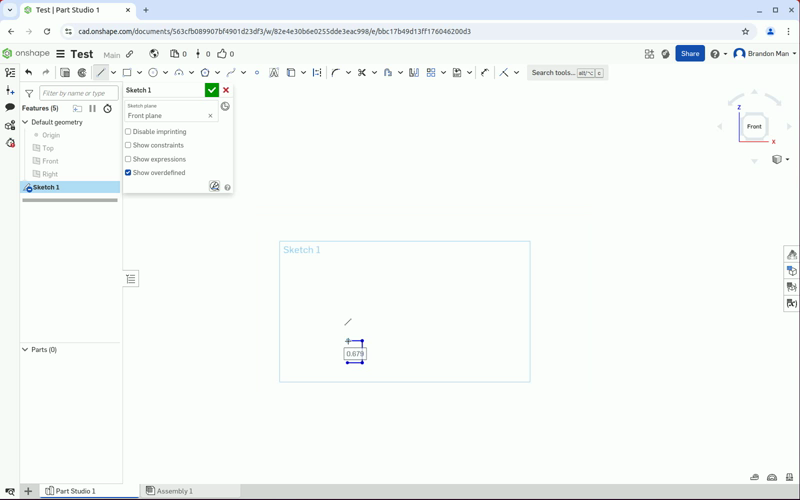
scroll(-6)
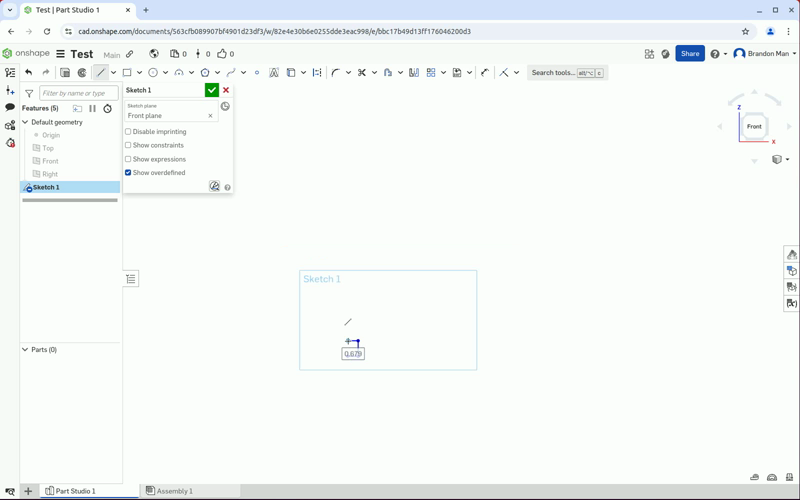
scroll(-6)
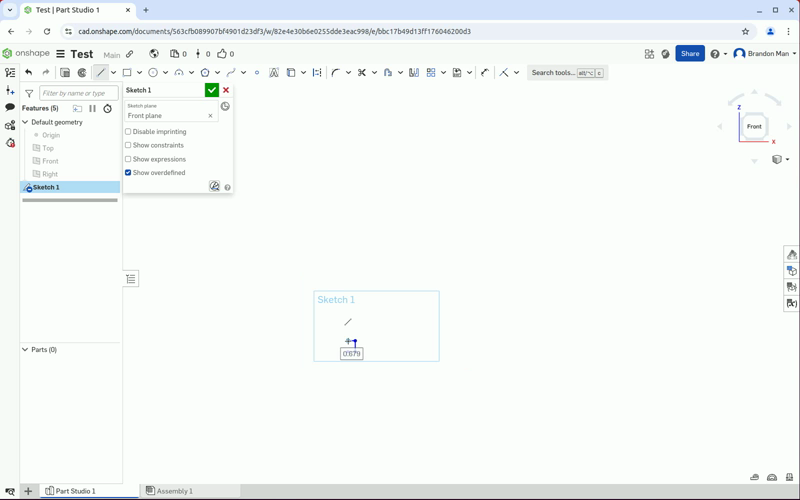
scroll(-6)
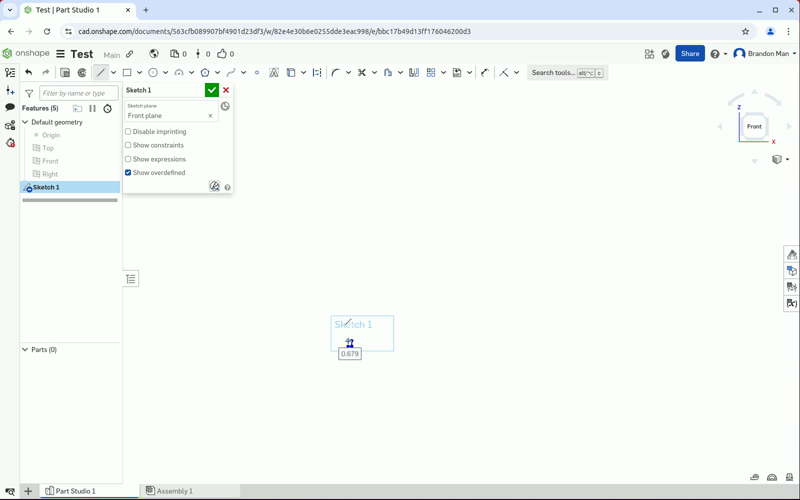
key_up(shift)
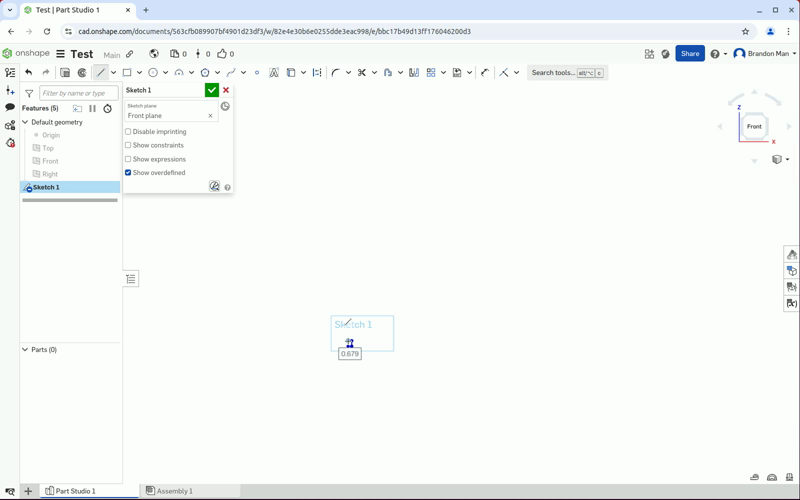
mouse_move(378, 340)
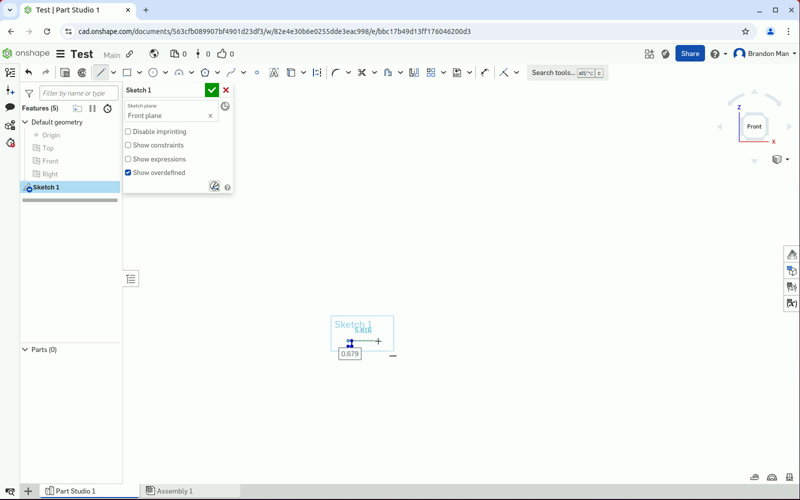
key_down(shift)
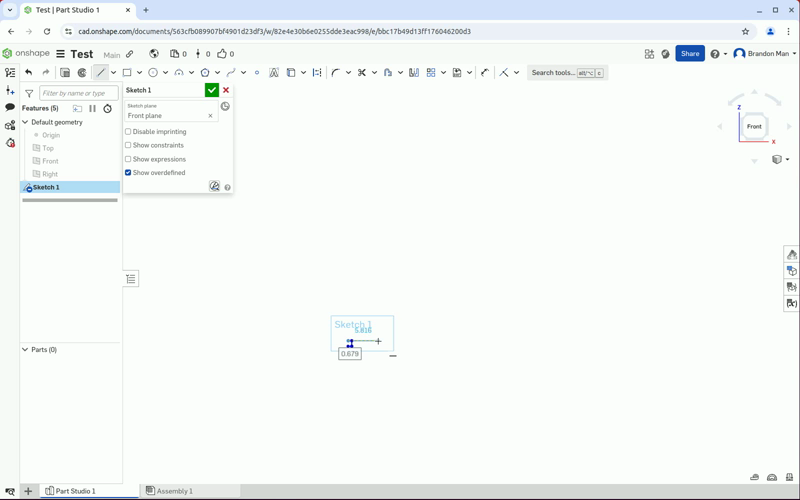
mouse_move(348, 346)
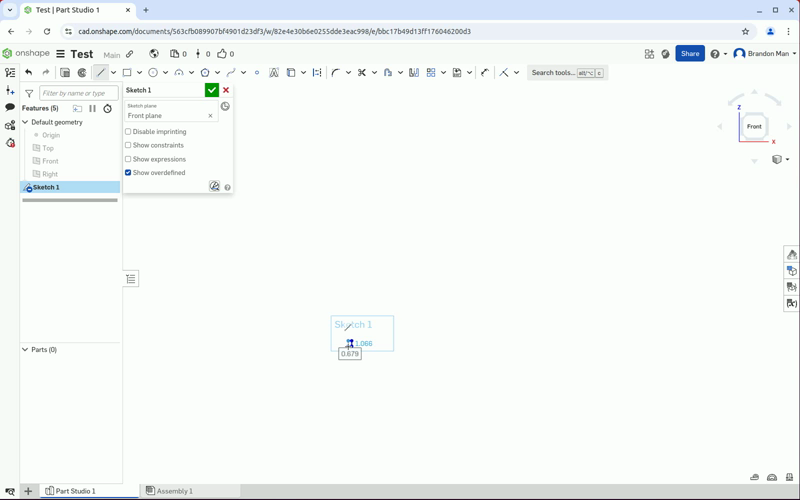
scroll(6)
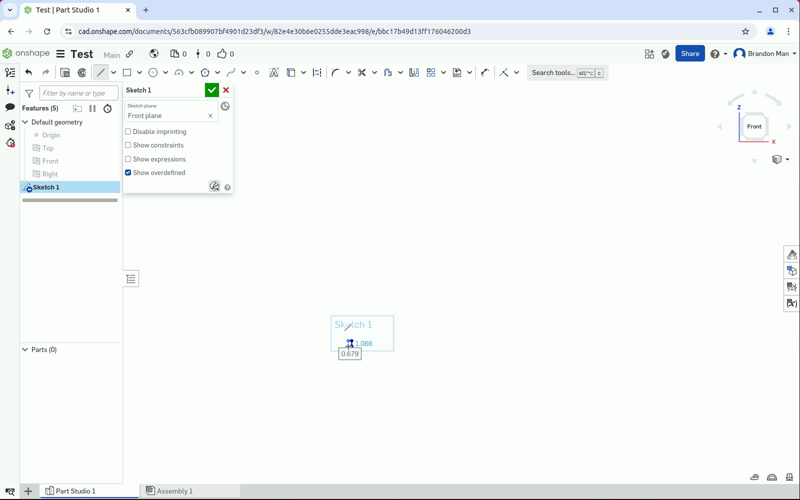
scroll(6)
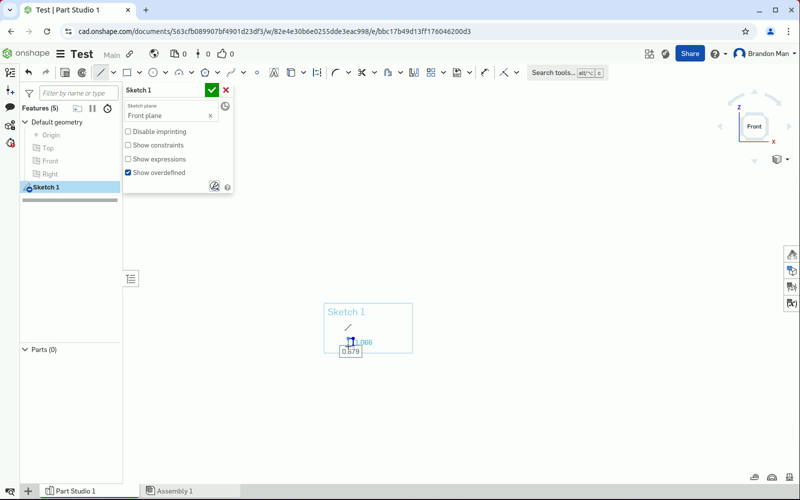
scroll(6)
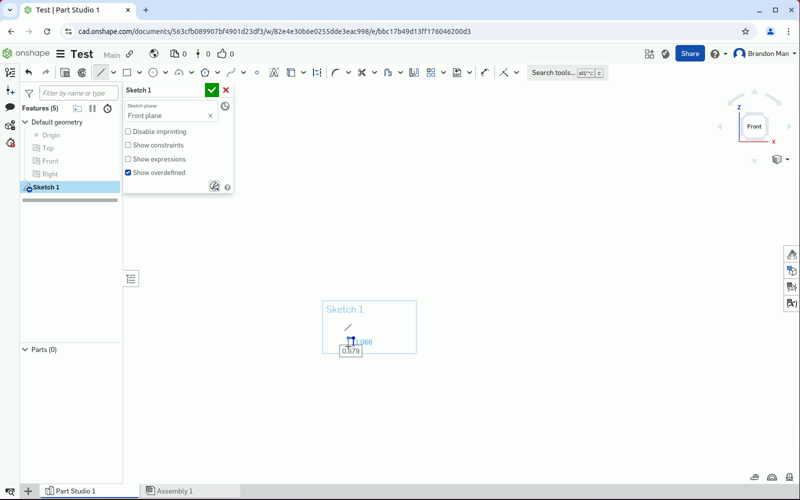
scroll(6)
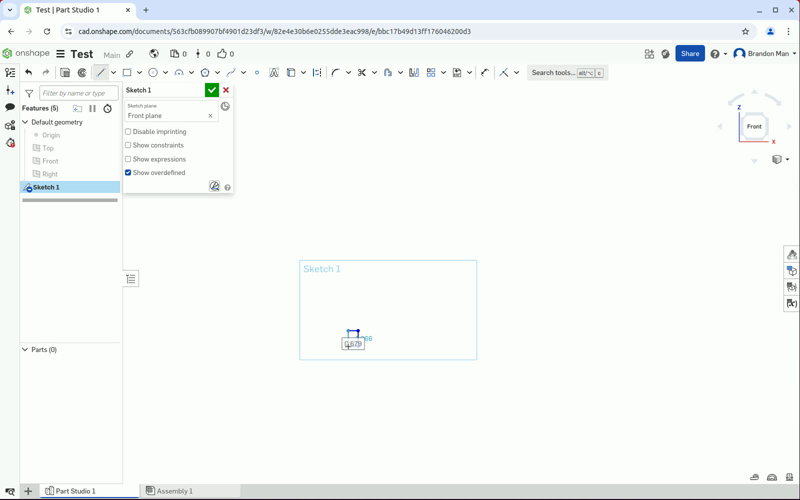
scroll(6)
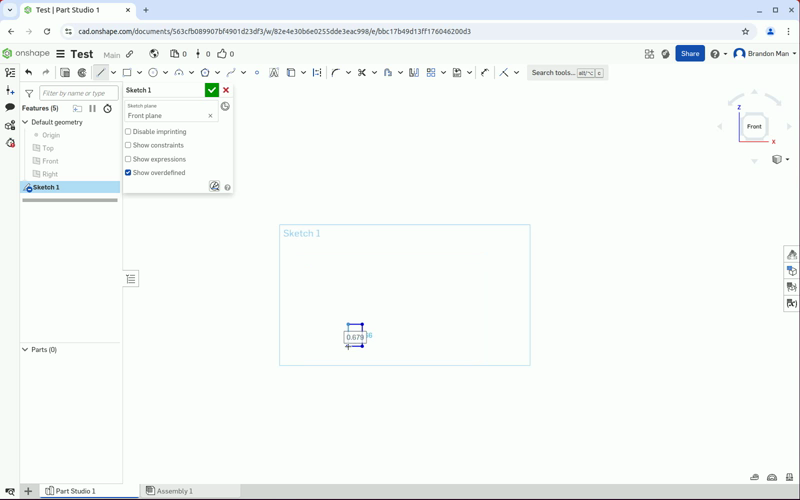
scroll(6)
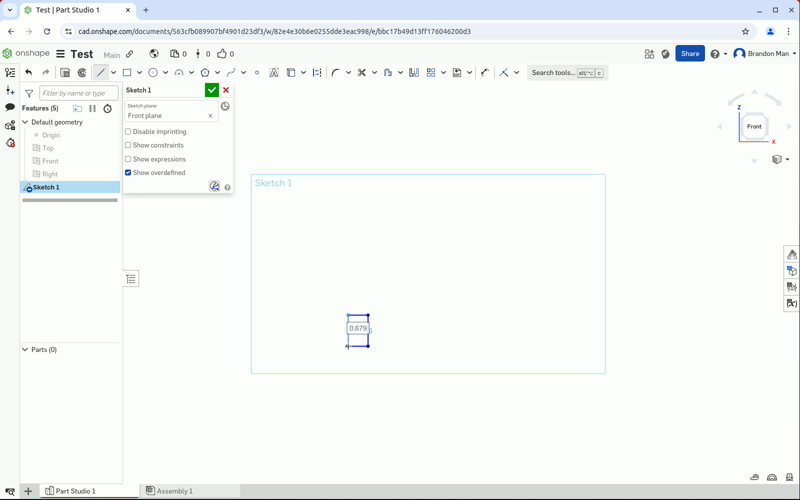
scroll(6)
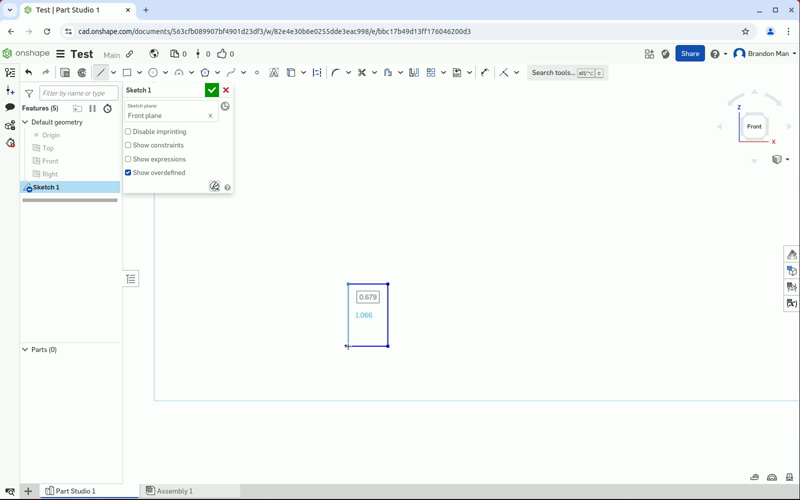
key_up(shift)
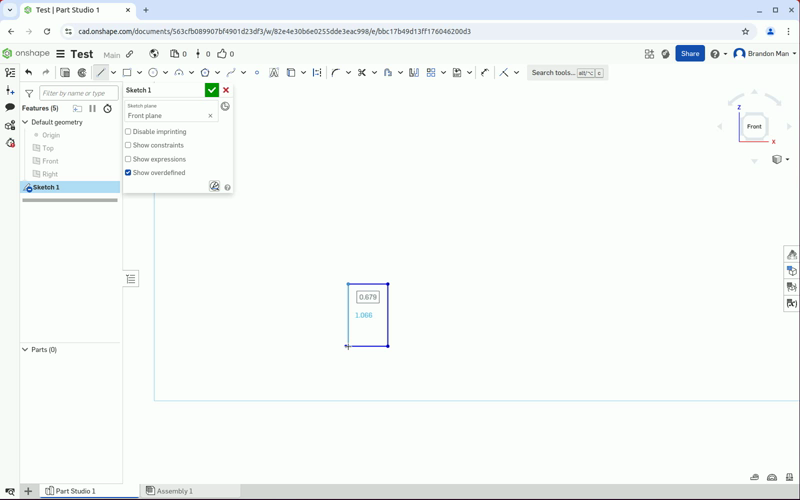
click(348, 346)
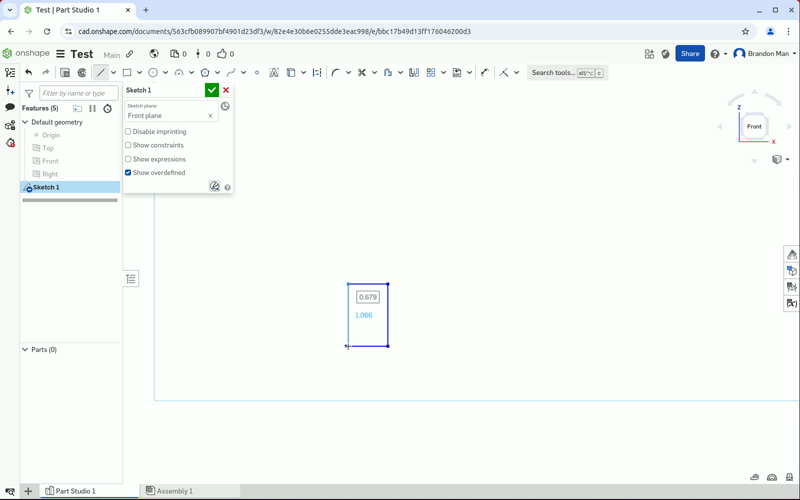
scroll(-6)
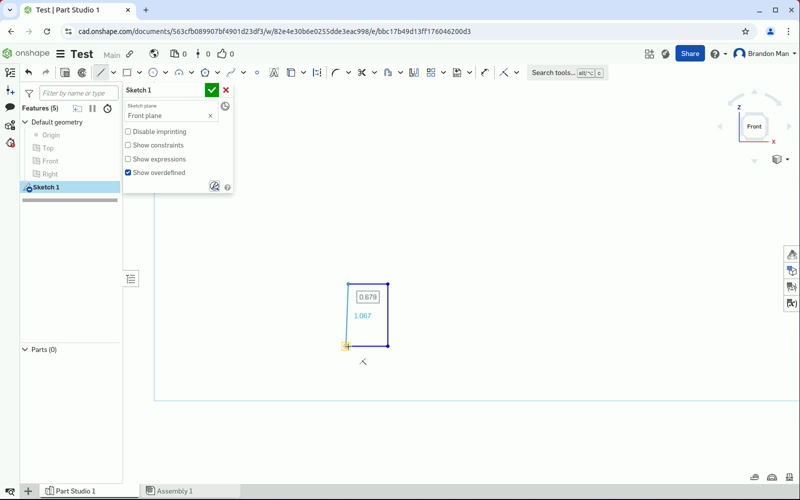
scroll(-6)
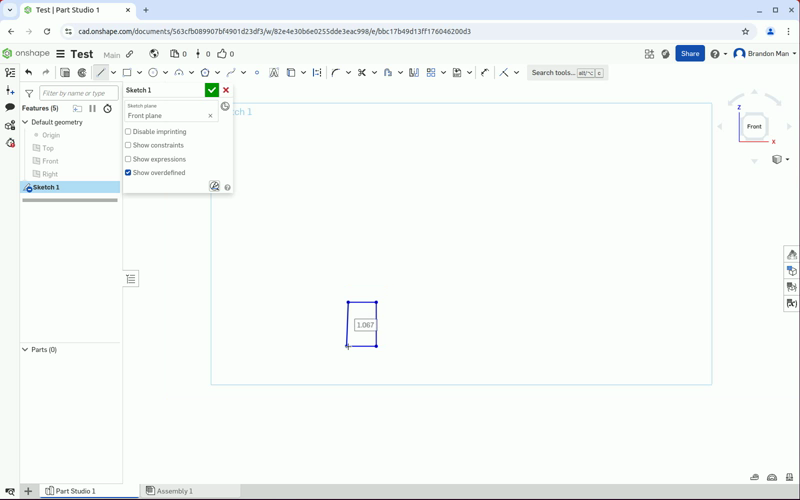
scroll(-6)
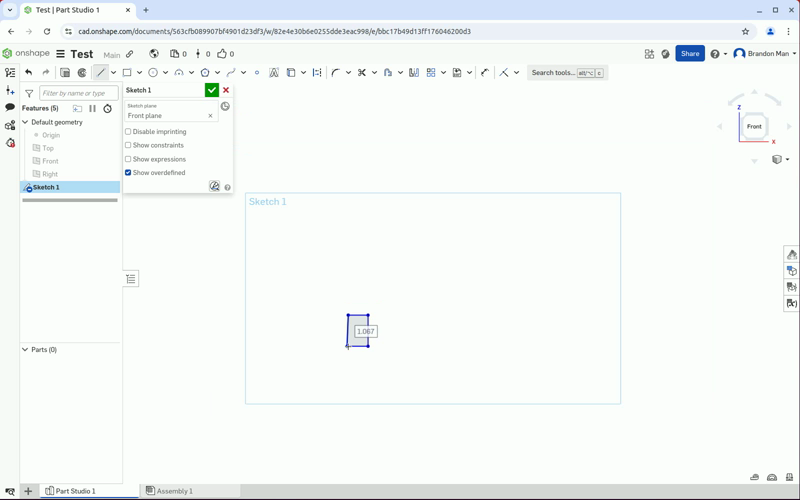
scroll(-6)
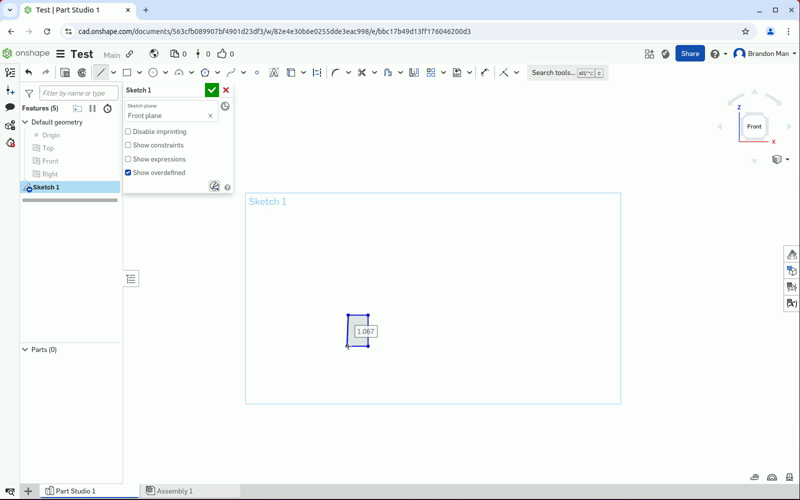
scroll(-6)
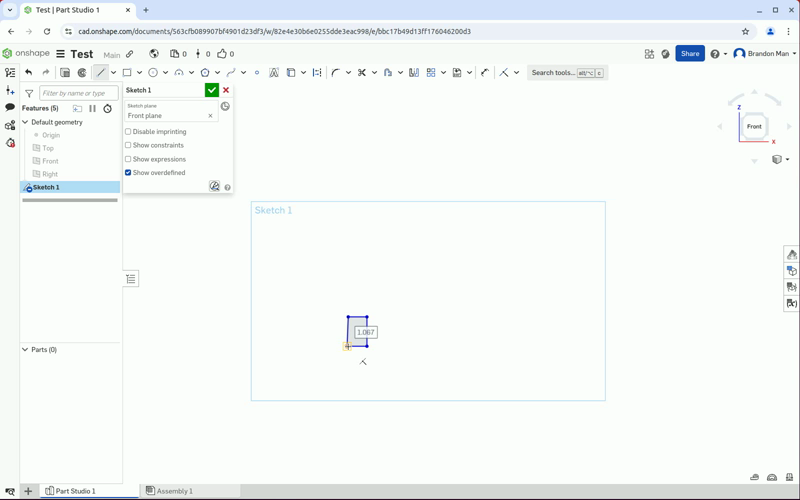
scroll(-6)
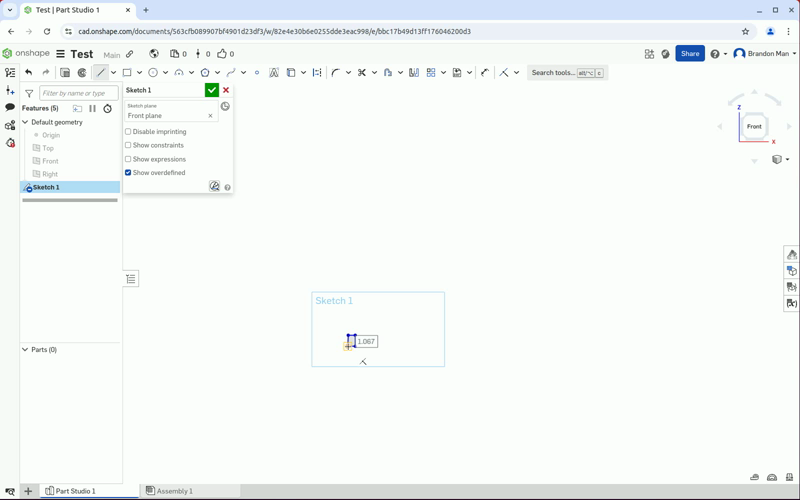
scroll(-6)
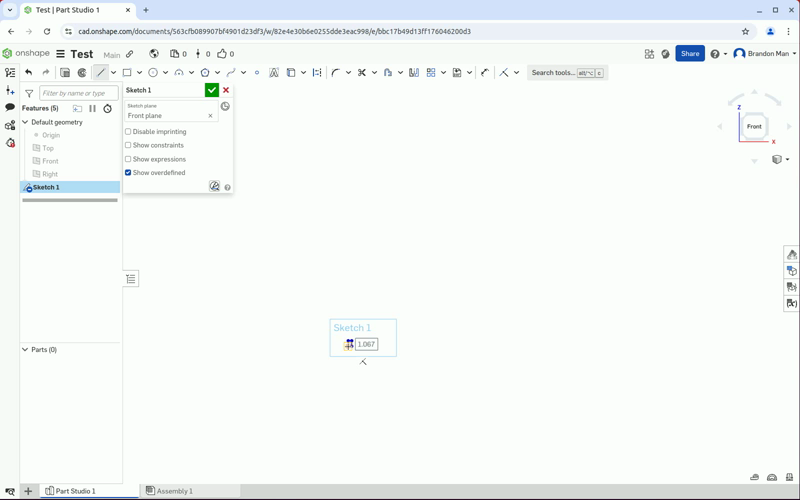
key(esc)
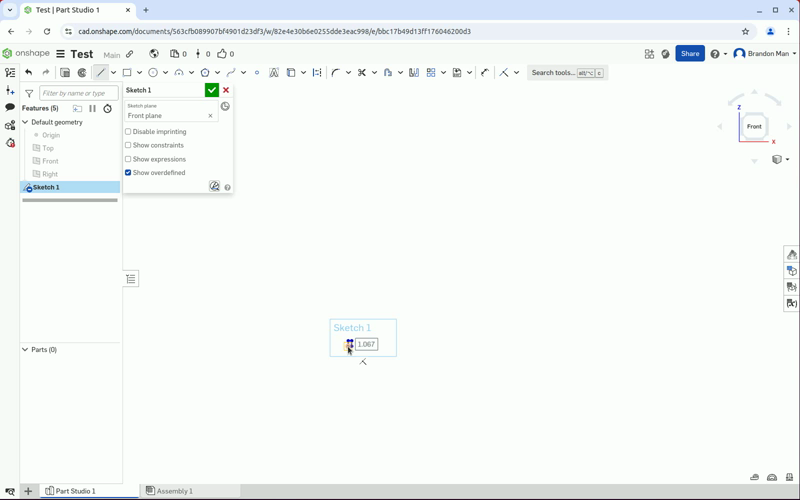
mouse_move(349, 340)
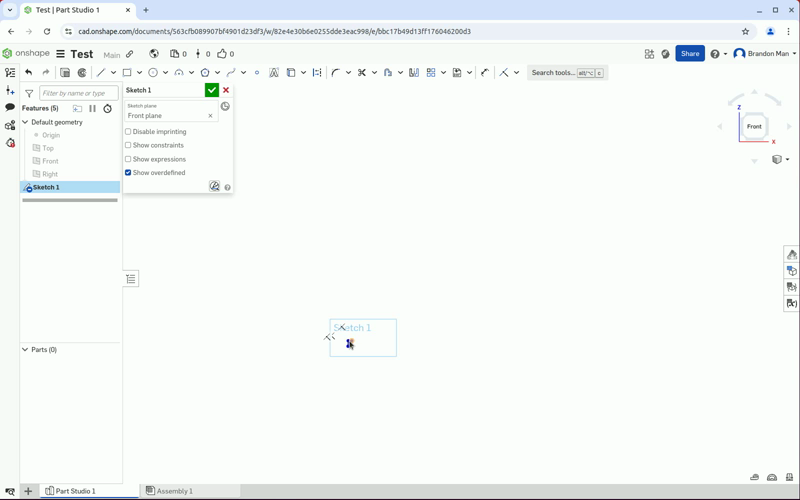
scroll(6)
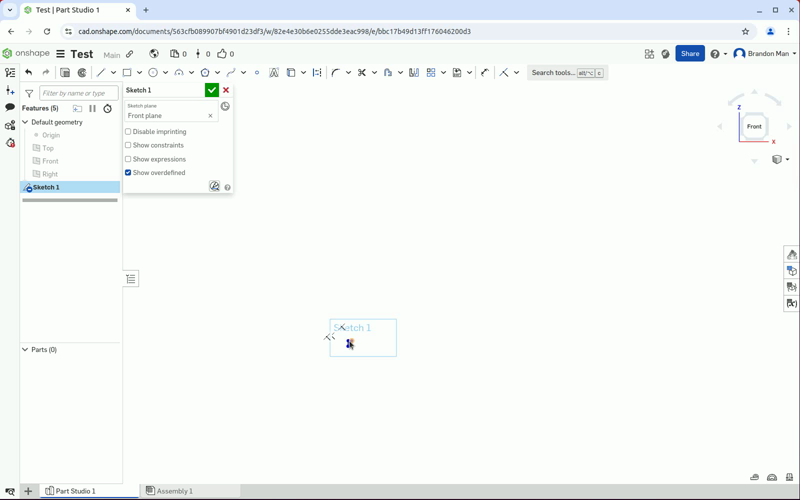
scroll(6)
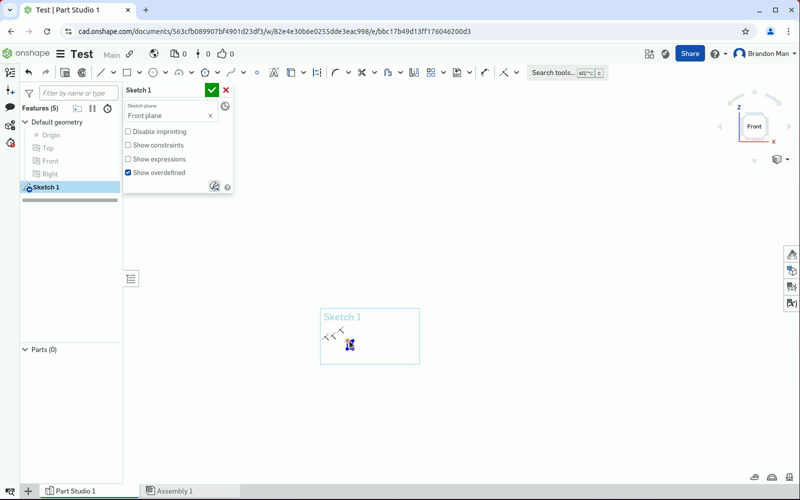
scroll(6)
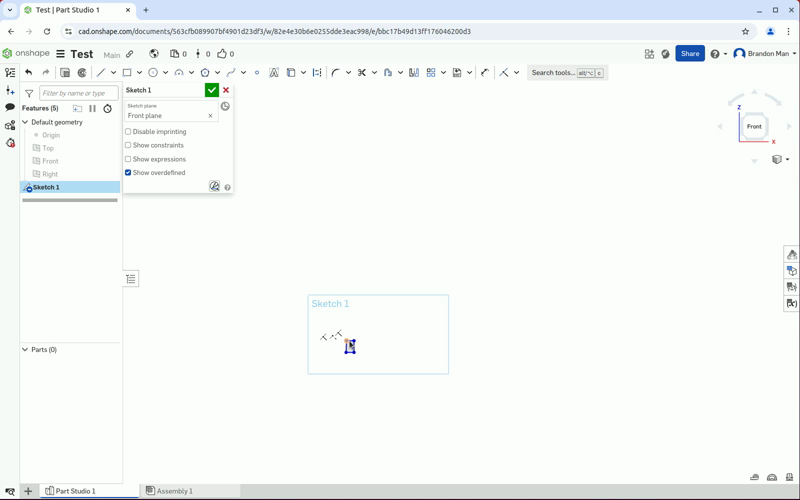
scroll(6)
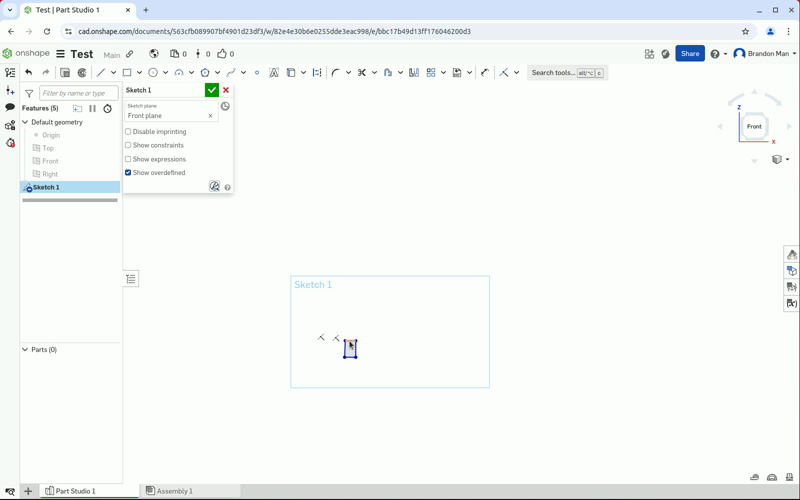
scroll(6)
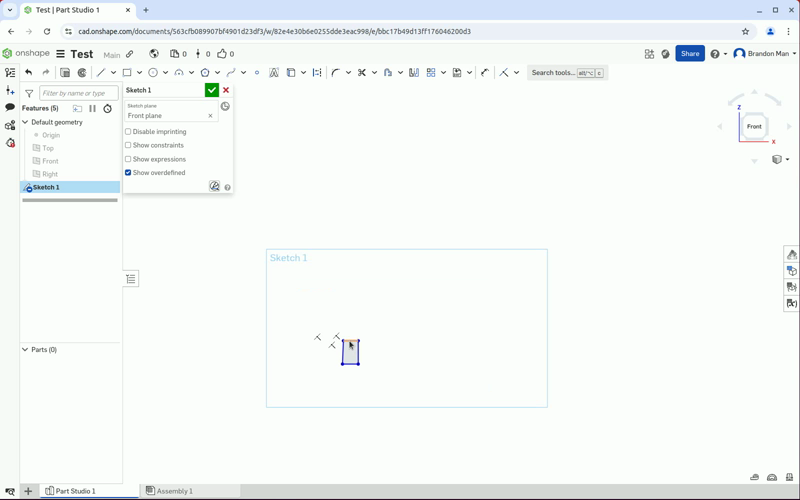
scroll(6)
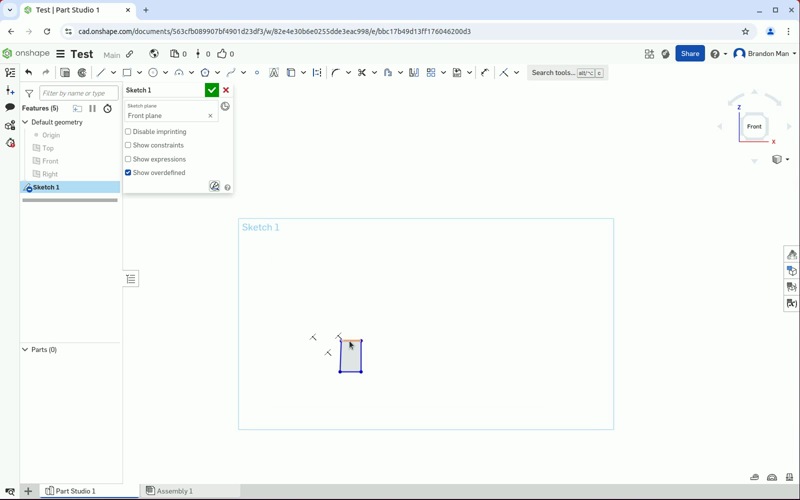
scroll(6)
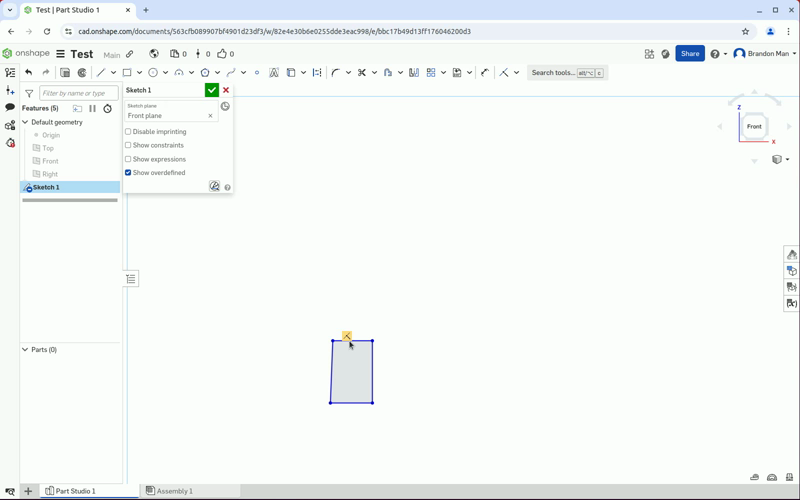
click(349, 340)
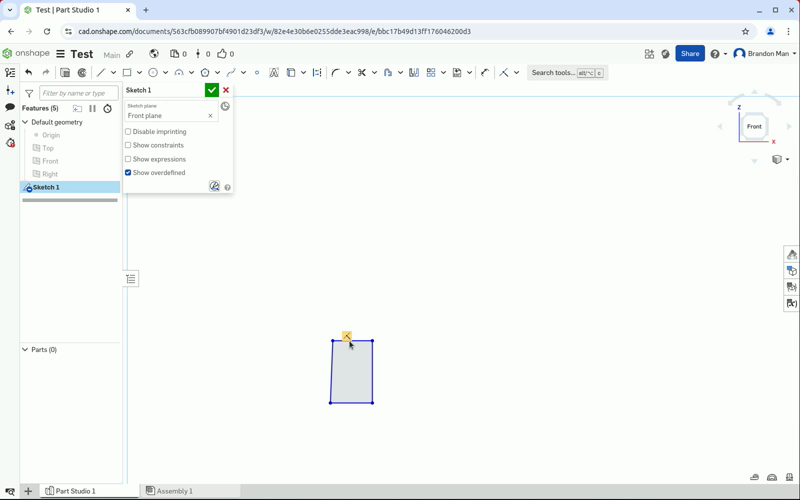
scroll(-6)
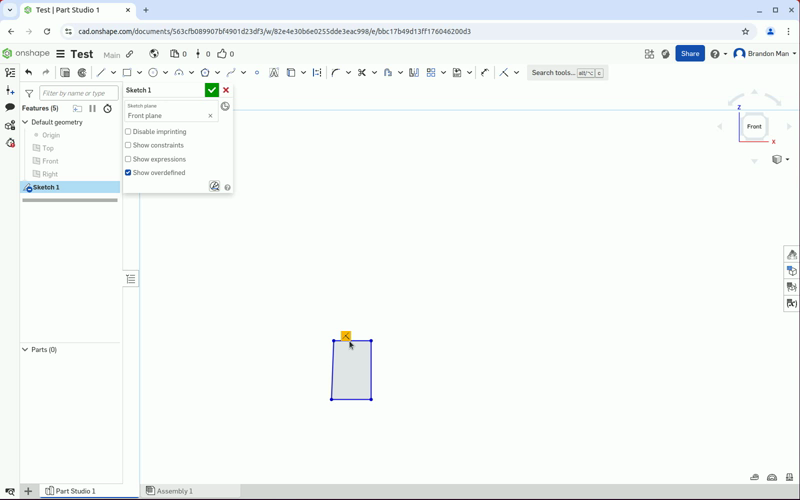
scroll(-6)
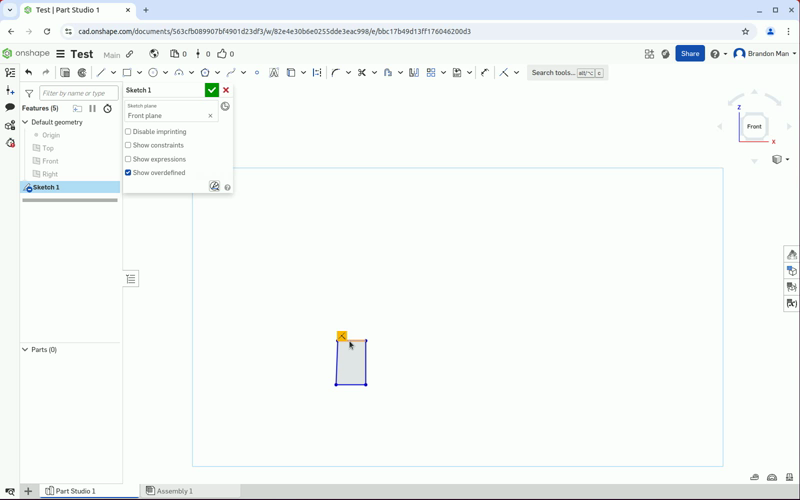
scroll(-6)
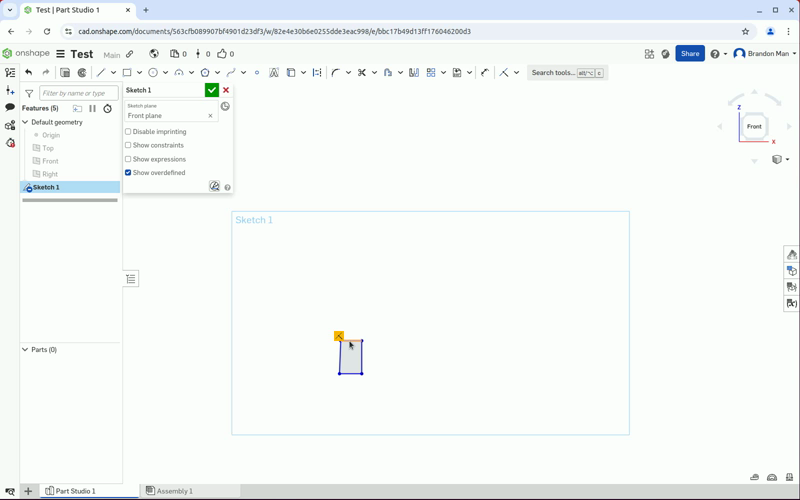
scroll(-6)
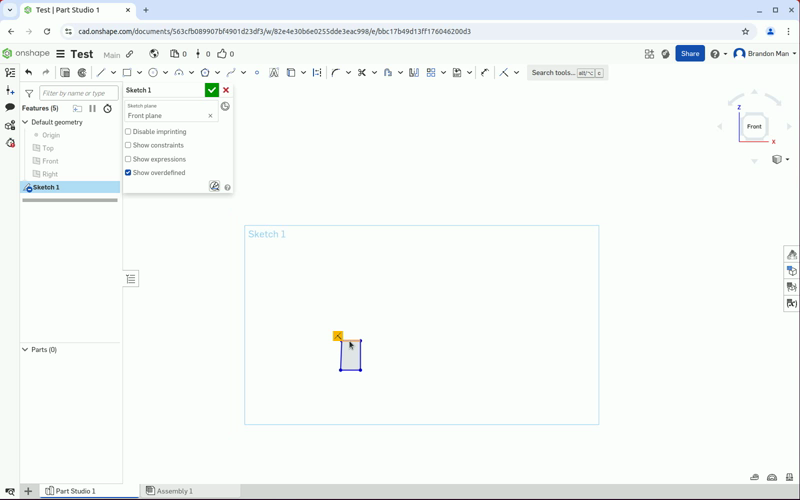
scroll(-6)
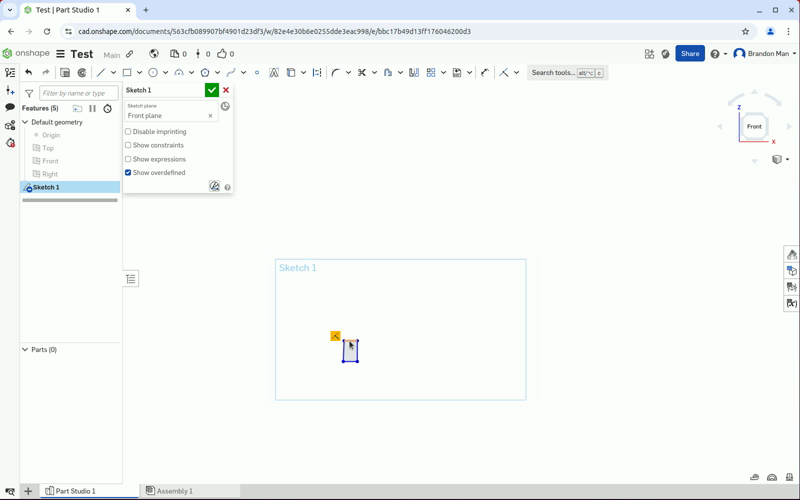
scroll(-6)
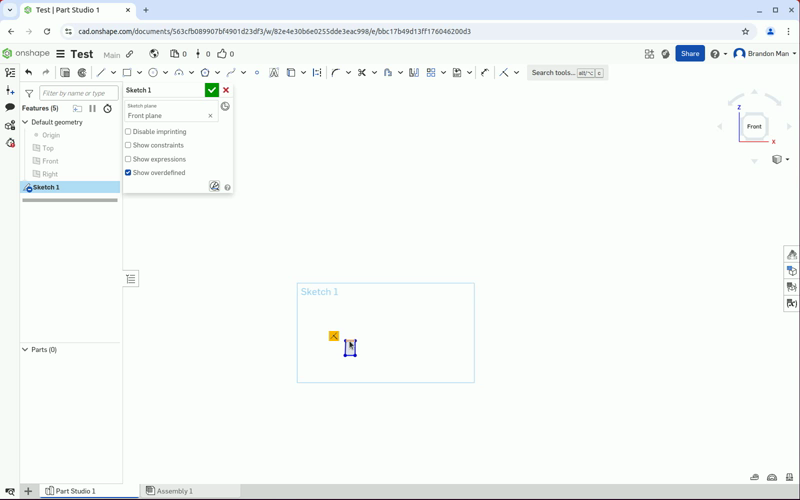
scroll(-6)
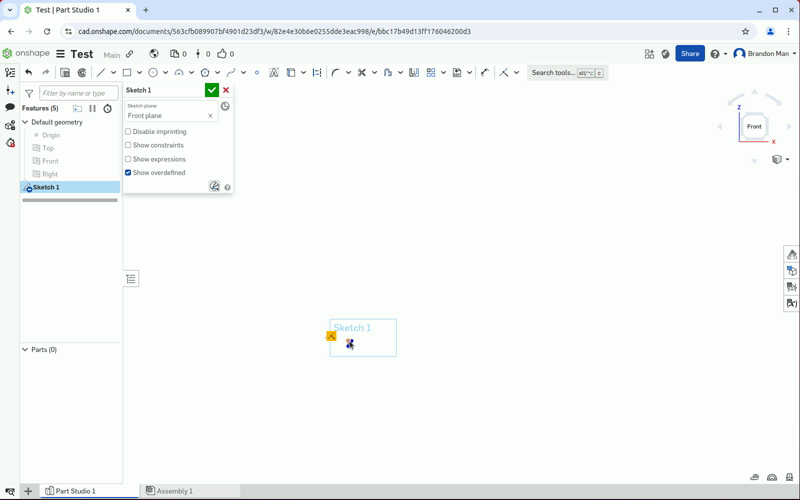
mouse_move(73, 352)
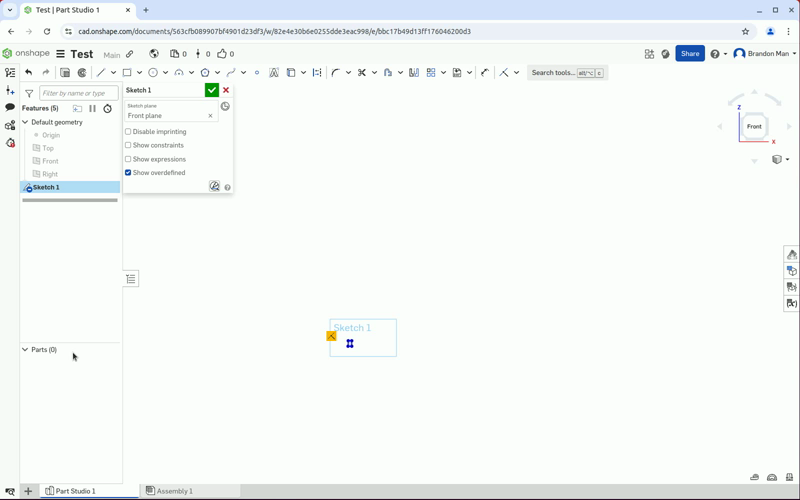
key(shift+y)
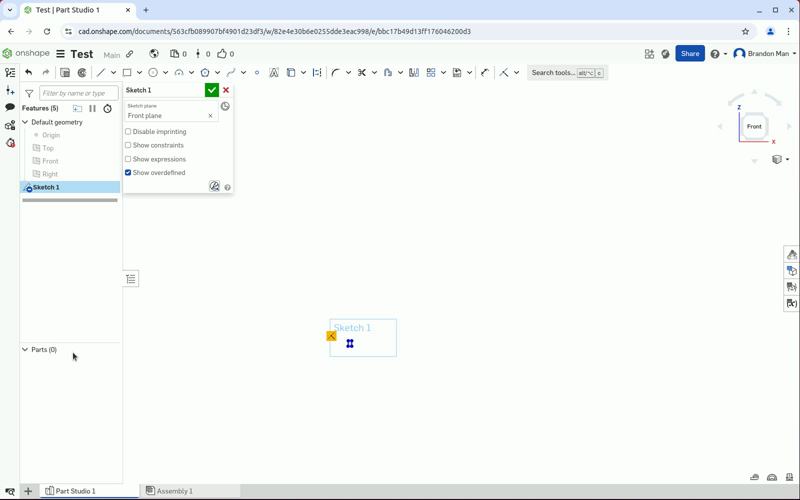
key(shift+e)
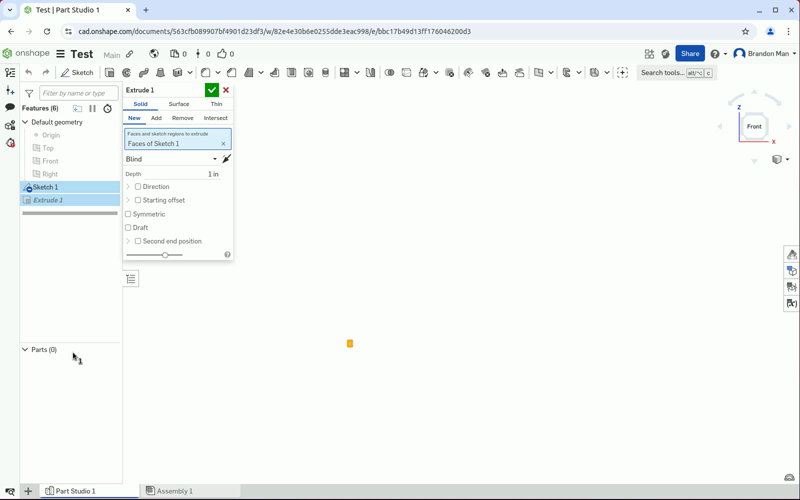
mouse_move(143, 106)
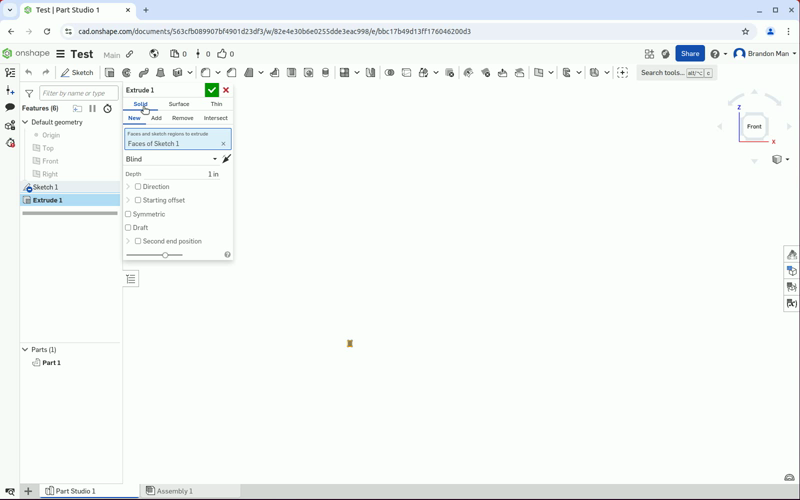
click(143, 106)
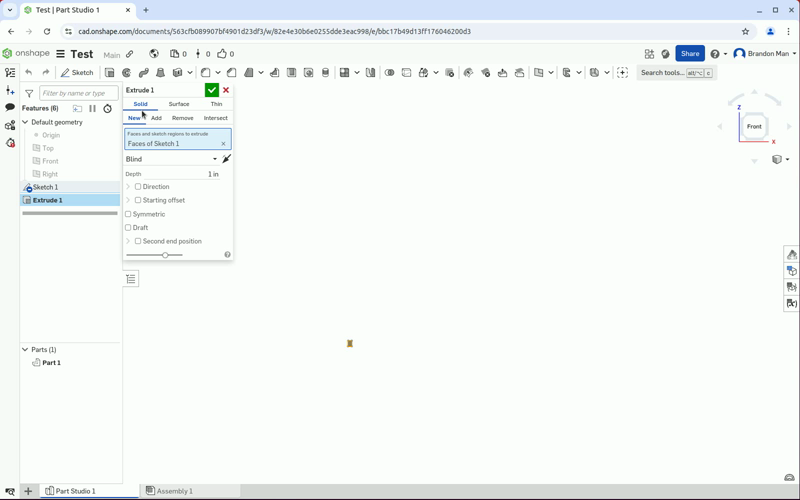
mouse_move(137, 120)
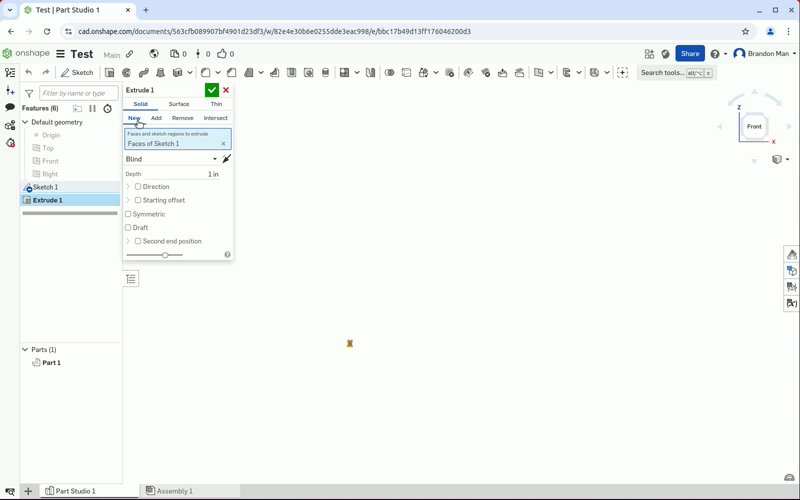
click(137, 120)
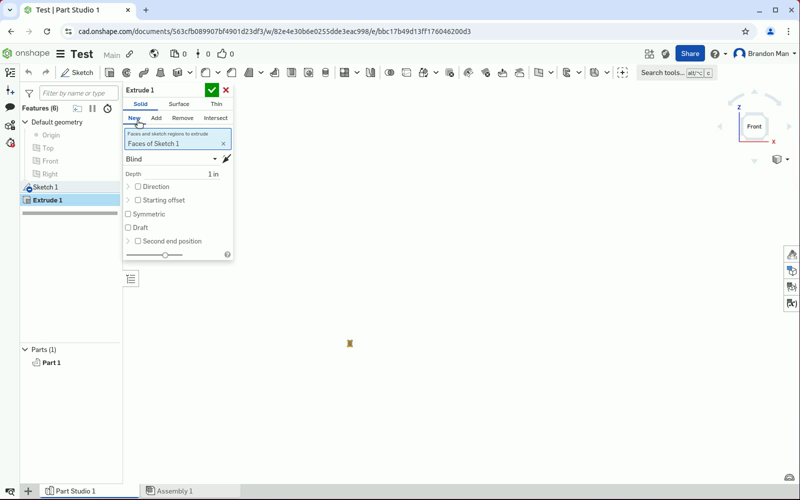
key(tab, 4)
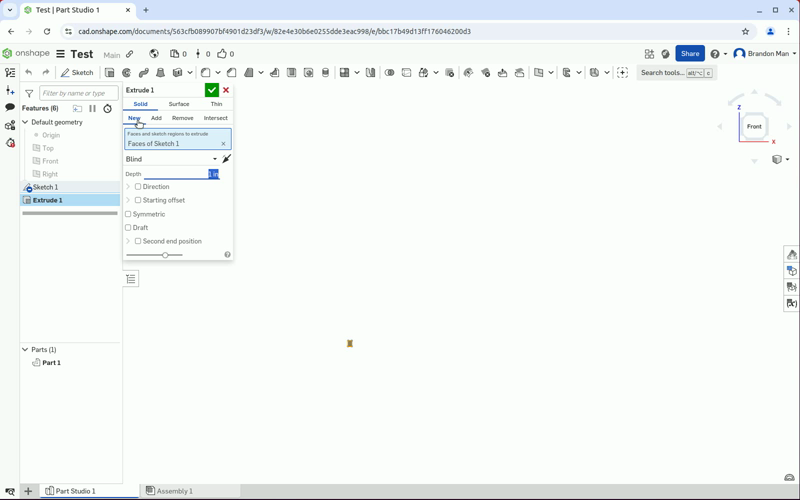
text(2.648)
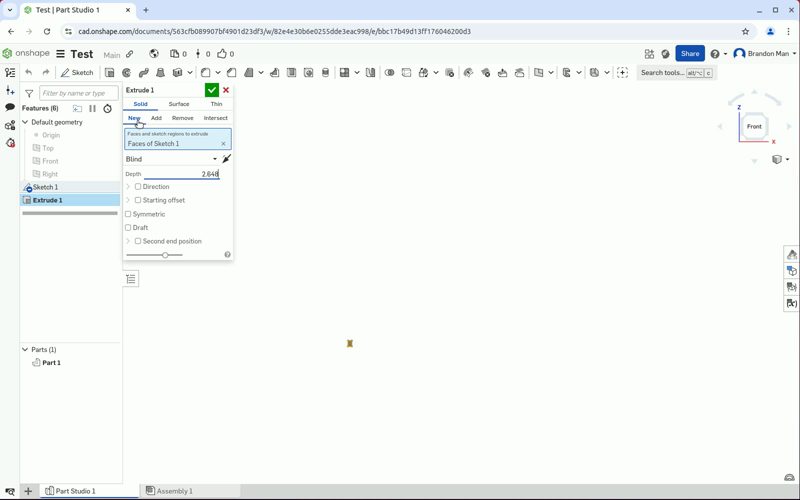
key(enter)
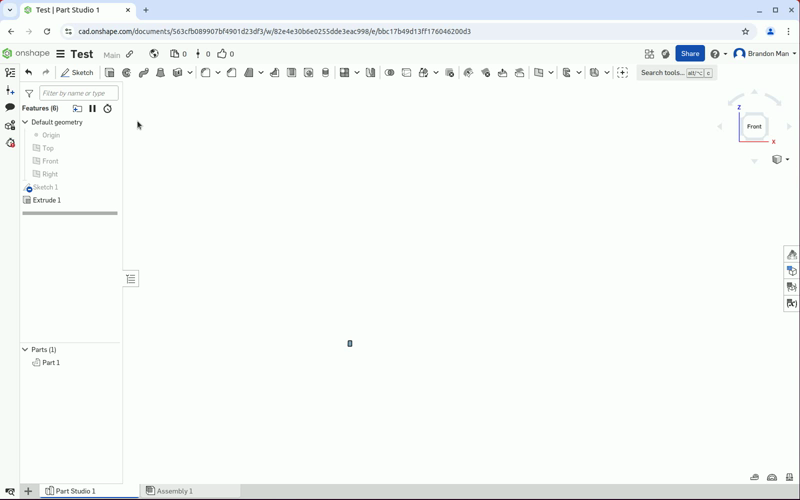
key(shift+h)
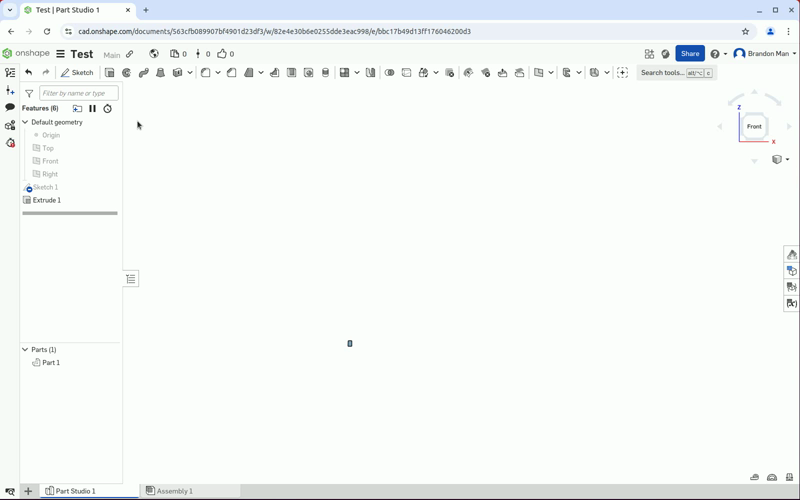
key(shift+h)
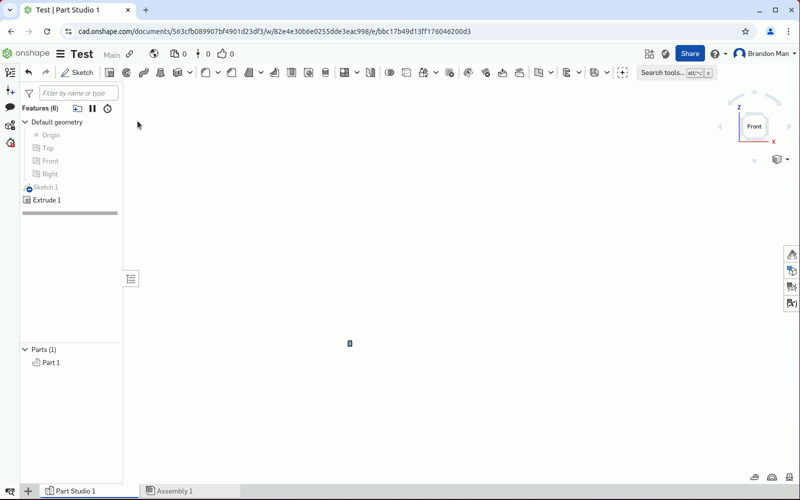
mouse_move(73, 189)
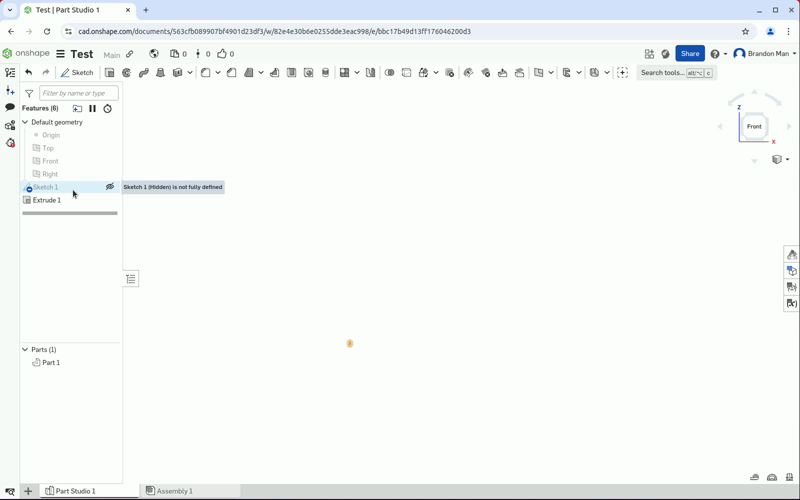
click(73, 189)
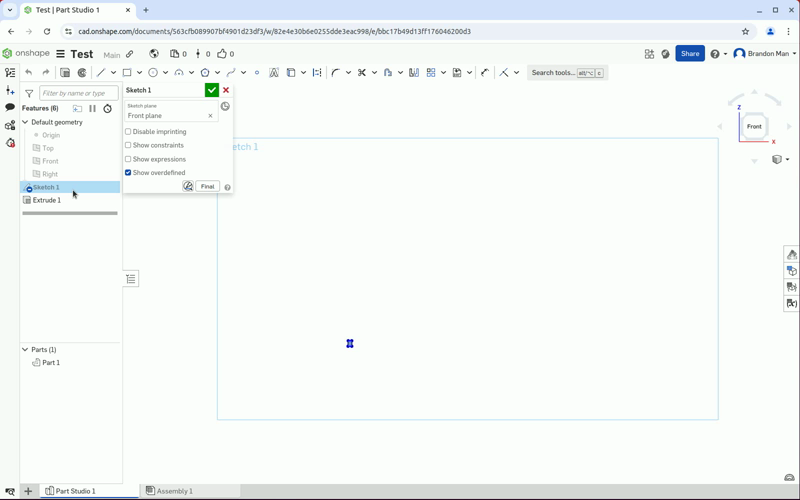
mouse_move(229, 92)
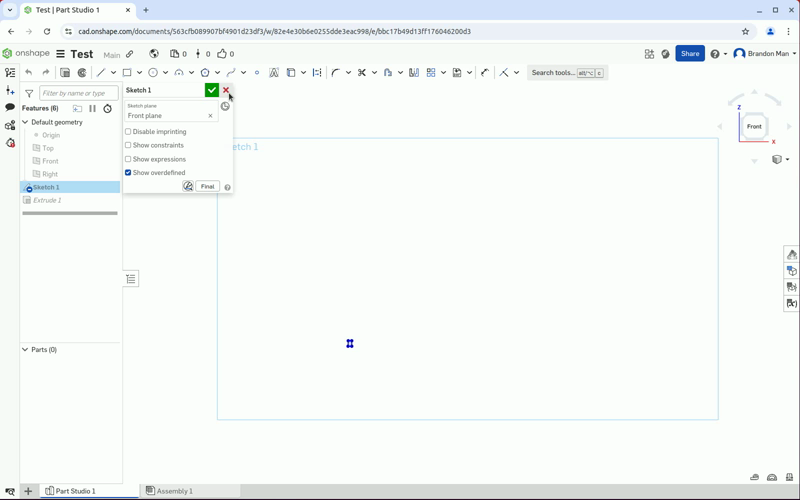
click(229, 92)
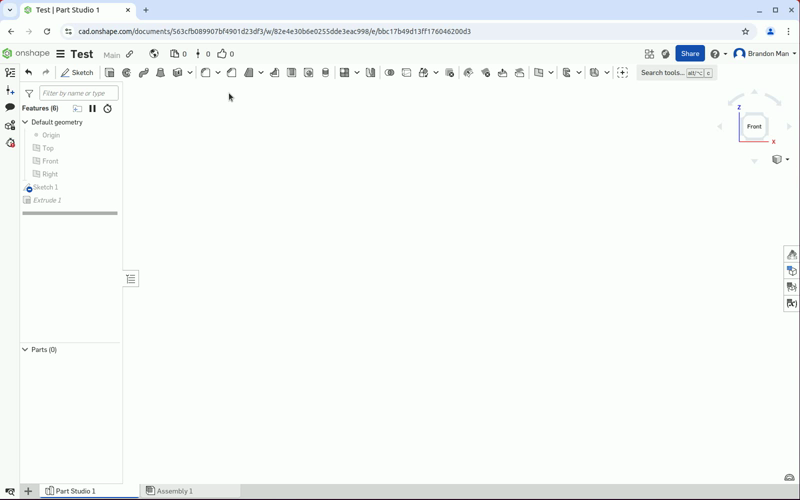
mouse_move(73, 352)
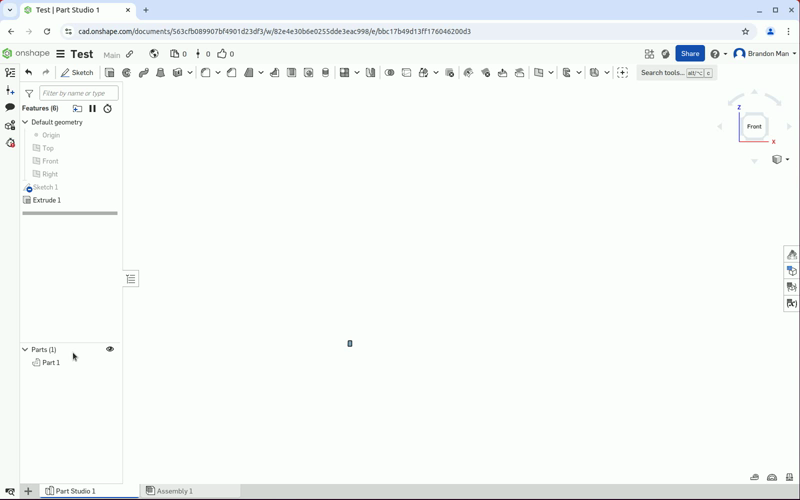
key(y)
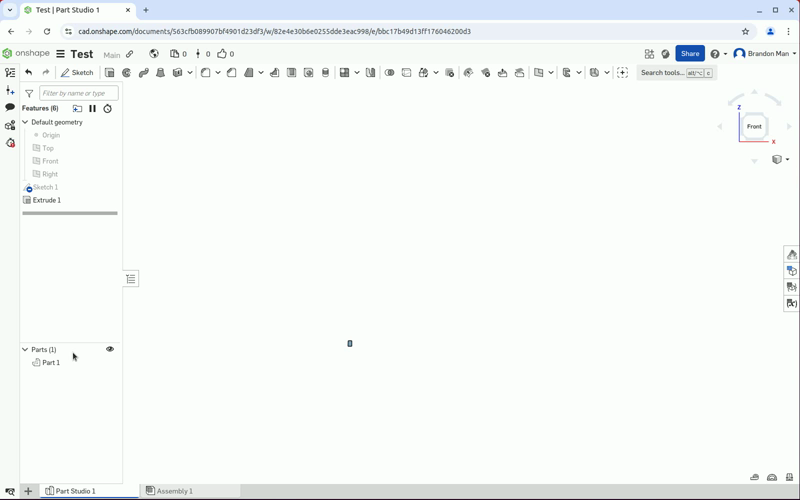
key(shift+p)
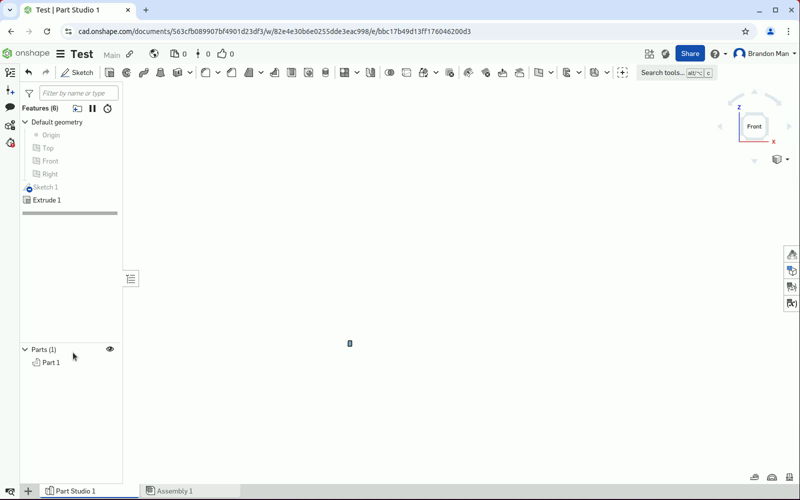
key(space)
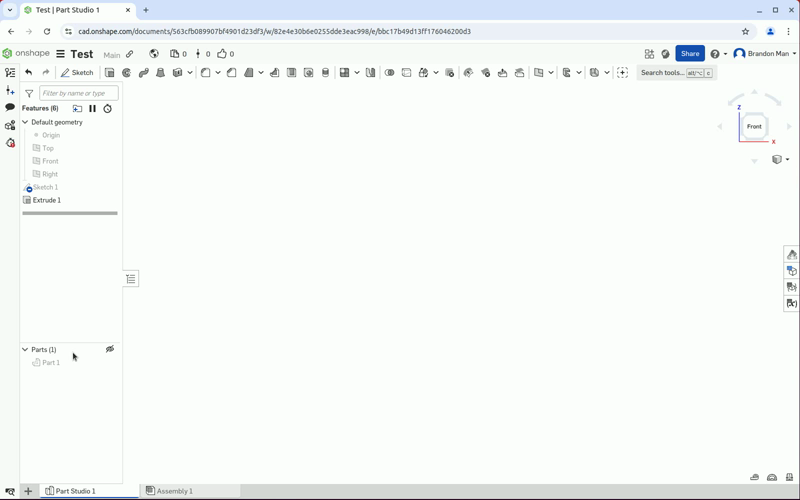
key_down(shift)
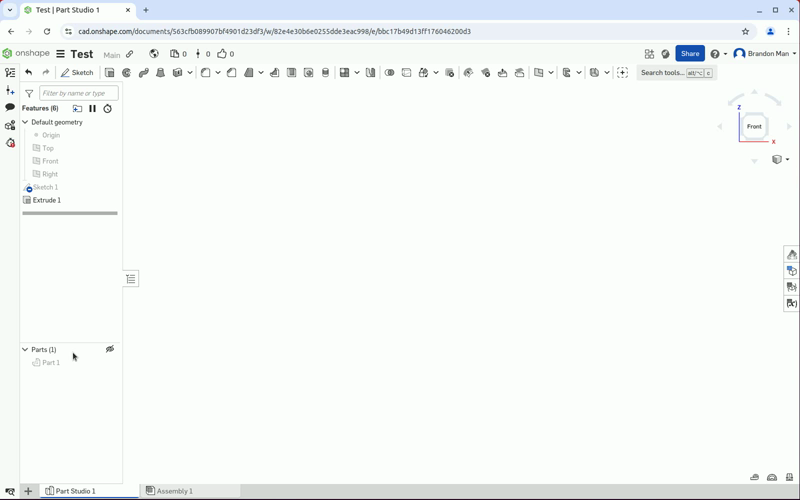
key(down)
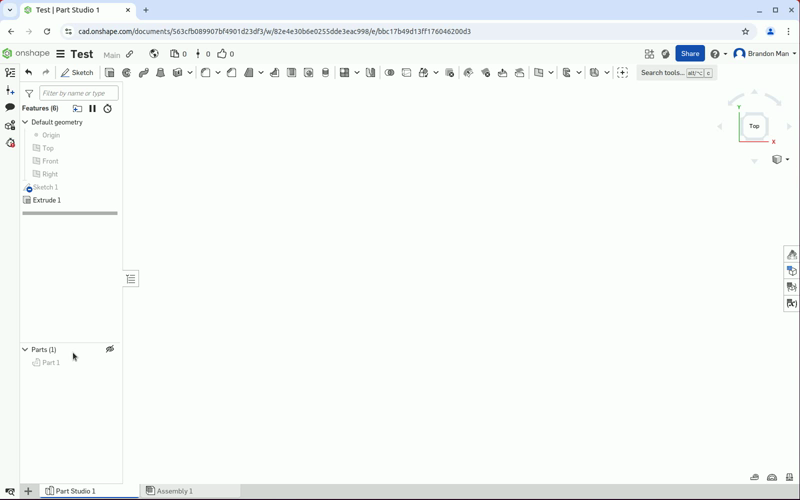
key_up(shift)
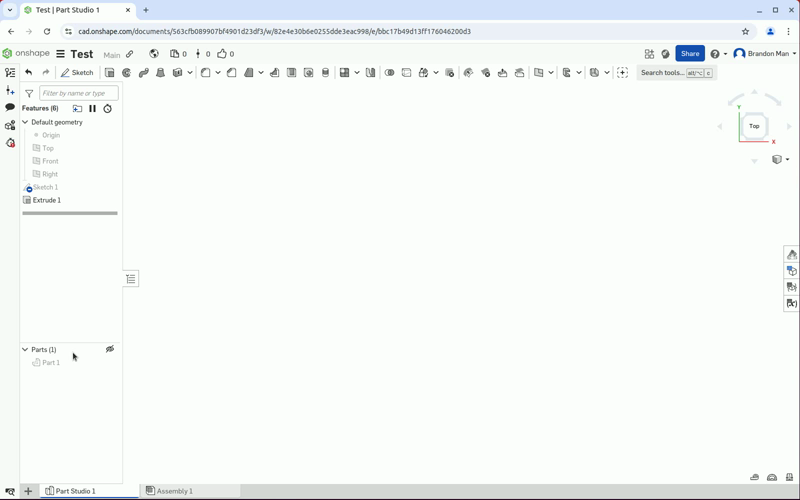
mouse_move(73, 352)
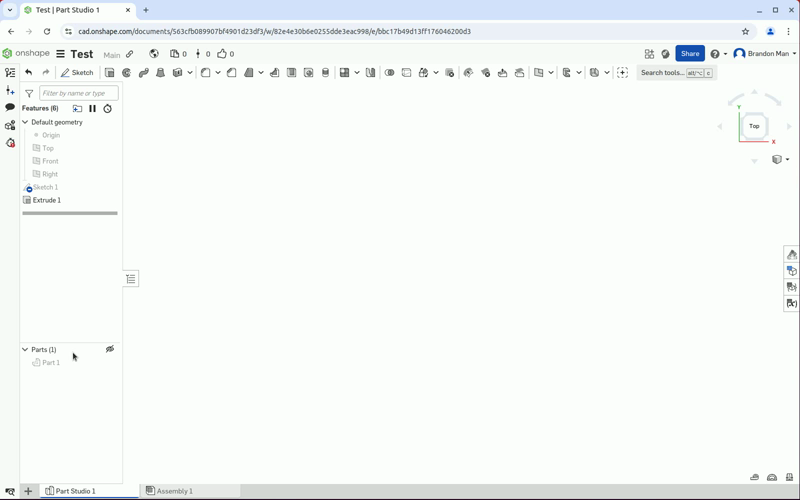
key(shift+y)
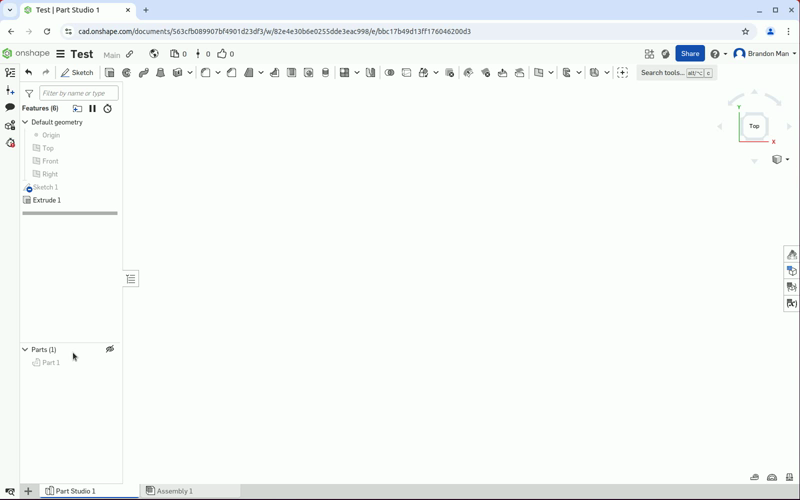
key(shift+s)
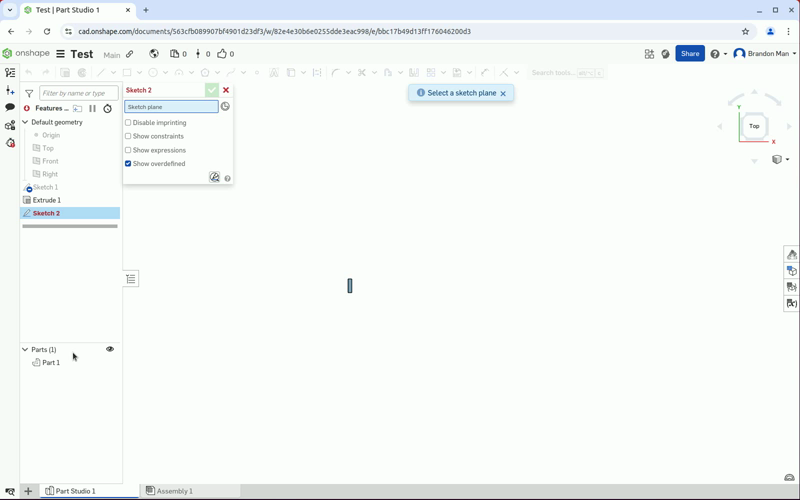
mouse_move(73, 150)
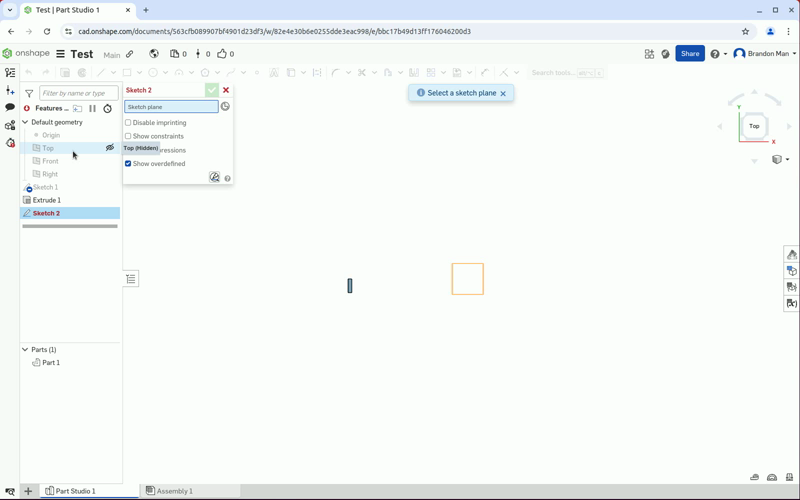
click(73, 150)
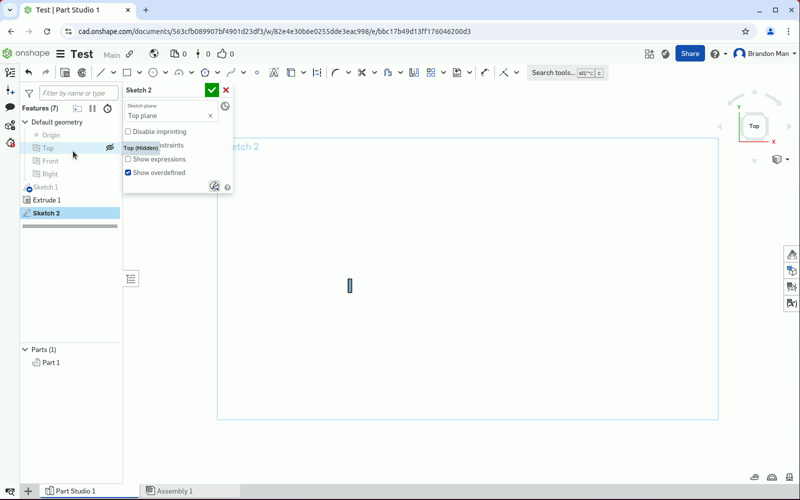
mouse_move(73, 352)
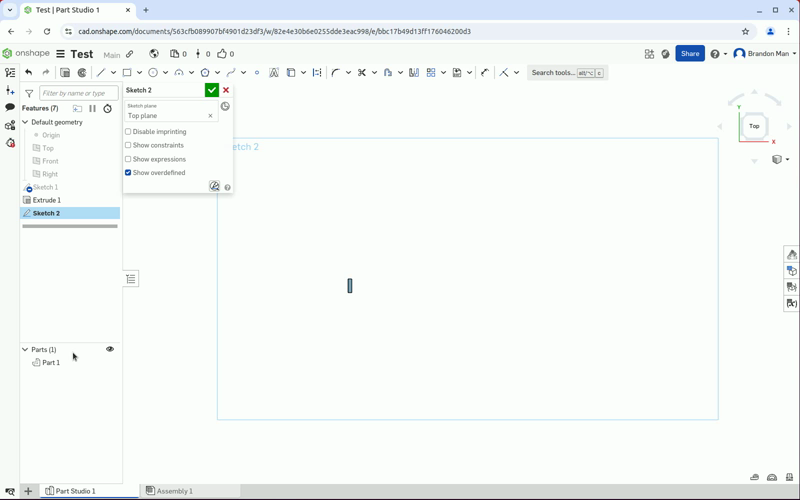
key(y)
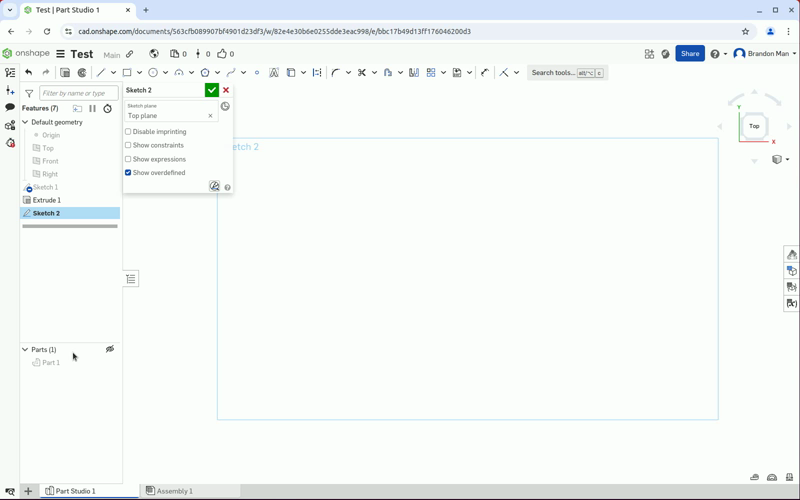
key(l)
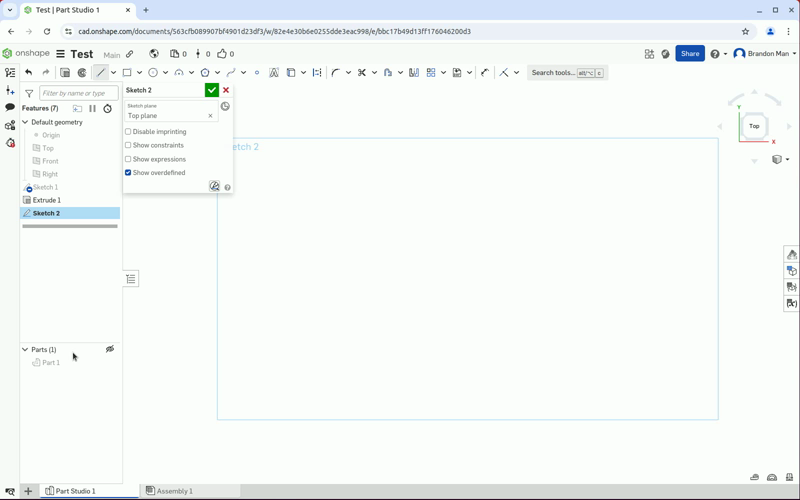
key_down(shift)
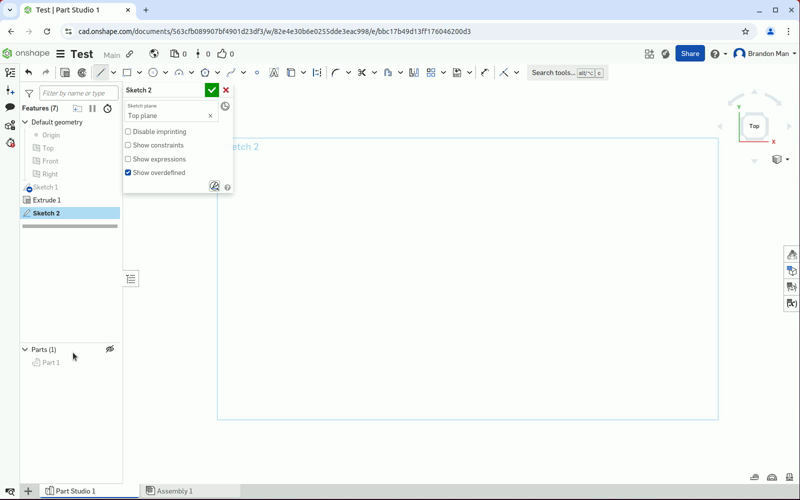
mouse_move(395, 311)
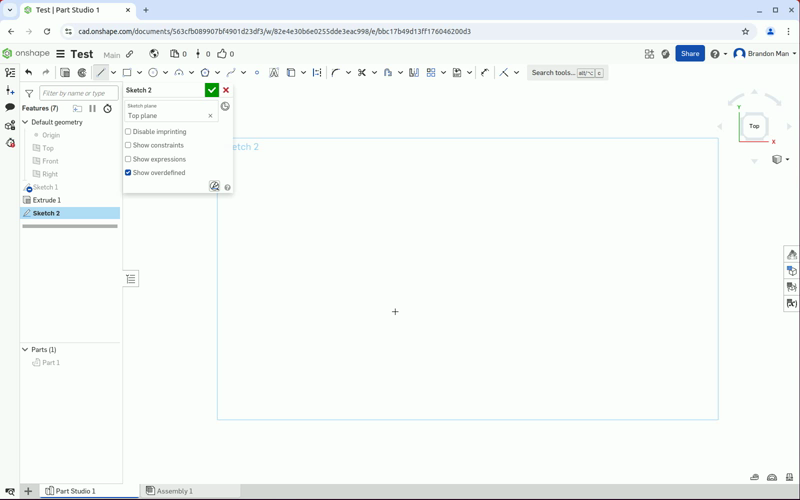
click(395, 311)
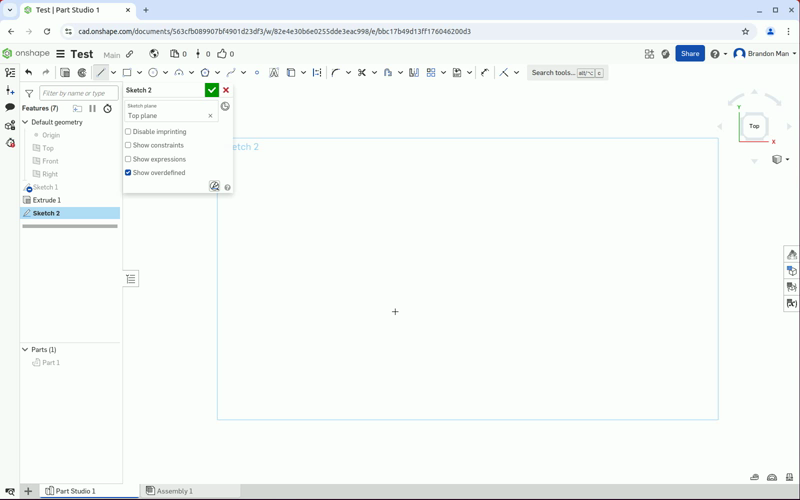
key_up(shift)
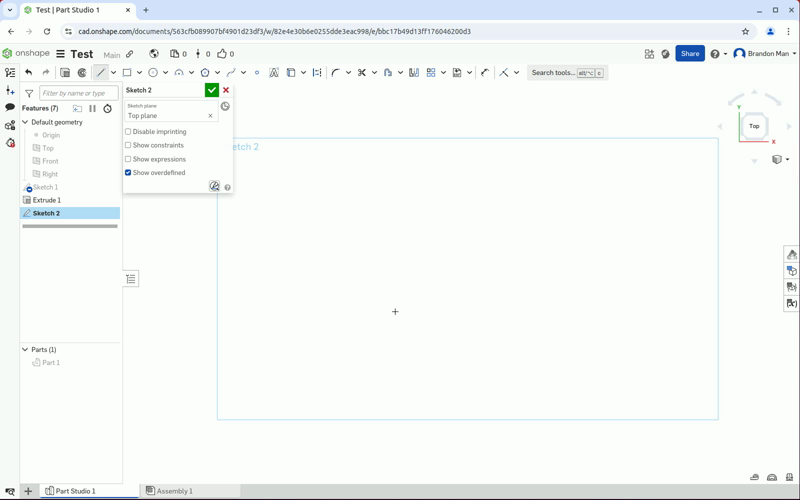
key_down(shift)
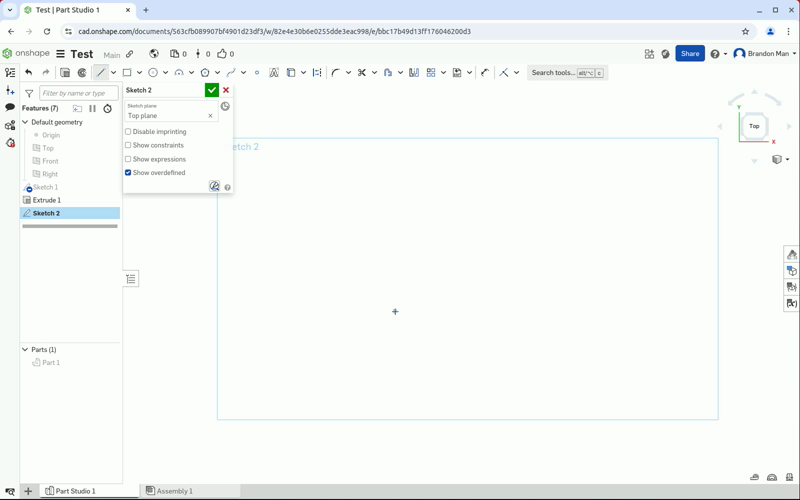
mouse_move(425, 311)
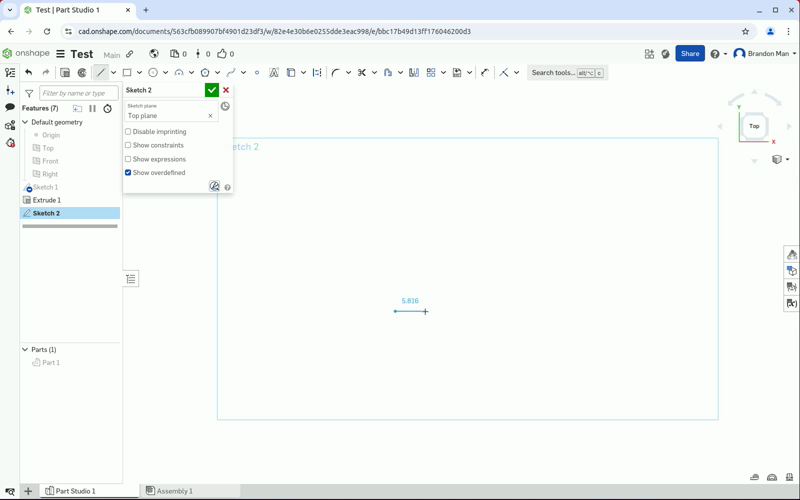
mouse_move(398, 311)
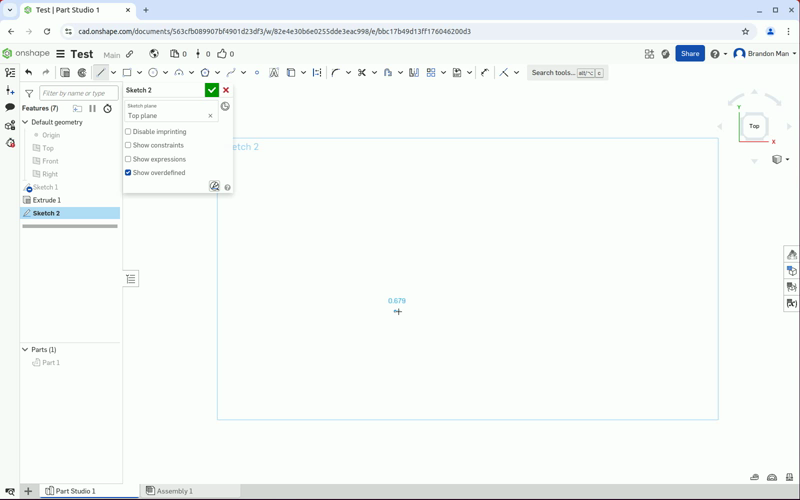
scroll(6)
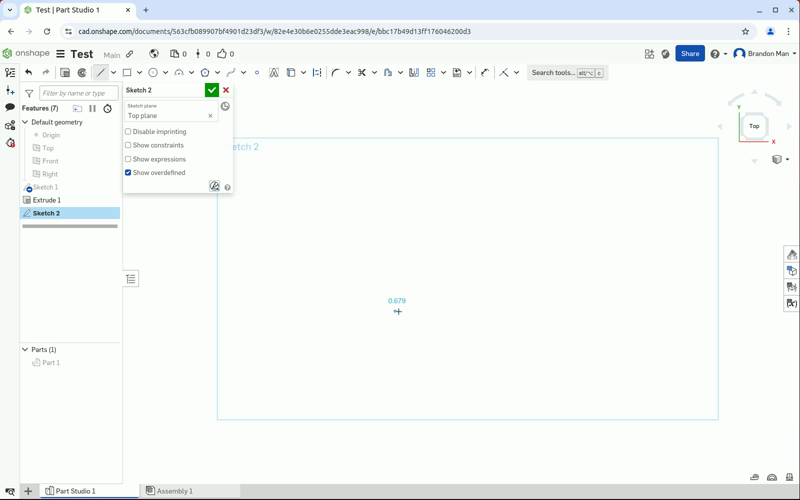
scroll(6)
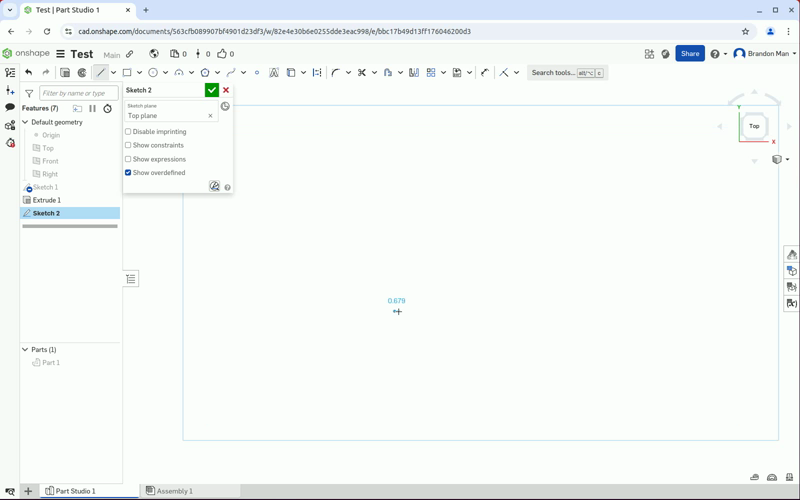
scroll(6)
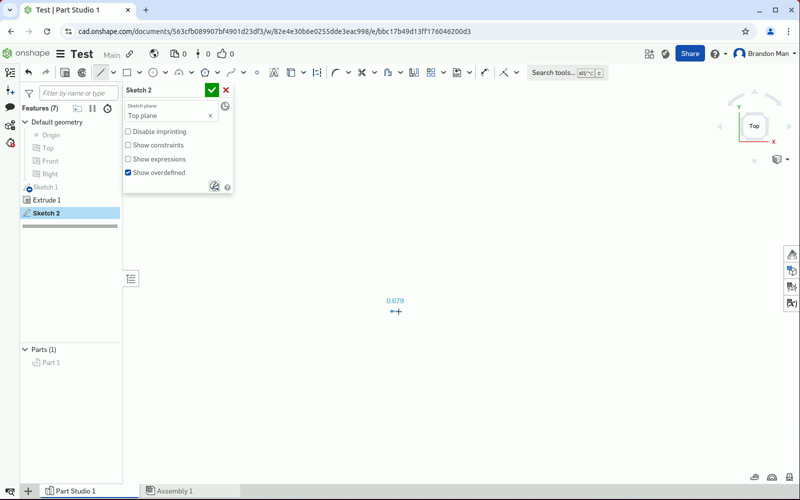
scroll(6)
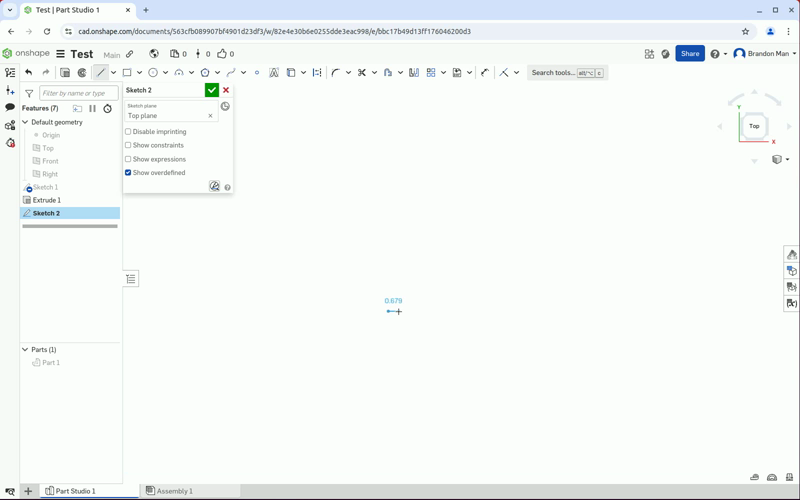
scroll(6)
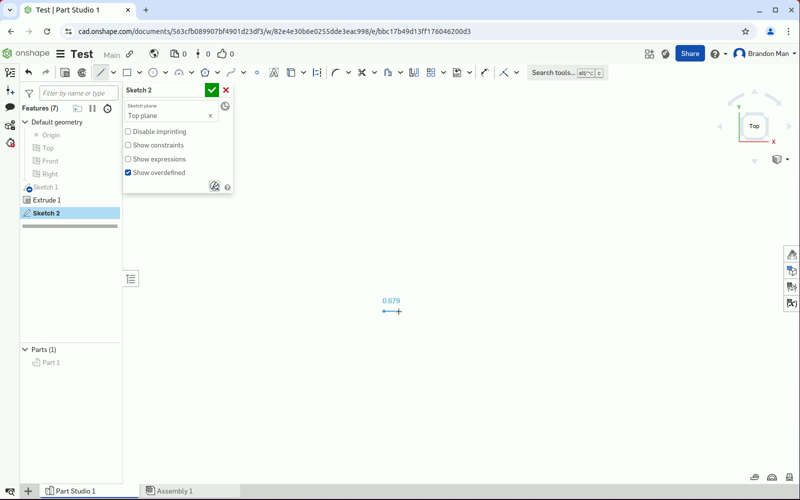
scroll(6)
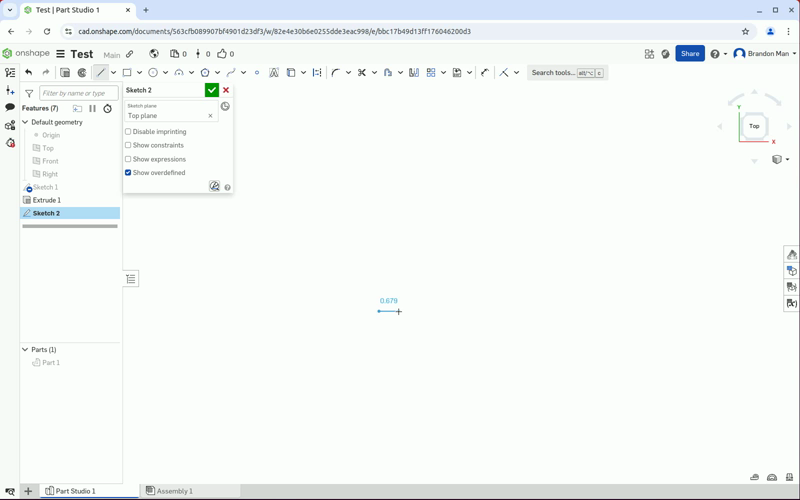
scroll(6)
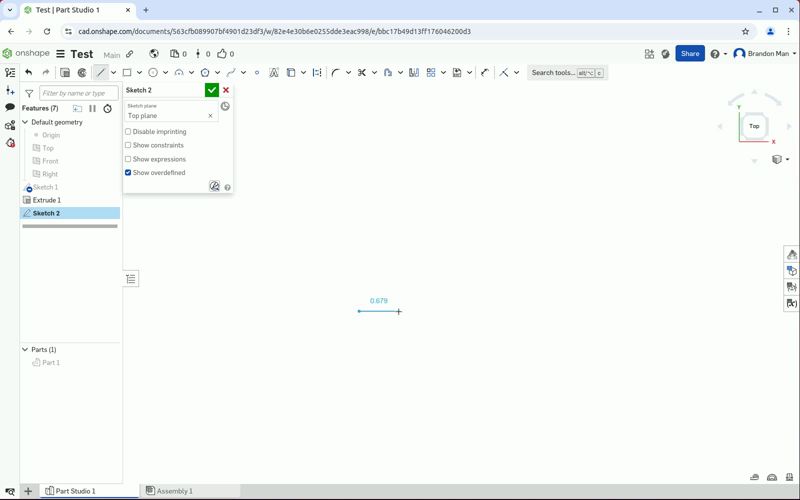
click(398, 311)
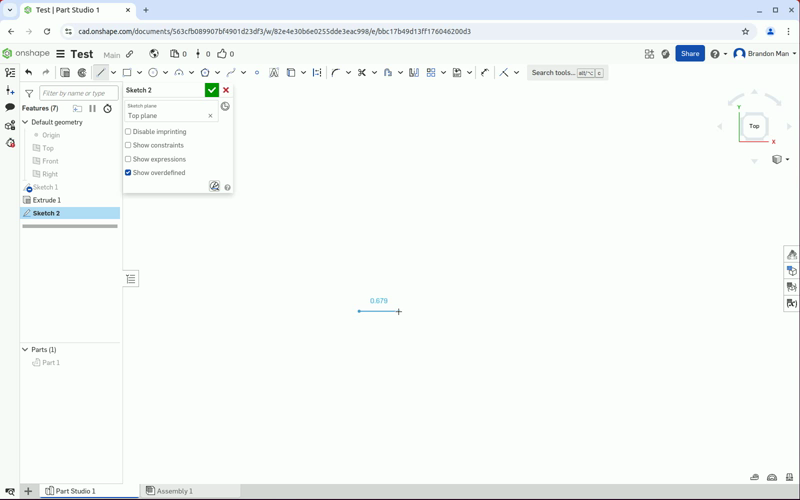
scroll(-6)
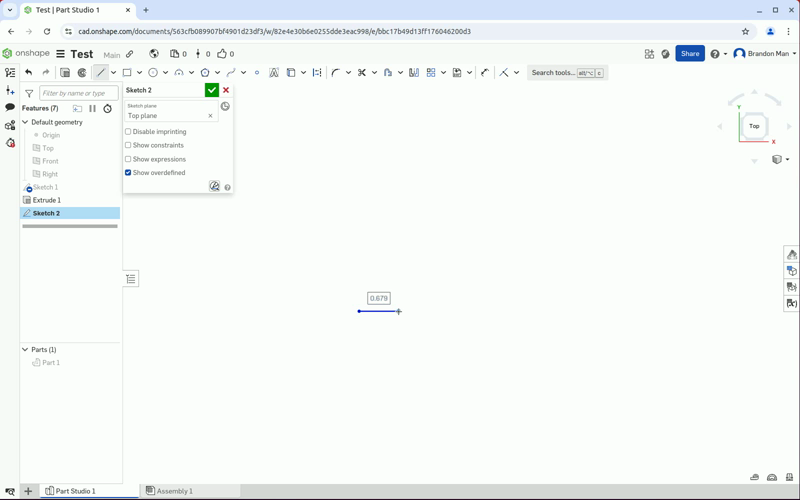
scroll(-6)
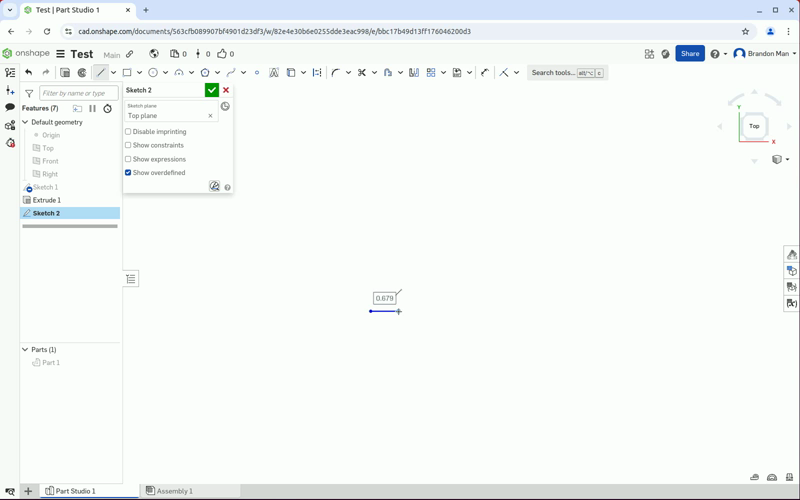
scroll(-6)
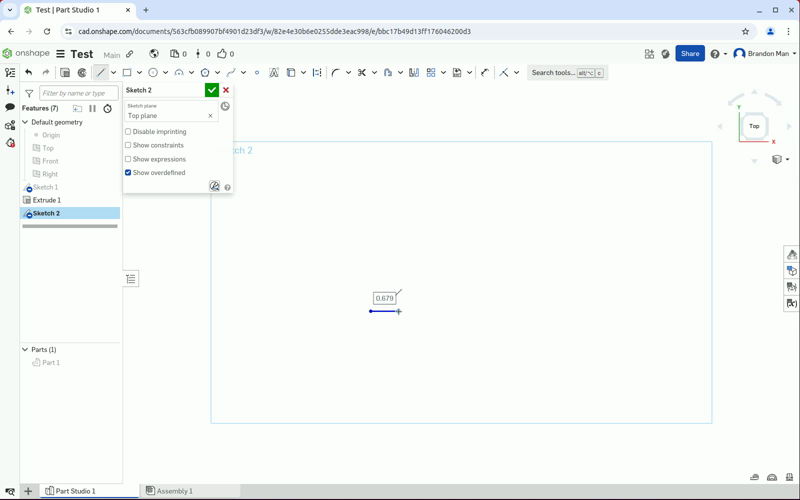
scroll(-6)
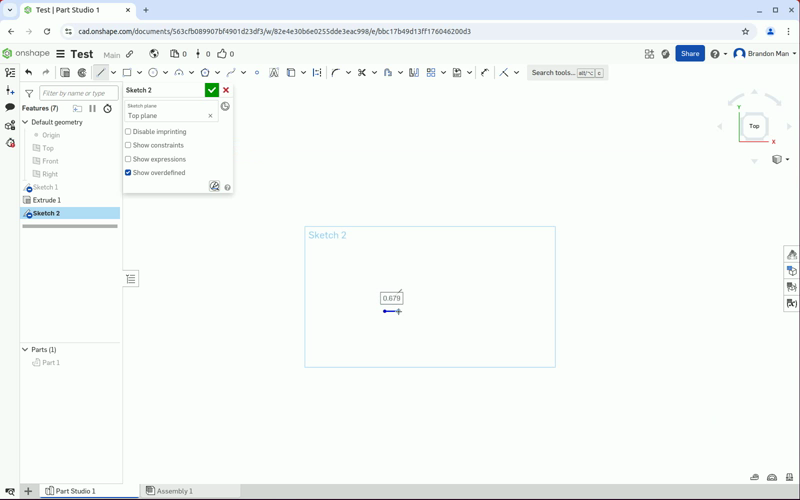
scroll(-6)
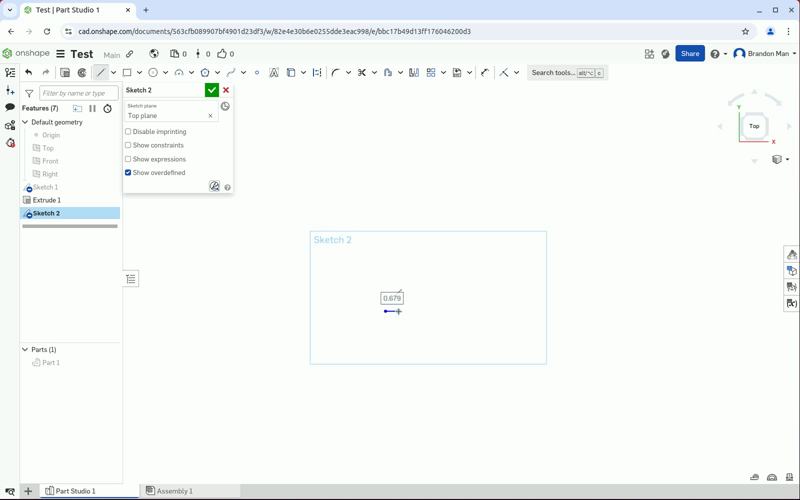
scroll(-6)
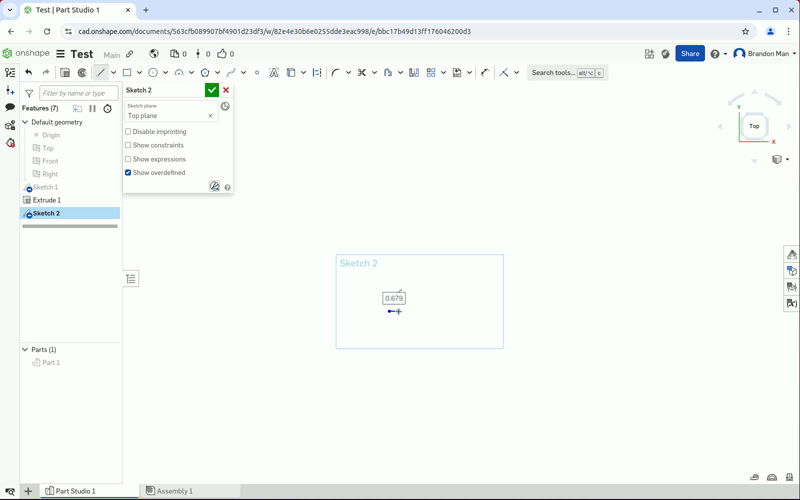
scroll(-6)
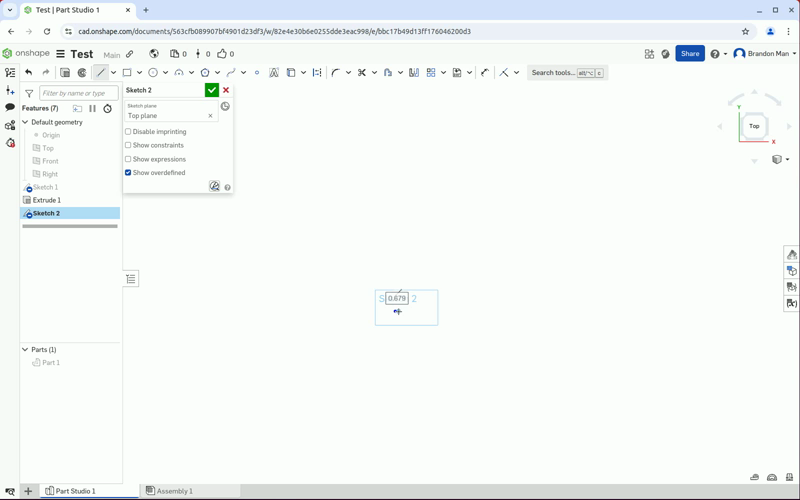
key_up(shift)
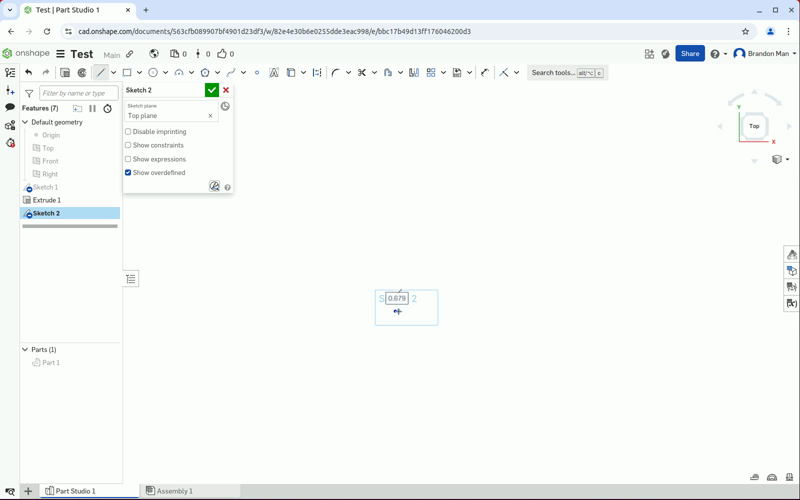
key_down(shift)
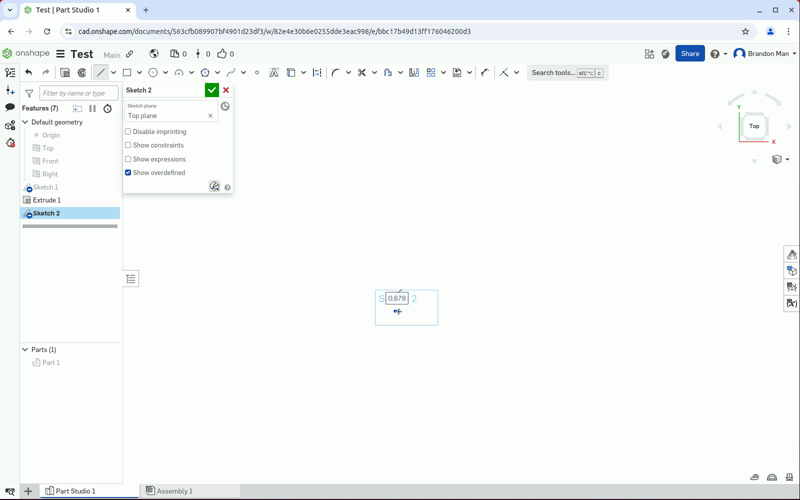
mouse_move(428, 311)
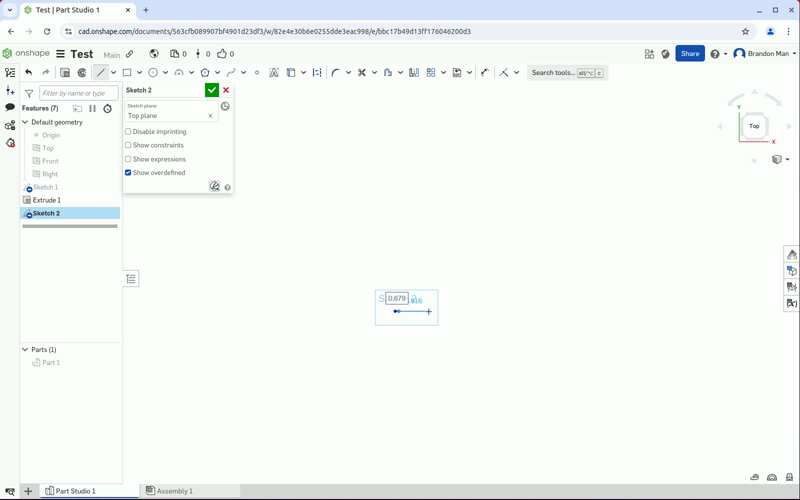
mouse_move(398, 310)
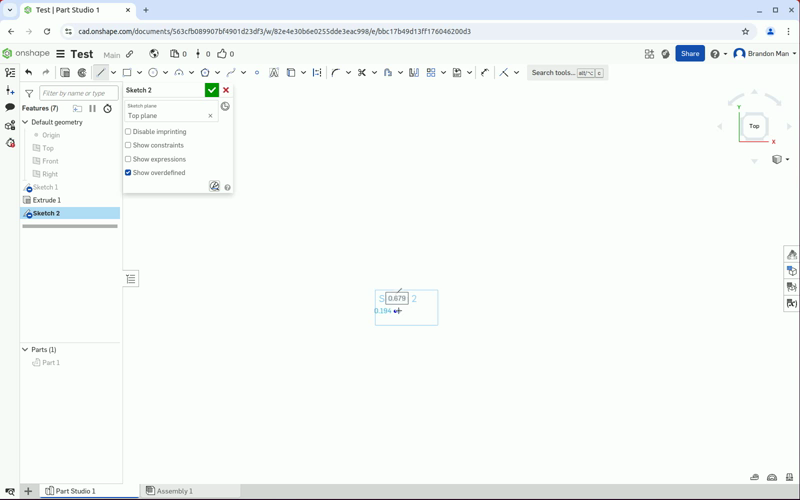
scroll(6)
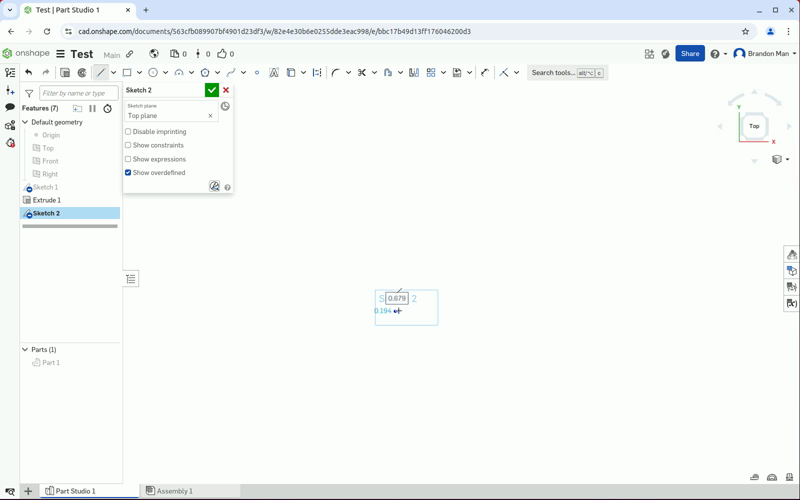
scroll(6)
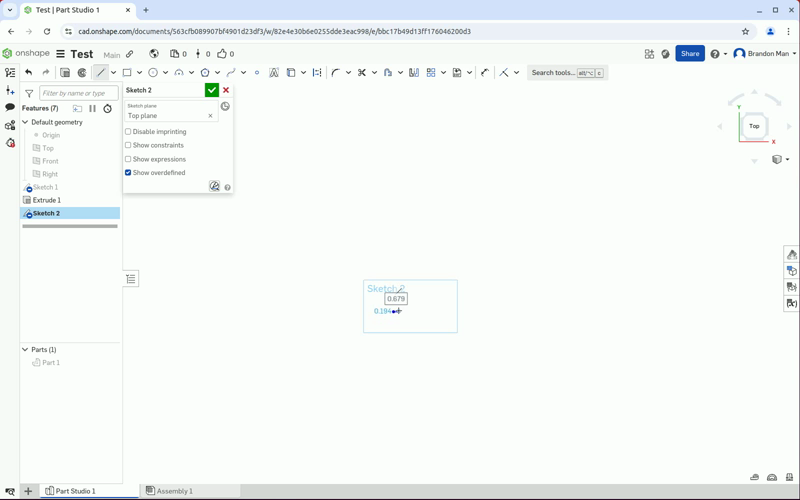
scroll(6)
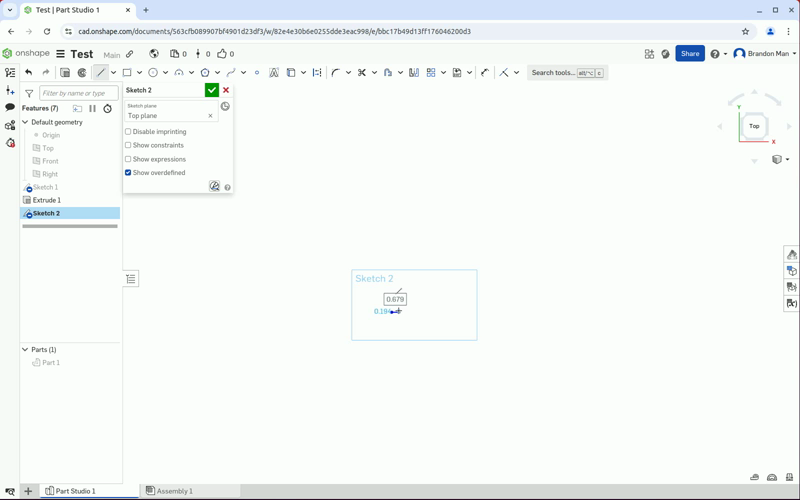
scroll(6)
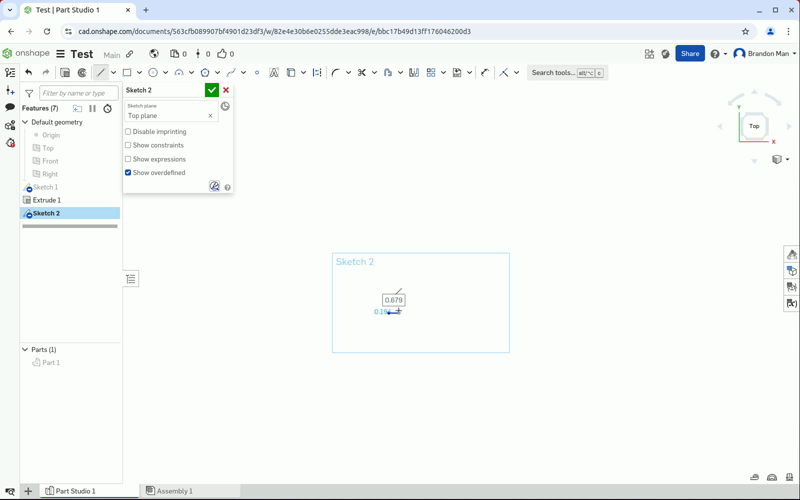
scroll(6)
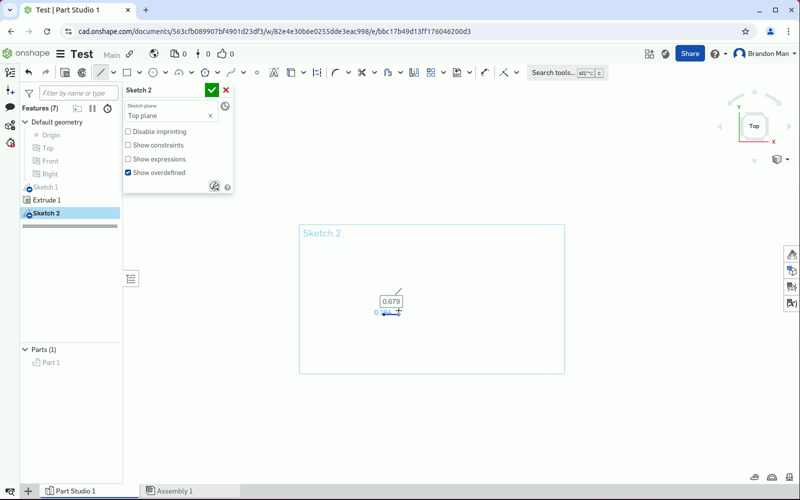
scroll(6)
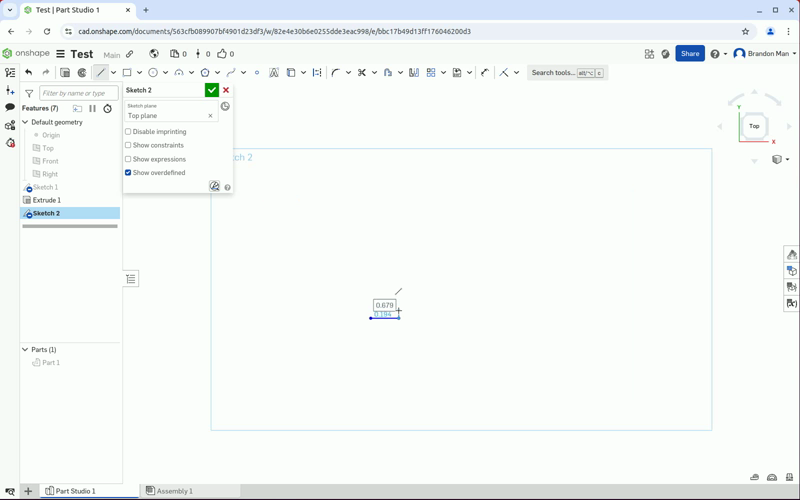
scroll(6)
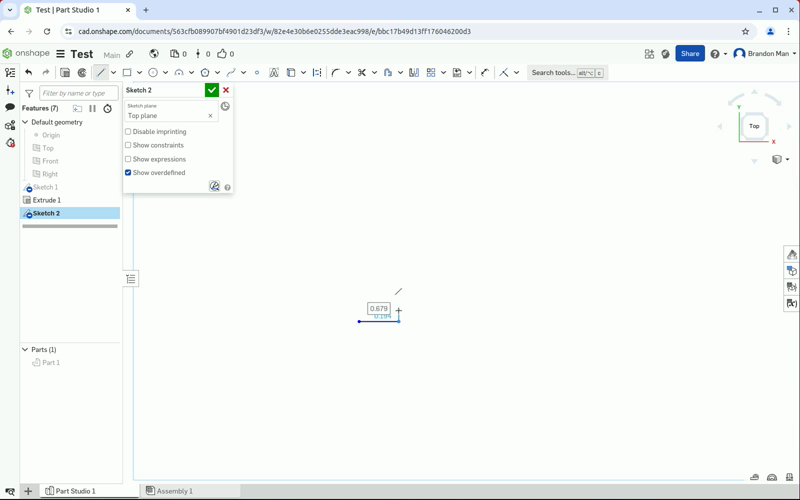
click(398, 310)
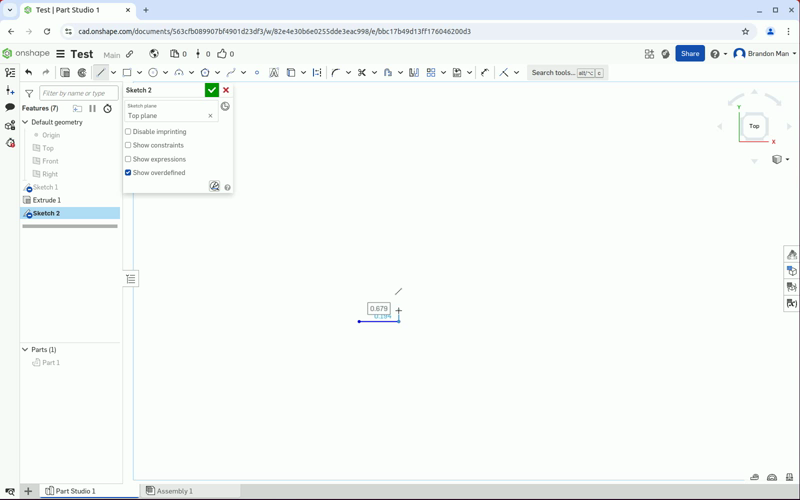
scroll(-6)
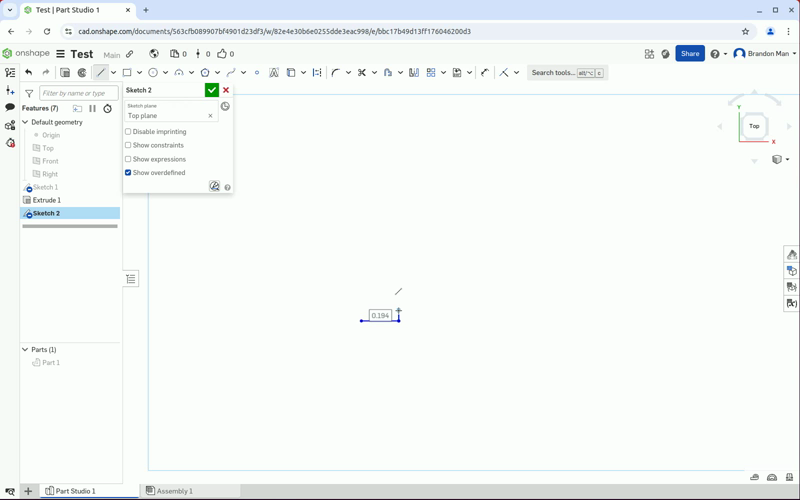
scroll(-6)
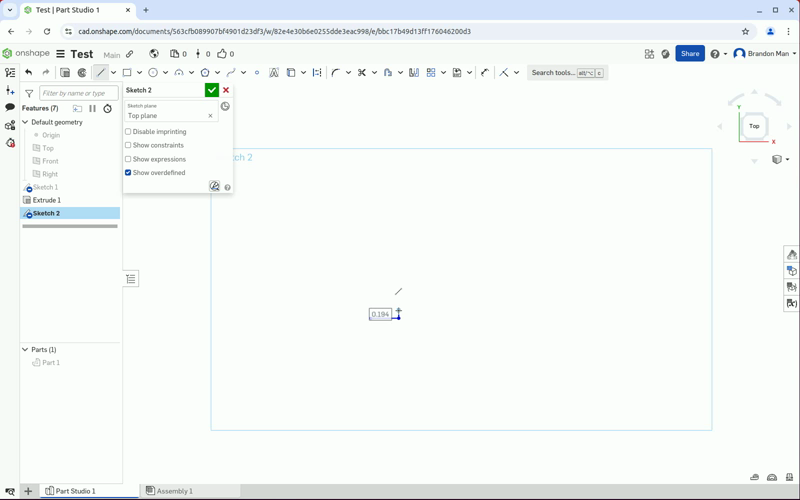
scroll(-6)
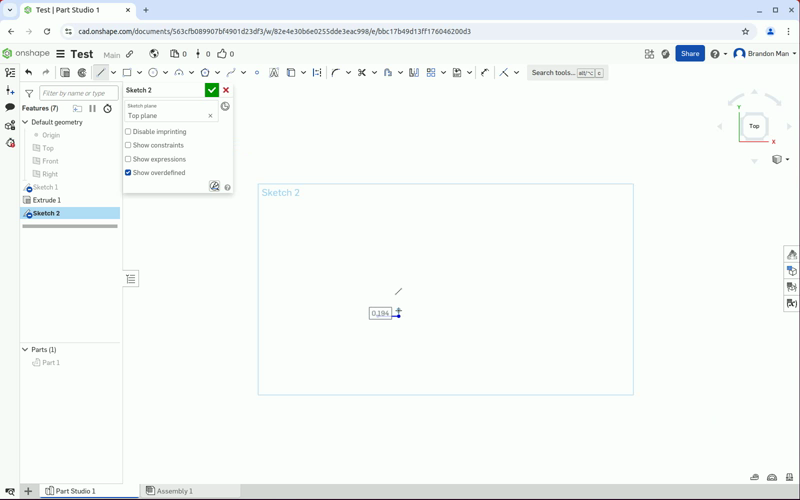
scroll(-6)
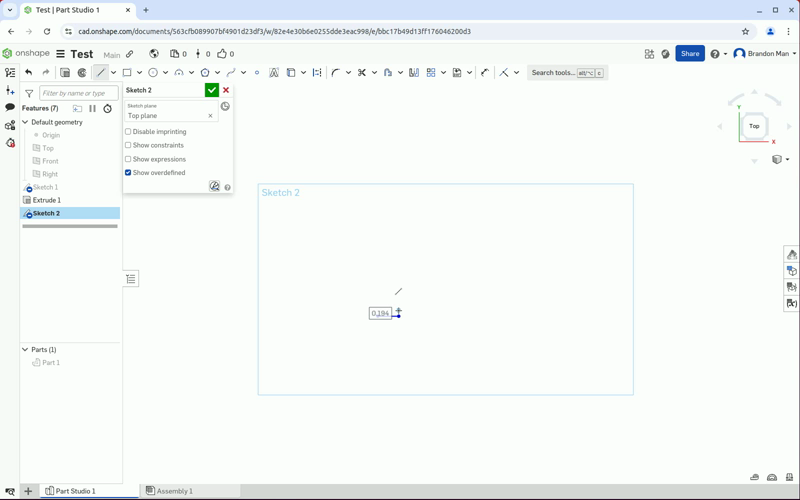
scroll(-6)
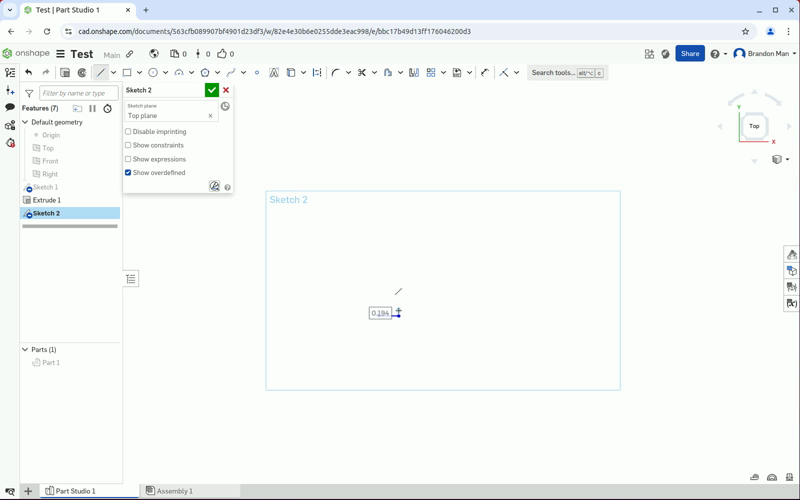
scroll(-6)
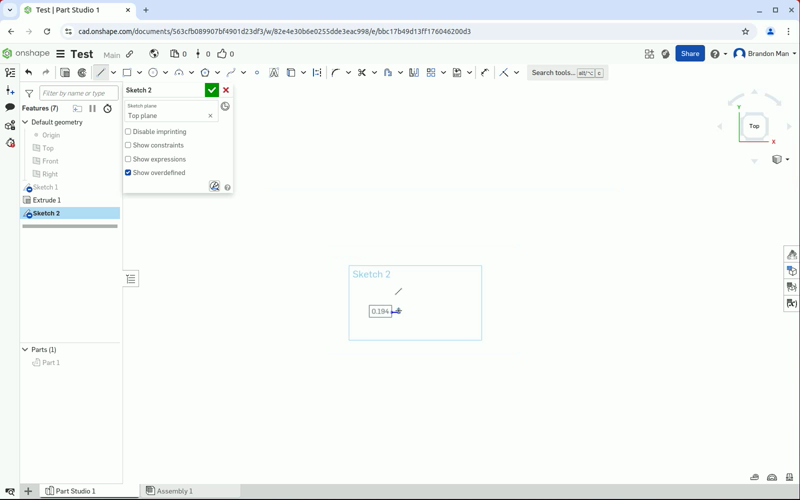
scroll(-6)
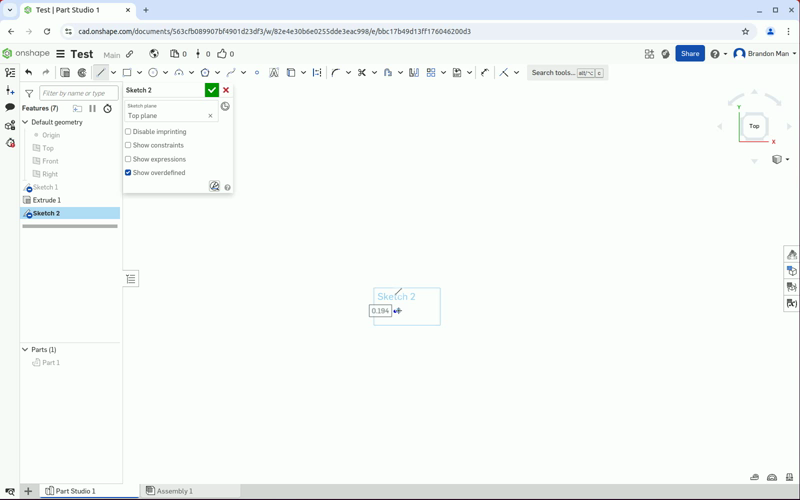
key_up(shift)
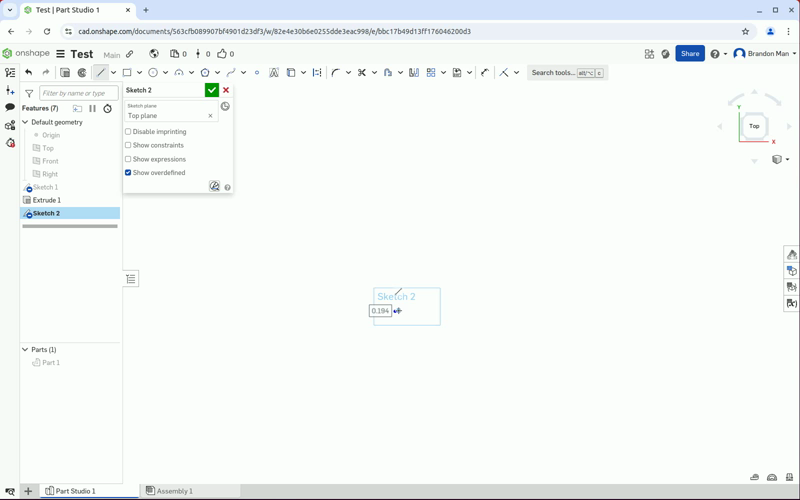
key_down(shift)
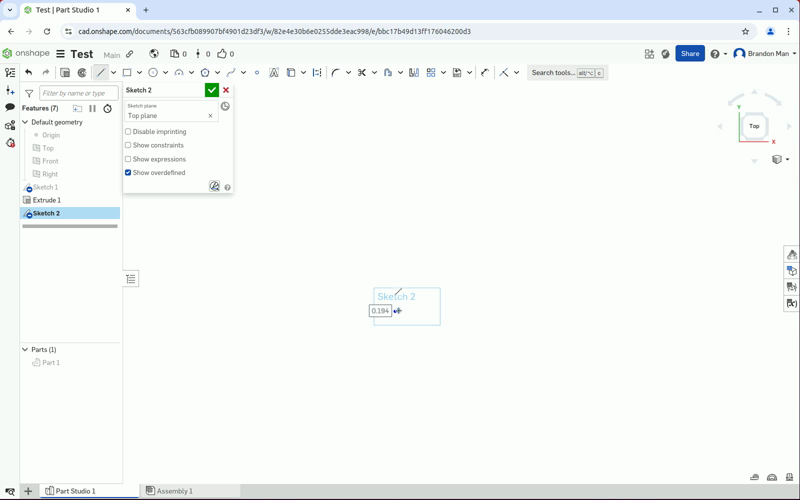
mouse_move(428, 310)
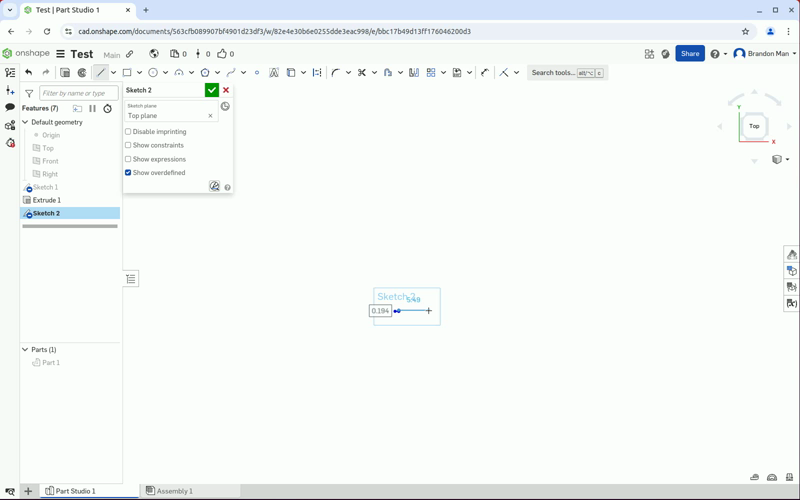
mouse_move(423, 310)
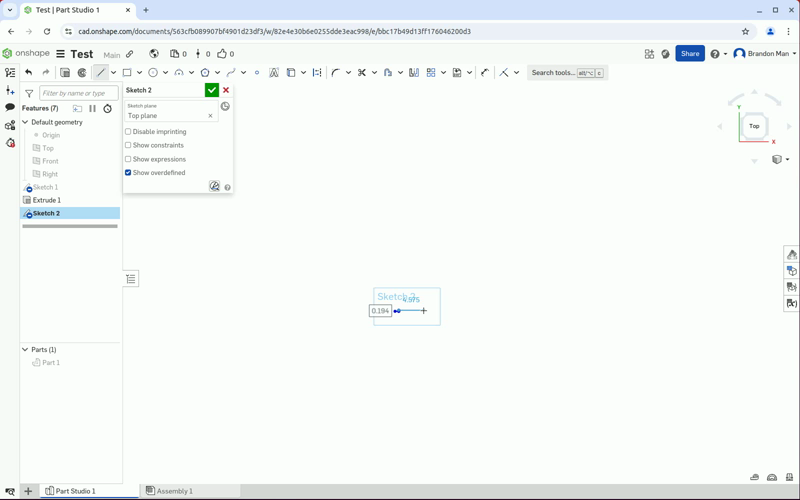
click(423, 310)
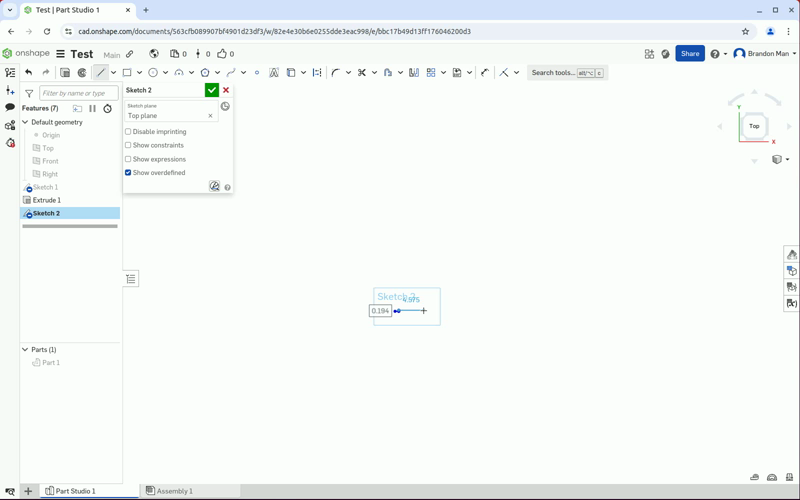
key_up(shift)
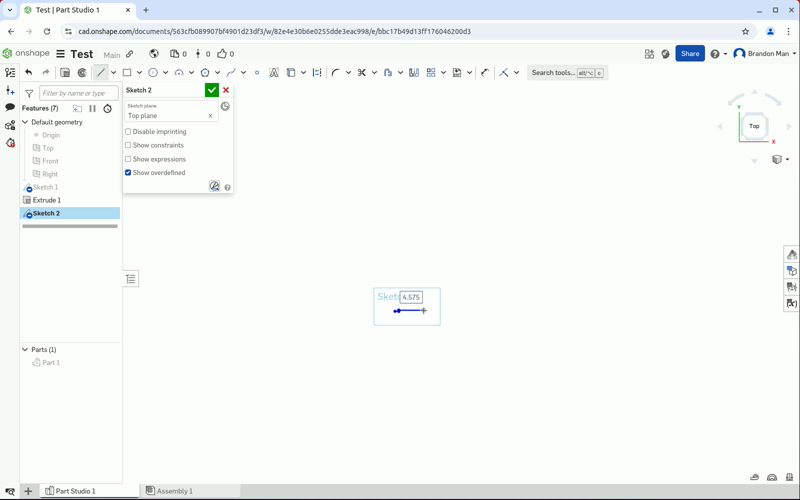
key_down(shift)
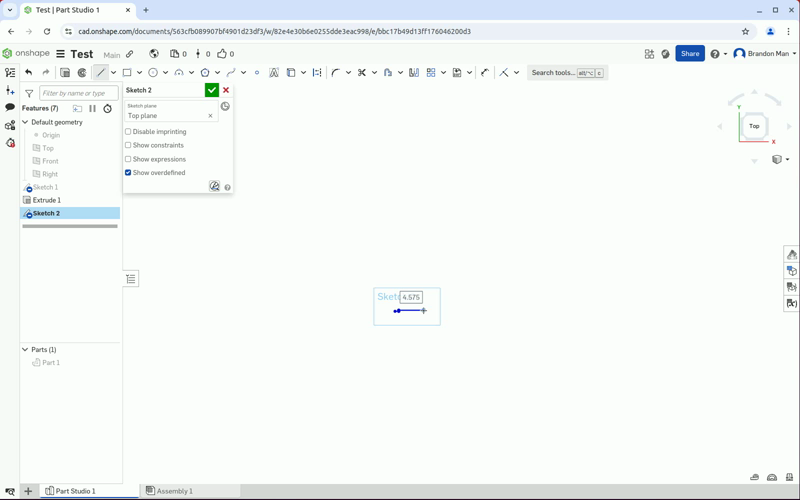
mouse_move(453, 310)
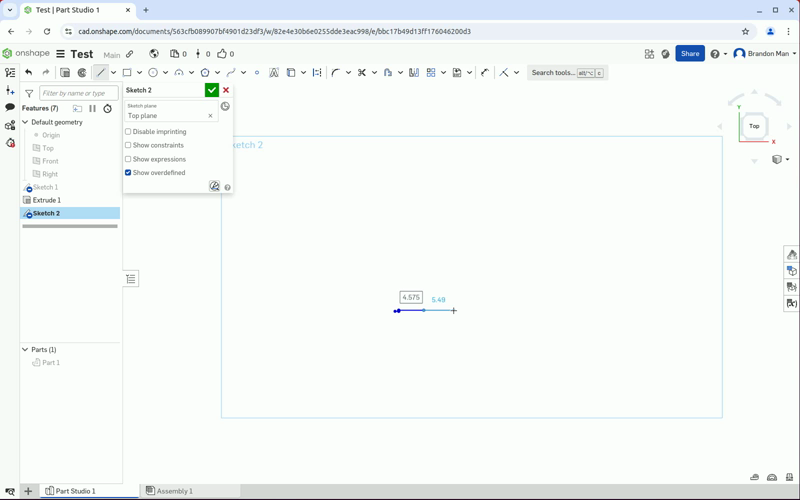
mouse_move(423, 311)
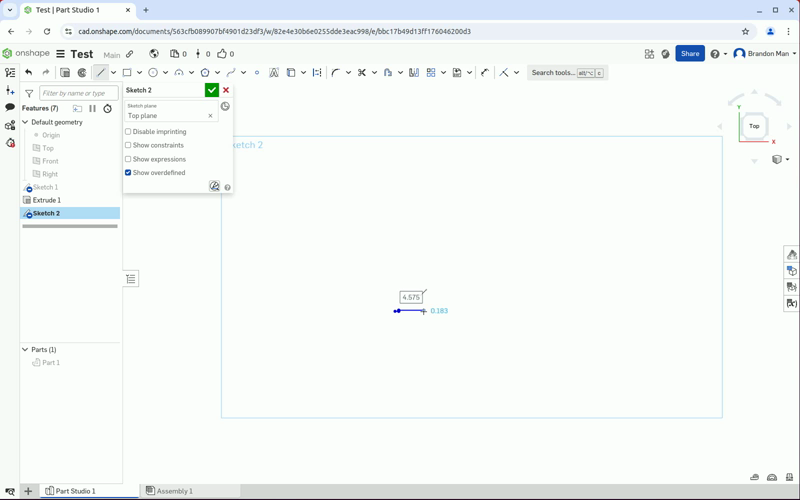
scroll(6)
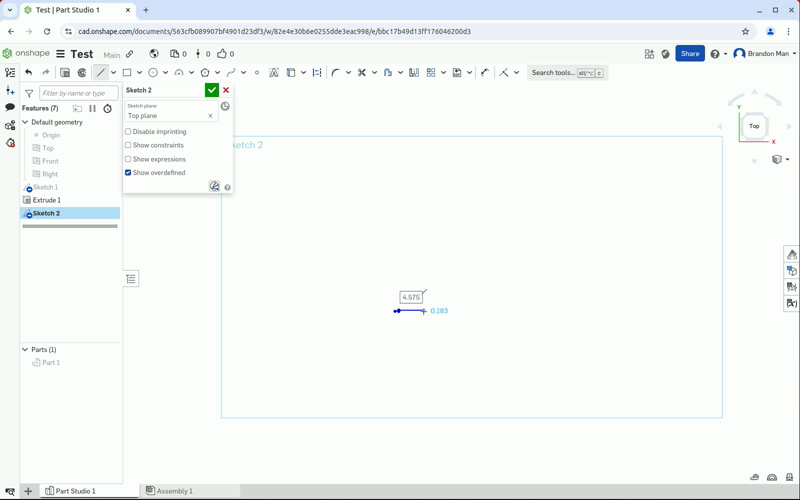
scroll(6)
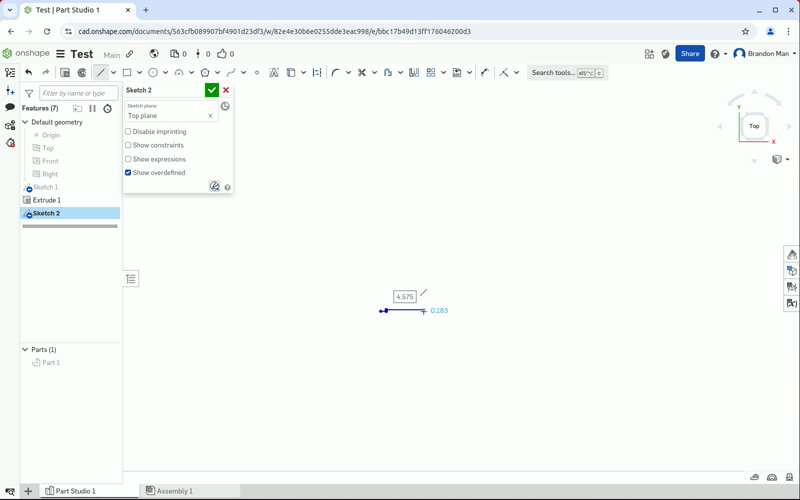
scroll(6)
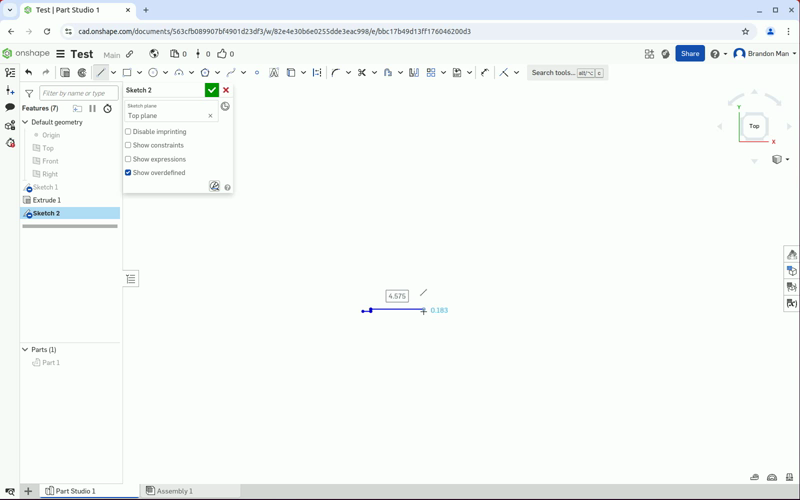
scroll(6)
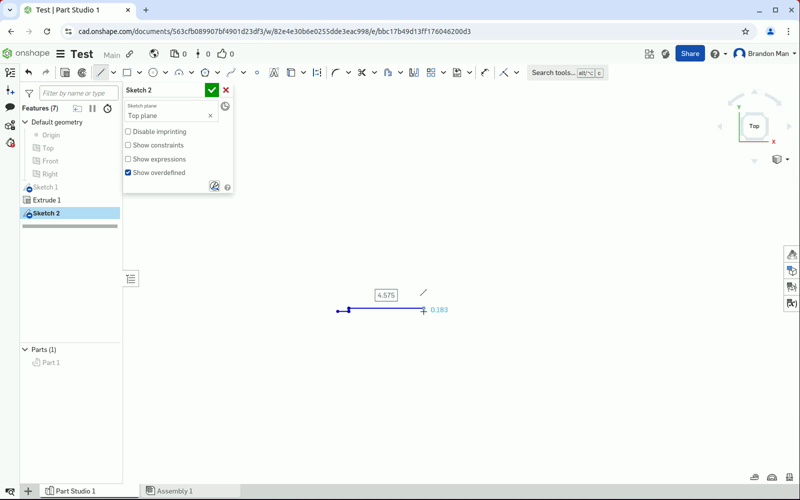
scroll(6)
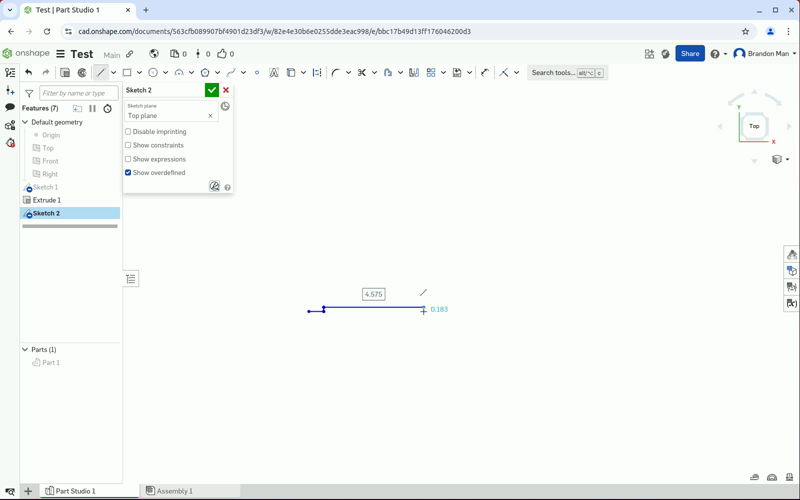
scroll(6)
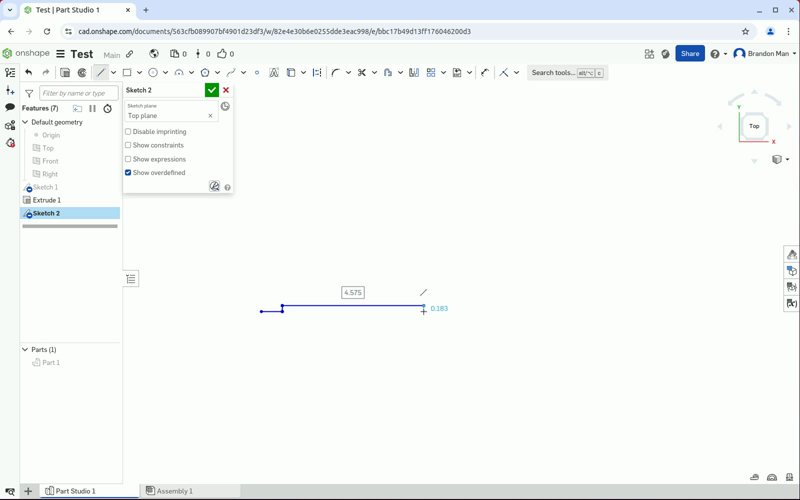
scroll(6)
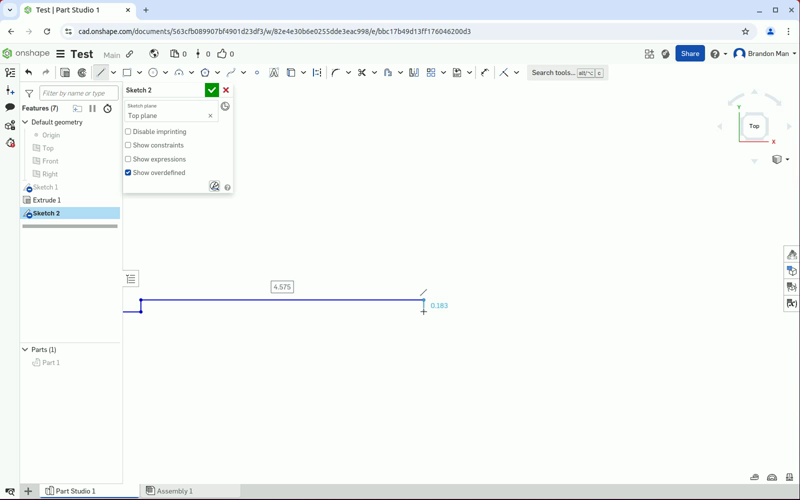
click(423, 311)
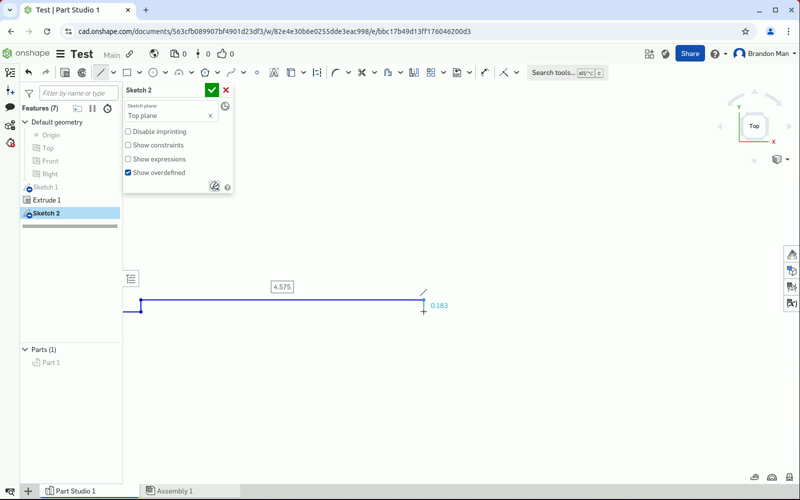
scroll(-6)
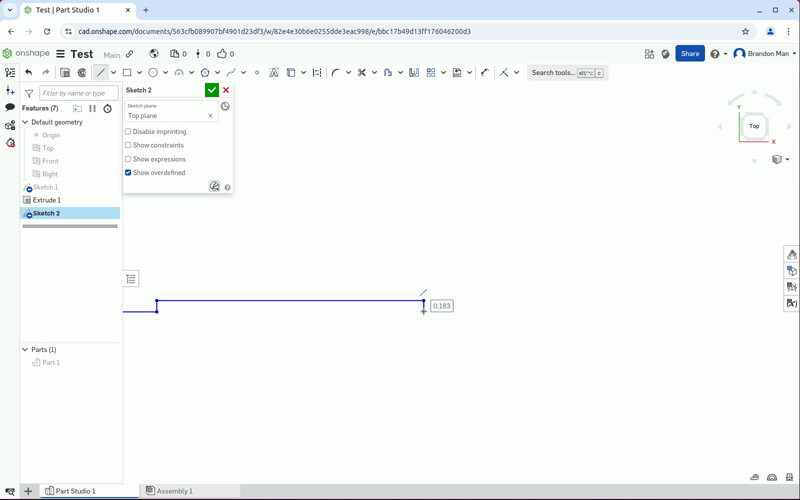
scroll(-6)
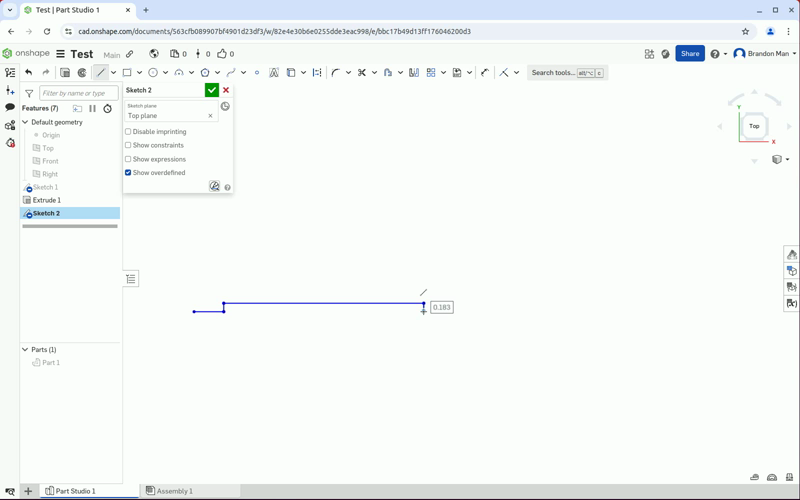
scroll(-6)
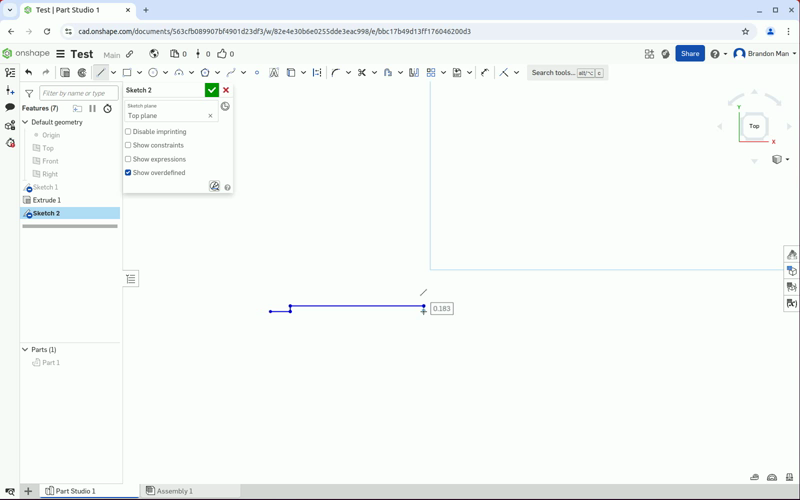
scroll(-6)
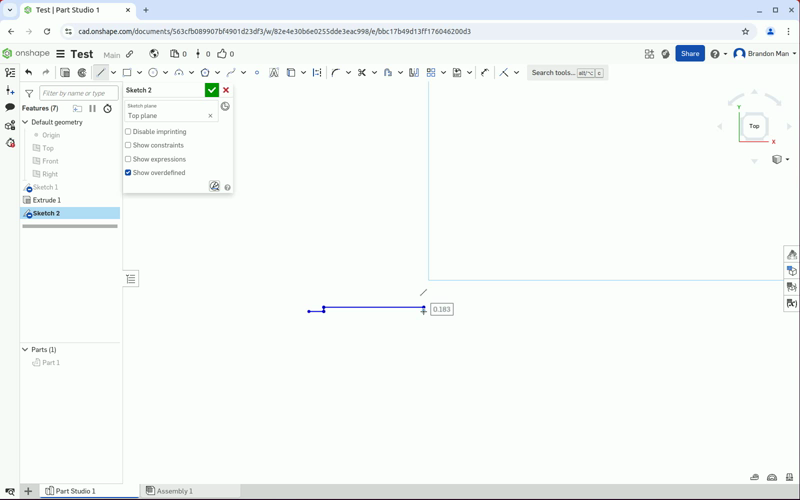
scroll(-6)
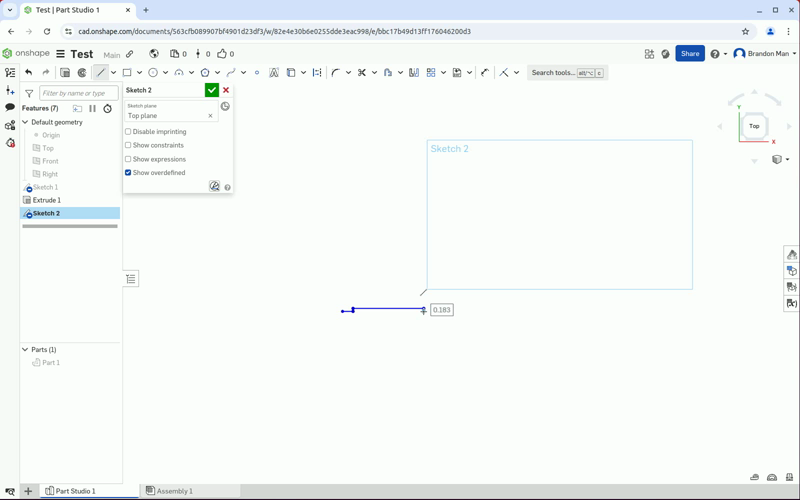
scroll(-6)
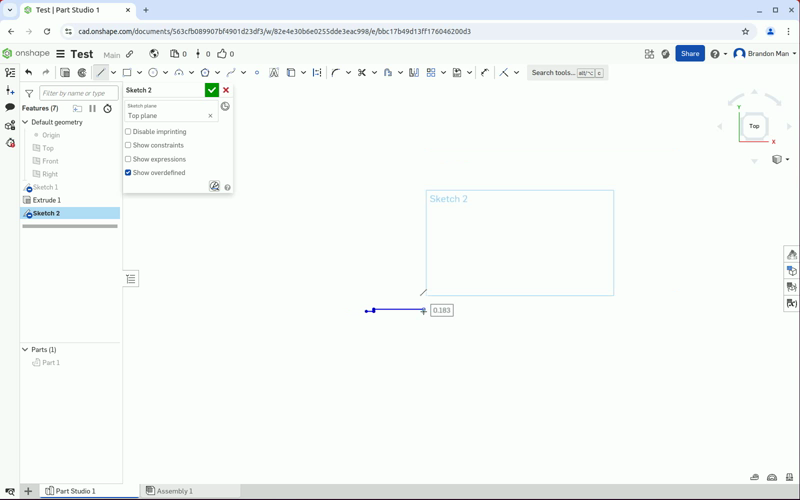
scroll(-6)
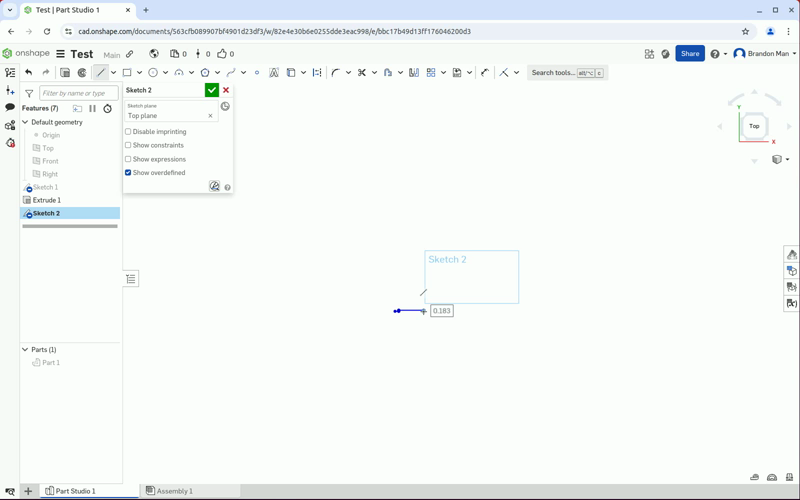
key_up(shift)
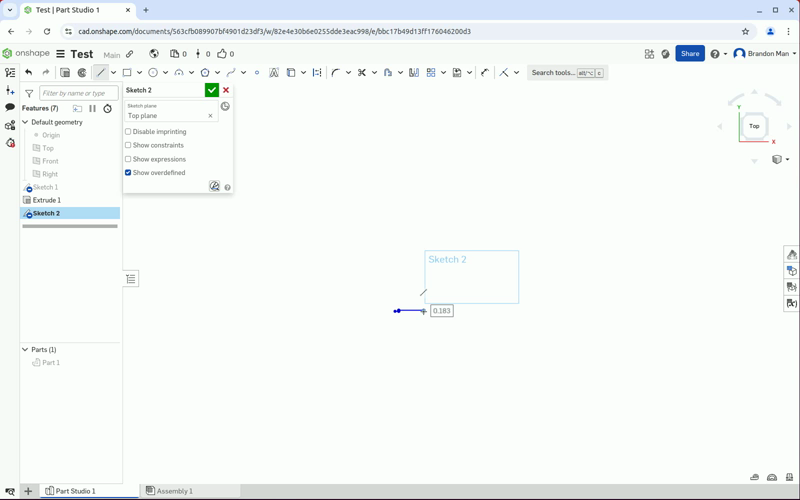
key_down(shift)
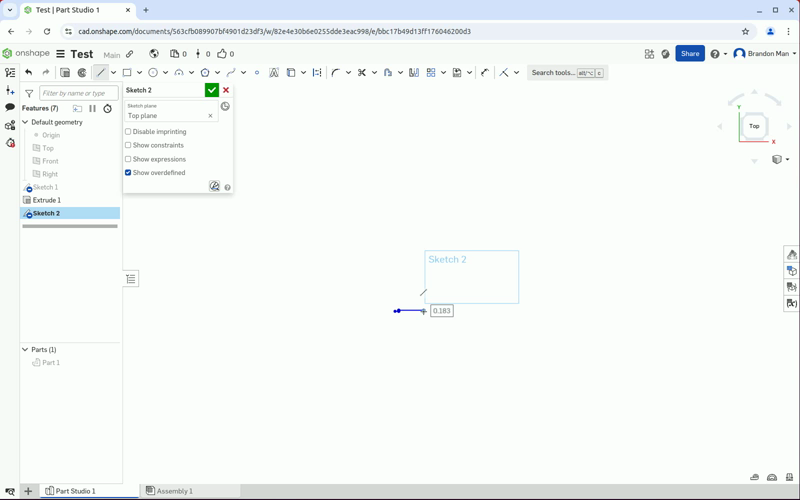
mouse_move(453, 311)
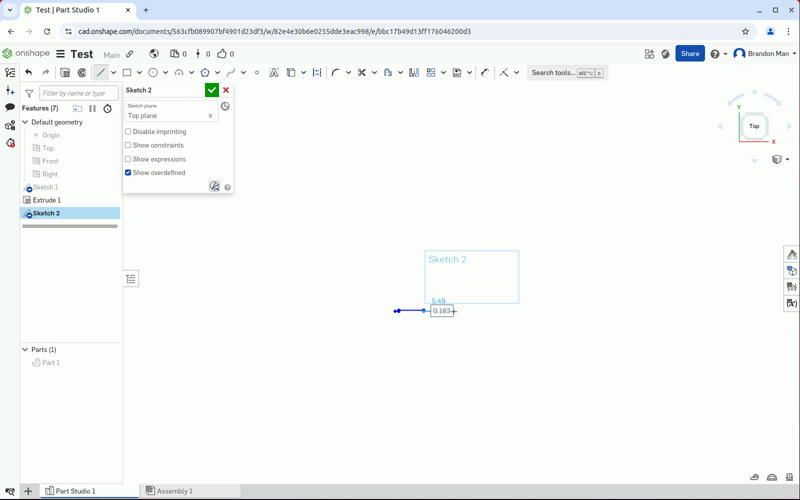
mouse_move(427, 311)
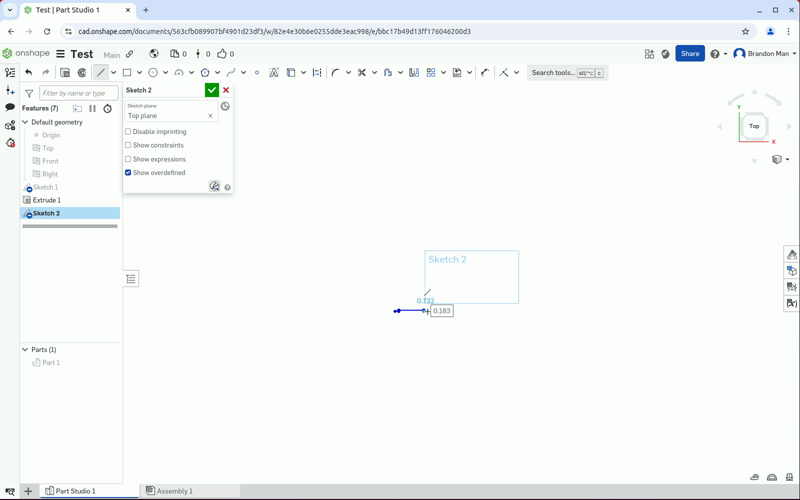
scroll(6)
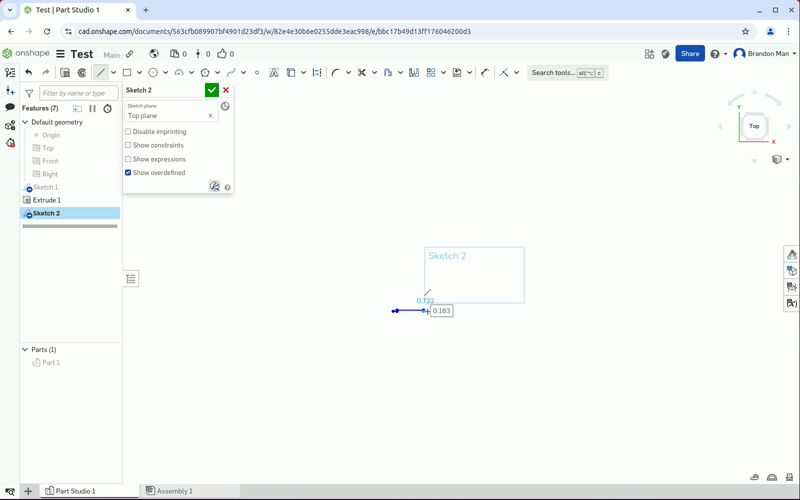
scroll(6)
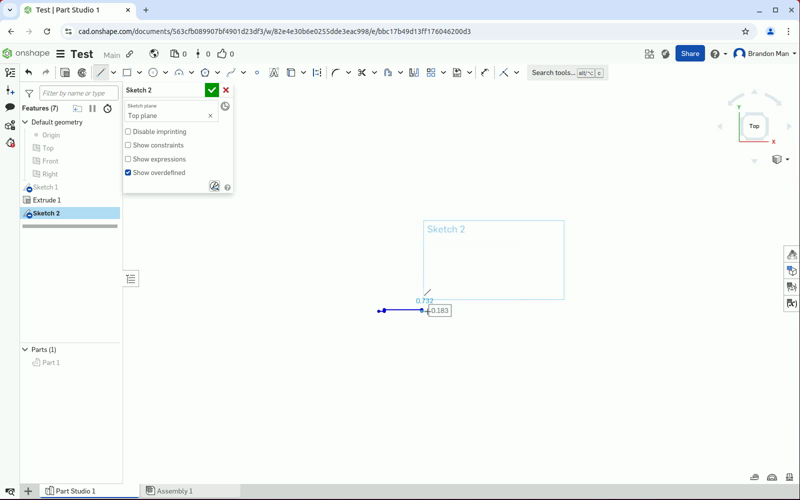
scroll(6)
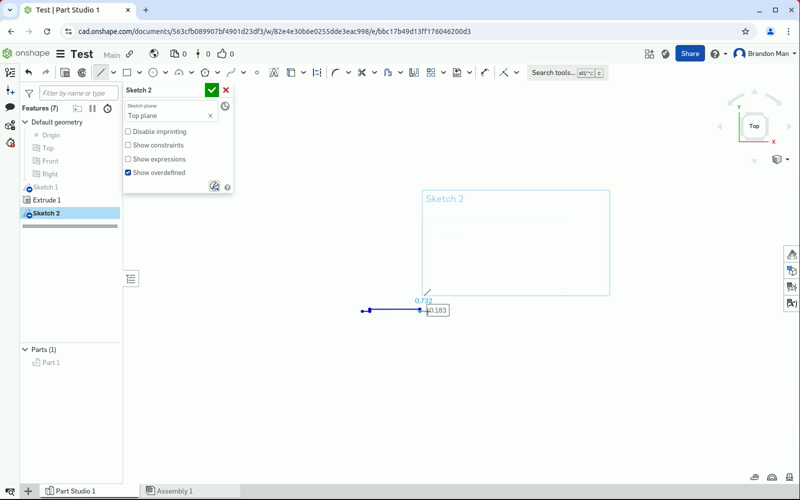
scroll(6)
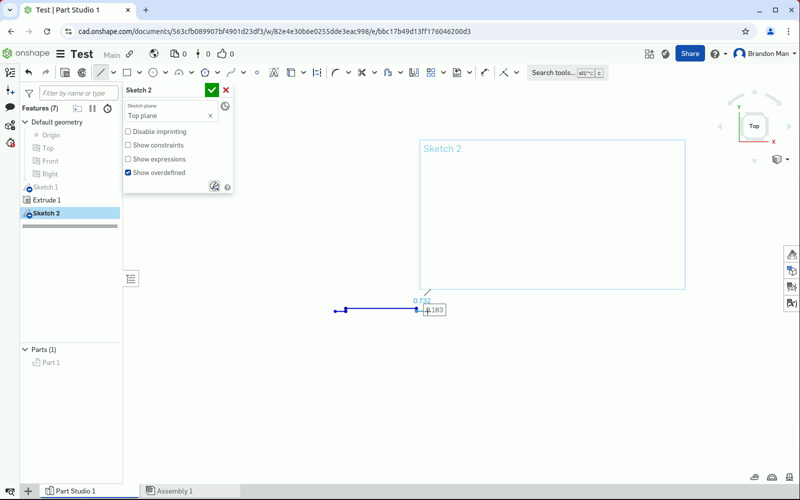
scroll(6)
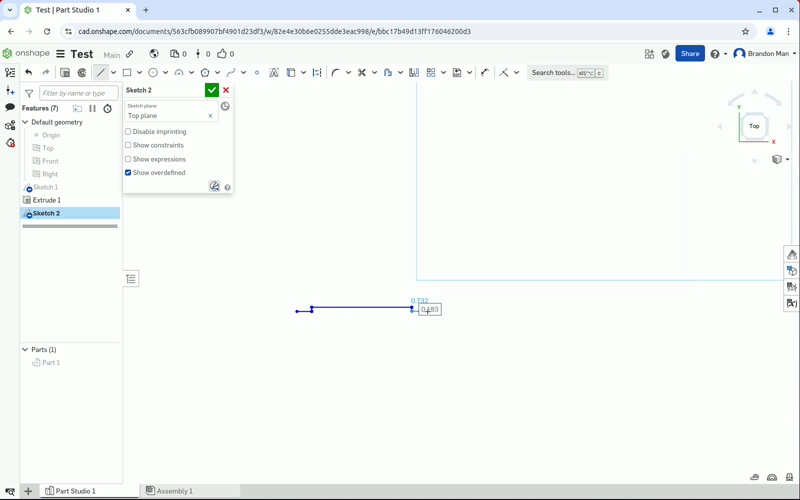
scroll(6)
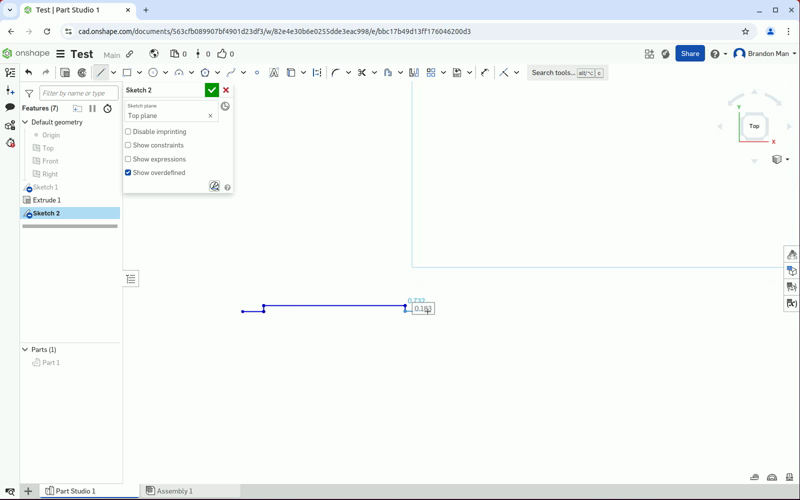
scroll(6)
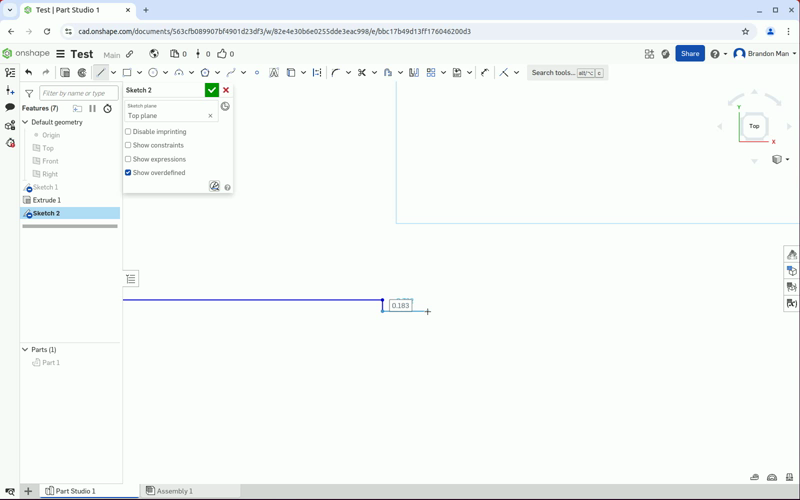
click(427, 311)
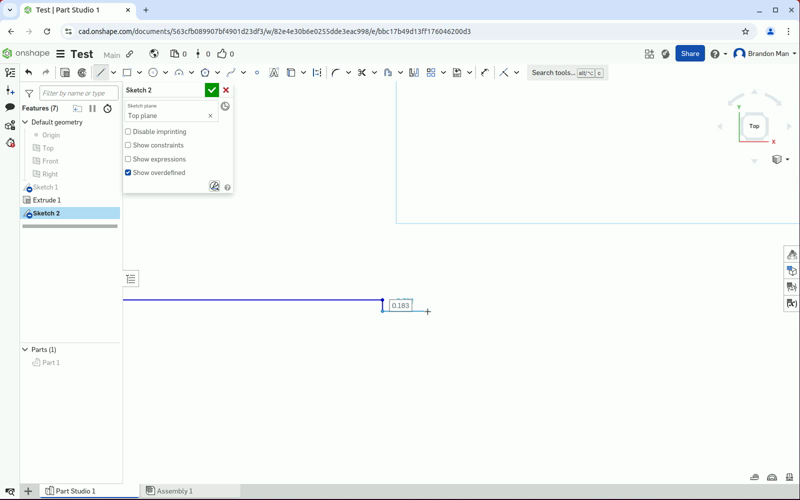
scroll(-6)
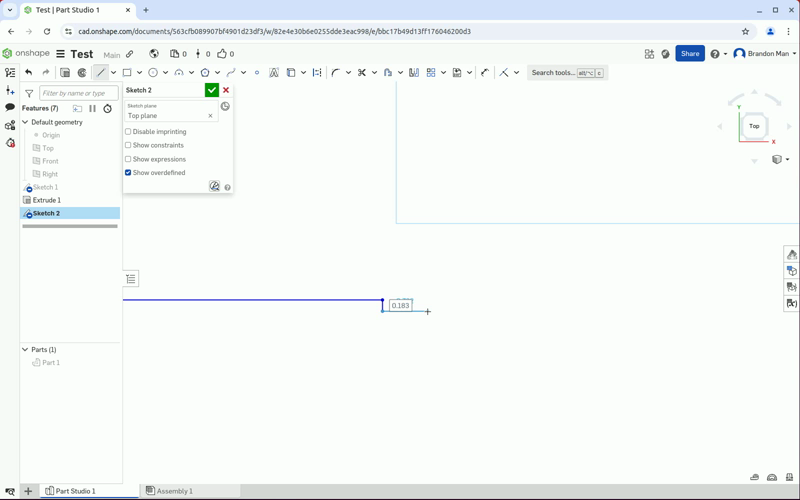
scroll(-6)
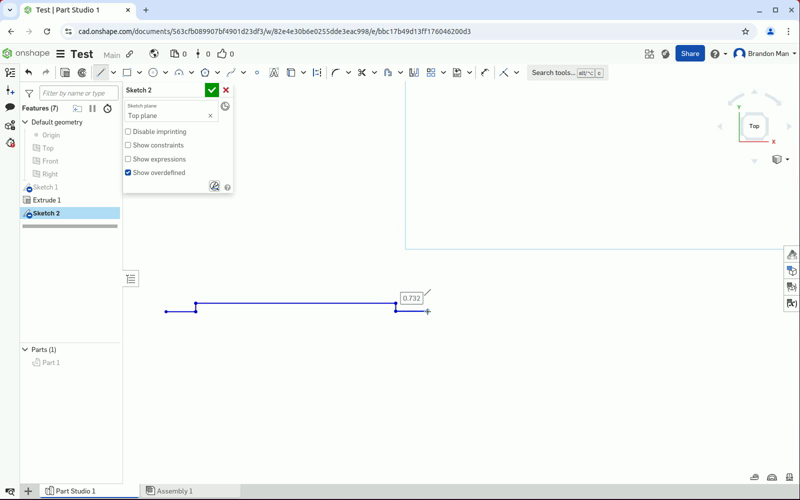
scroll(-6)
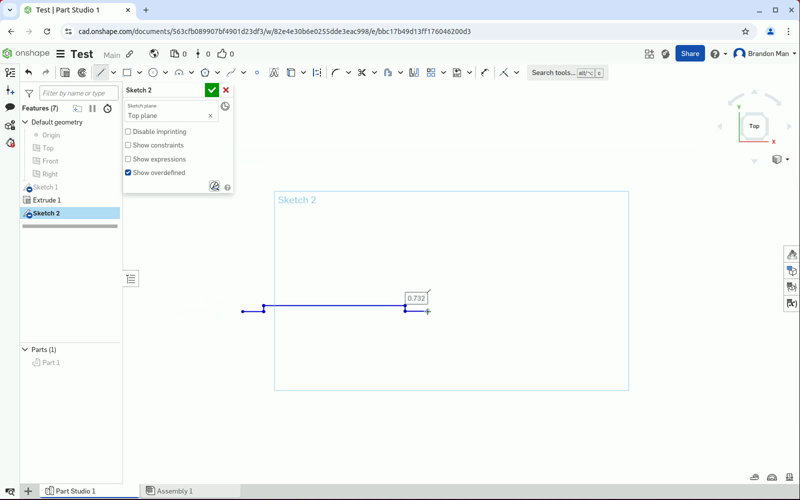
scroll(-6)
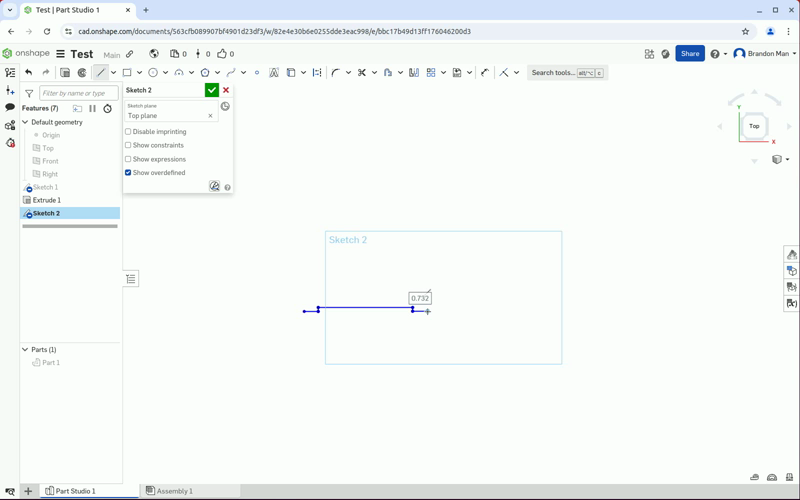
scroll(-6)
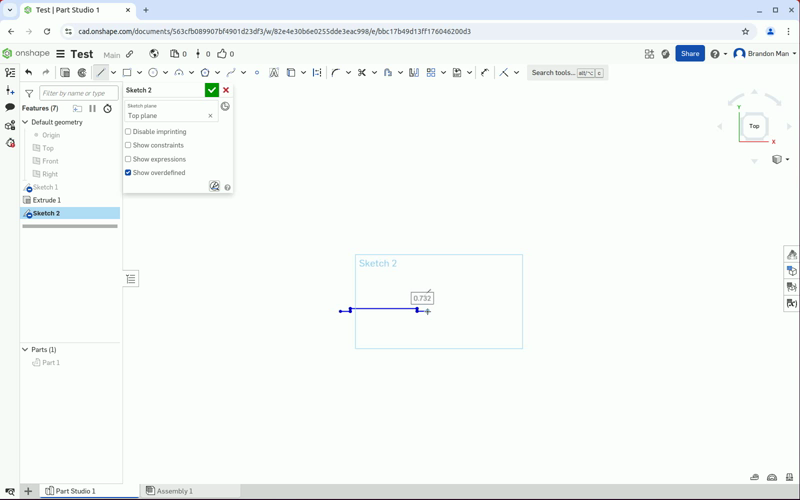
scroll(-6)
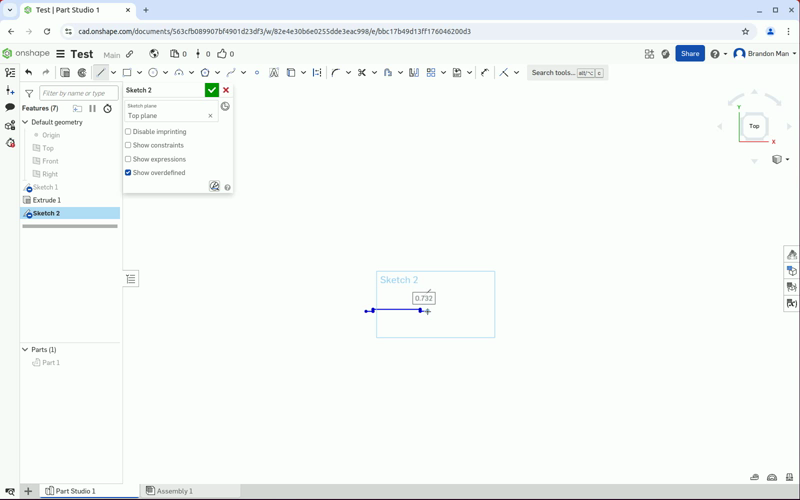
scroll(-6)
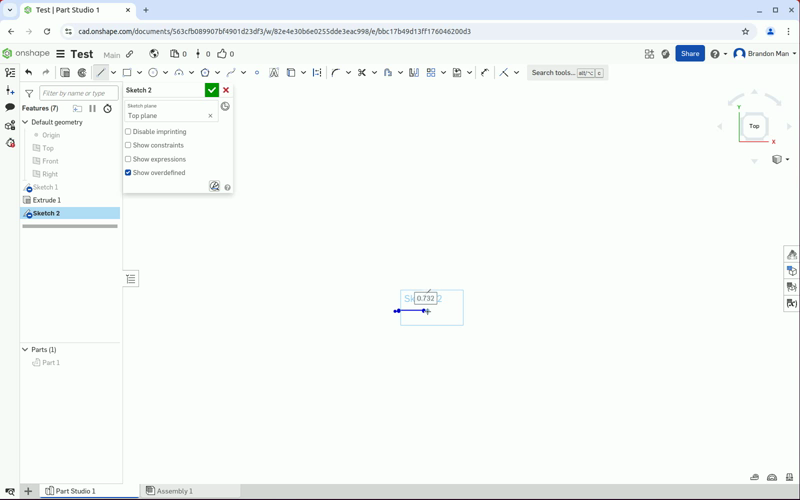
key_up(shift)
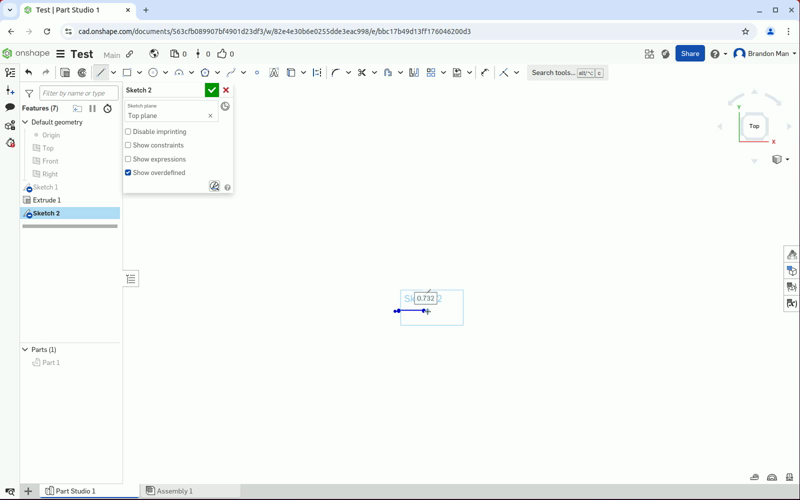
key_down(shift)
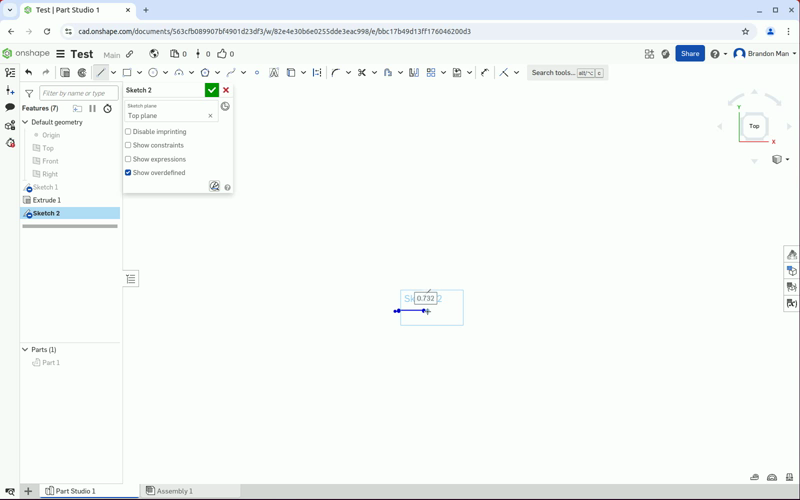
mouse_move(457, 311)
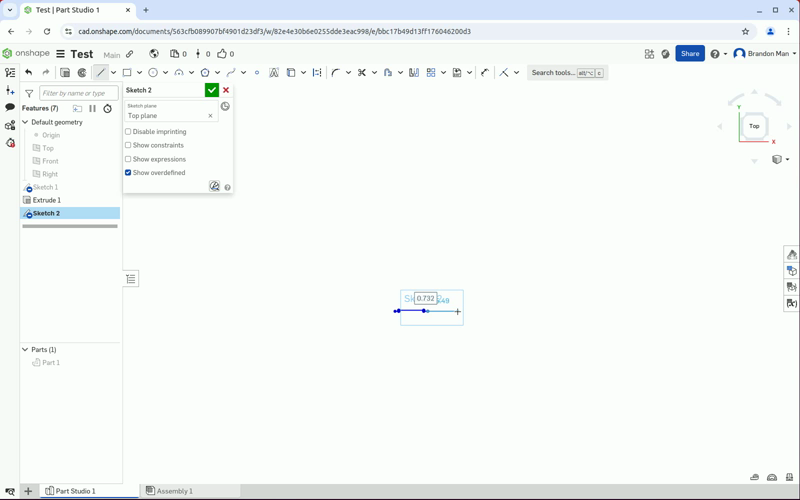
mouse_move(427, 304)
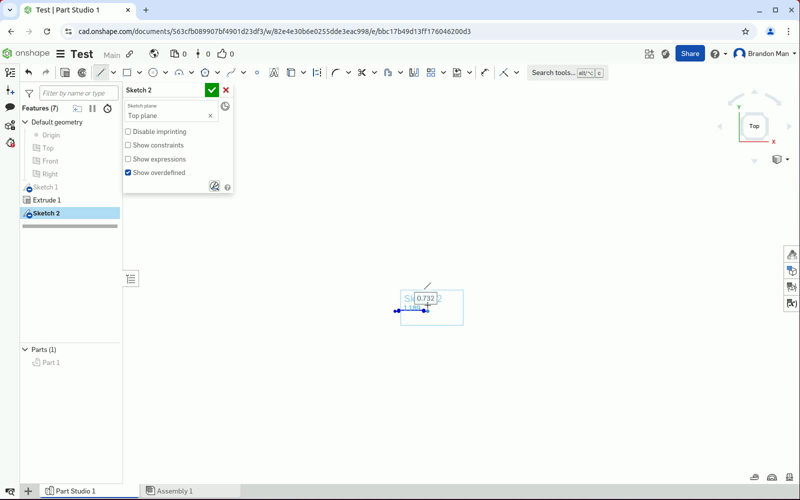
scroll(6)
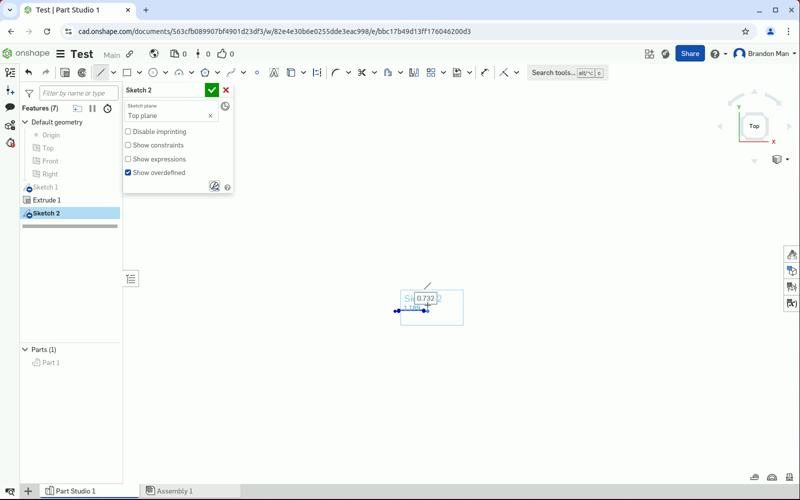
scroll(6)
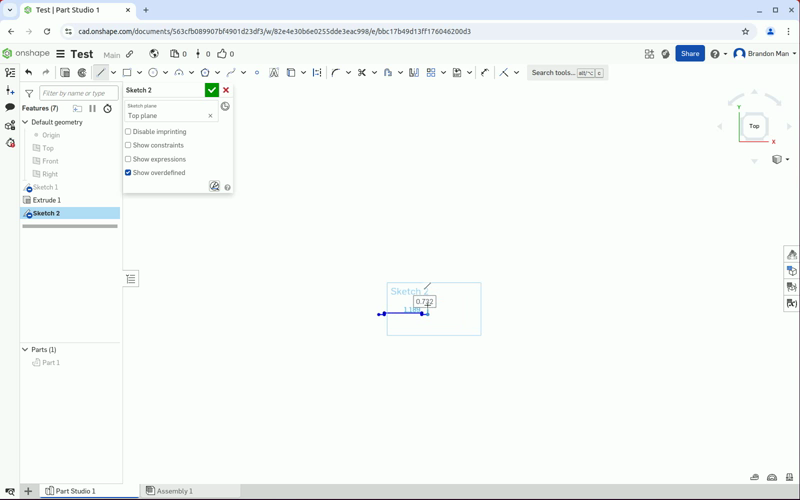
scroll(6)
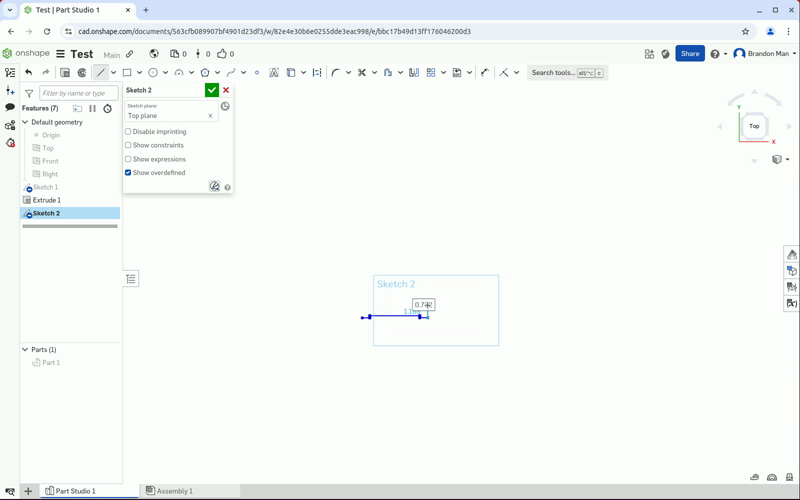
scroll(6)
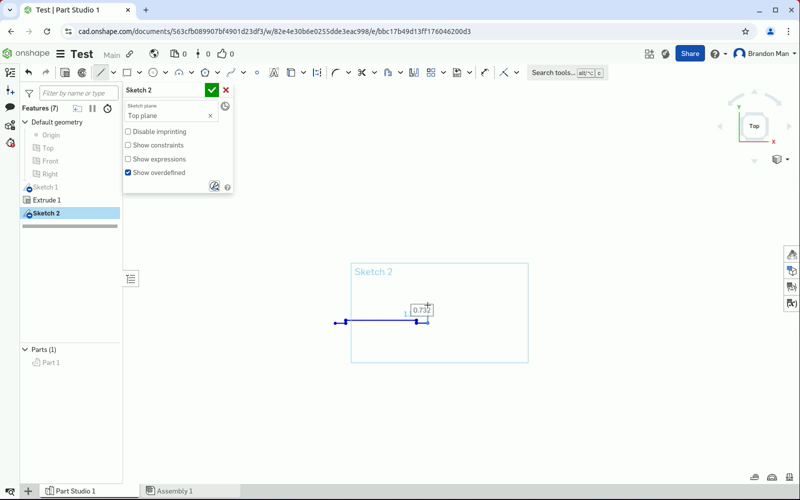
scroll(6)
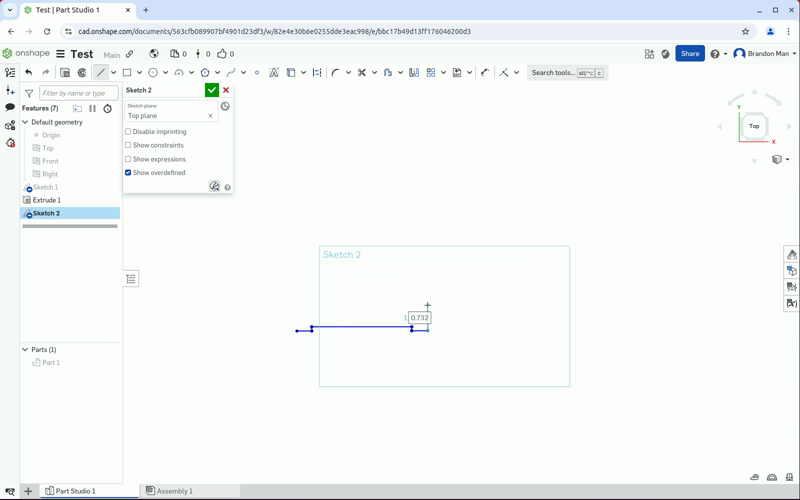
scroll(6)
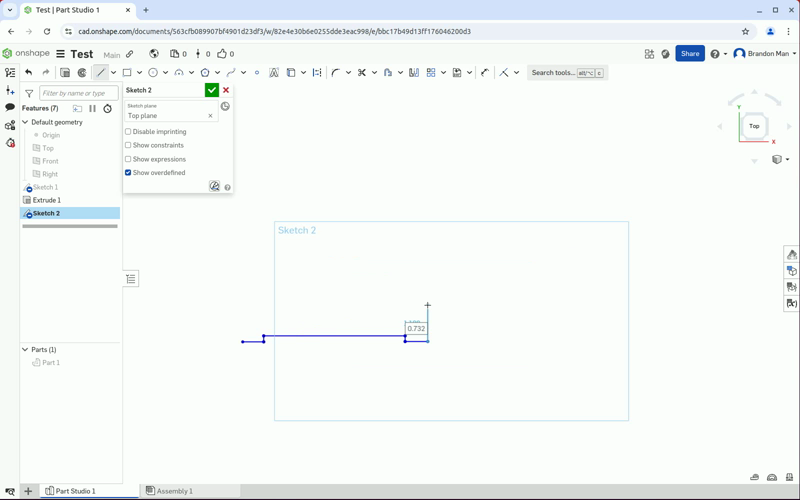
scroll(6)
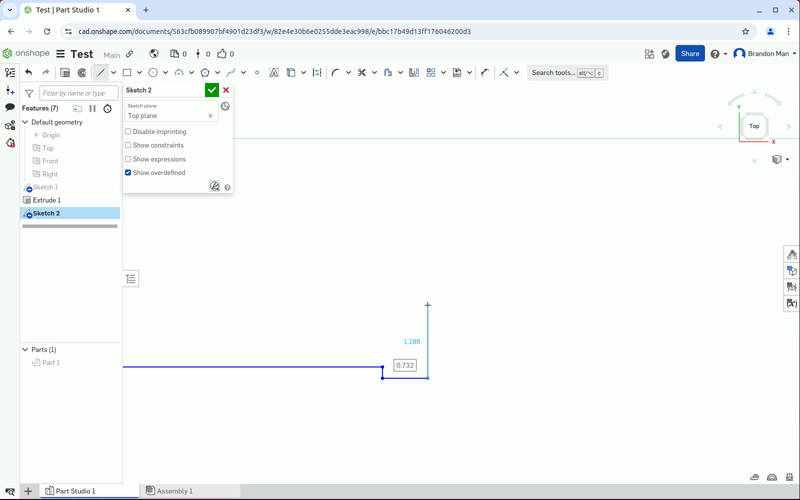
click(427, 304)
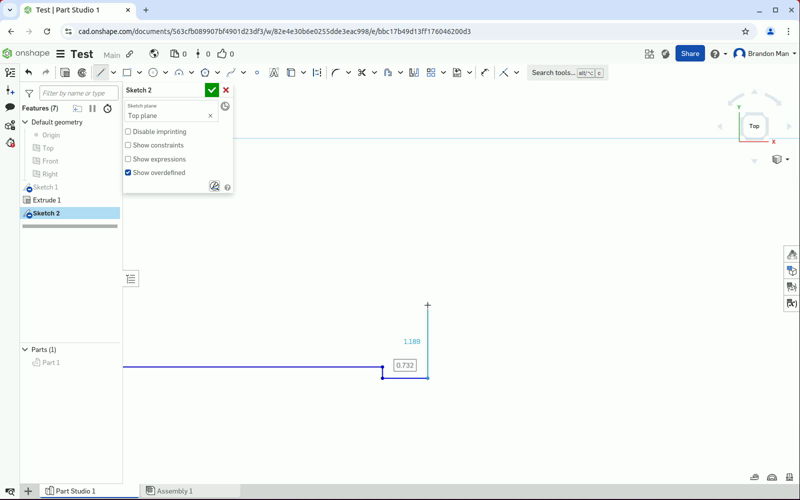
scroll(-6)
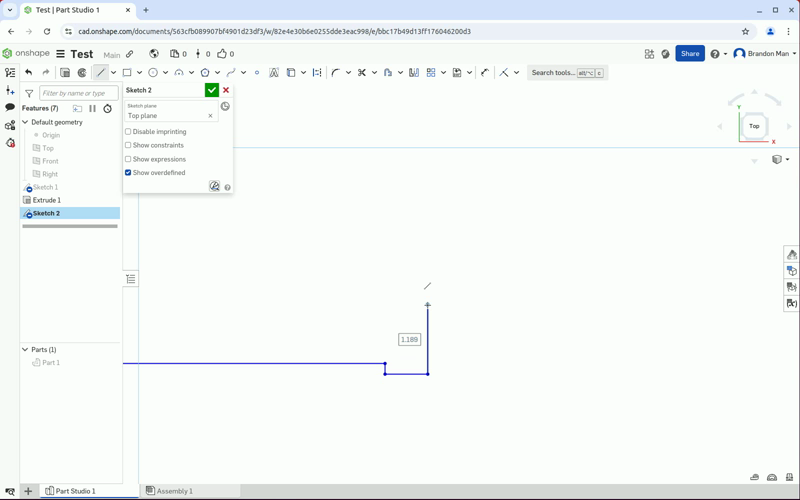
scroll(-6)
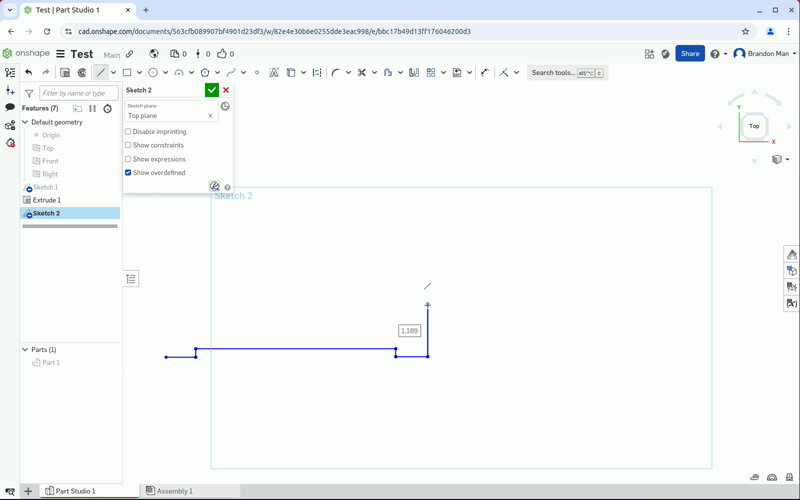
scroll(-6)
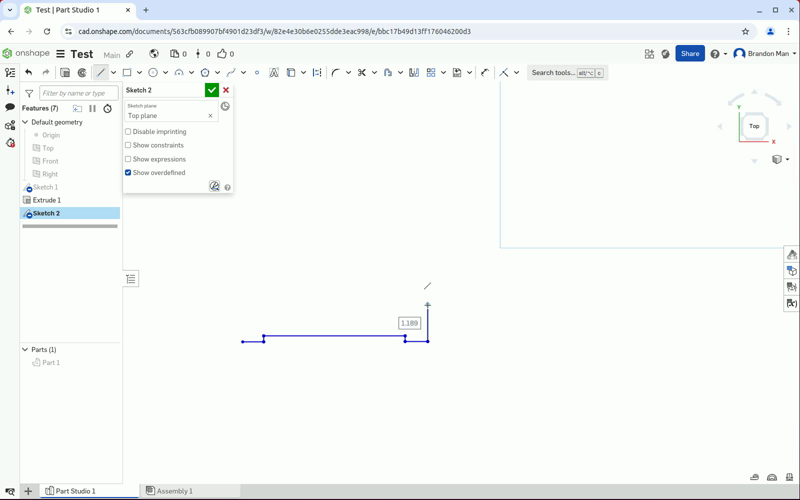
scroll(-6)
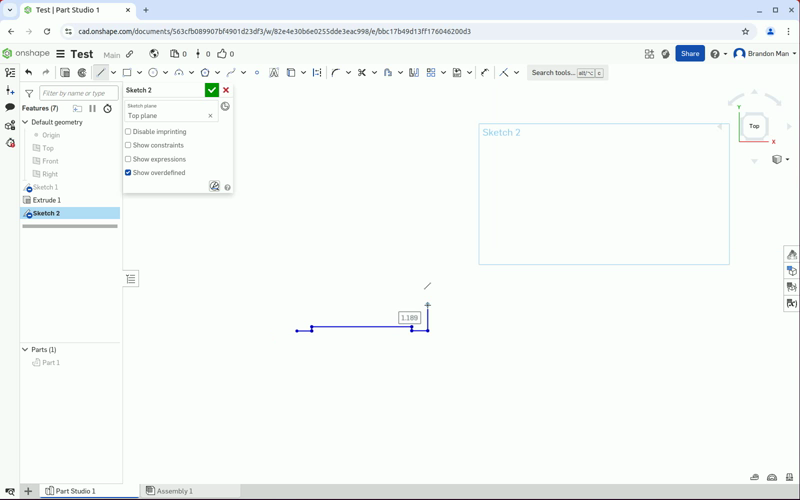
scroll(-6)
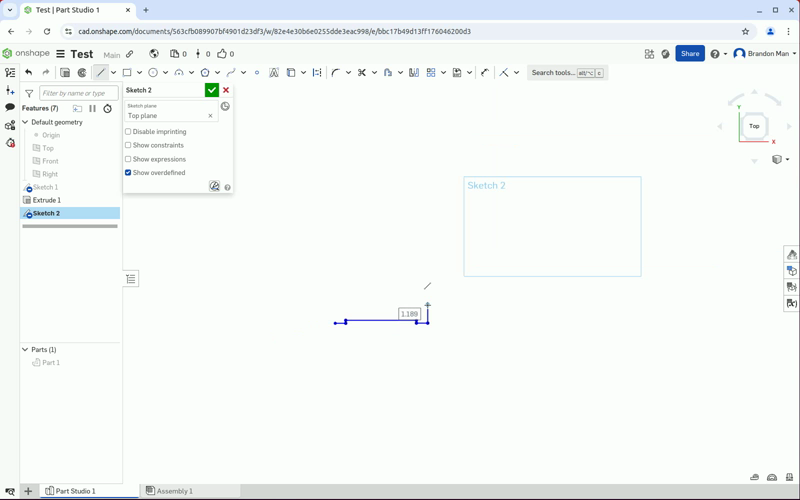
scroll(-6)
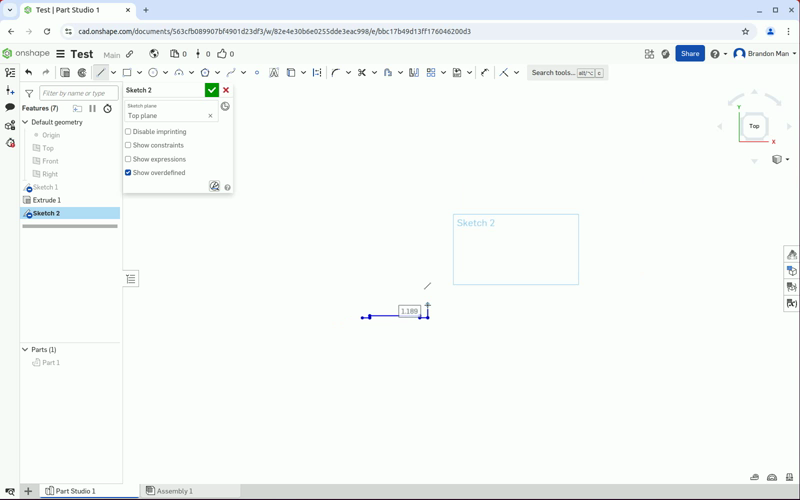
scroll(-6)
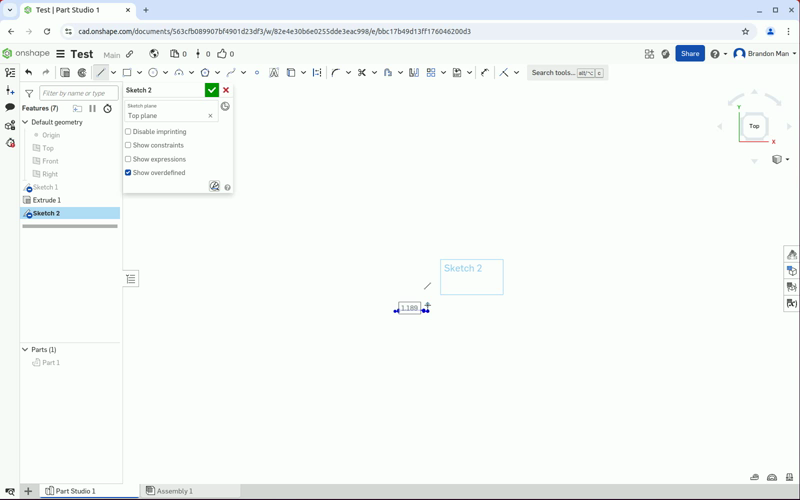
key_up(shift)
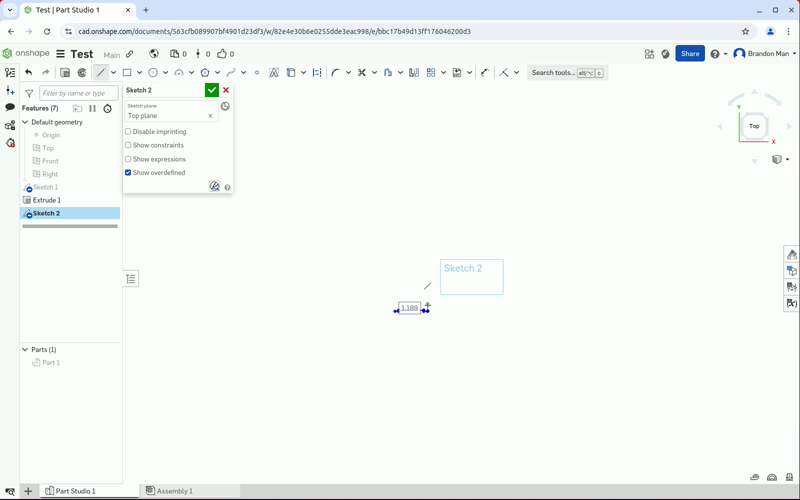
key_down(shift)
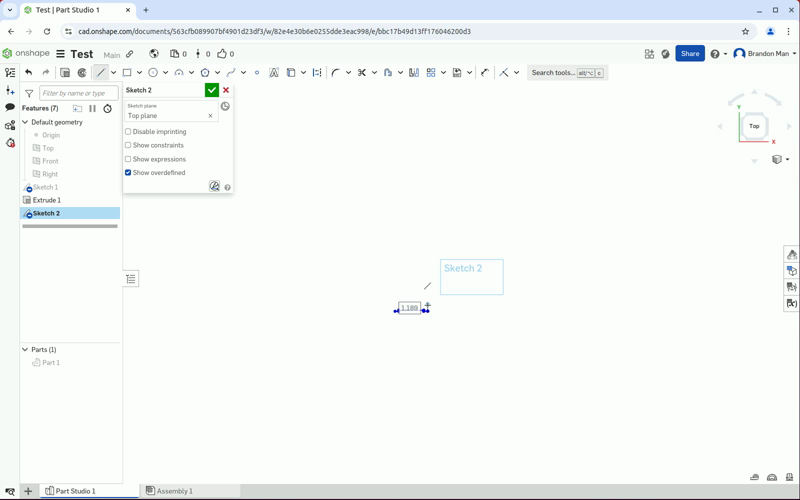
mouse_move(457, 304)
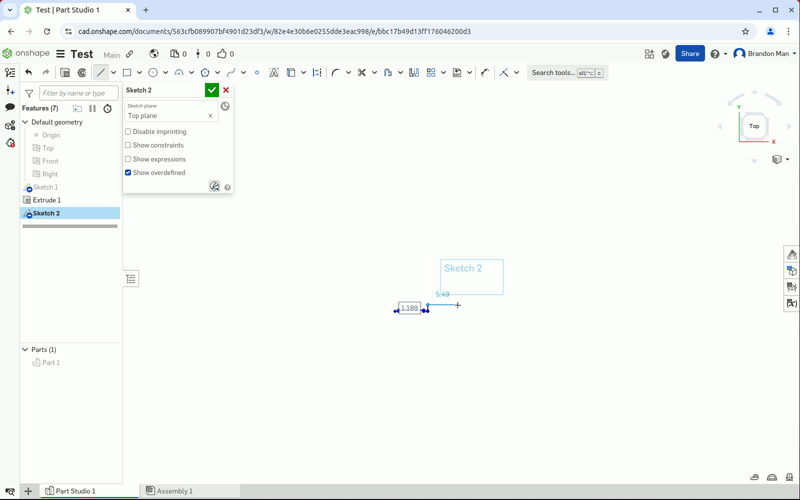
mouse_move(423, 304)
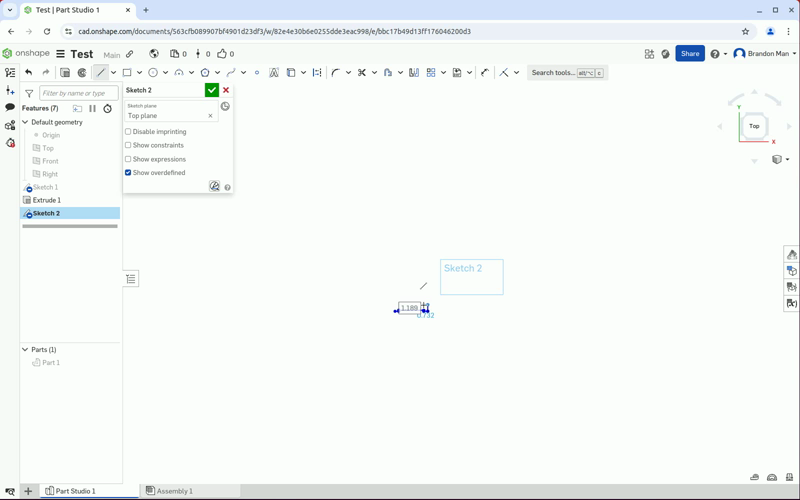
scroll(6)
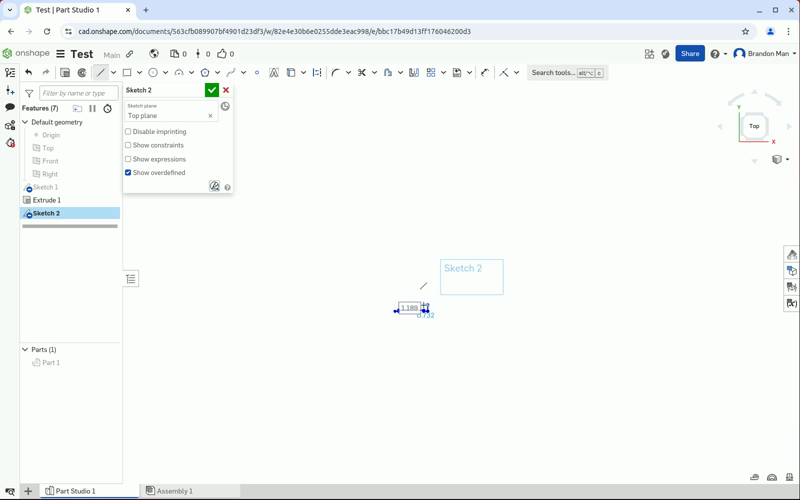
scroll(6)
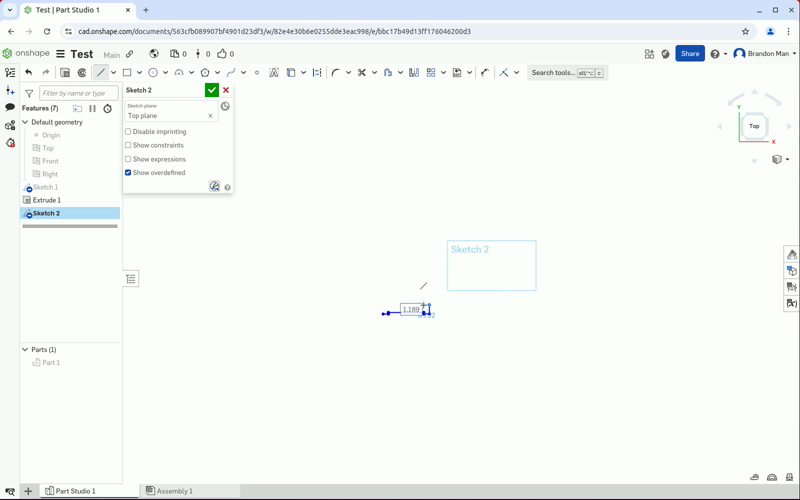
scroll(6)
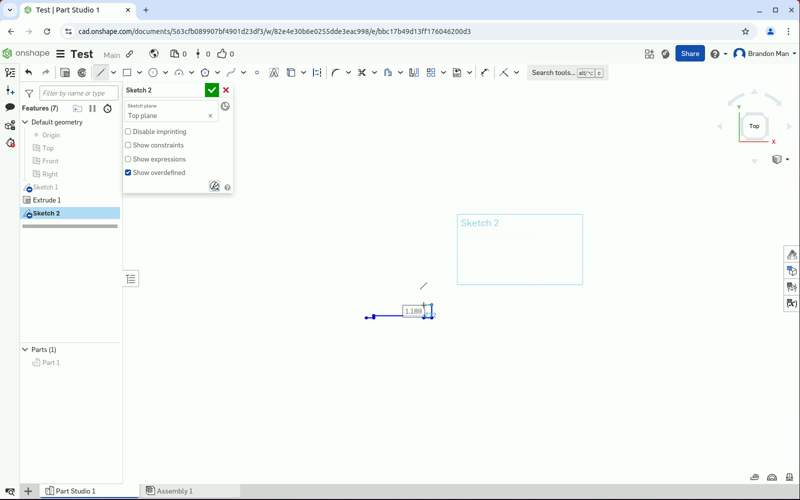
scroll(6)
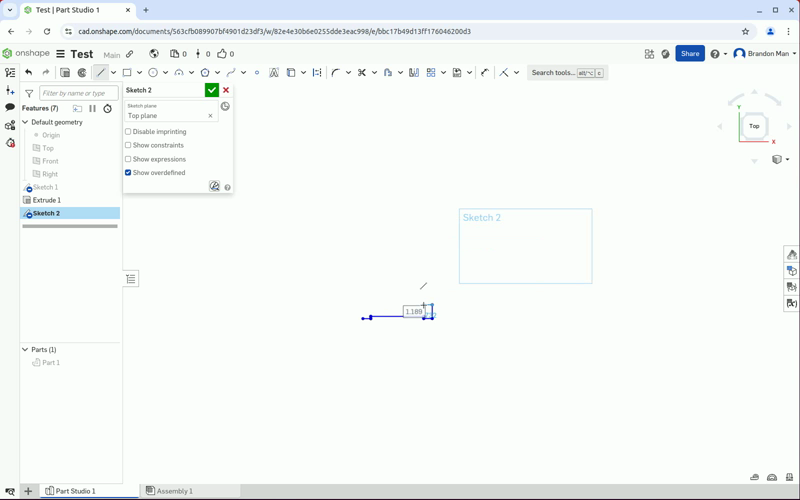
scroll(6)
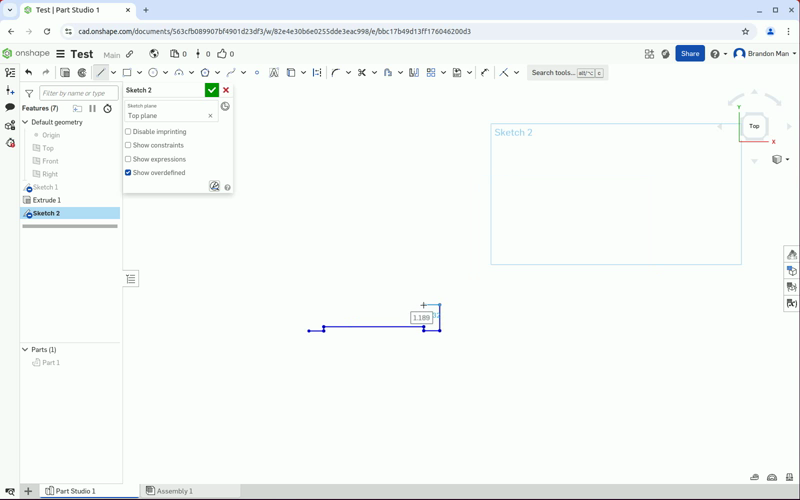
scroll(6)
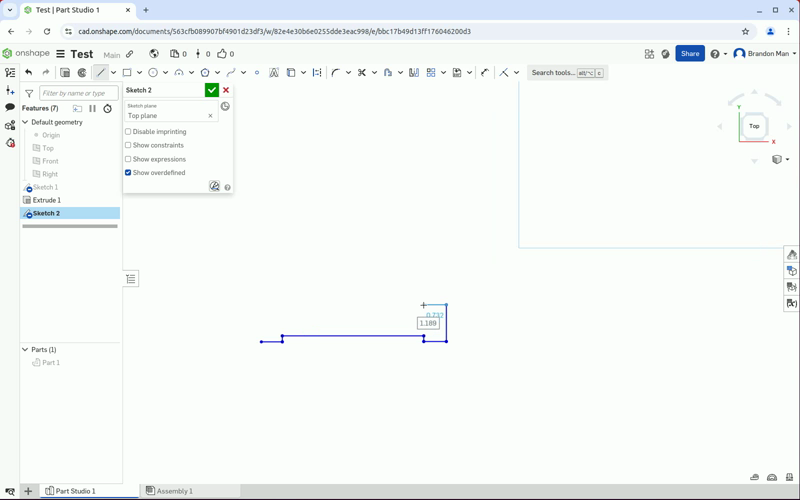
scroll(6)
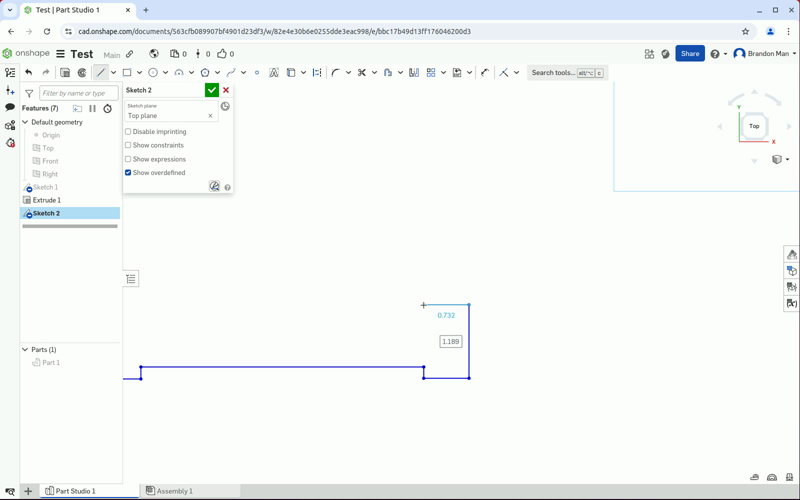
click(423, 304)
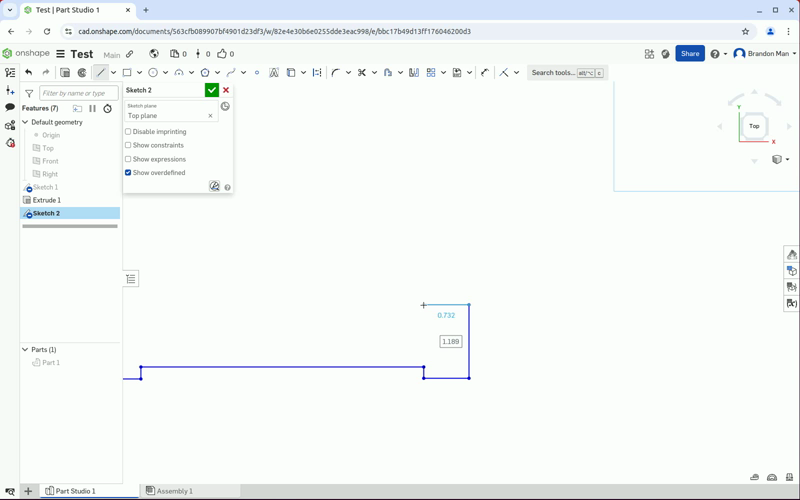
scroll(-6)
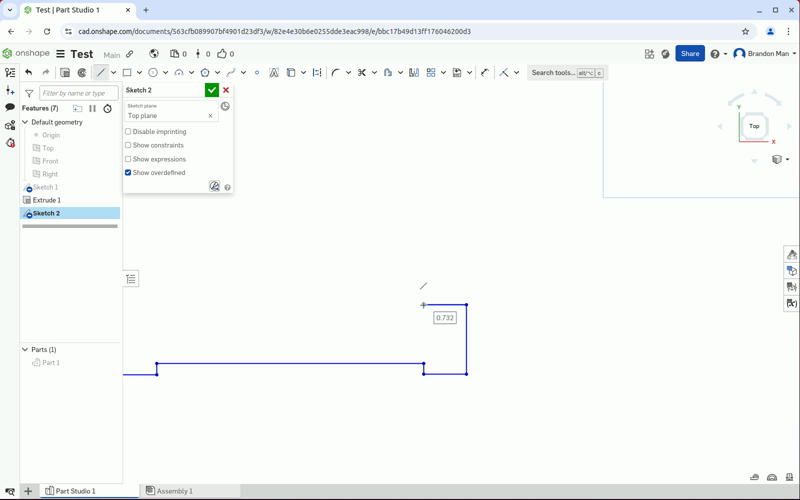
scroll(-6)
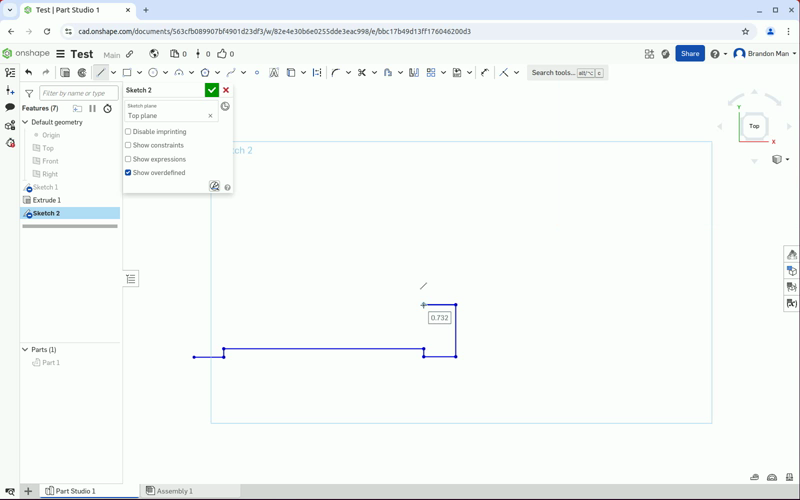
scroll(-6)
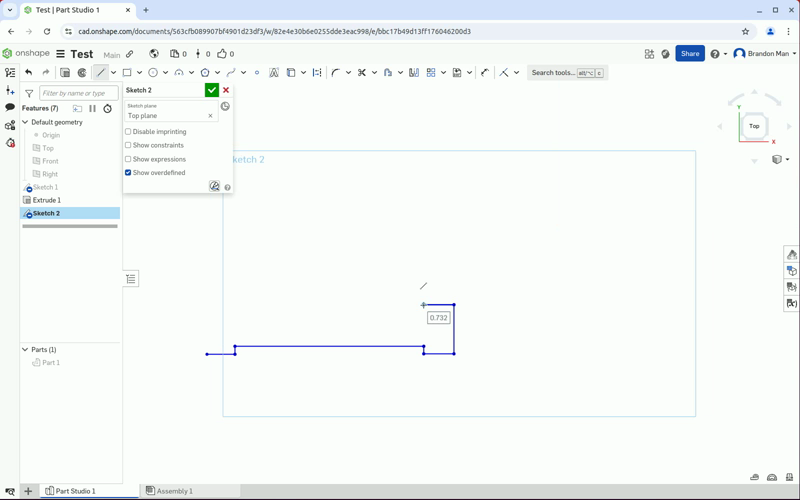
scroll(-6)
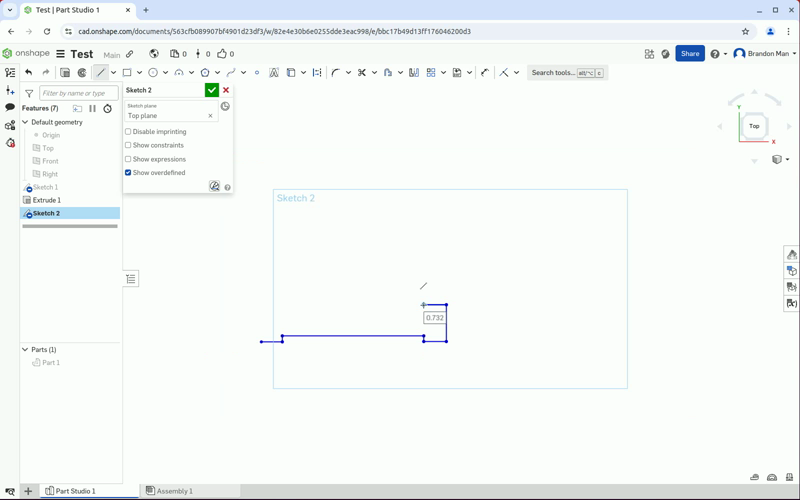
scroll(-6)
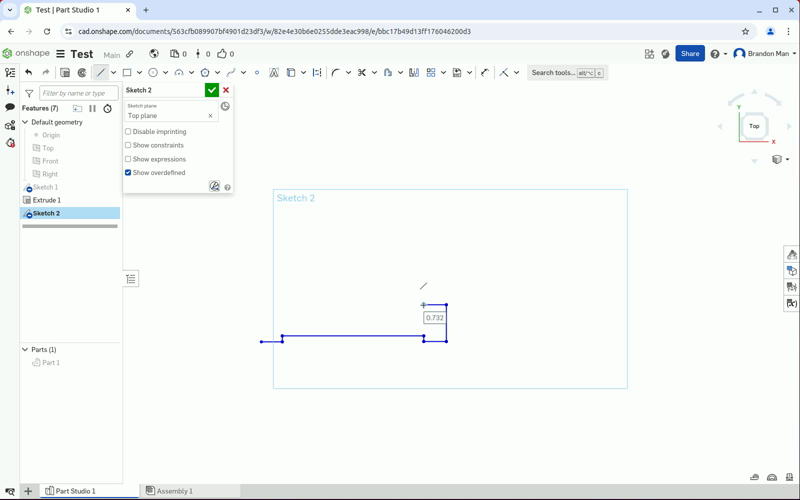
scroll(-6)
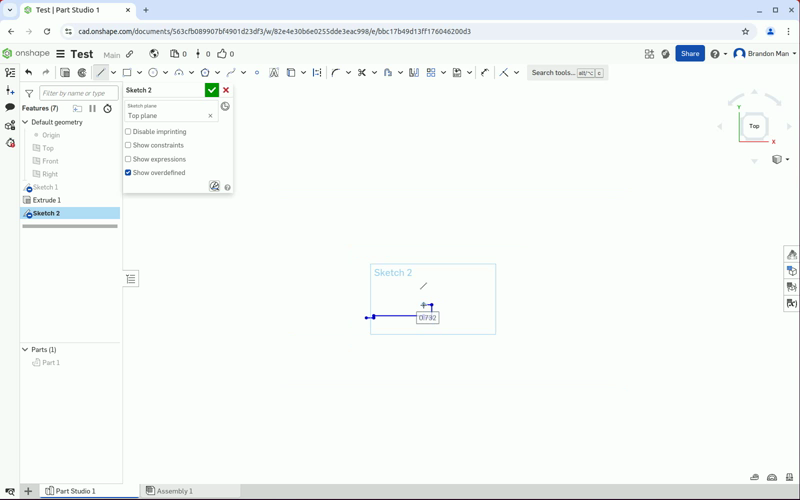
scroll(-6)
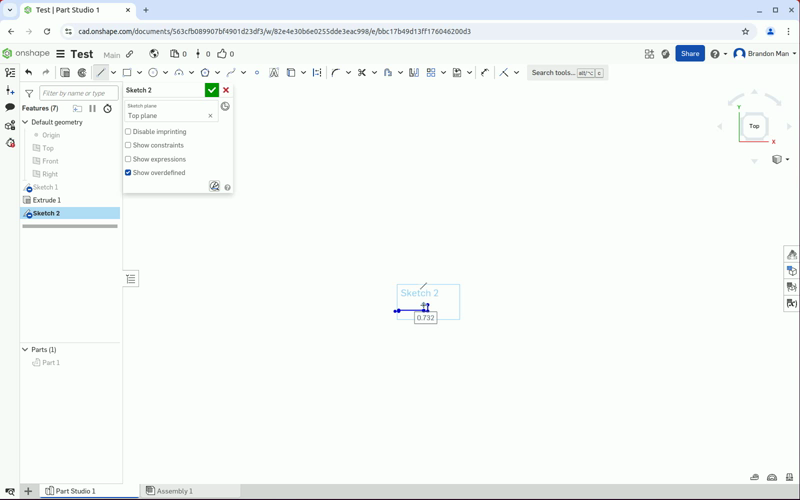
key_up(shift)
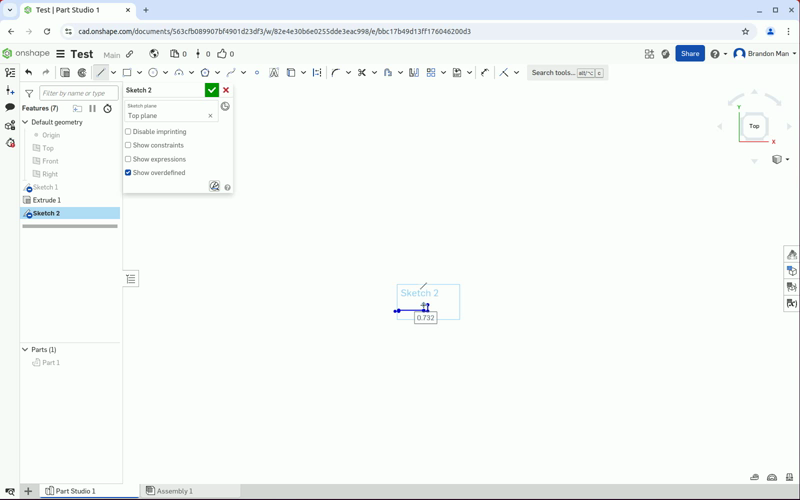
key_down(shift)
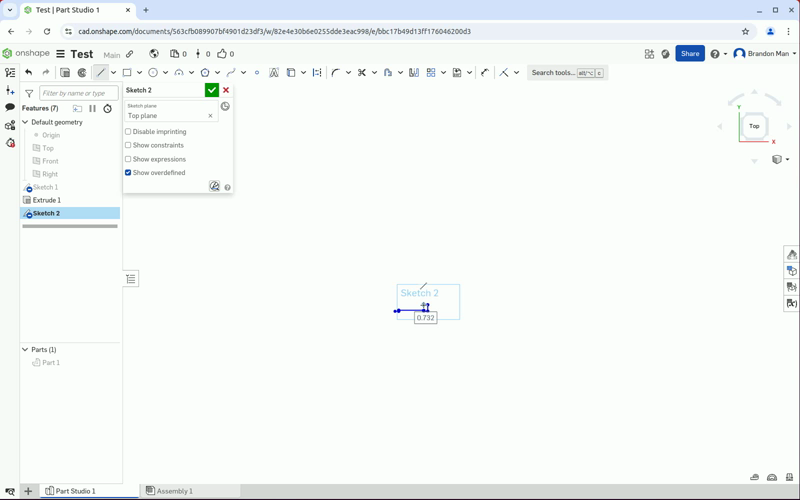
mouse_move(453, 304)
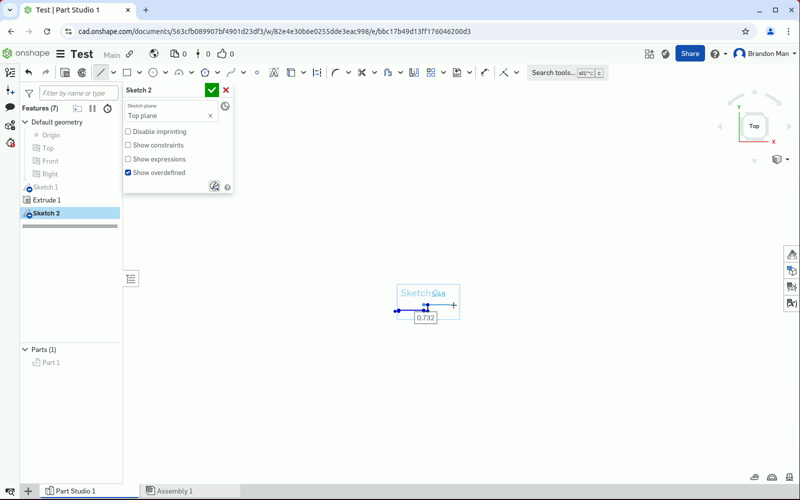
mouse_move(423, 306)
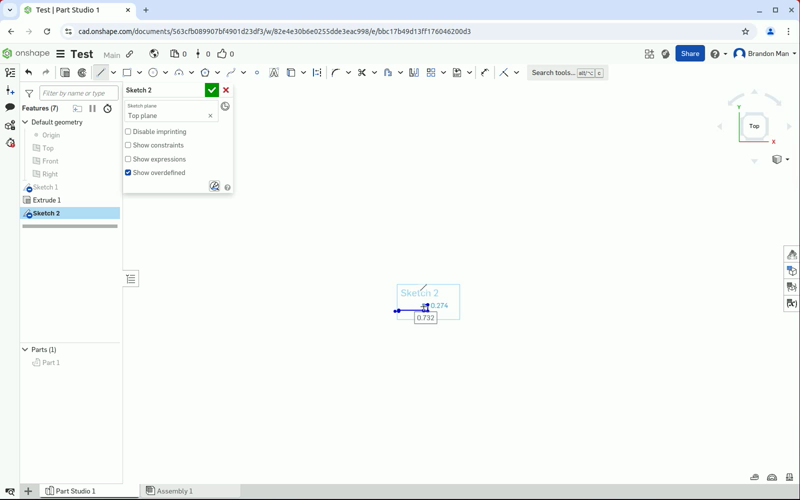
scroll(6)
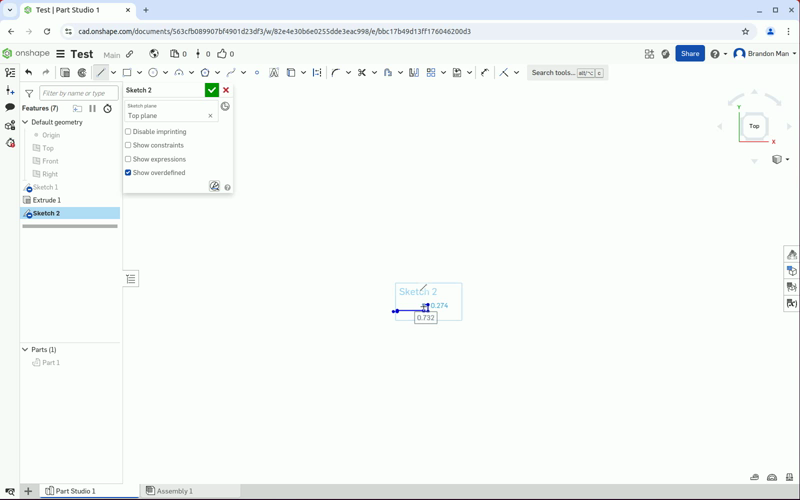
scroll(6)
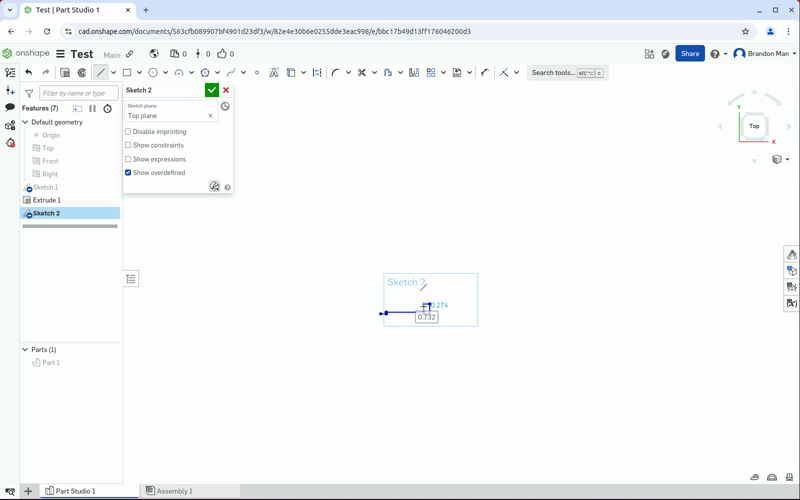
scroll(6)
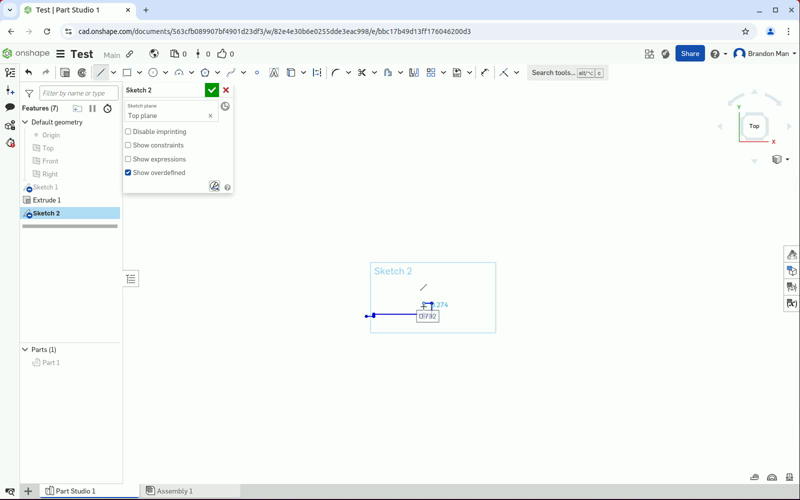
scroll(6)
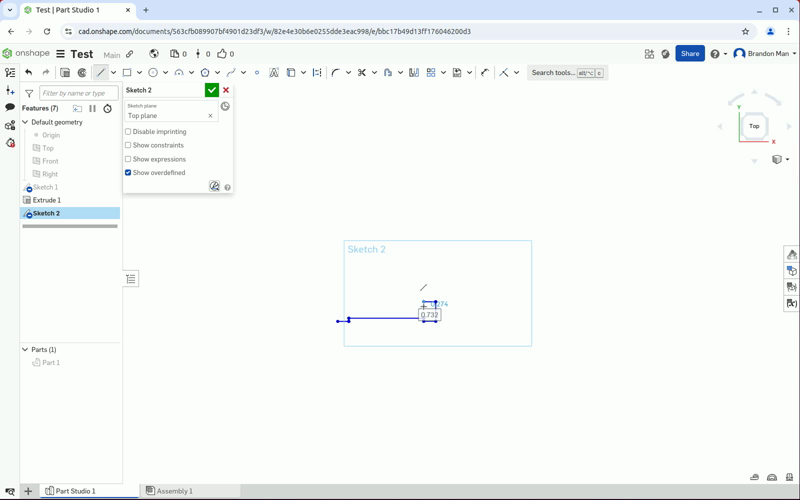
scroll(6)
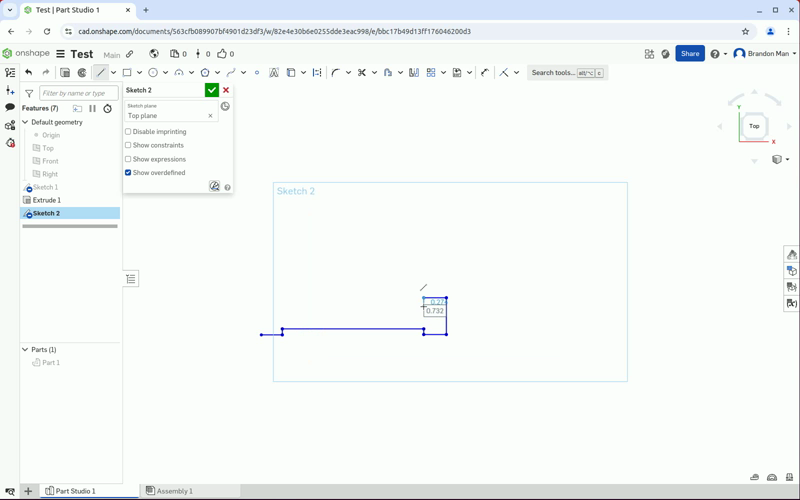
scroll(6)
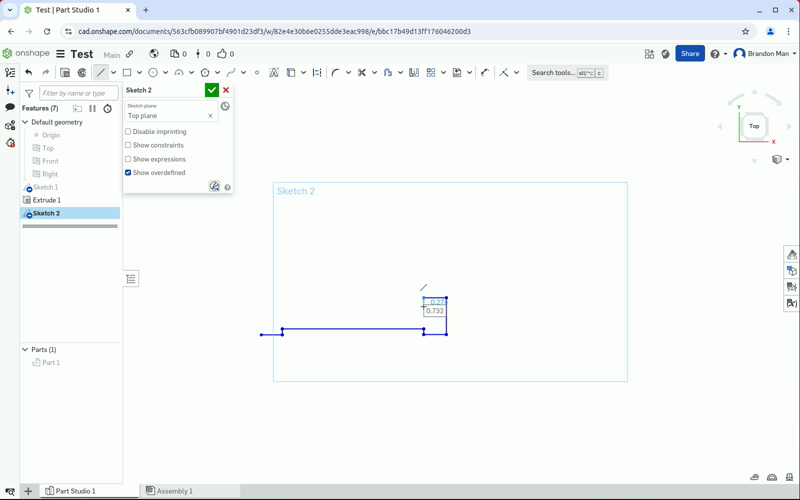
scroll(6)
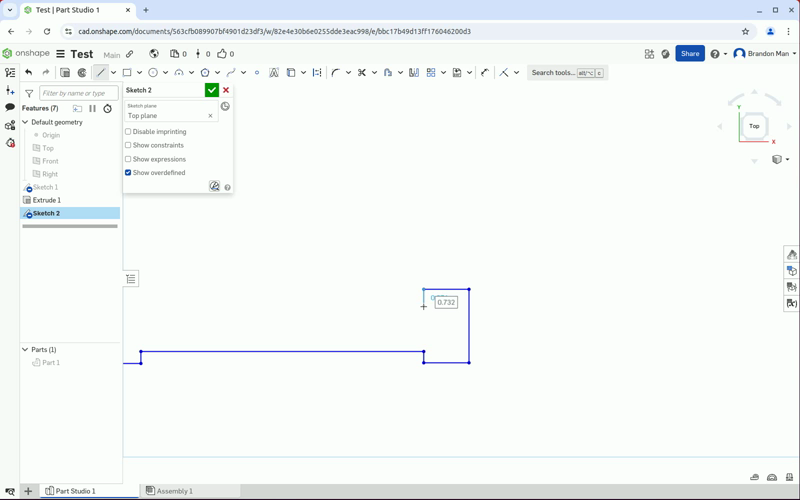
click(423, 306)
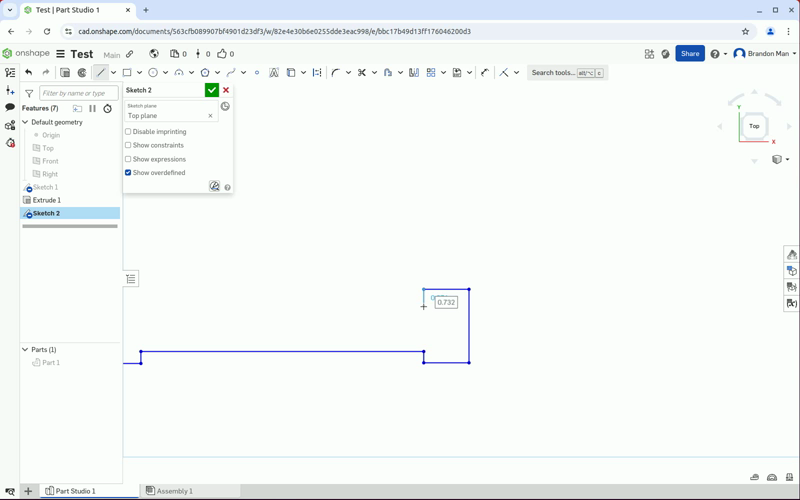
scroll(-6)
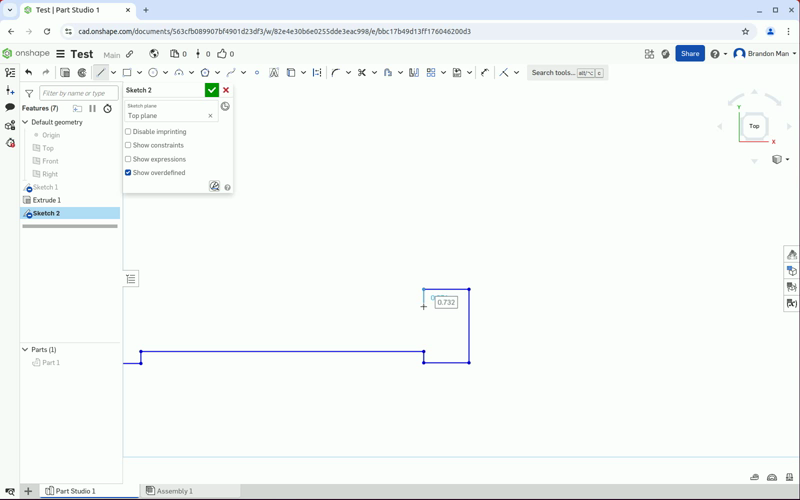
scroll(-6)
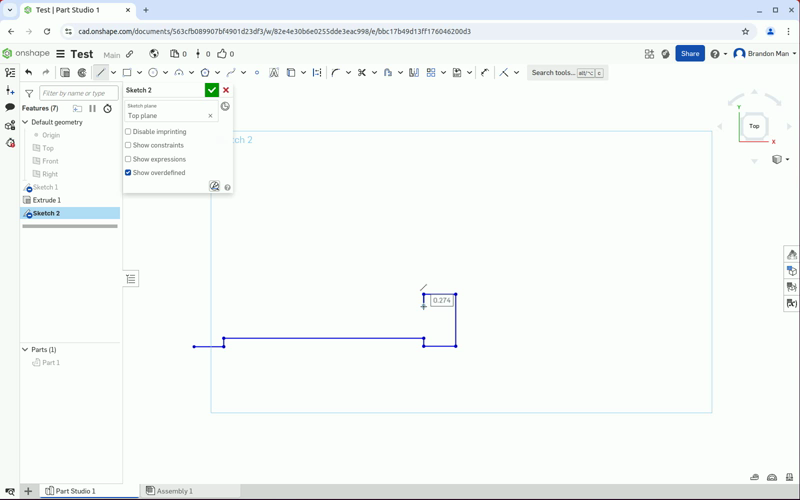
scroll(-6)
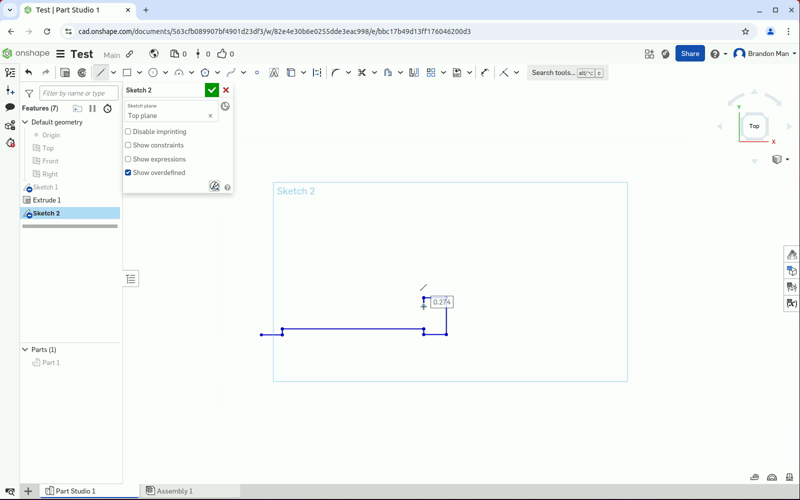
scroll(-6)
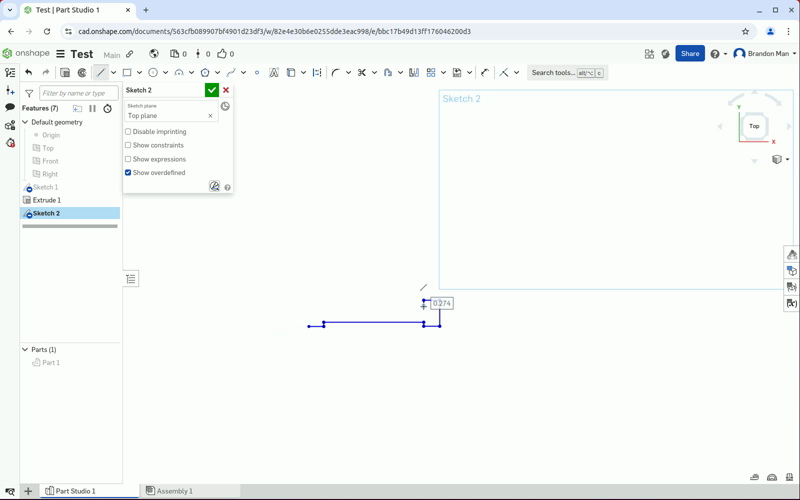
scroll(-6)
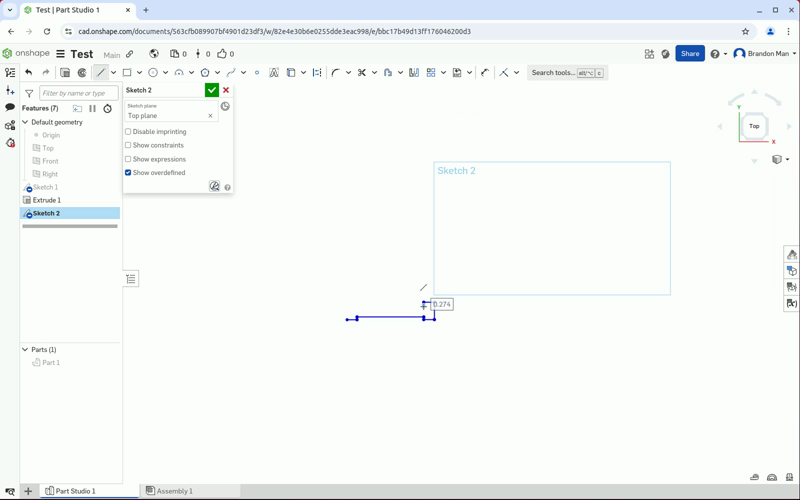
scroll(-6)
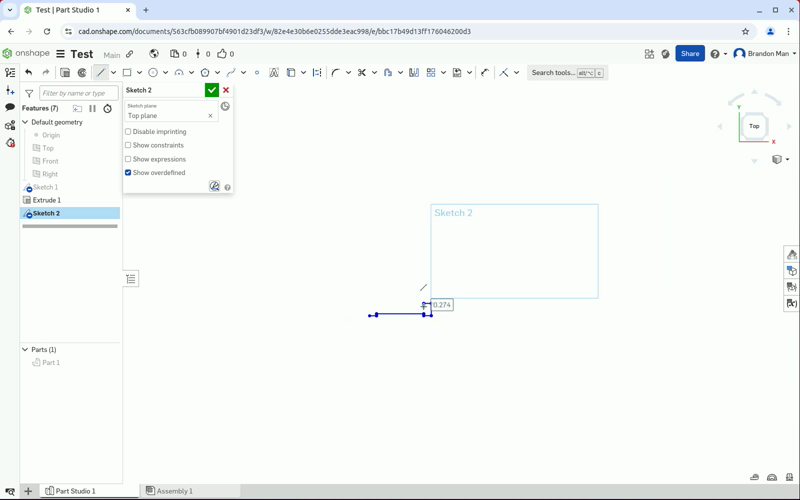
scroll(-6)
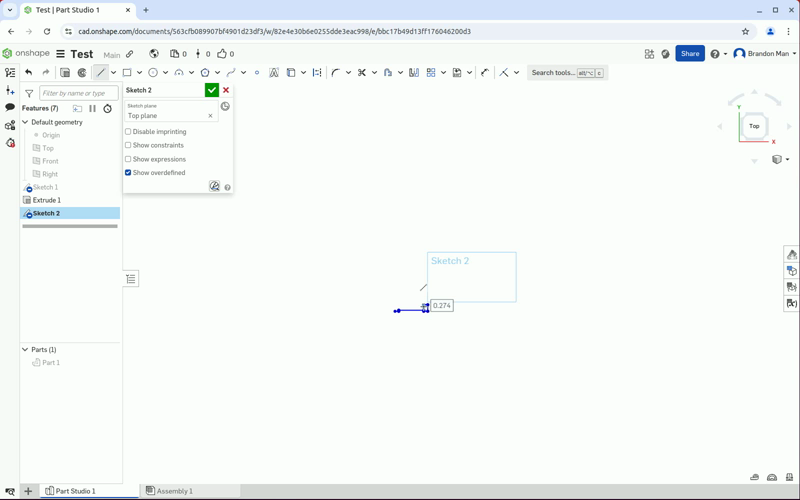
key_up(shift)
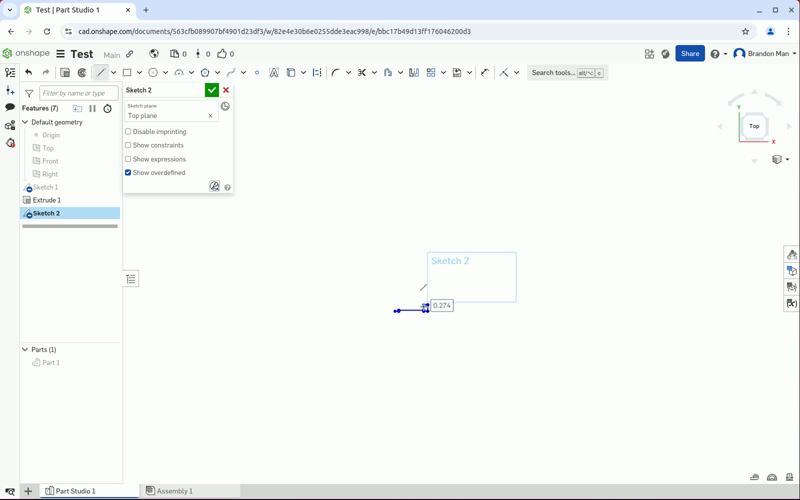
key_down(shift)
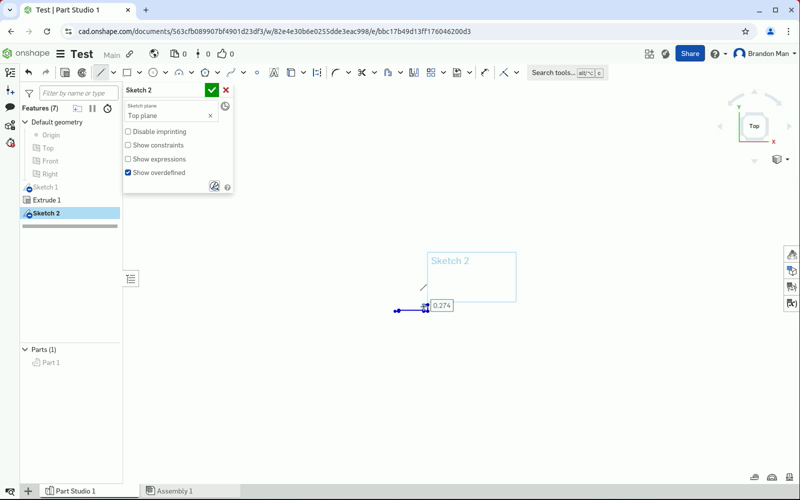
mouse_move(453, 306)
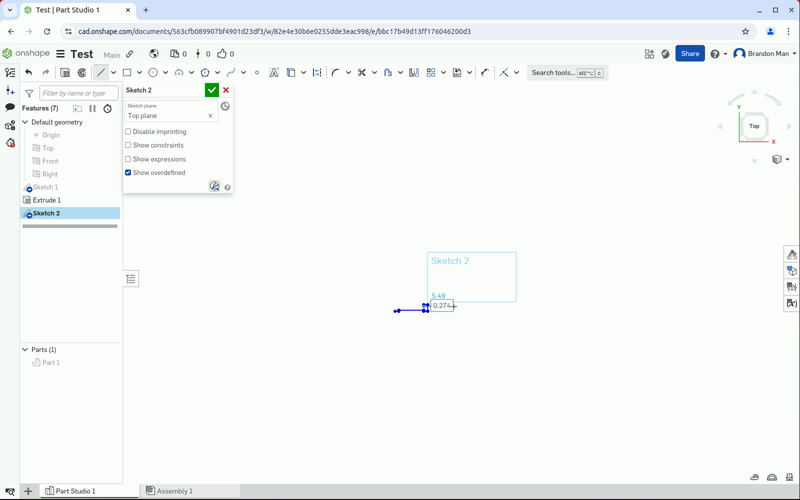
mouse_move(398, 306)
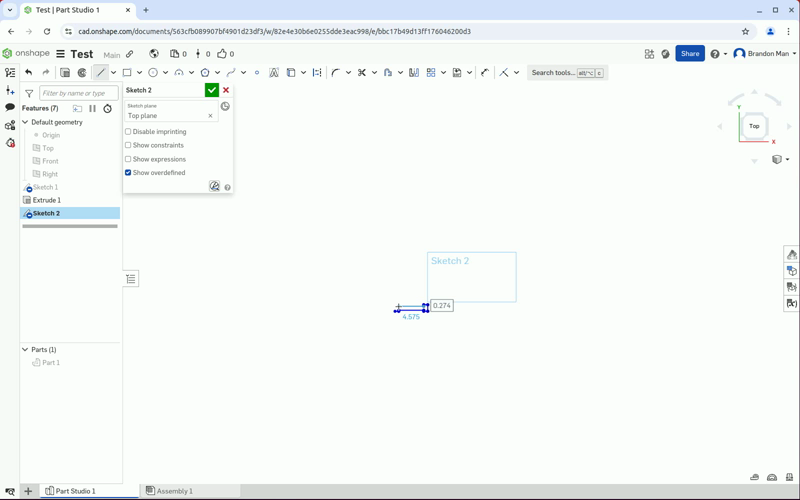
scroll(6)
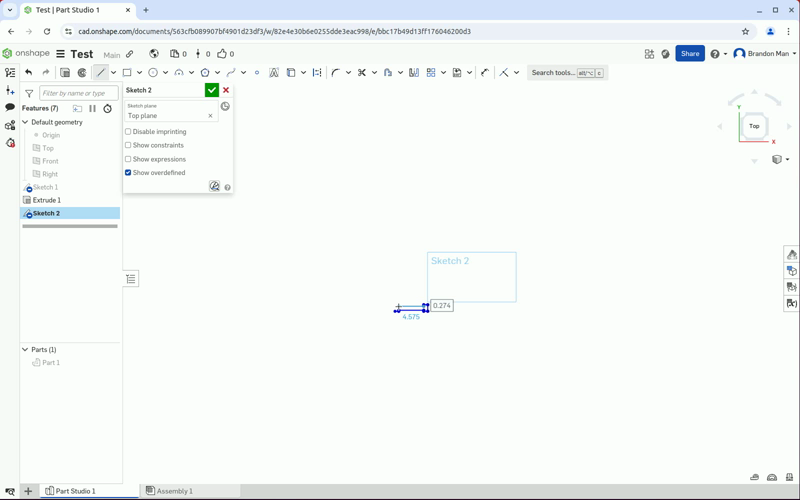
scroll(6)
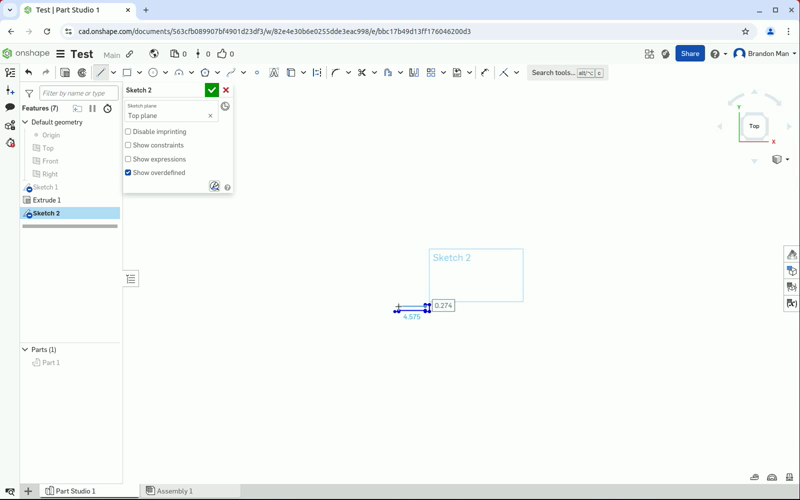
scroll(6)
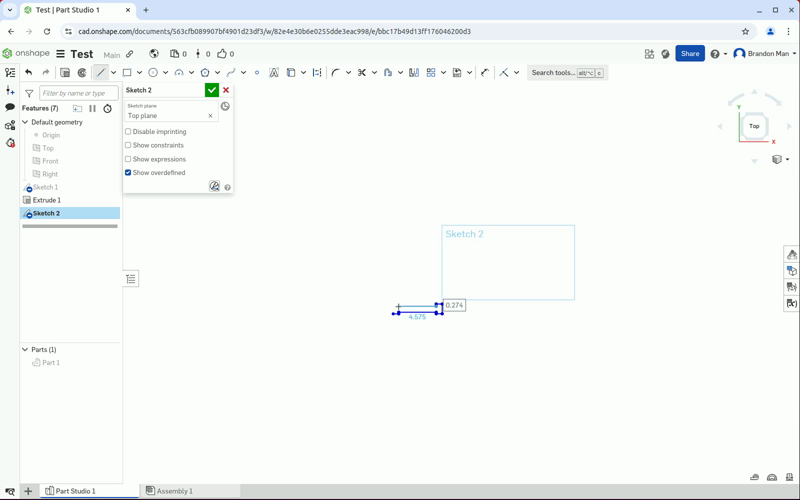
scroll(6)
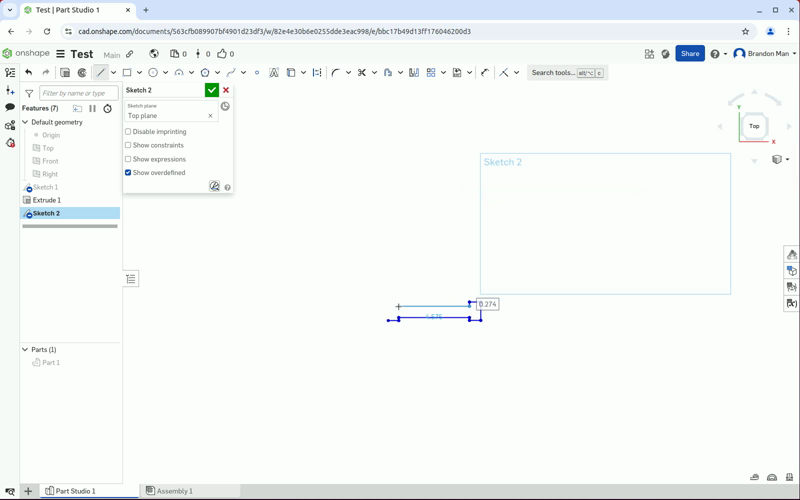
scroll(6)
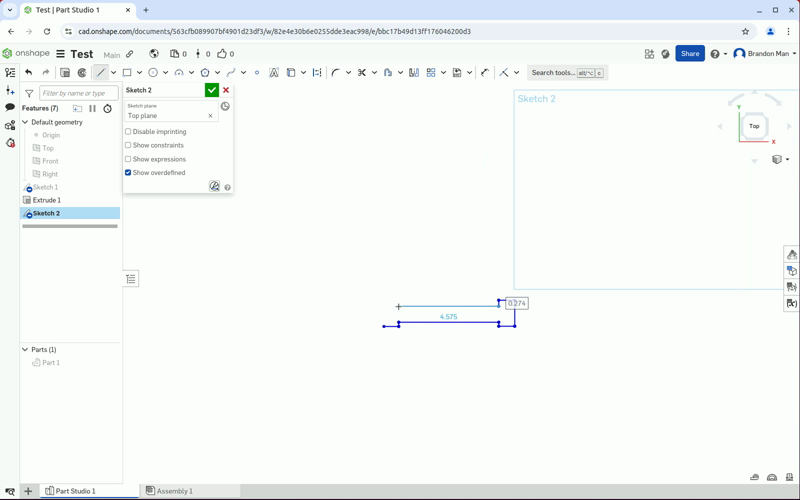
scroll(6)
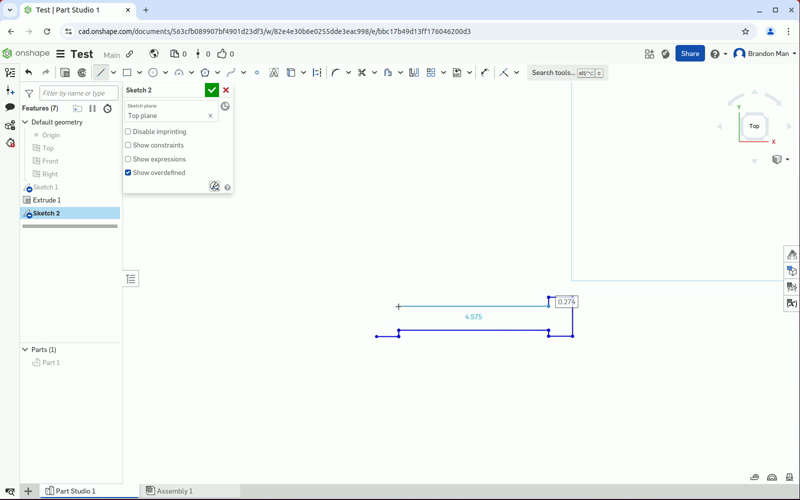
scroll(6)
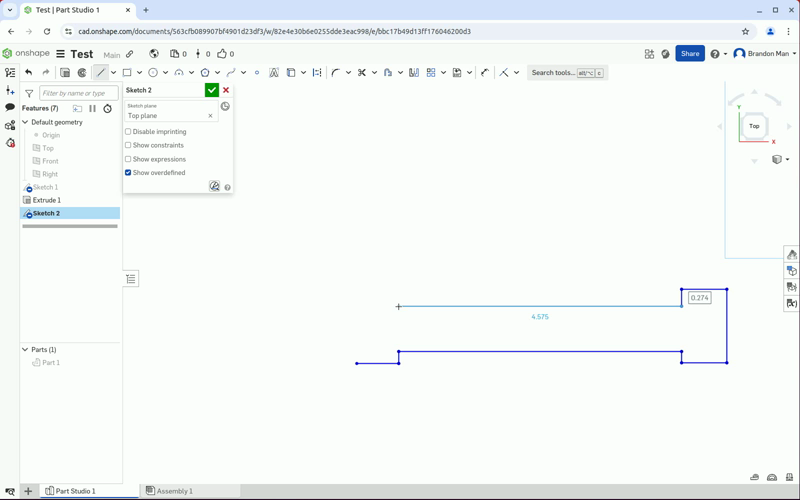
click(398, 306)
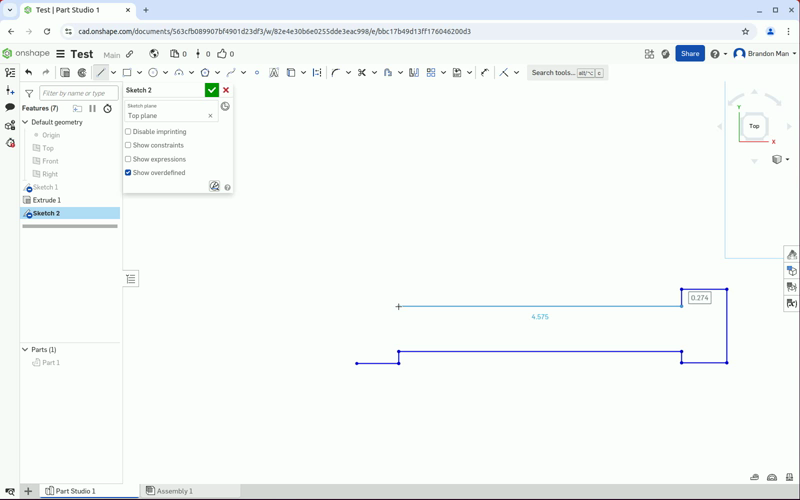
scroll(-6)
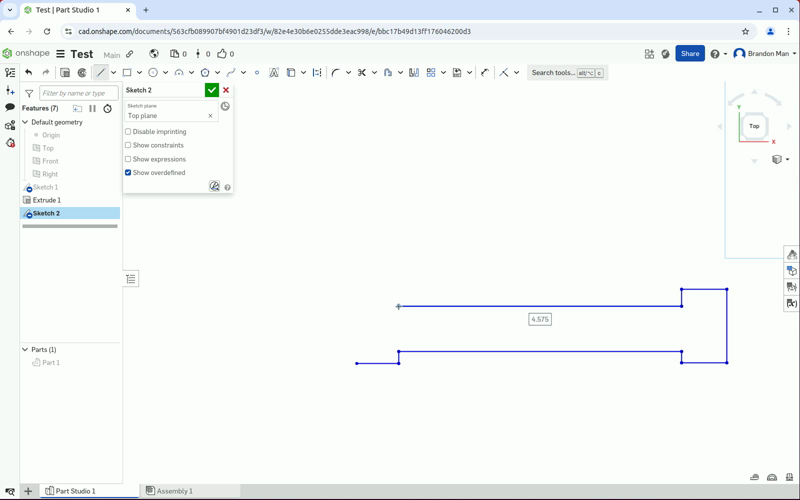
scroll(-6)
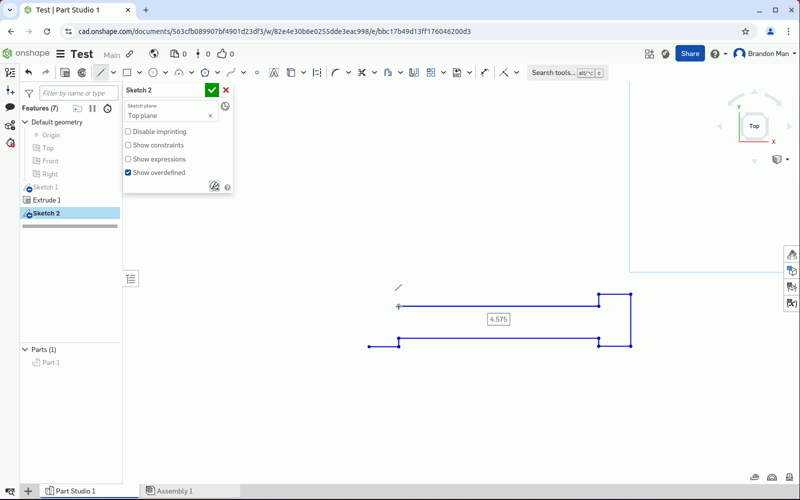
scroll(-6)
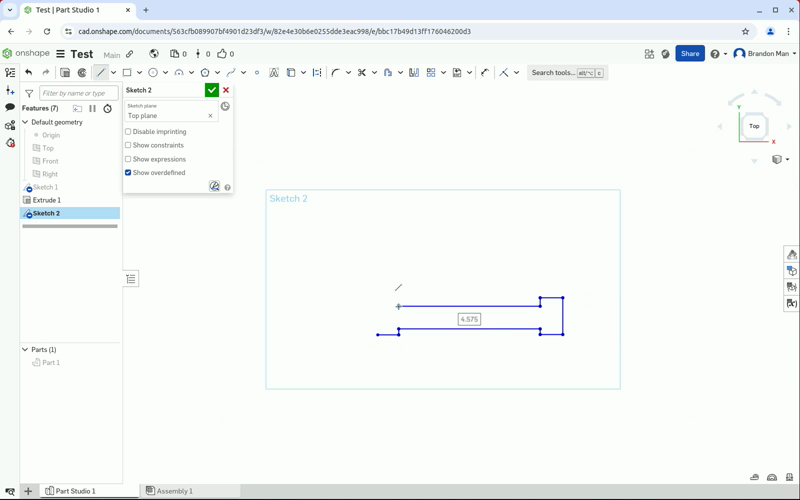
scroll(-6)
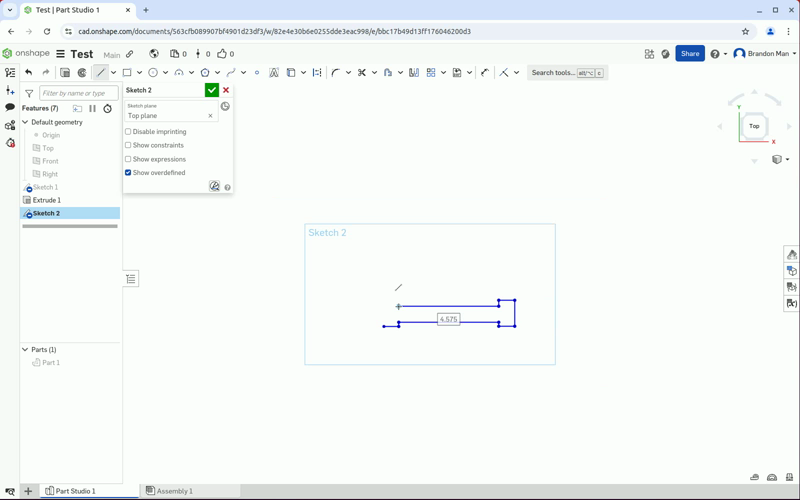
scroll(-6)
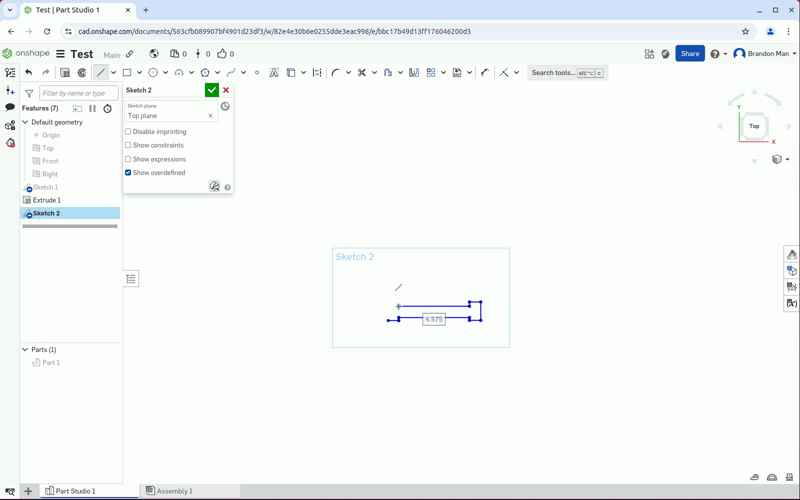
scroll(-6)
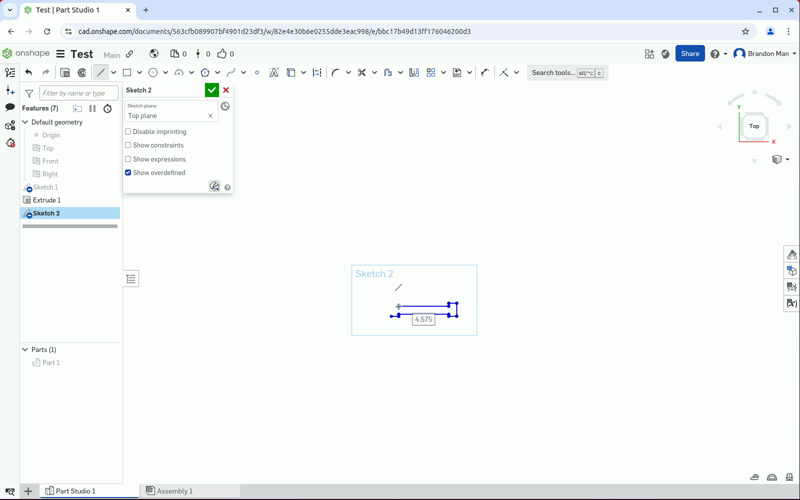
scroll(-6)
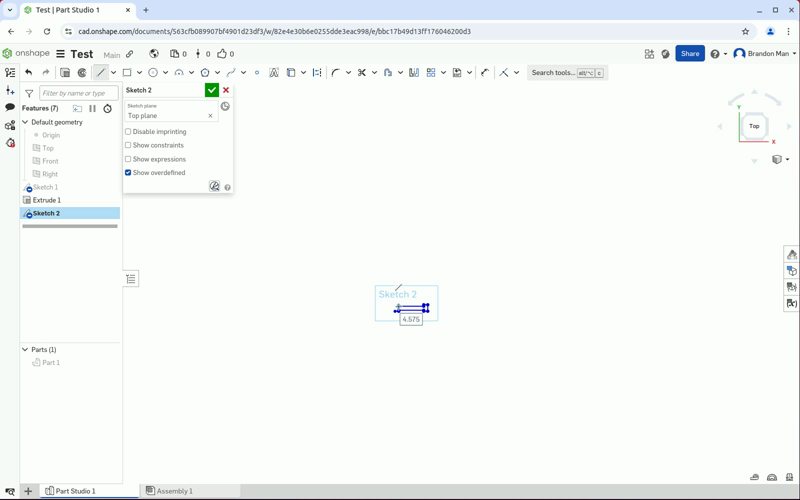
key_up(shift)
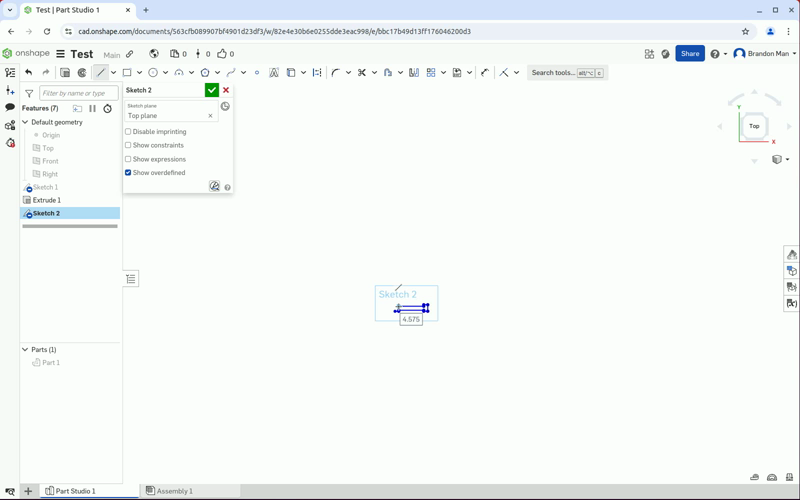
key_down(shift)
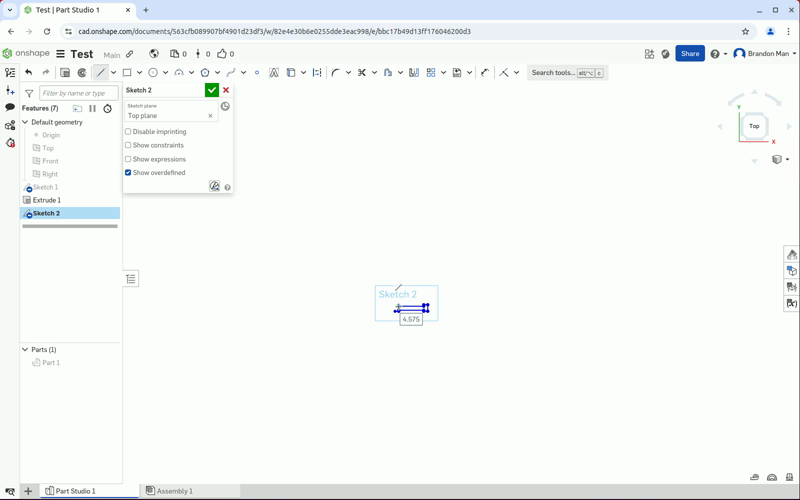
mouse_move(428, 306)
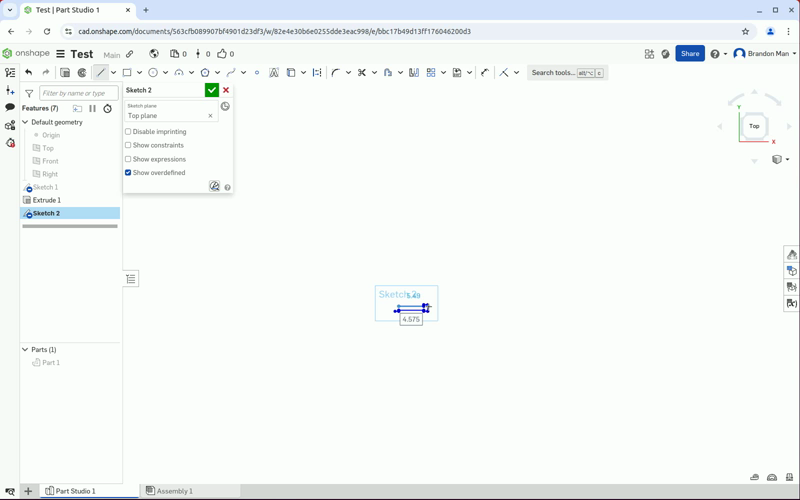
mouse_move(398, 304)
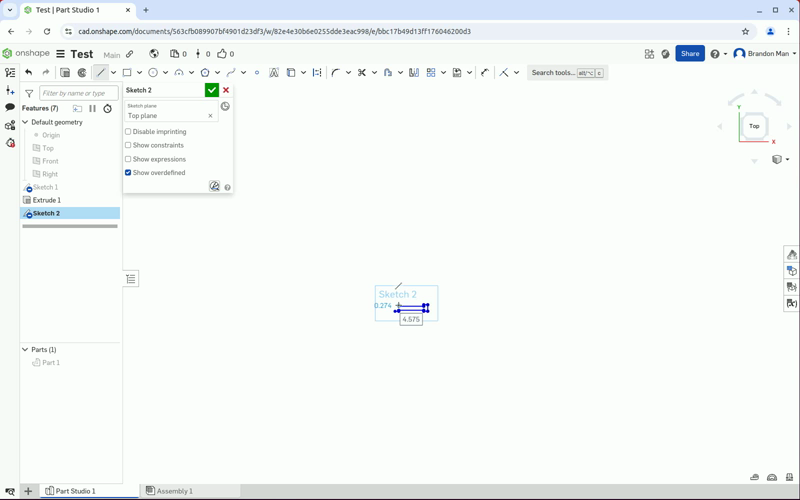
scroll(6)
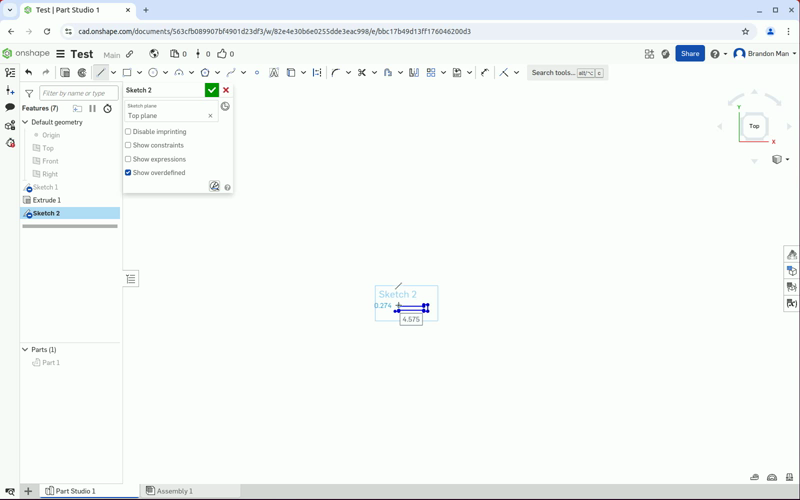
scroll(6)
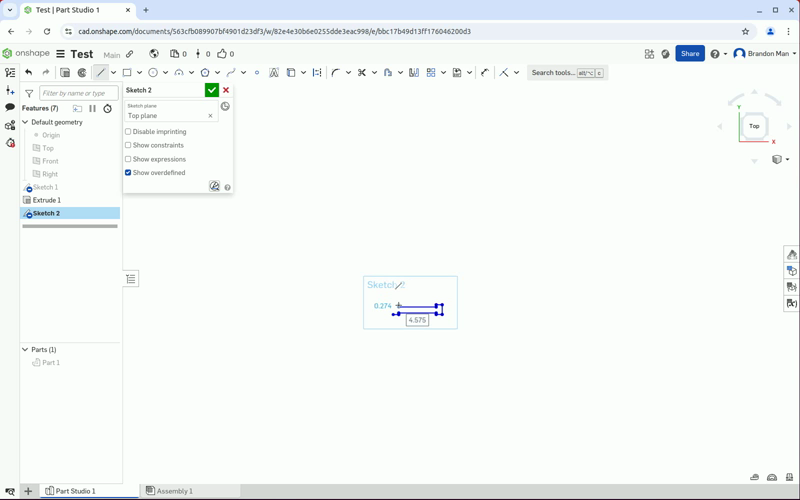
scroll(6)
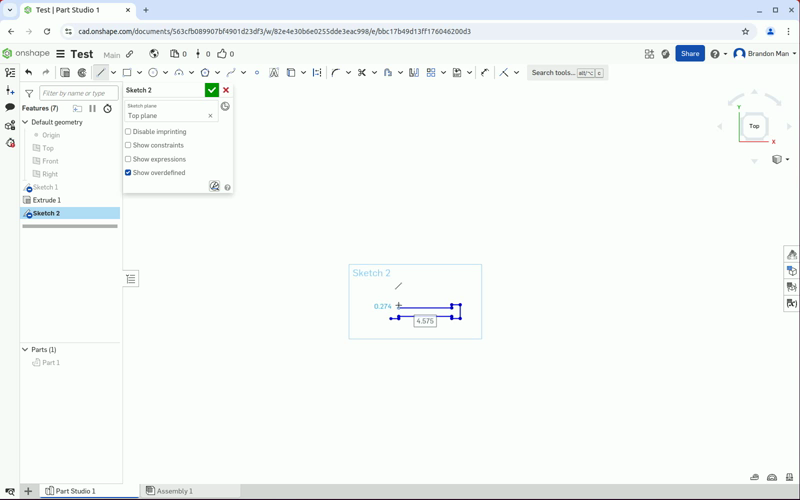
scroll(6)
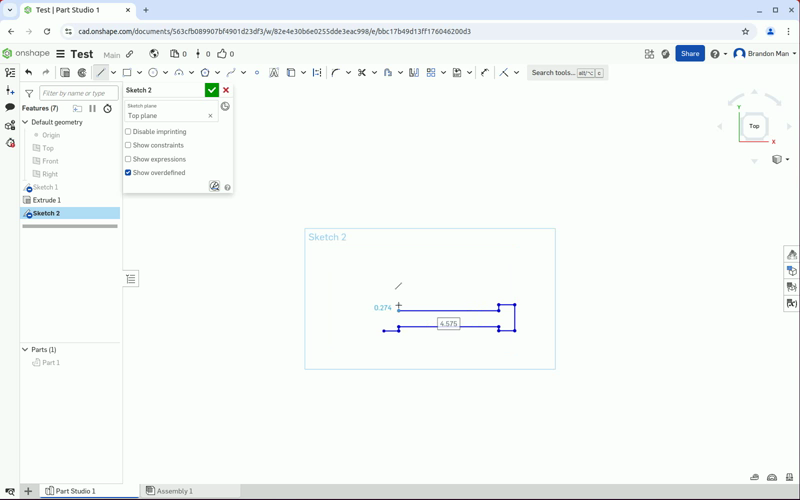
scroll(6)
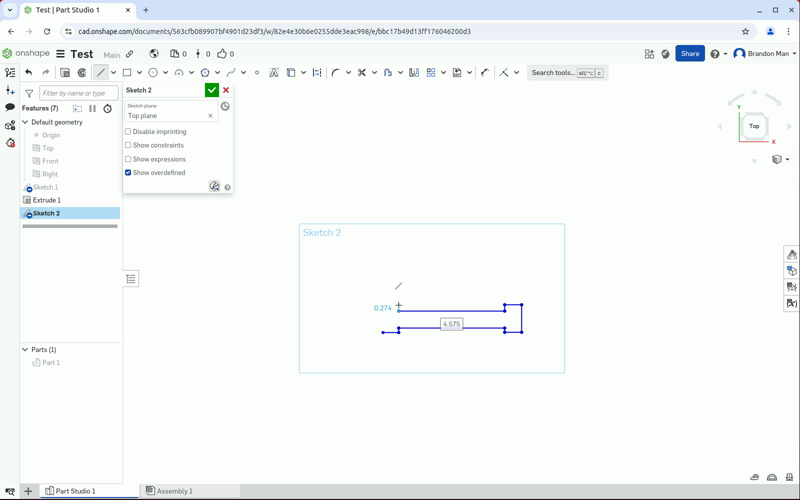
scroll(6)
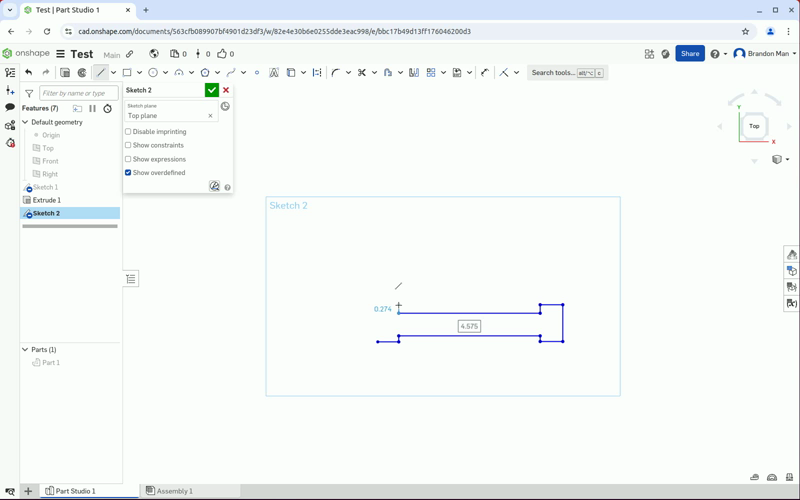
scroll(6)
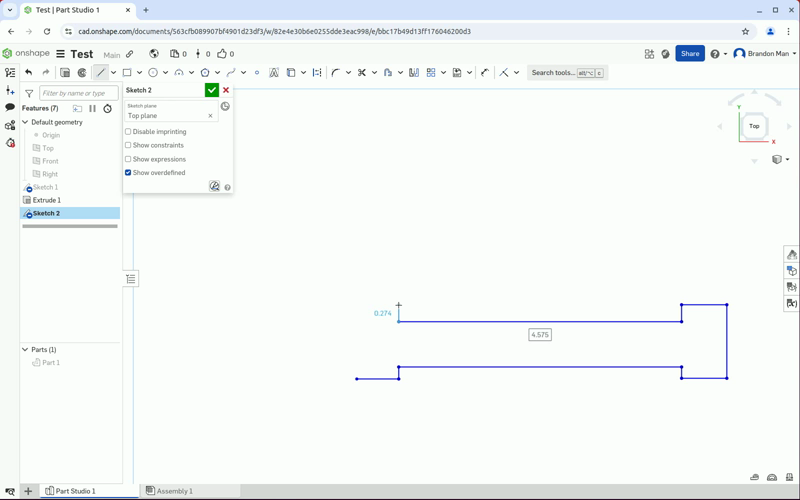
click(398, 304)
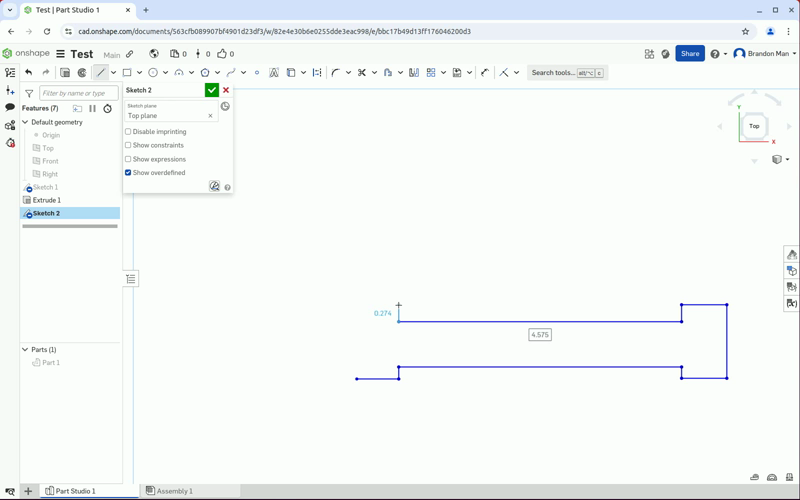
scroll(-6)
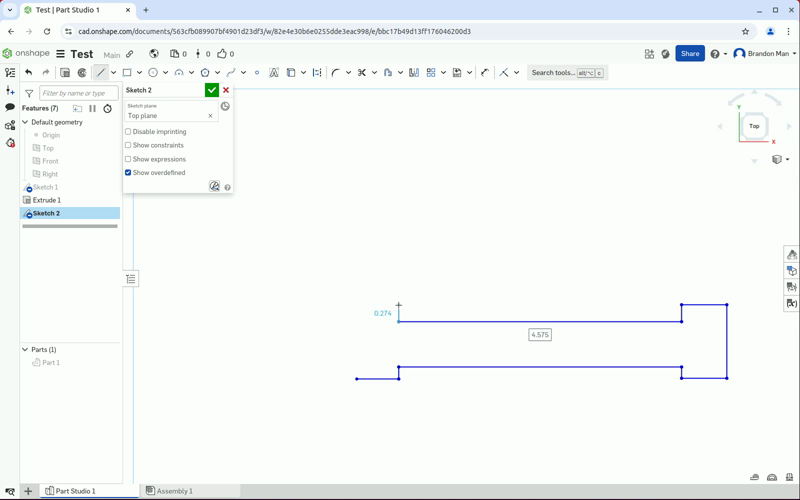
scroll(-6)
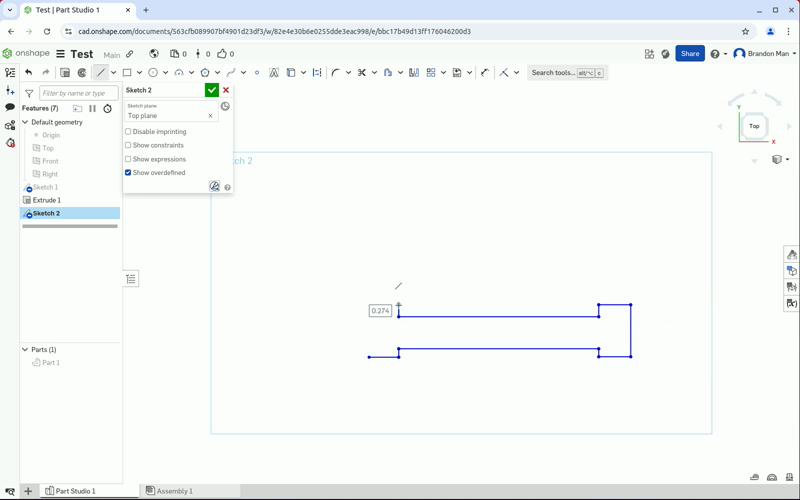
scroll(-6)
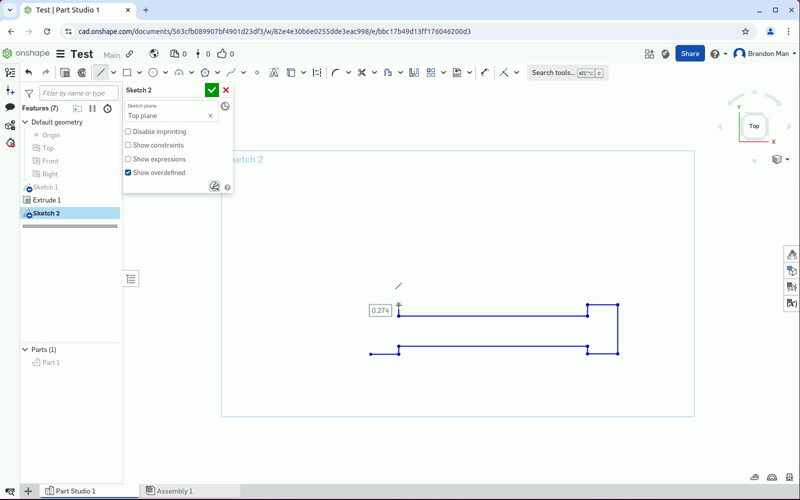
scroll(-6)
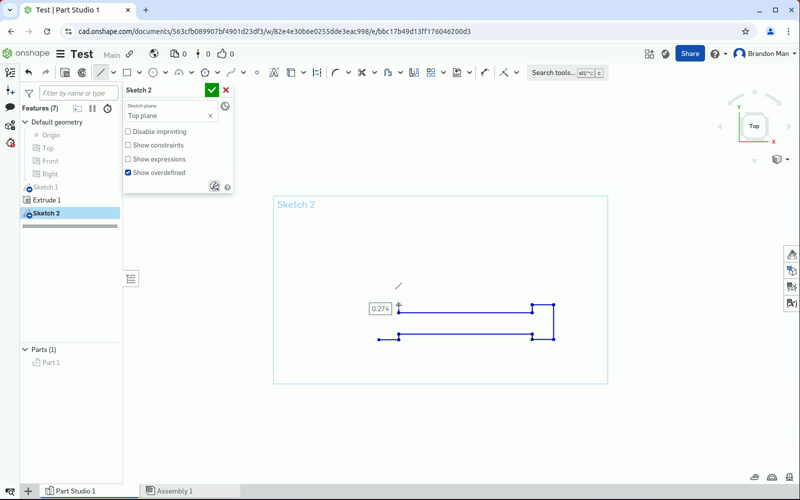
scroll(-6)
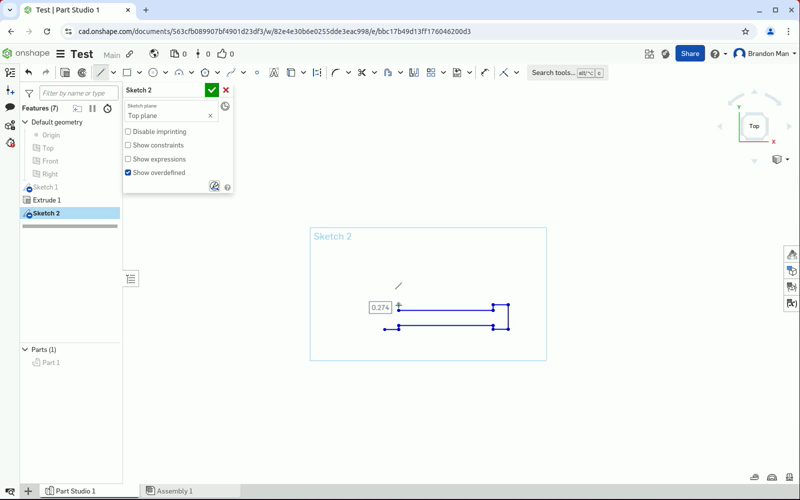
scroll(-6)
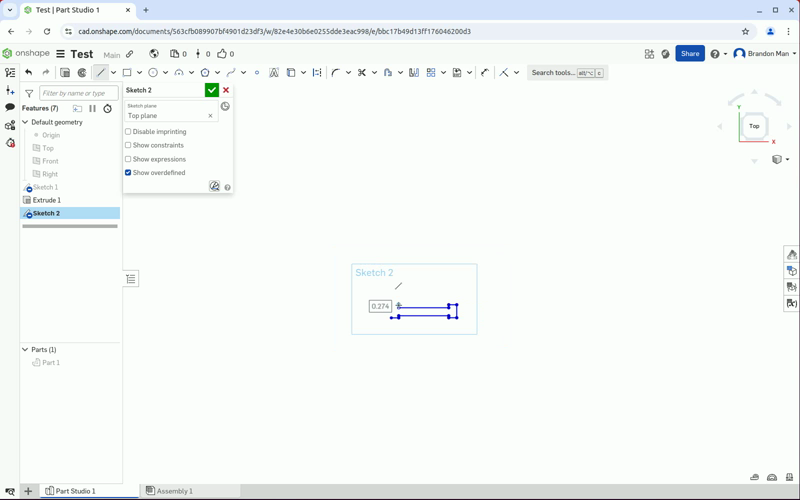
scroll(-6)
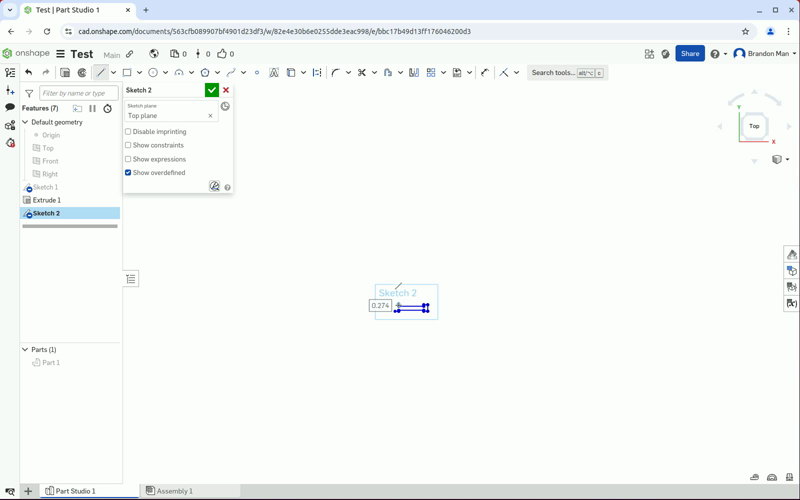
key_up(shift)
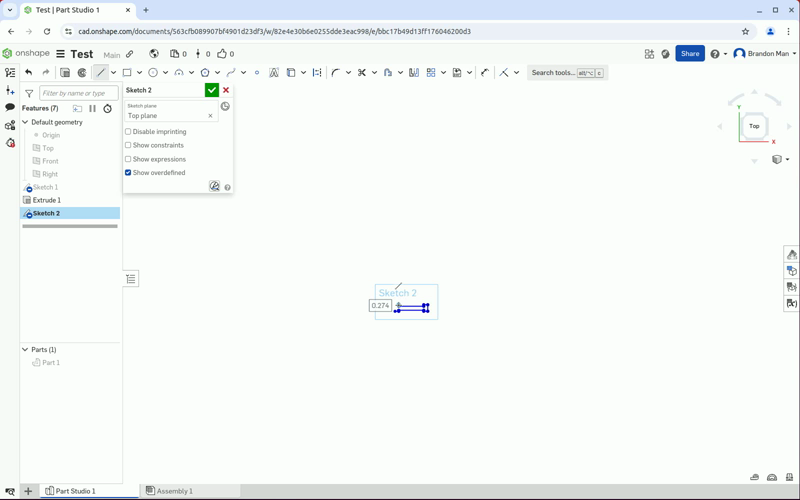
key_down(shift)
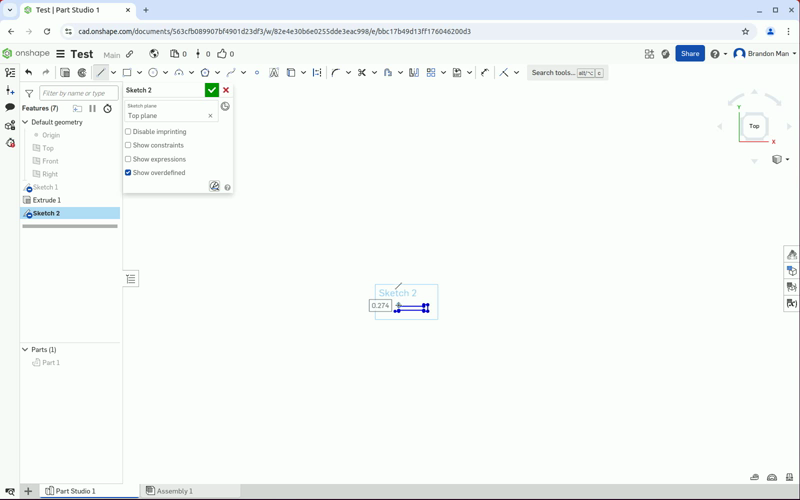
mouse_move(428, 304)
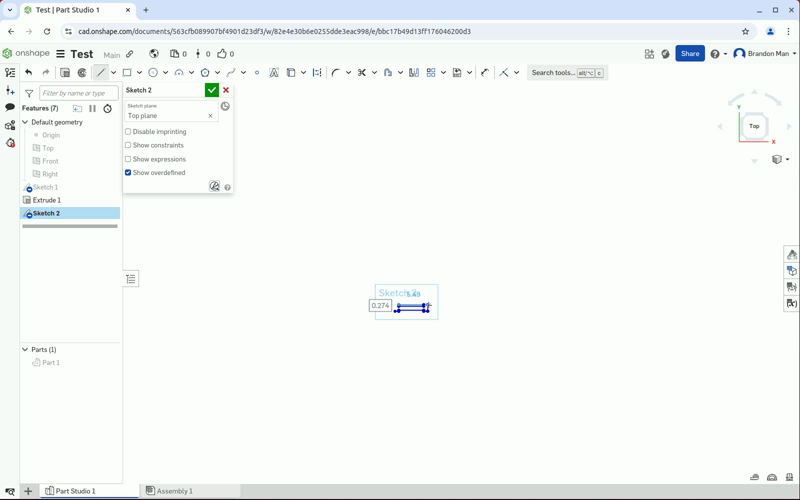
mouse_move(395, 304)
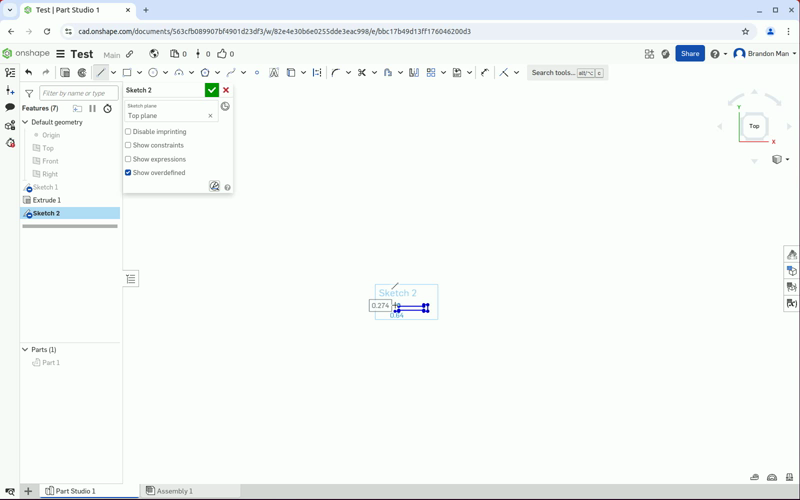
scroll(6)
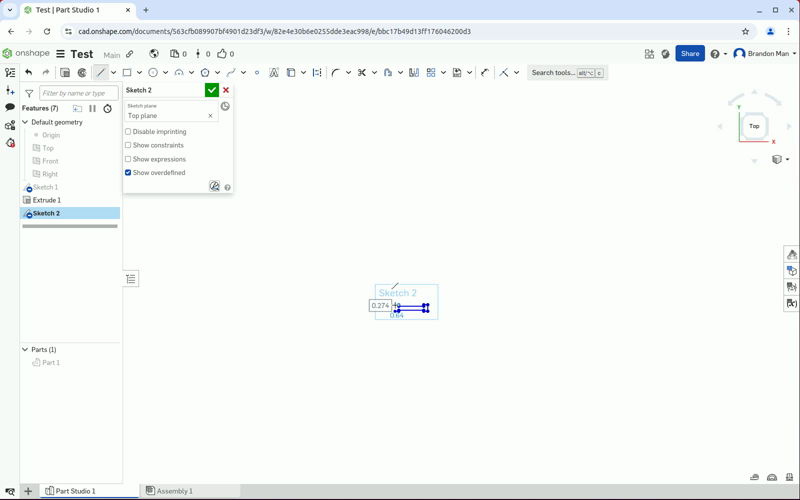
scroll(6)
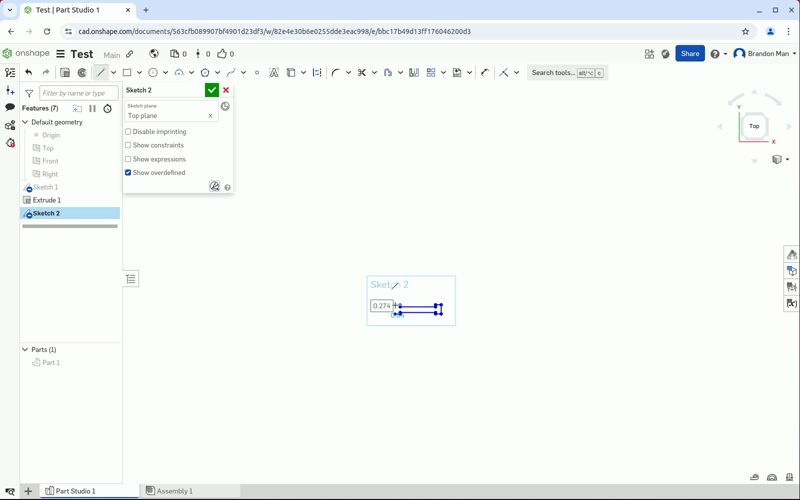
scroll(6)
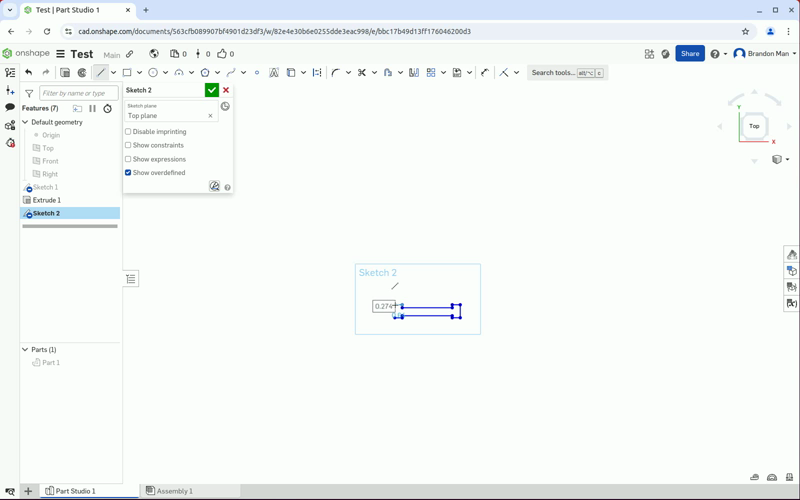
scroll(6)
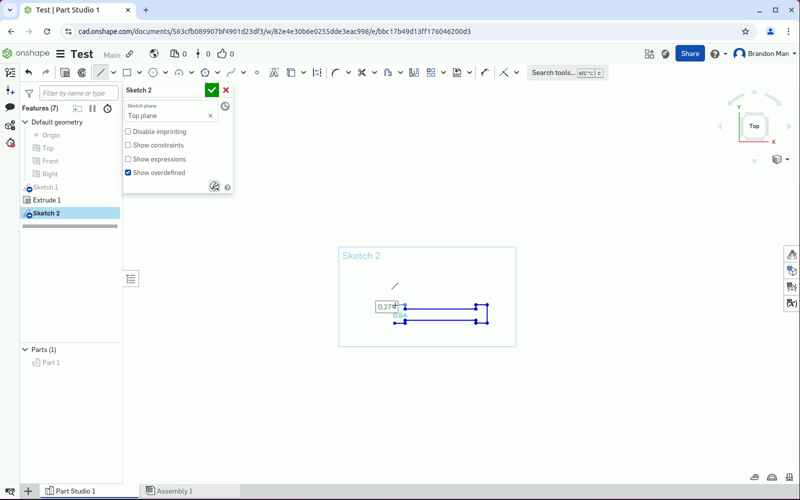
scroll(6)
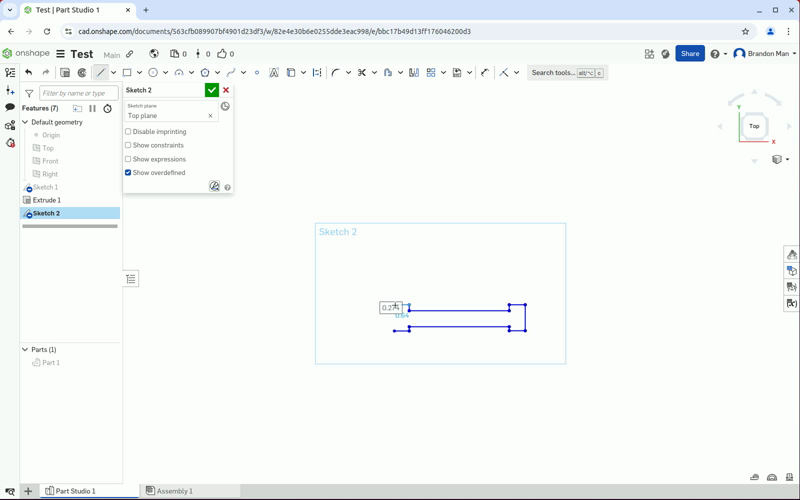
scroll(6)
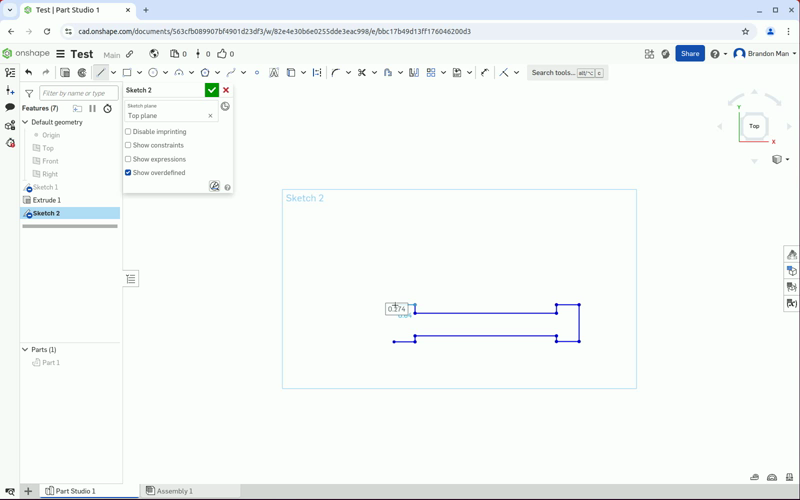
scroll(6)
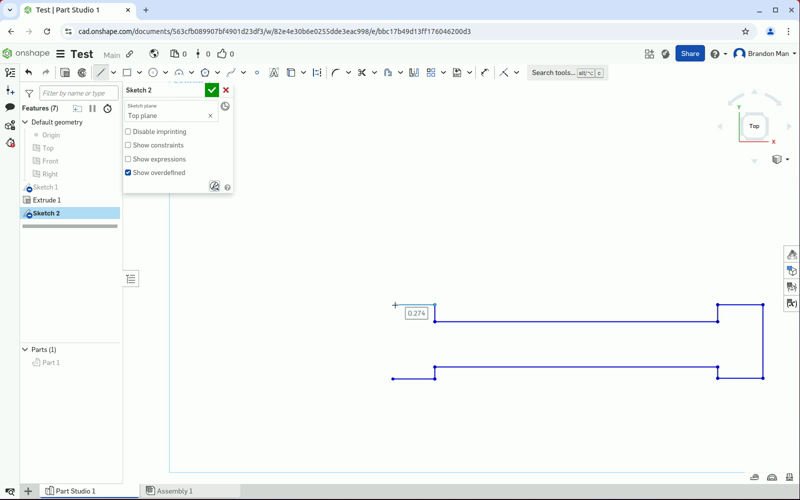
click(395, 304)
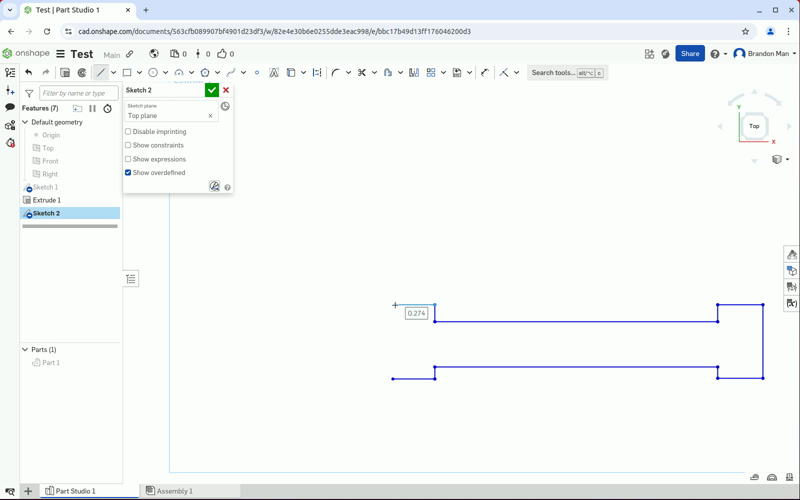
scroll(-6)
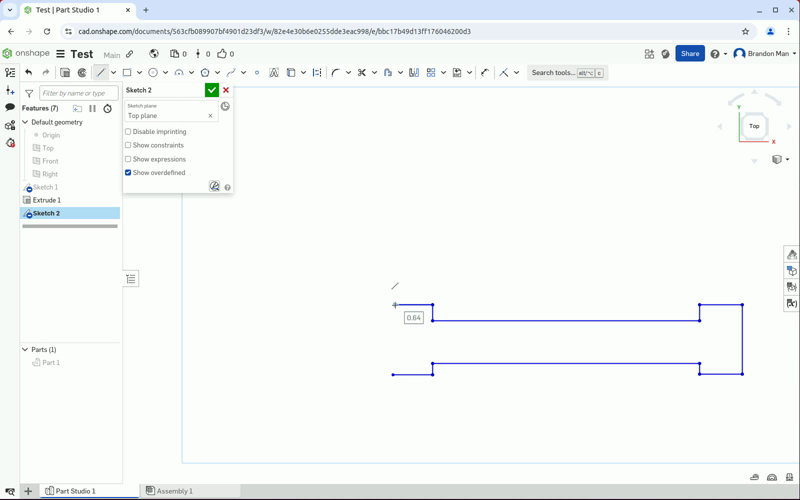
scroll(-6)
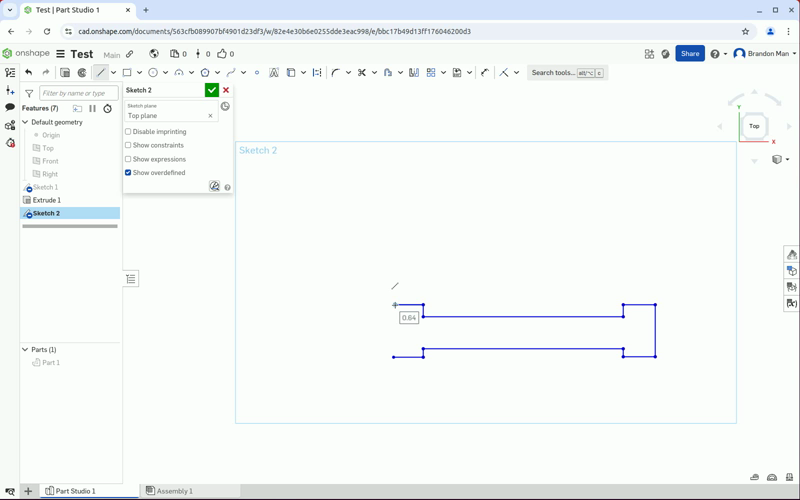
scroll(-6)
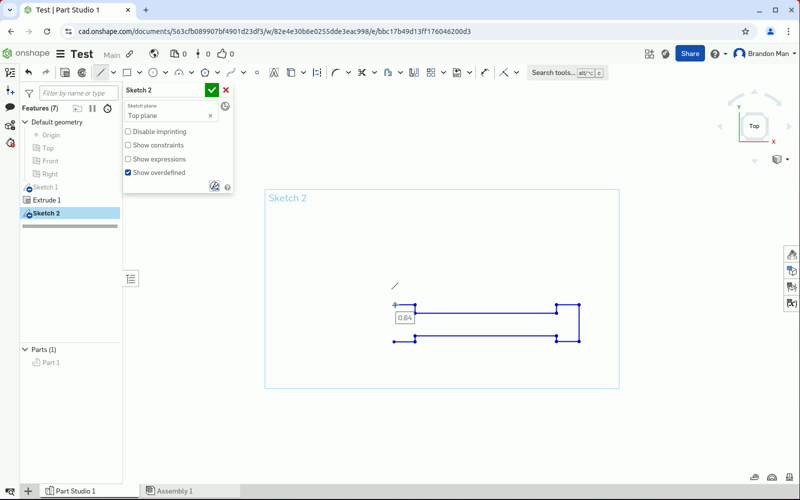
scroll(-6)
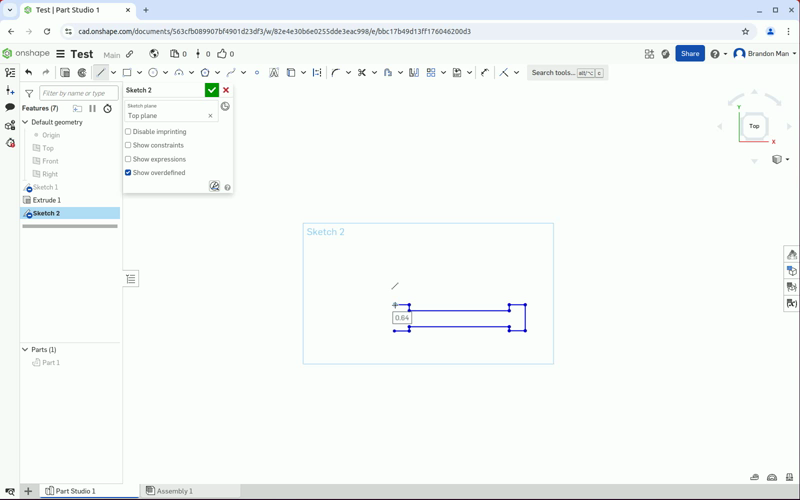
scroll(-6)
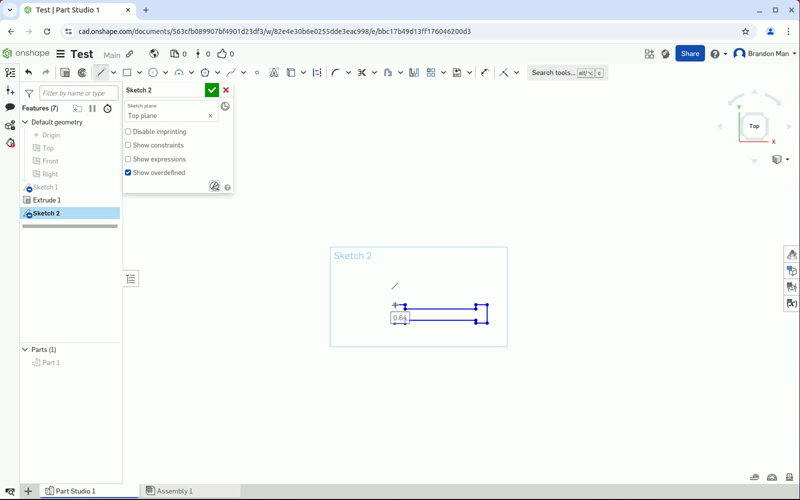
scroll(-6)
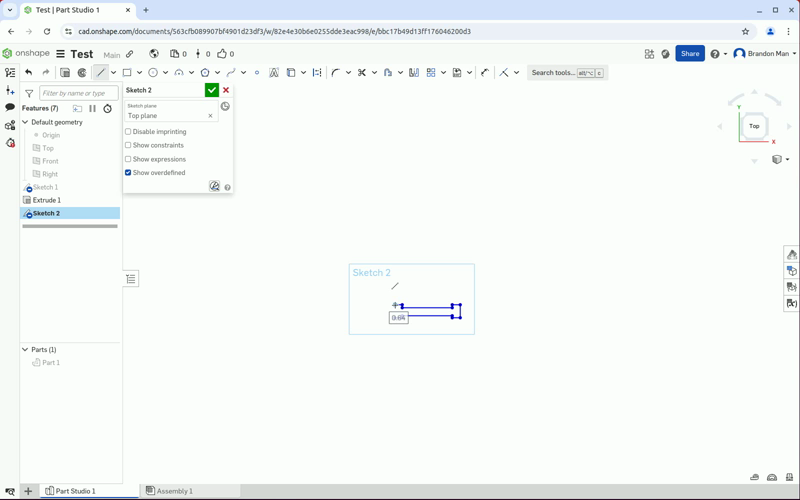
scroll(-6)
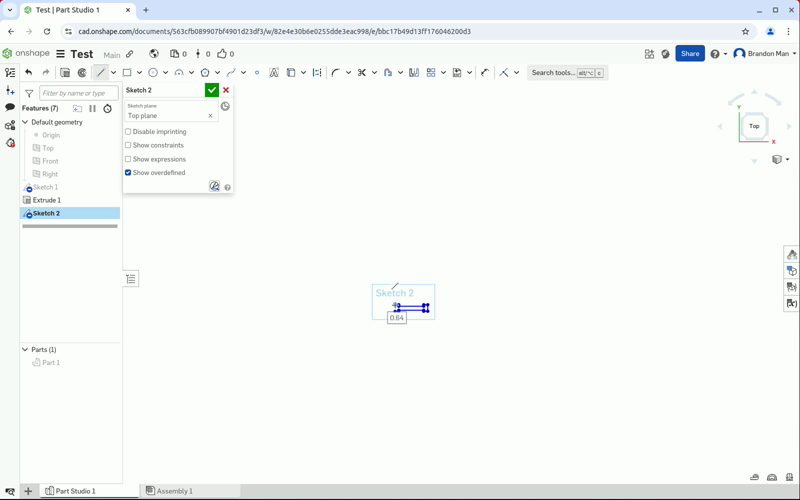
key_up(shift)
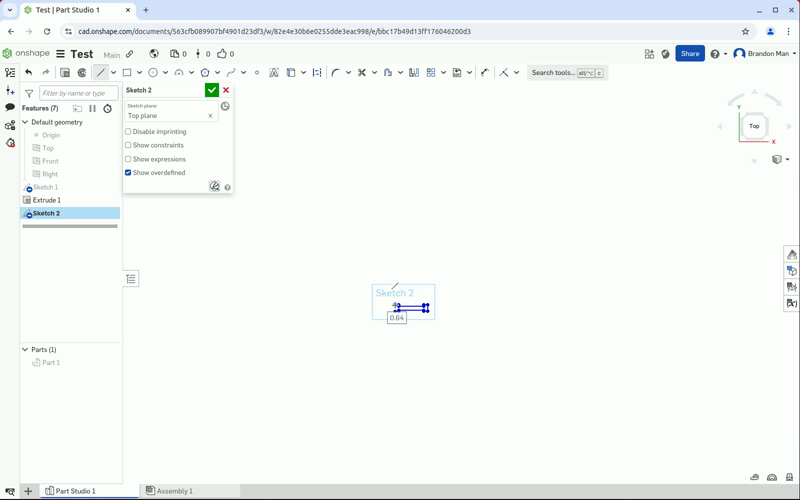
mouse_move(425, 304)
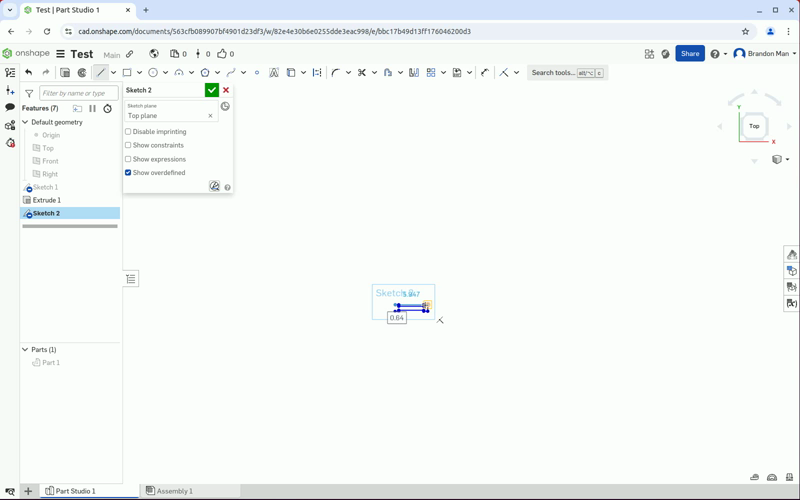
key_down(shift)
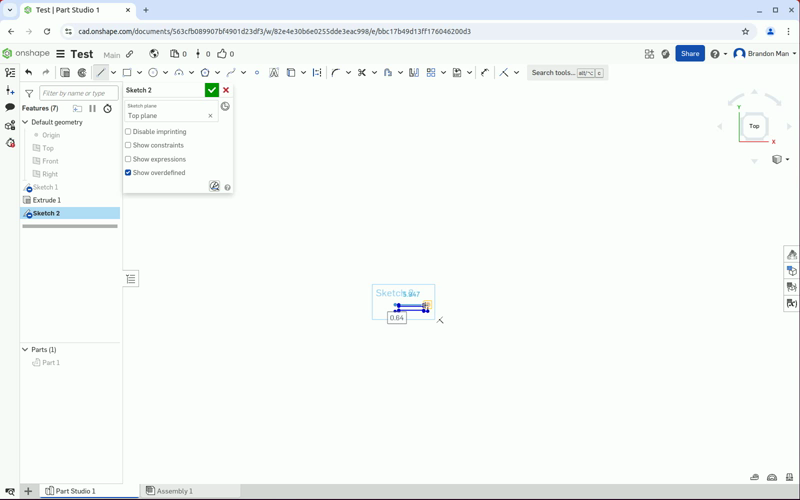
mouse_move(395, 311)
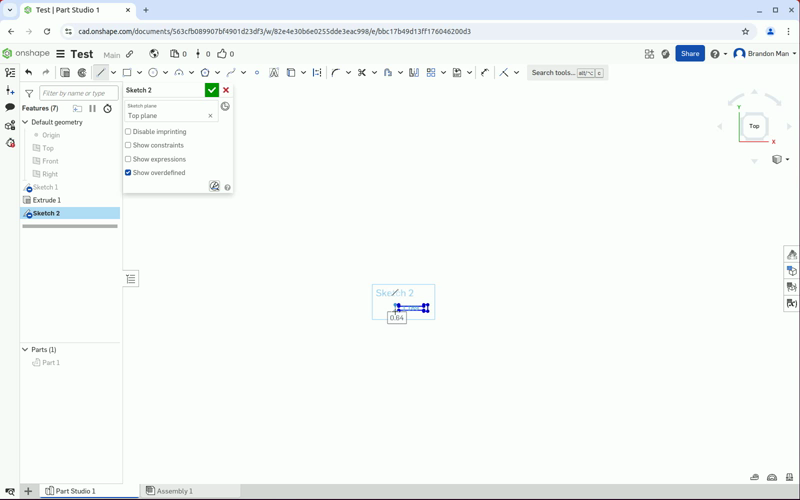
scroll(6)
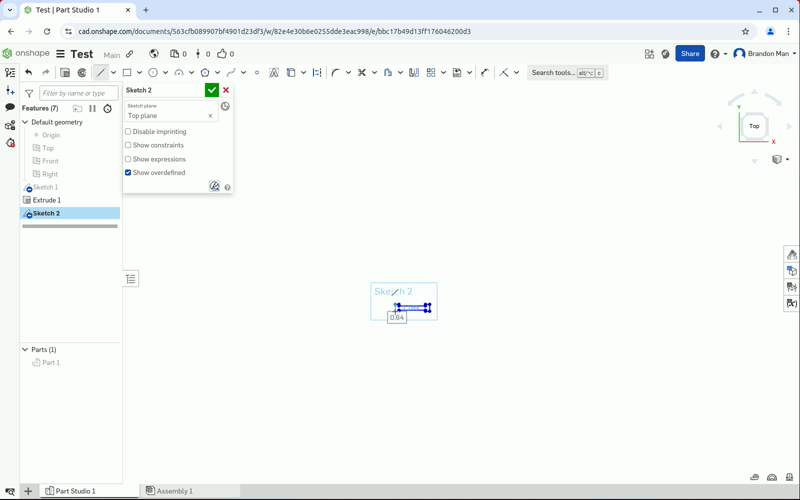
scroll(6)
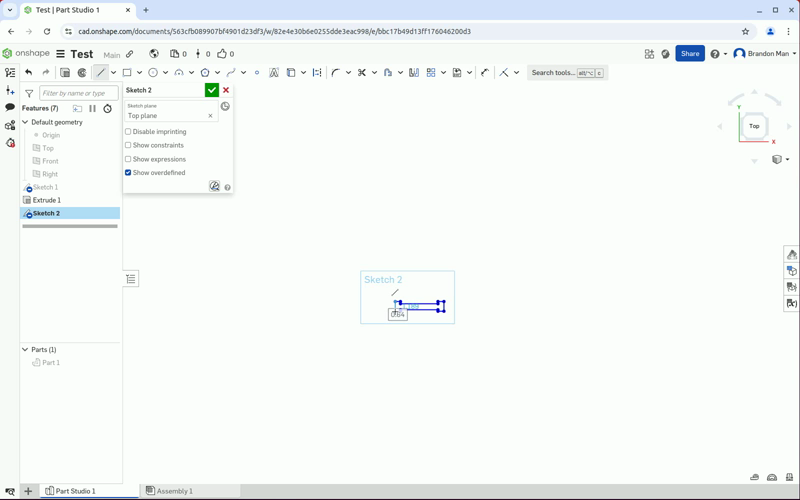
scroll(6)
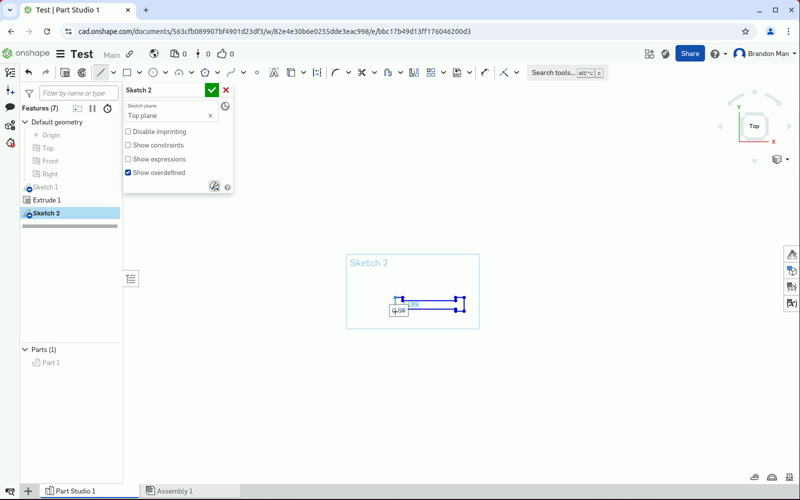
scroll(6)
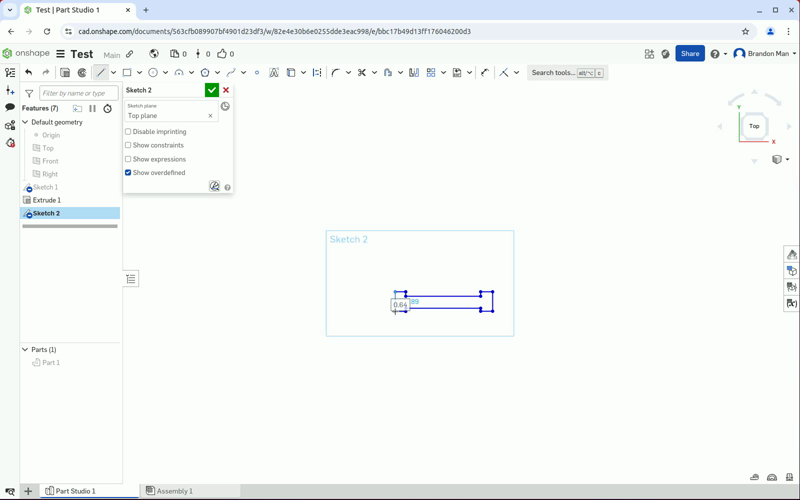
scroll(6)
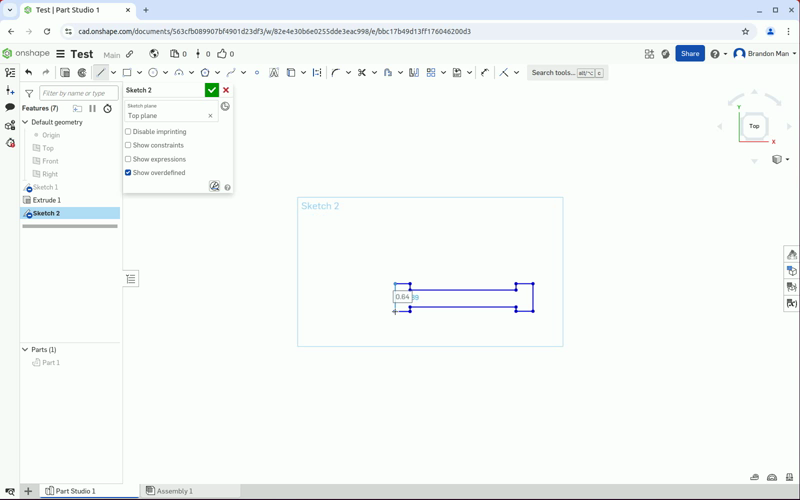
scroll(6)
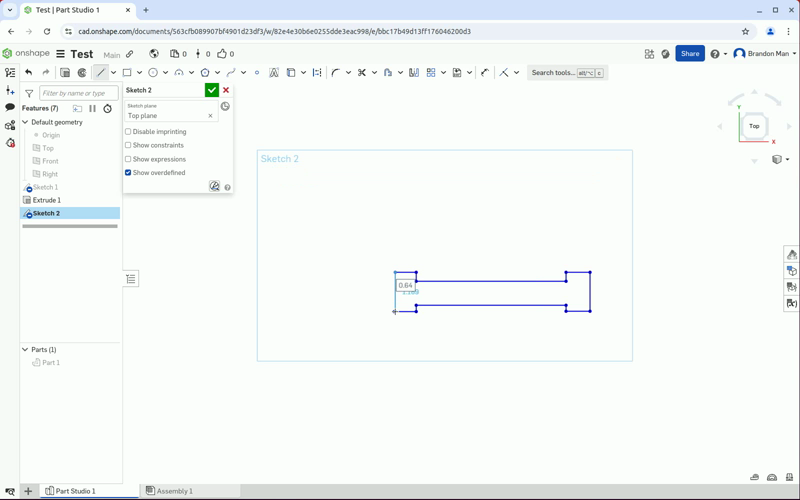
scroll(6)
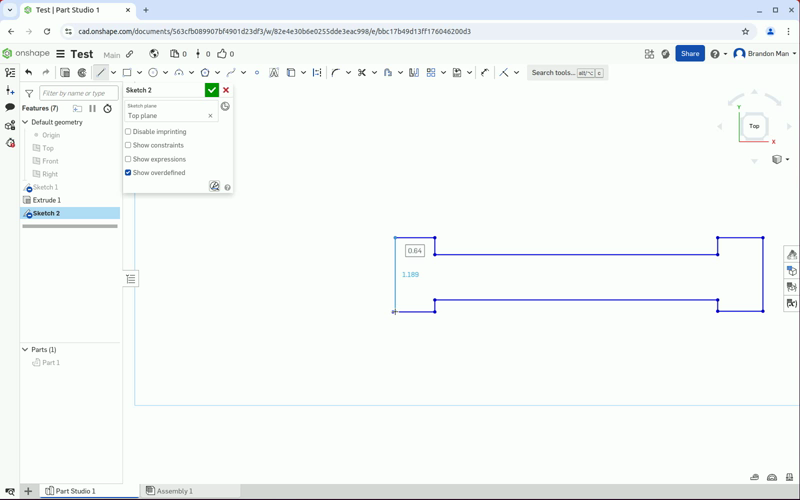
key_up(shift)
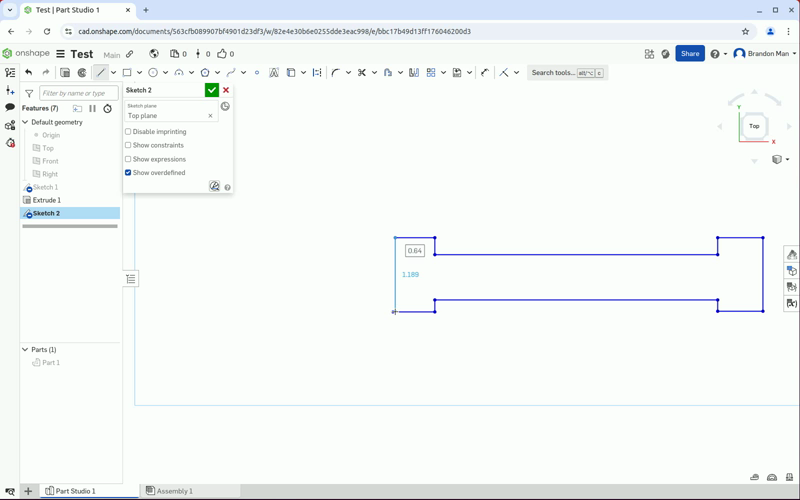
click(395, 311)
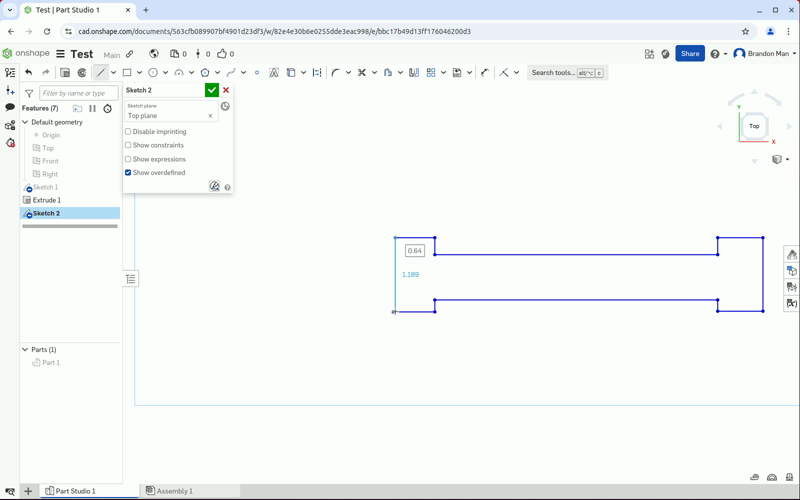
scroll(-6)
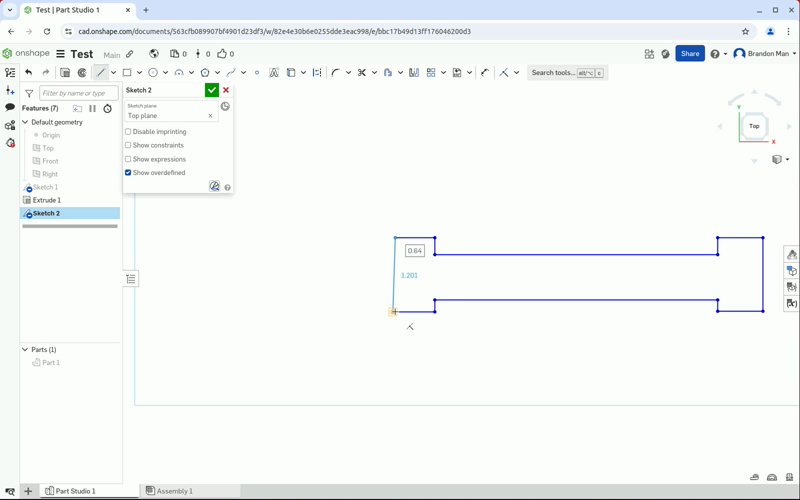
scroll(-6)
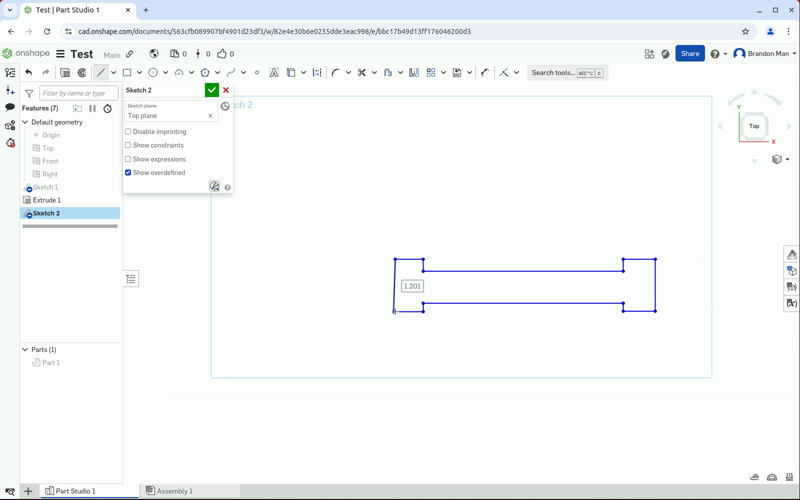
scroll(-6)
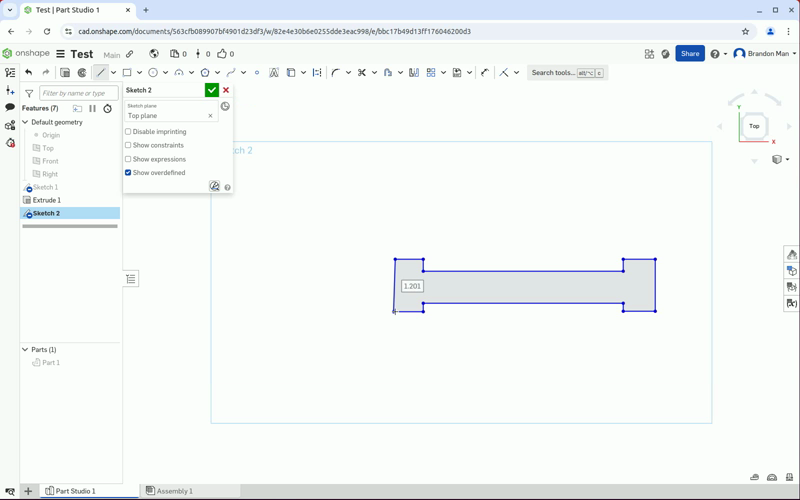
scroll(-6)
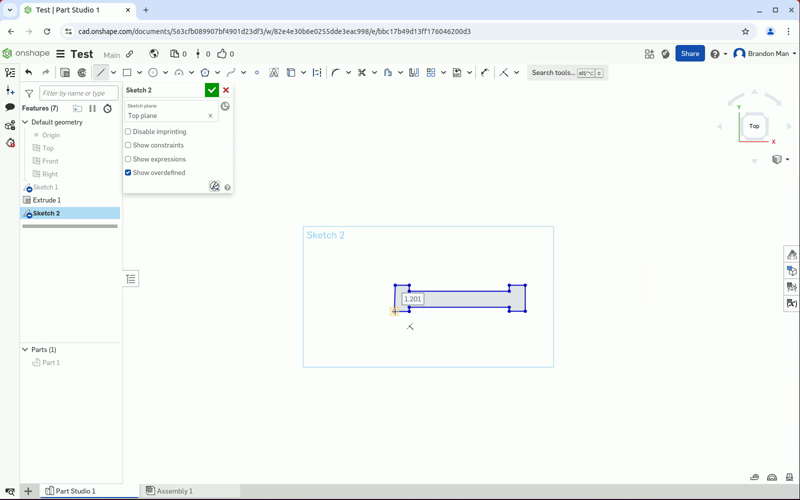
scroll(-6)
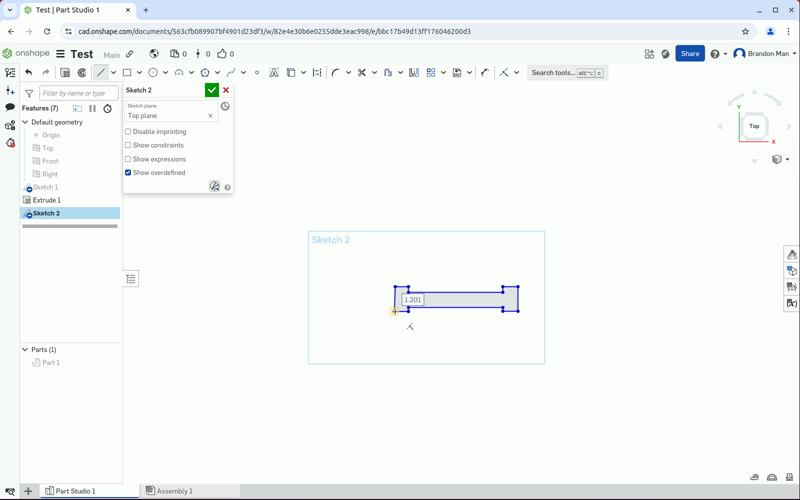
scroll(-6)
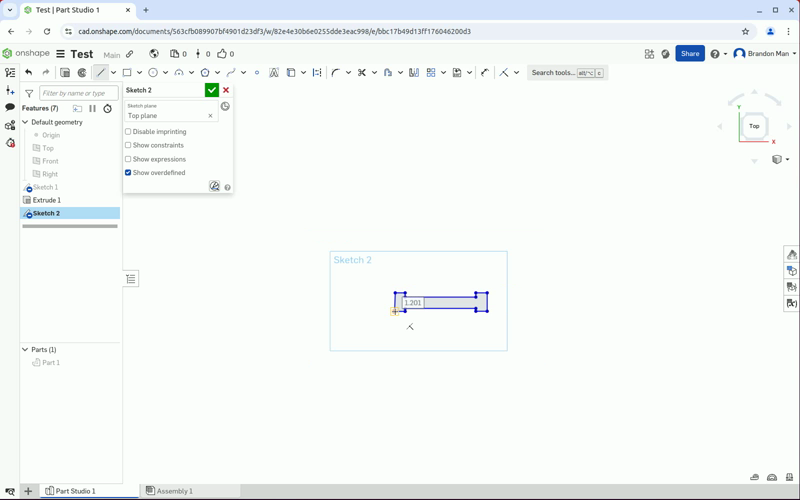
scroll(-6)
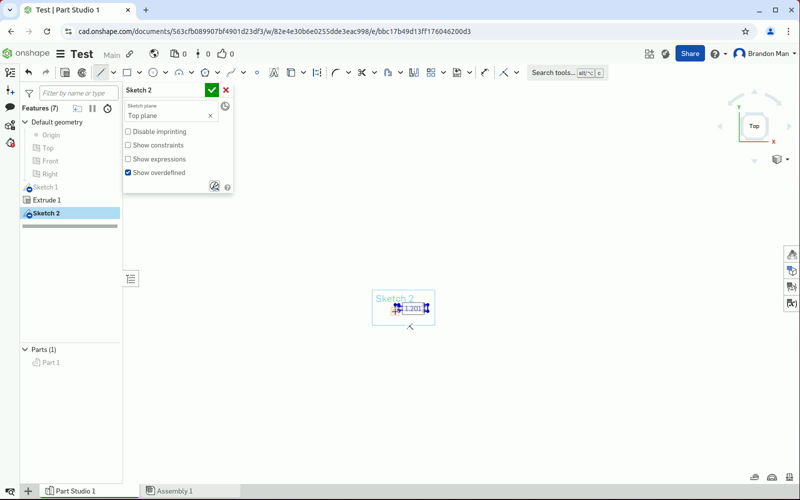
key(esc)
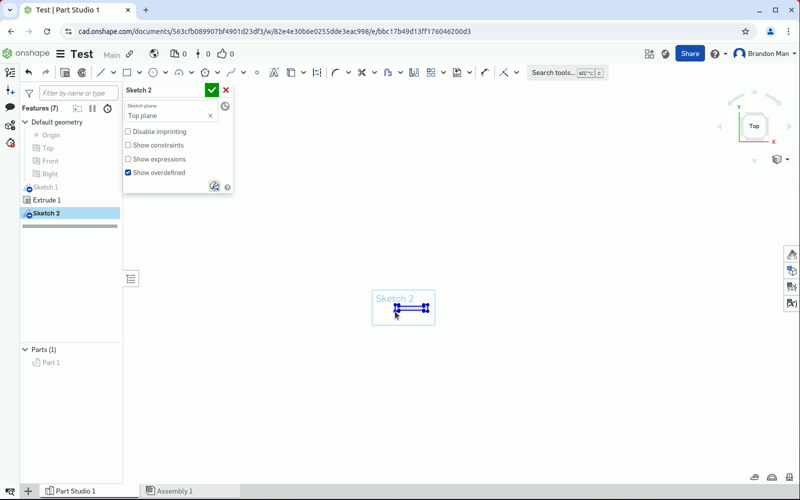
mouse_move(420, 307)
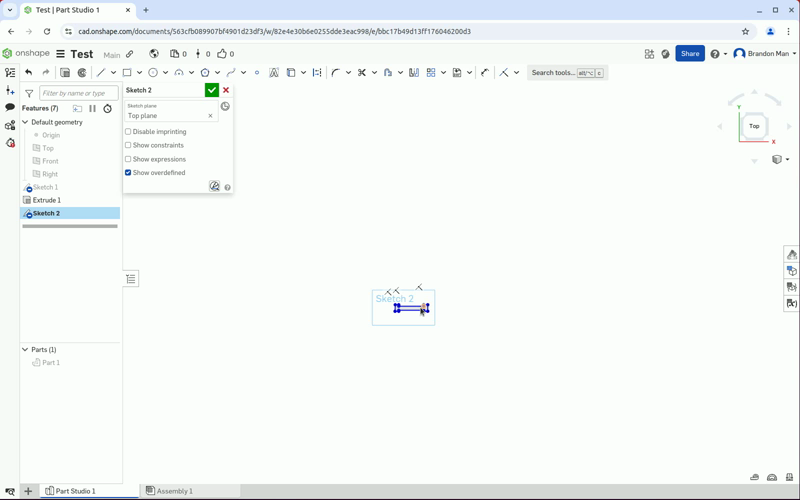
scroll(6)
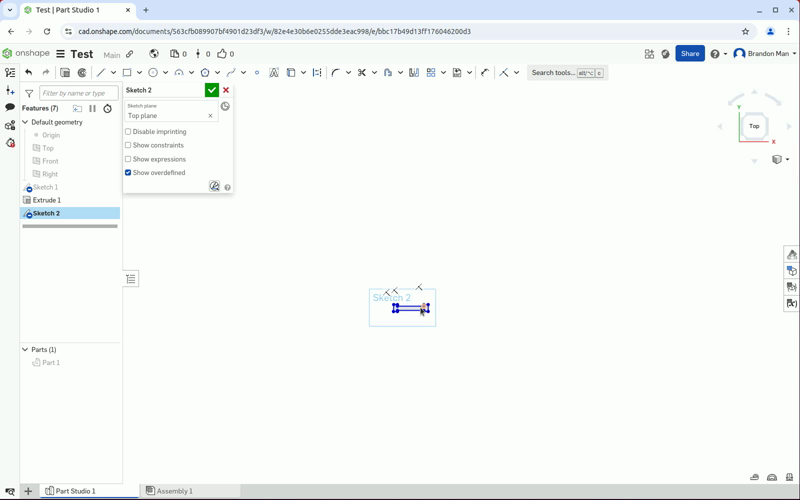
scroll(6)
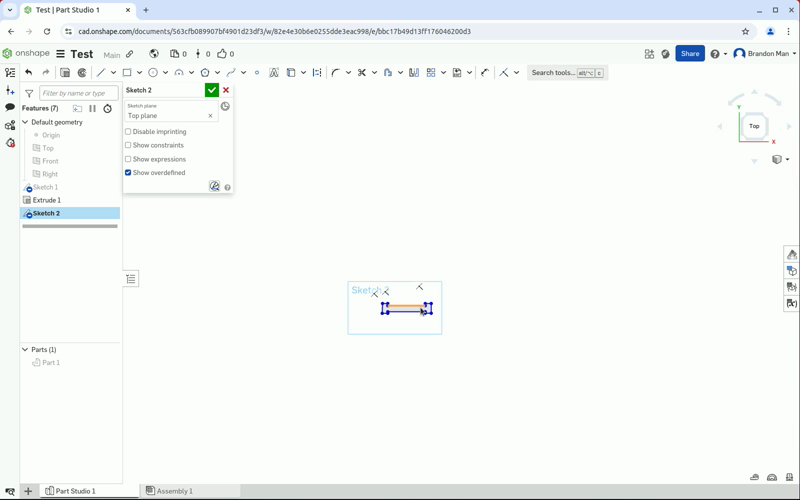
scroll(6)
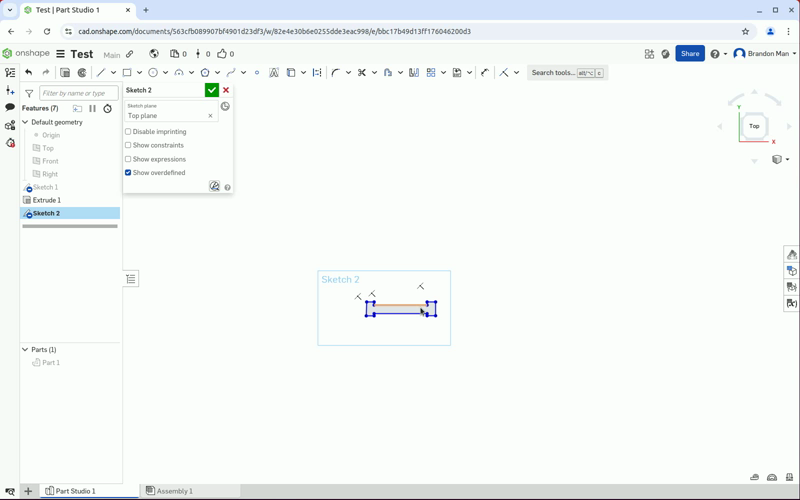
scroll(6)
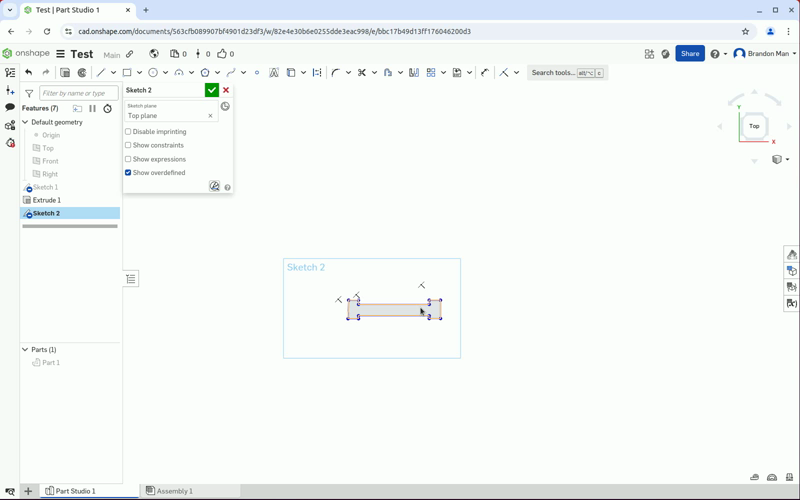
scroll(6)
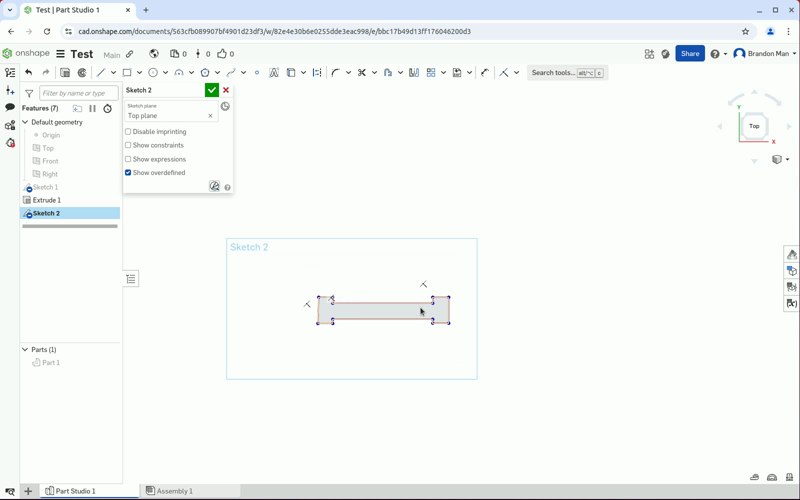
scroll(6)
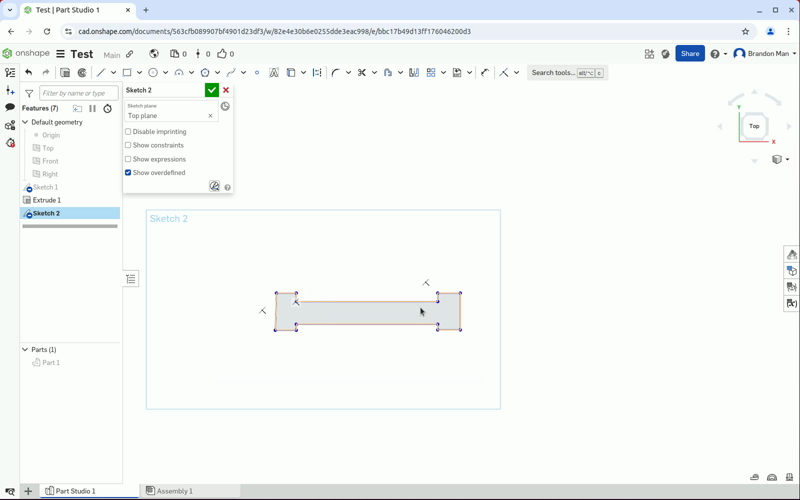
scroll(6)
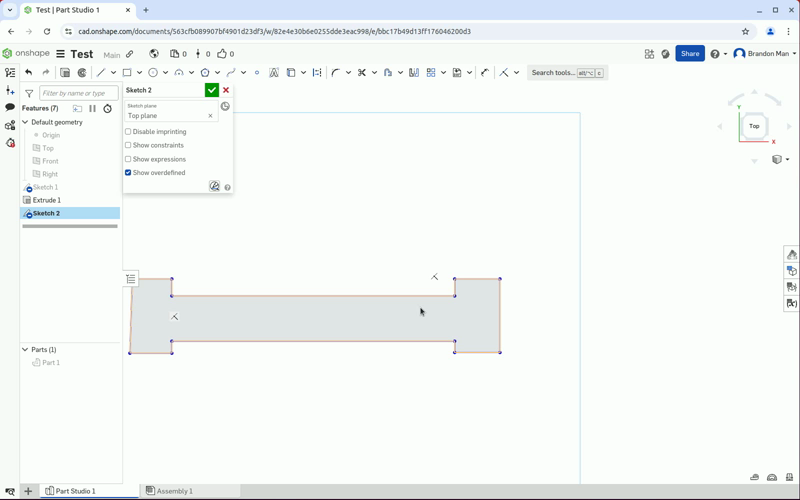
click(420, 307)
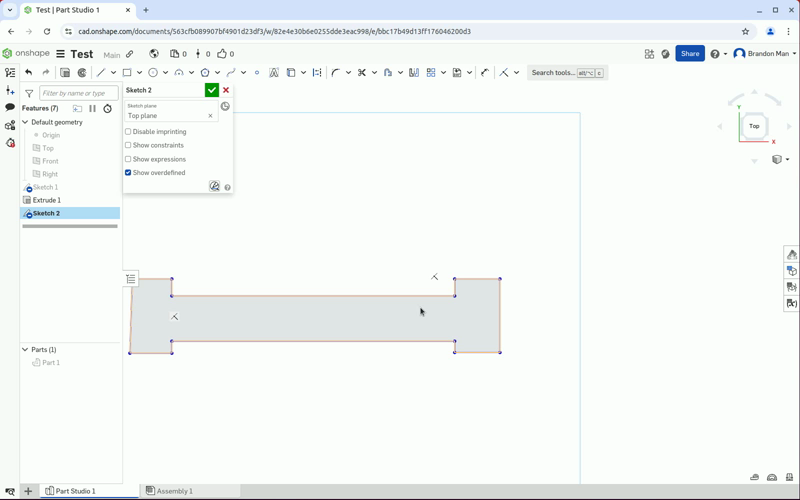
scroll(-6)
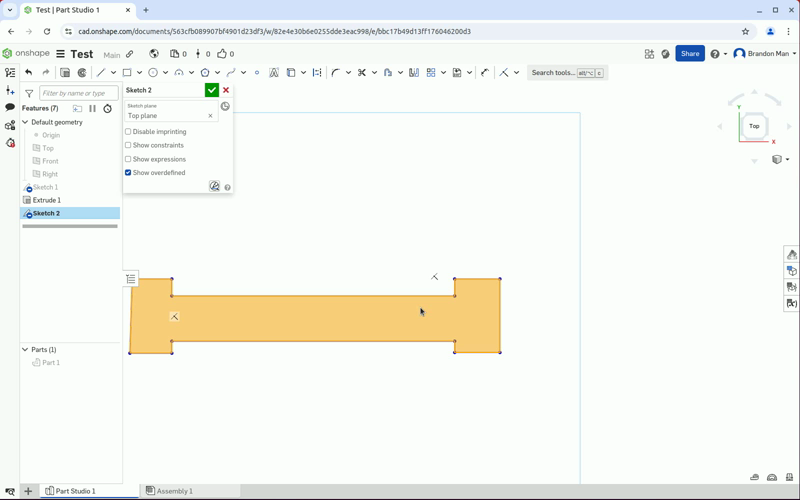
scroll(-6)
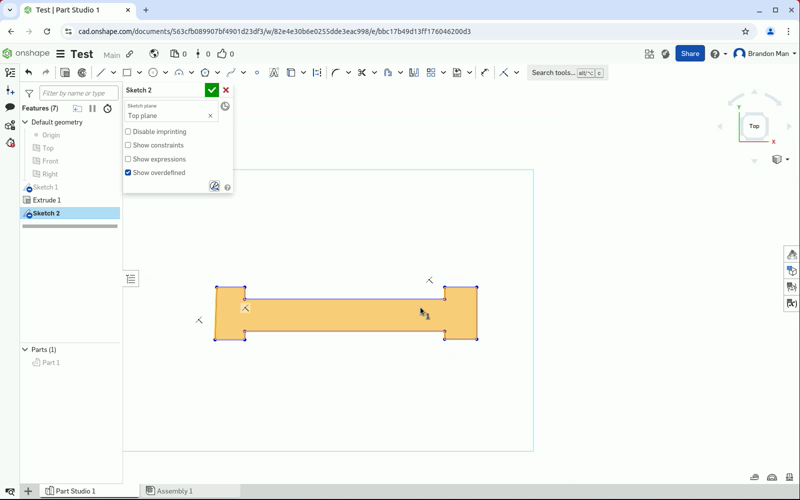
scroll(-6)
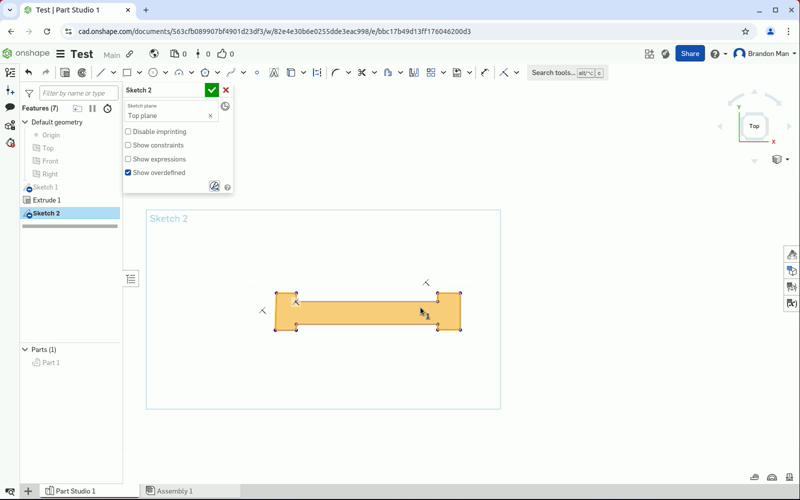
scroll(-6)
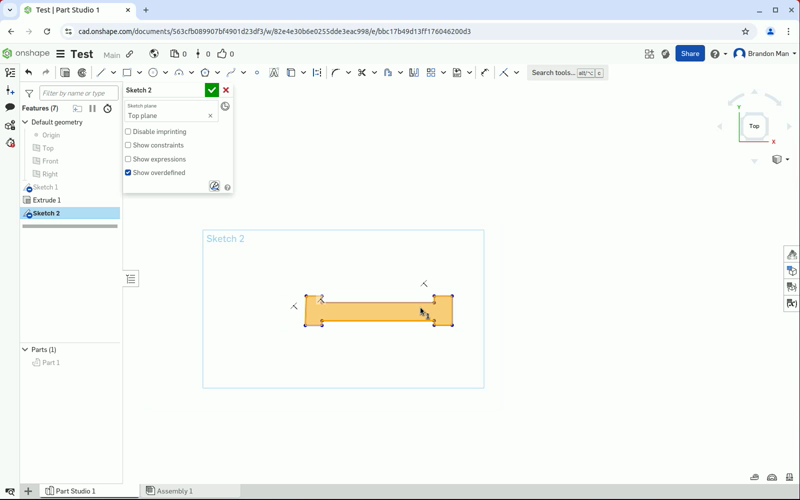
scroll(-6)
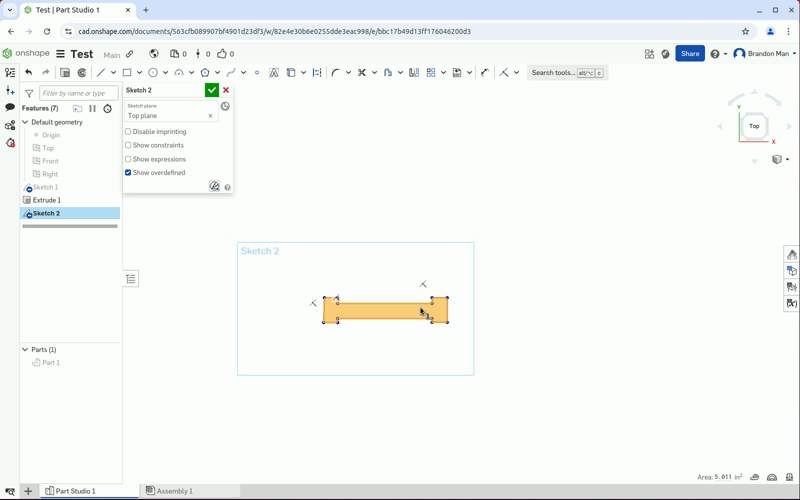
scroll(-6)
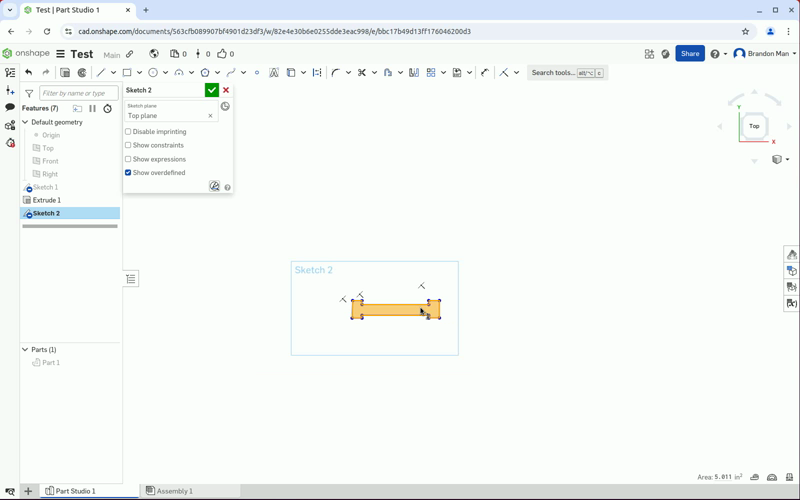
scroll(-6)
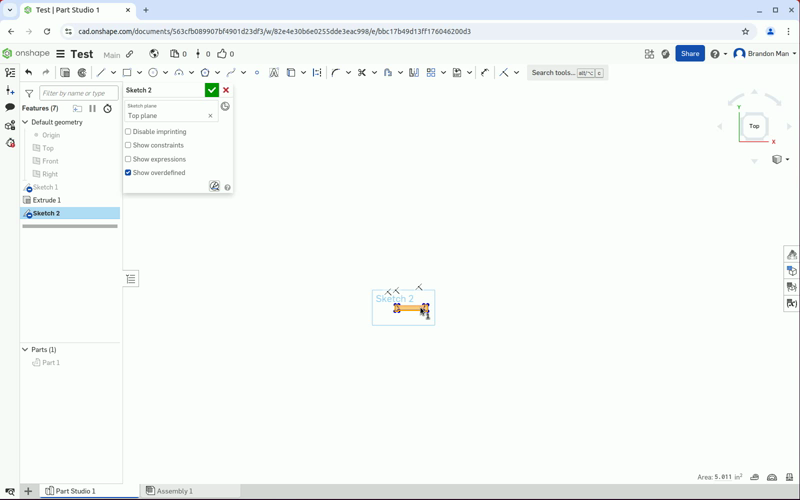
mouse_move(73, 352)
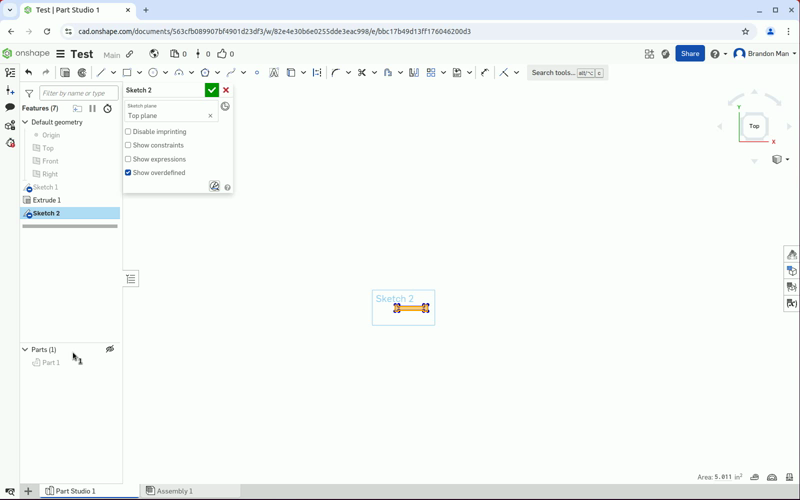
key(shift+y)
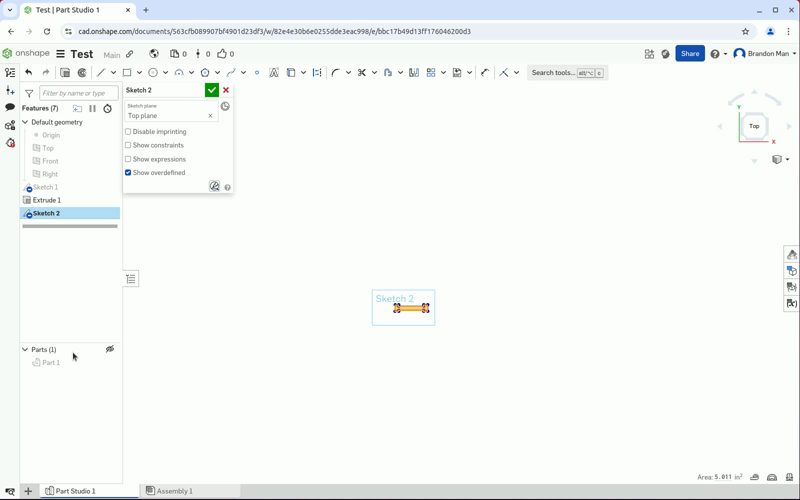
key(shift+e)
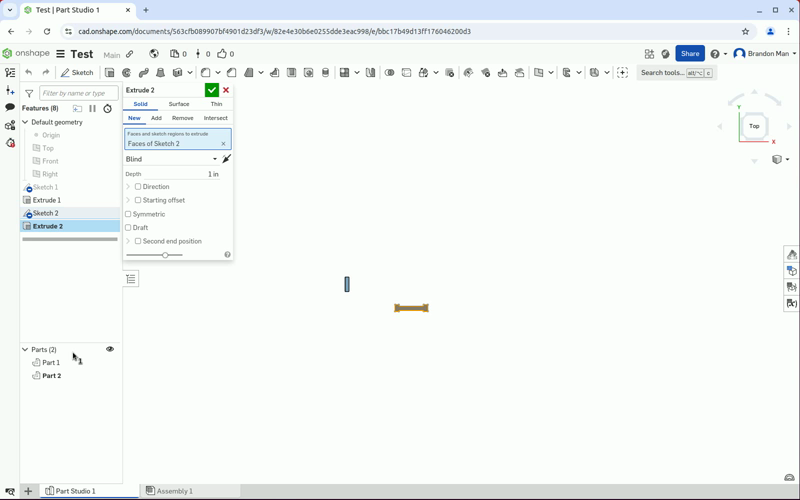
mouse_move(143, 106)
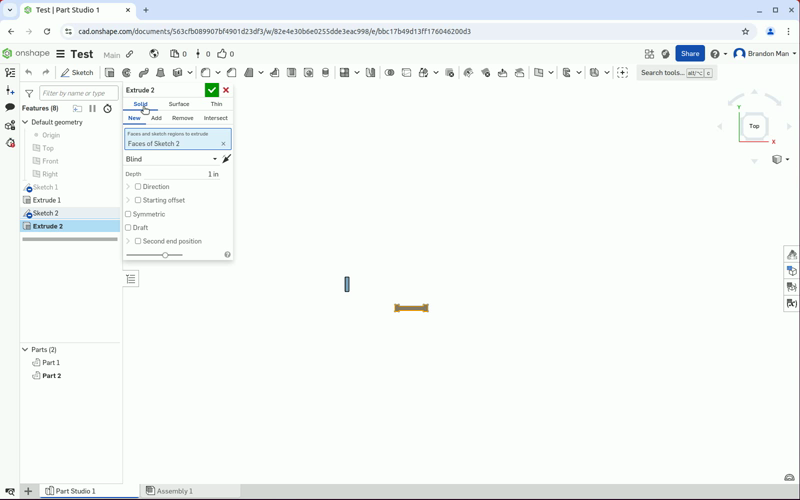
click(143, 106)
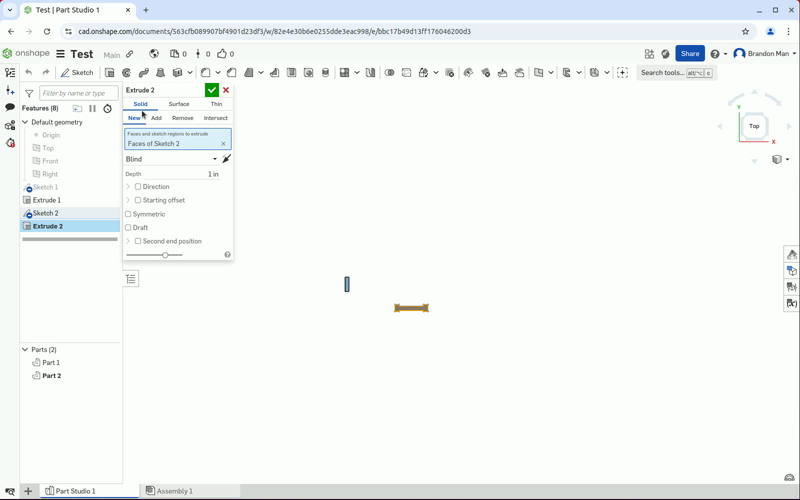
mouse_move(137, 120)
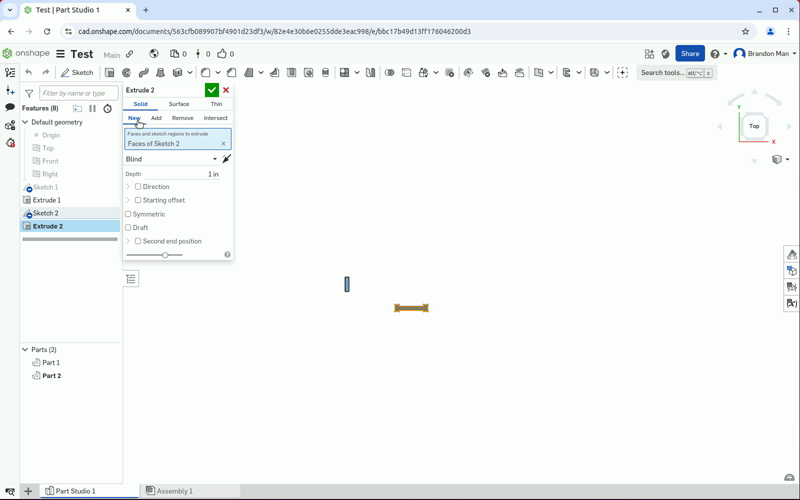
click(137, 120)
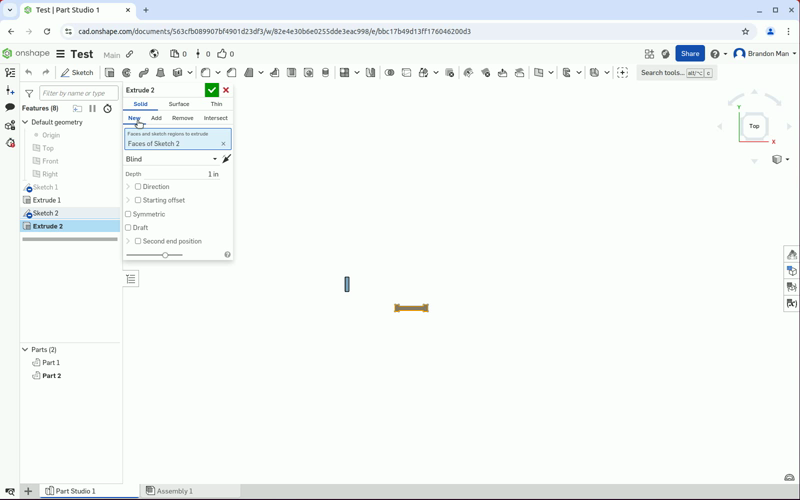
key(tab, 4)
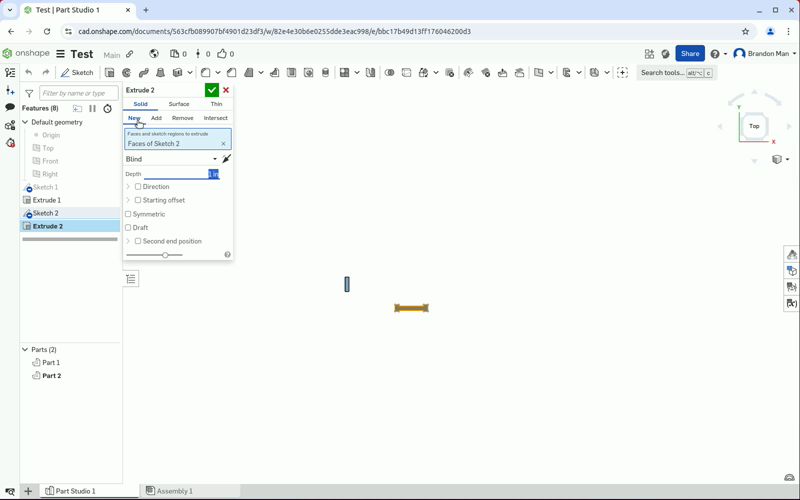
text(0.722)
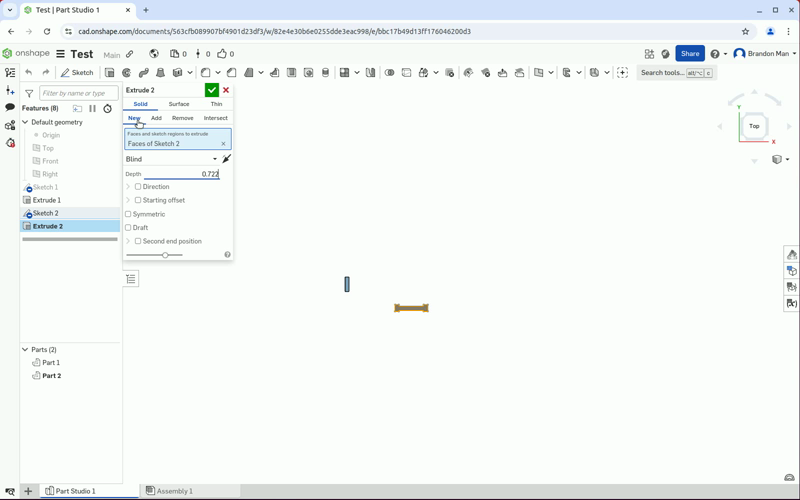
key(enter)
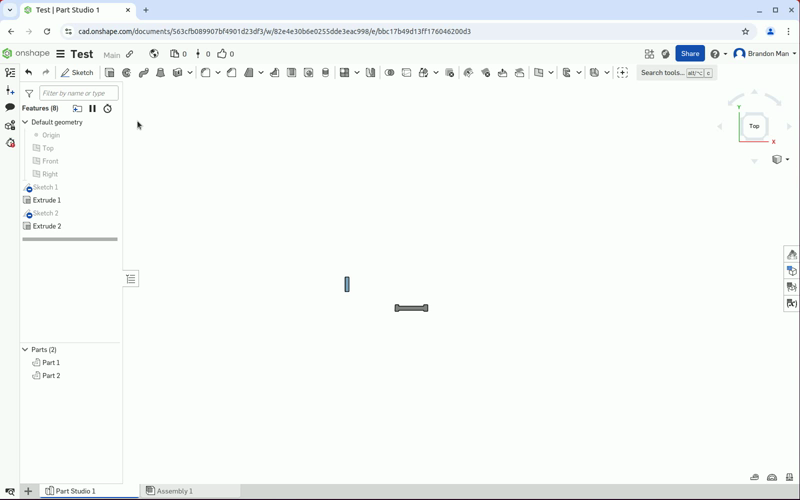
key(shift+h)
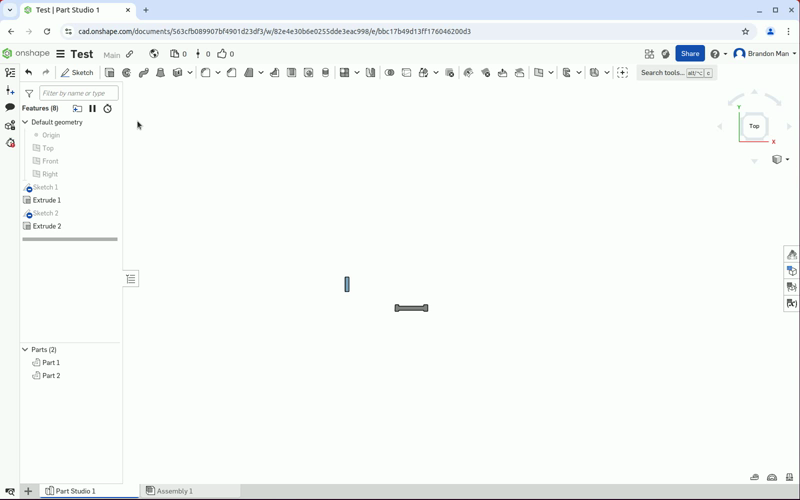
key(shift+h)
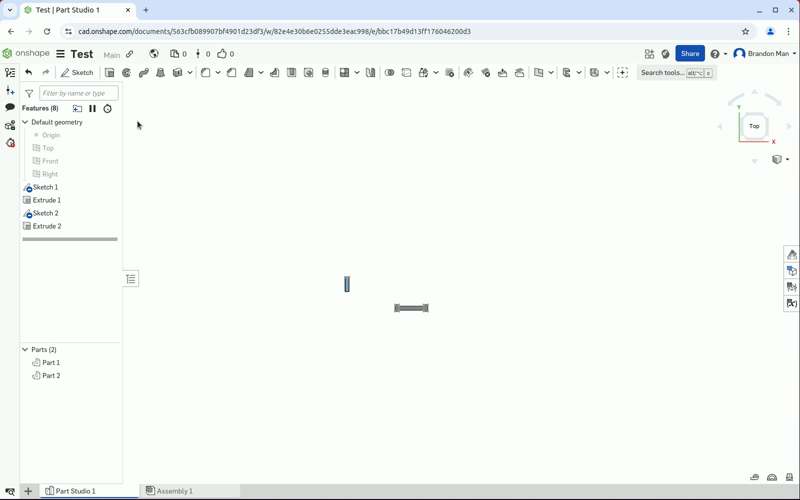
key(shift+7)
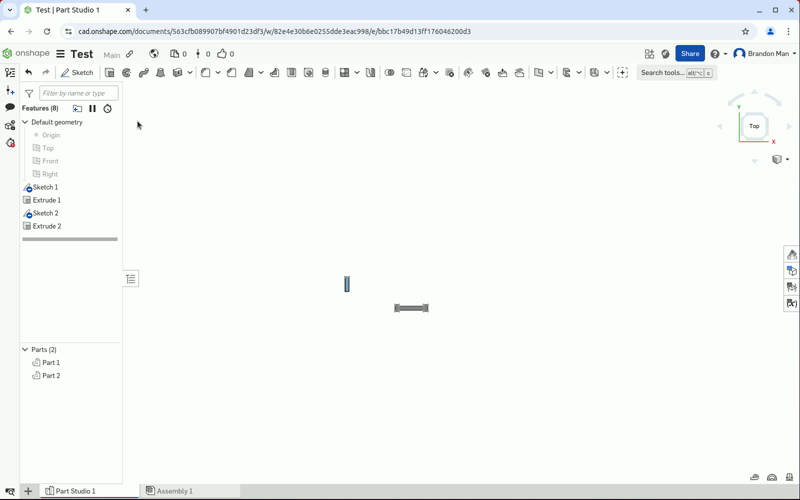
key(up, 3)
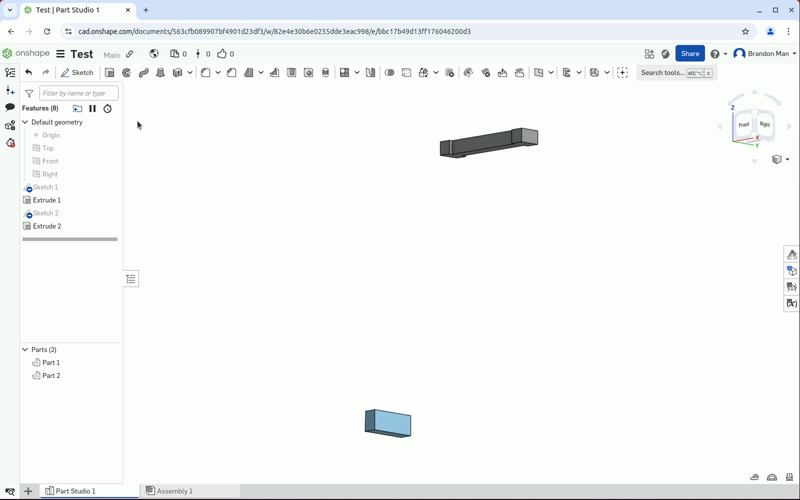
key(left, 3)
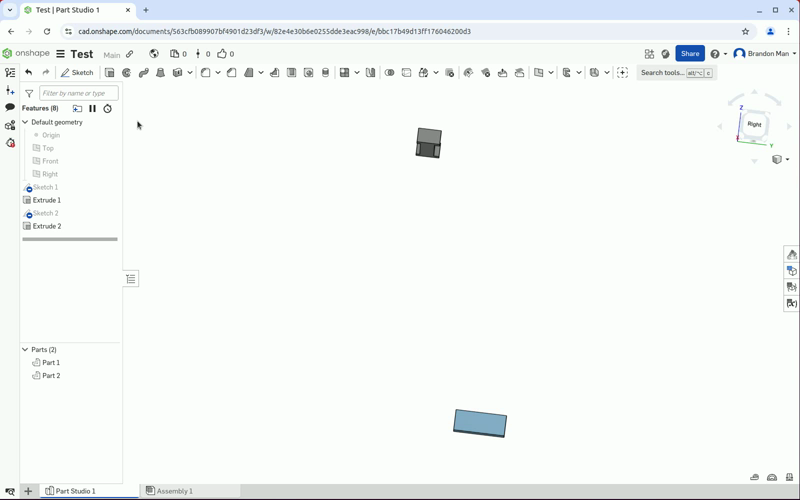
key(right, 3)
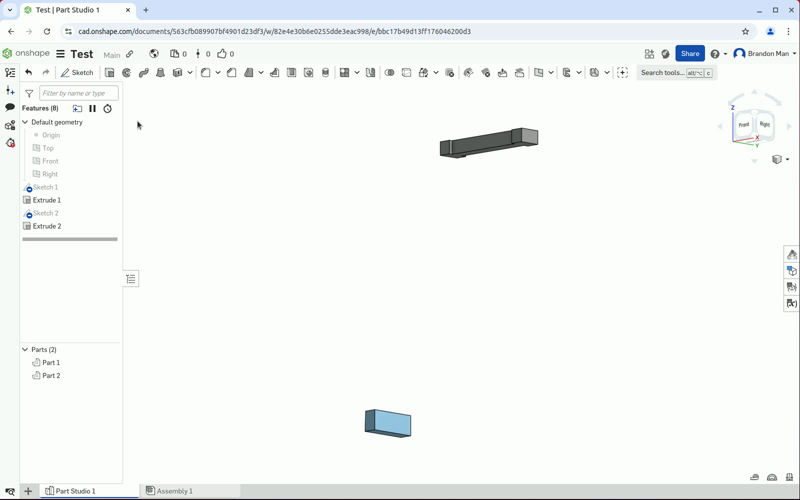
key(down, 3)
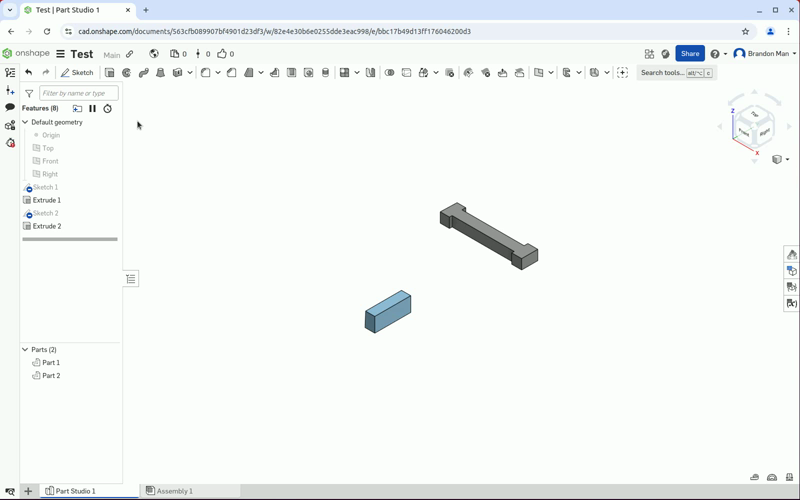
mouse_move(73, 189)
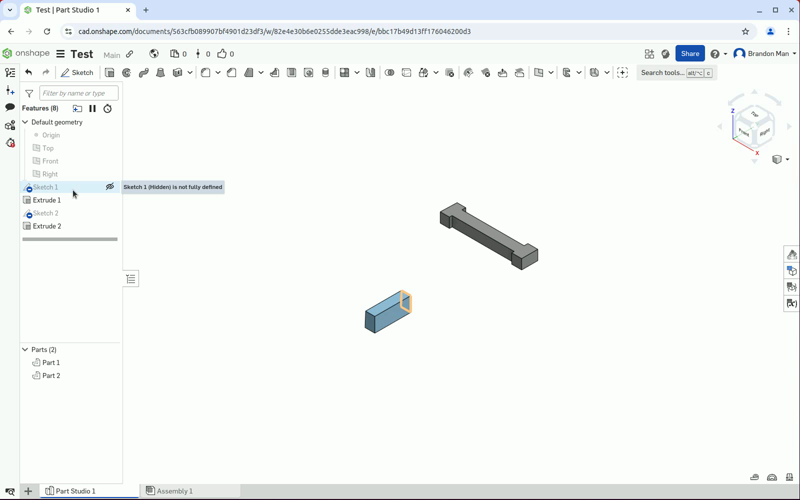
click(73, 189)